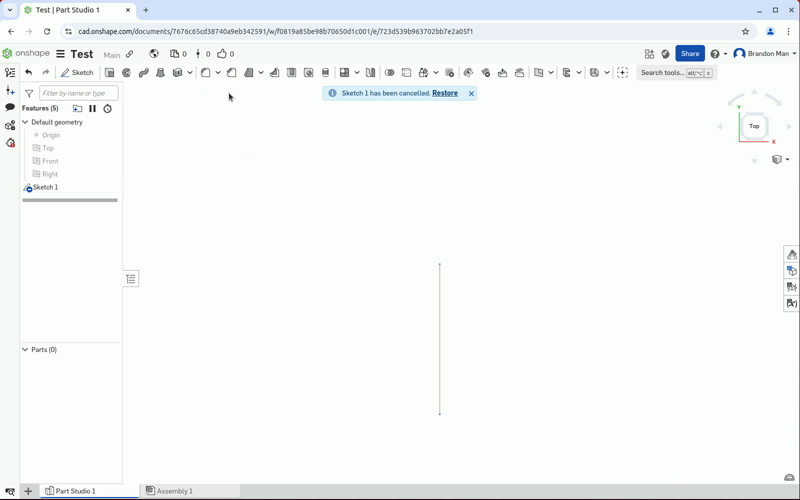
key(shift+h)
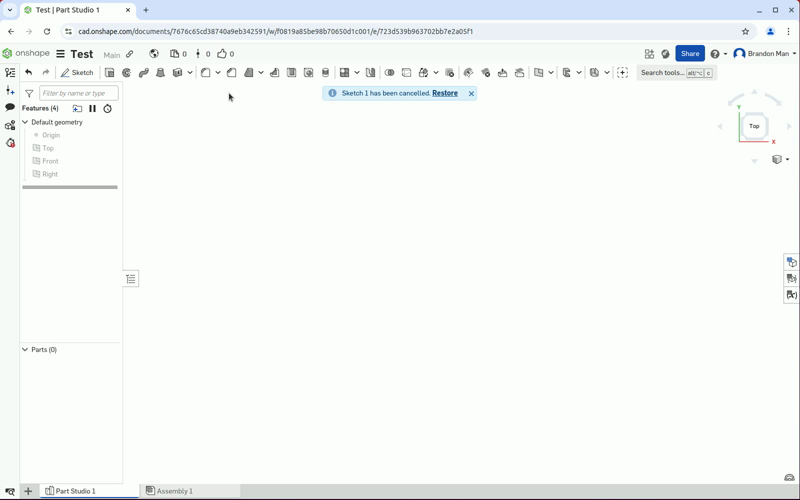
mouse_move(73, 352)
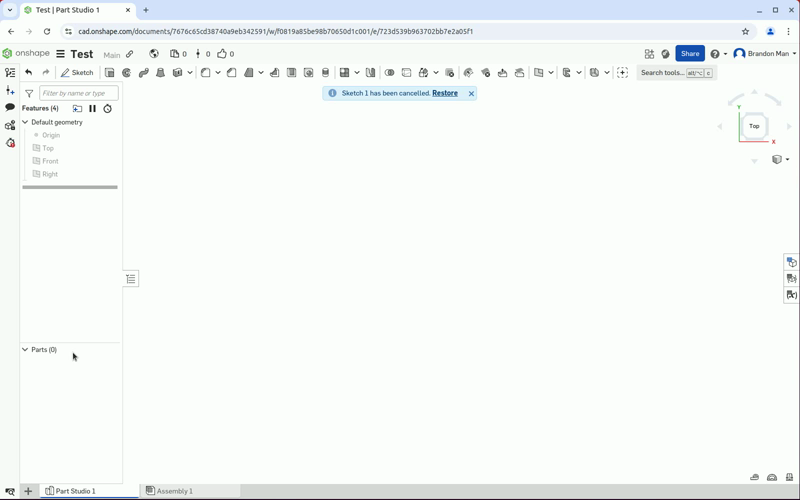
key(y)
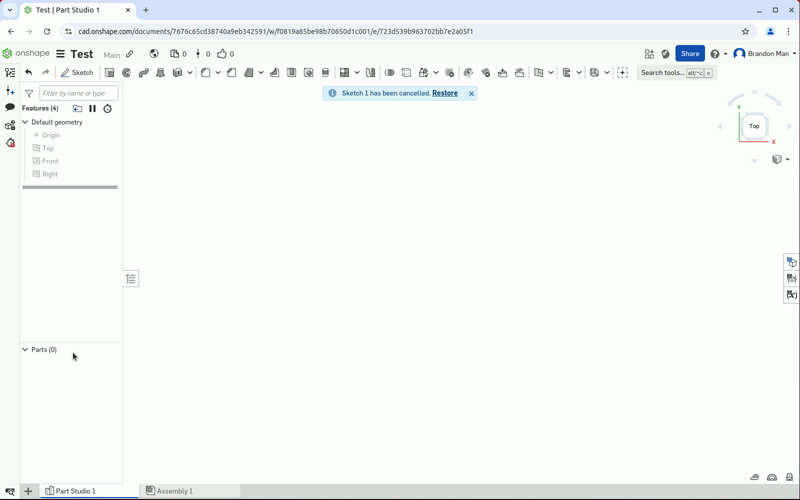
key(shift+p)
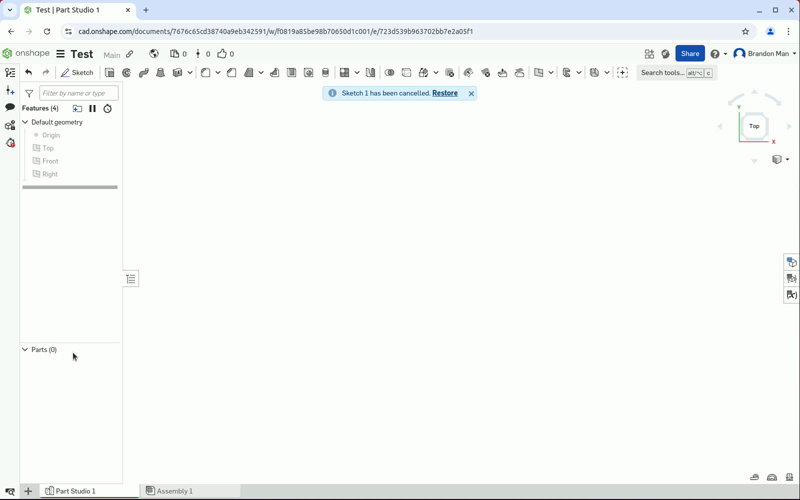
key(space)
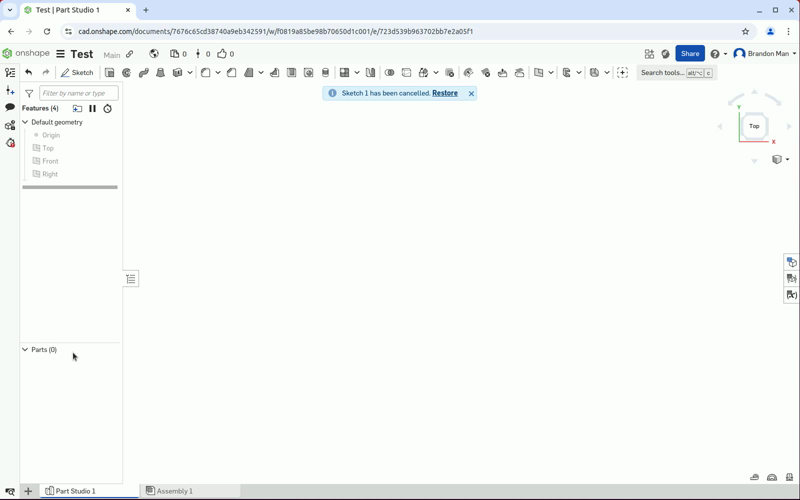
key_down(shift)
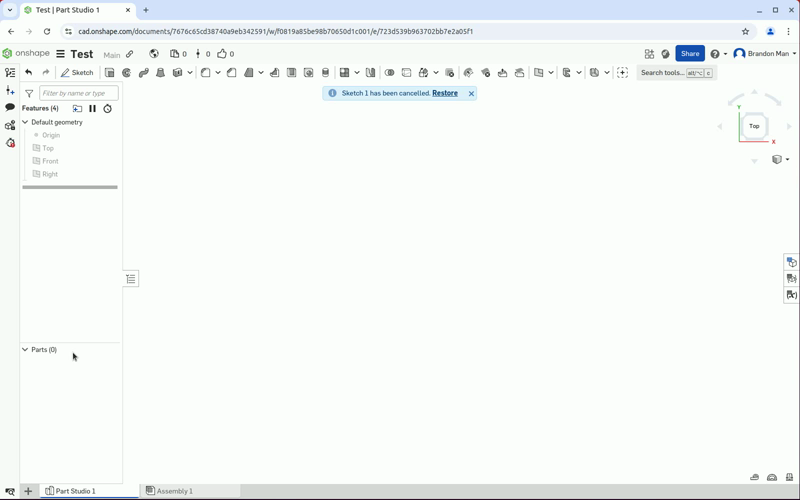
key(up)
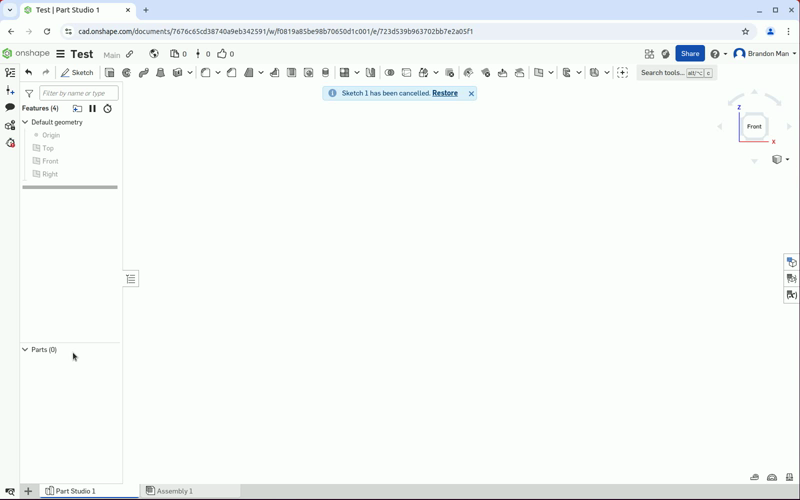
key_up(shift)
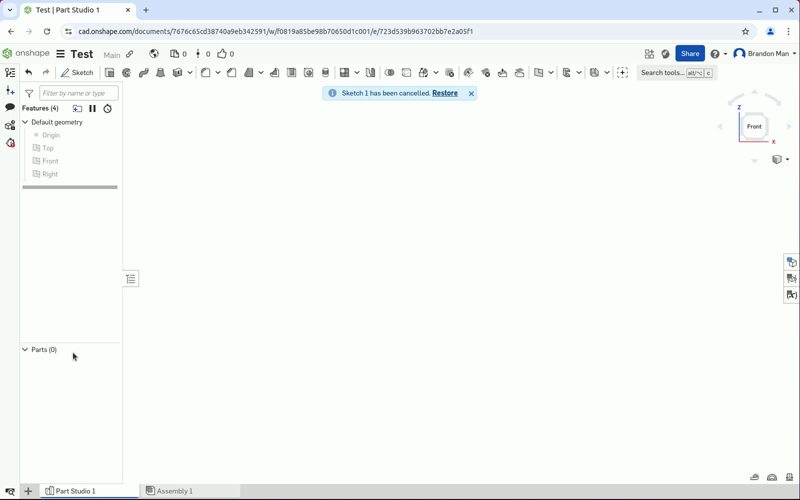
mouse_move(73, 352)
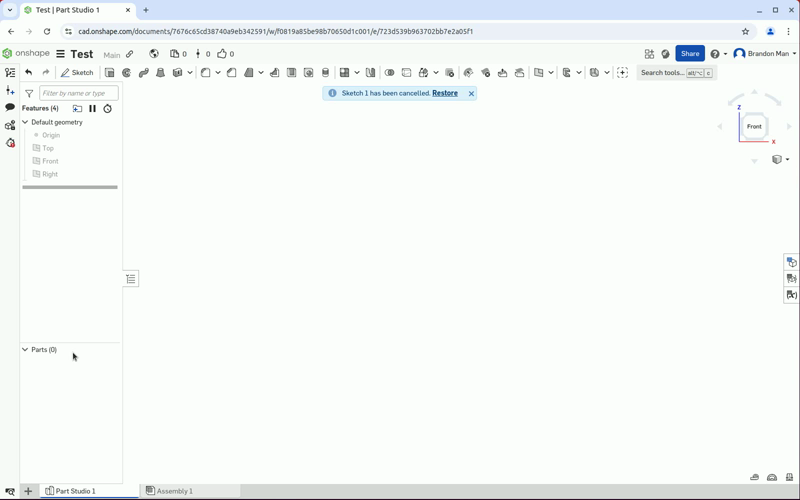
key(shift+y)
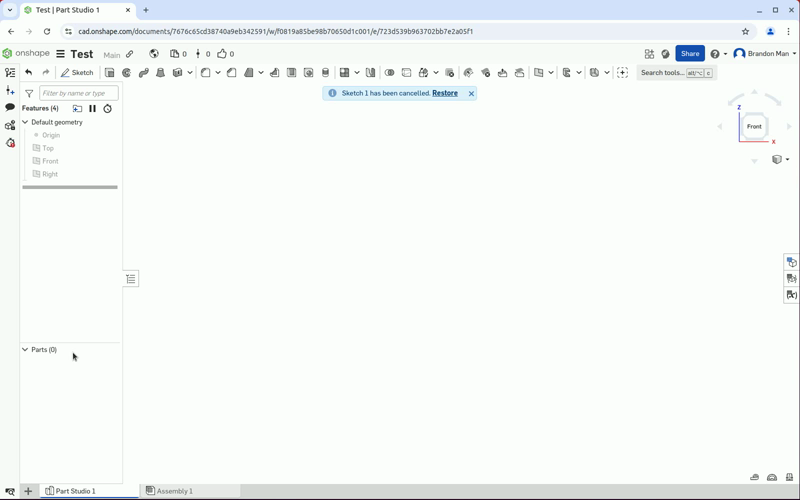
key(shift+s)
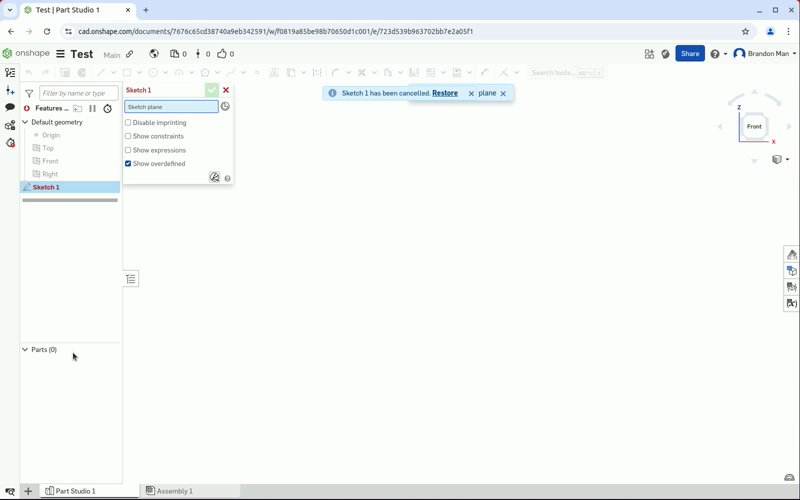
mouse_move(73, 163)
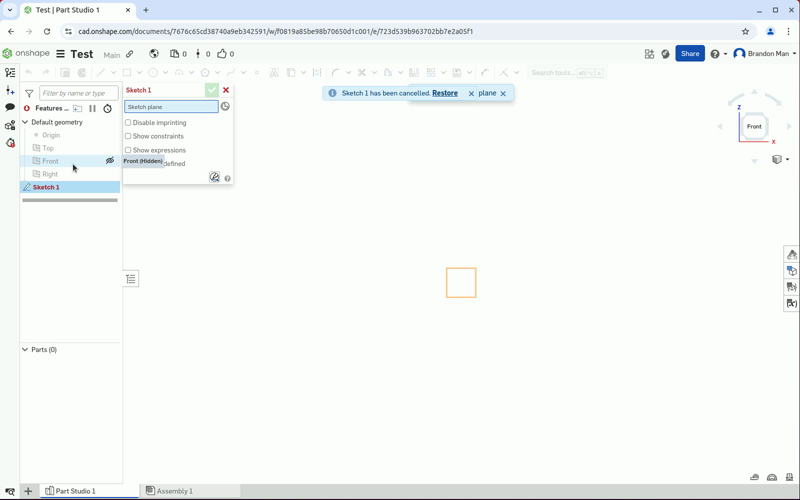
click(73, 163)
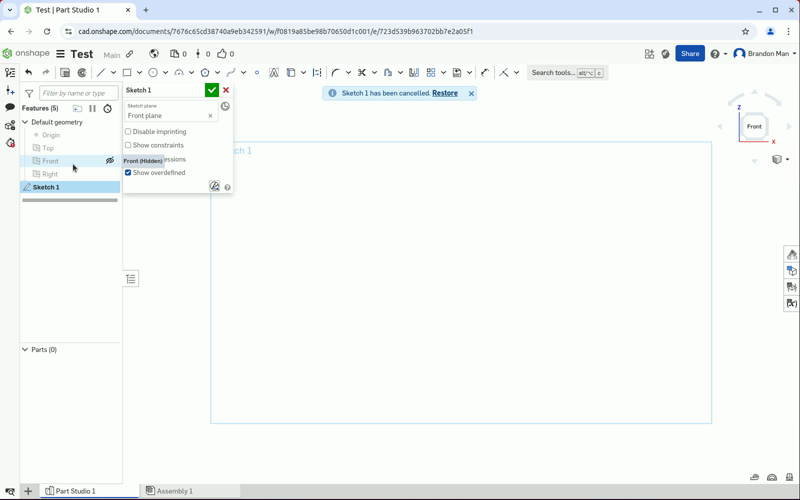
mouse_move(73, 352)
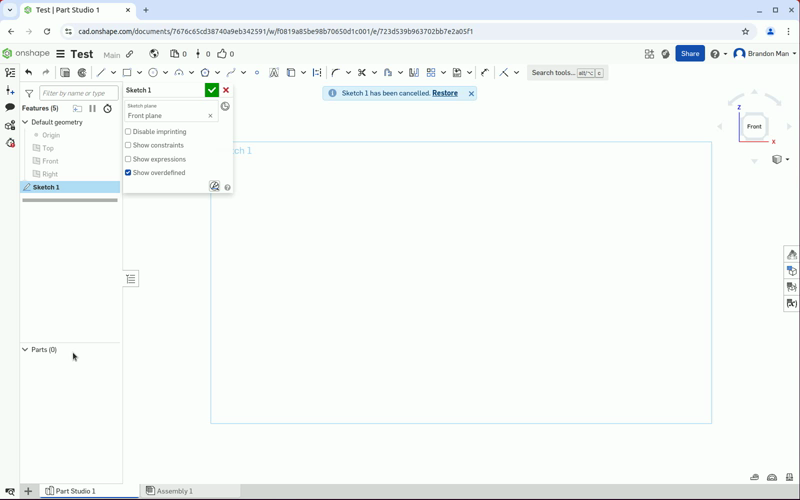
key(y)
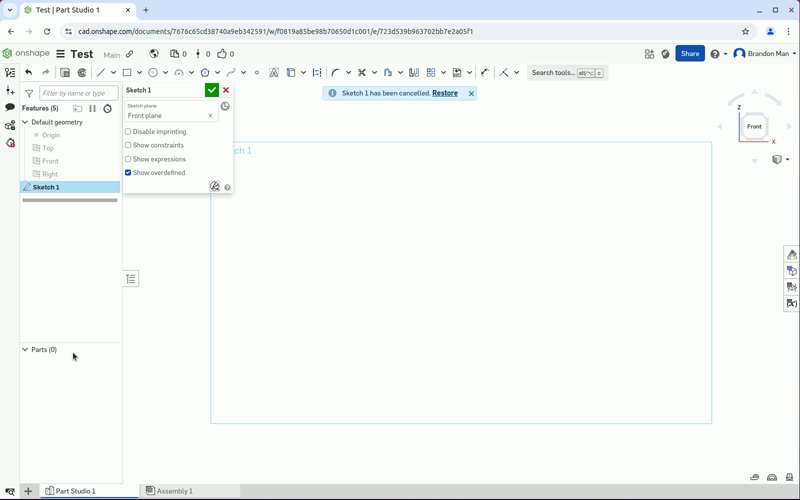
key(l)
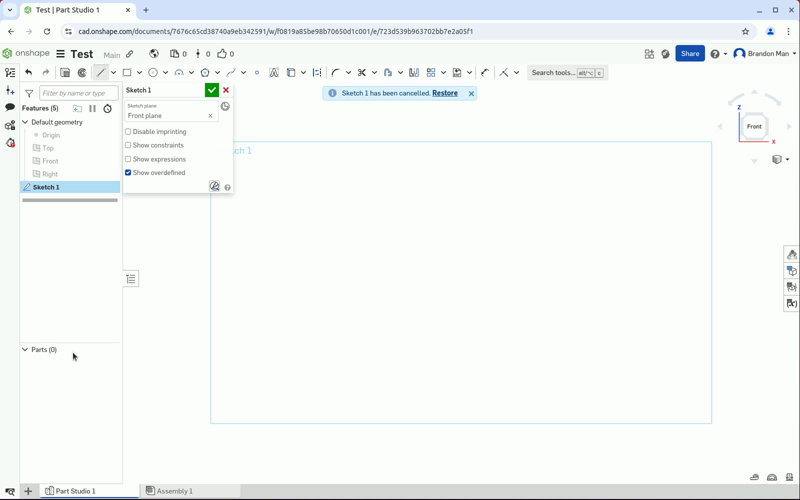
key_down(shift)
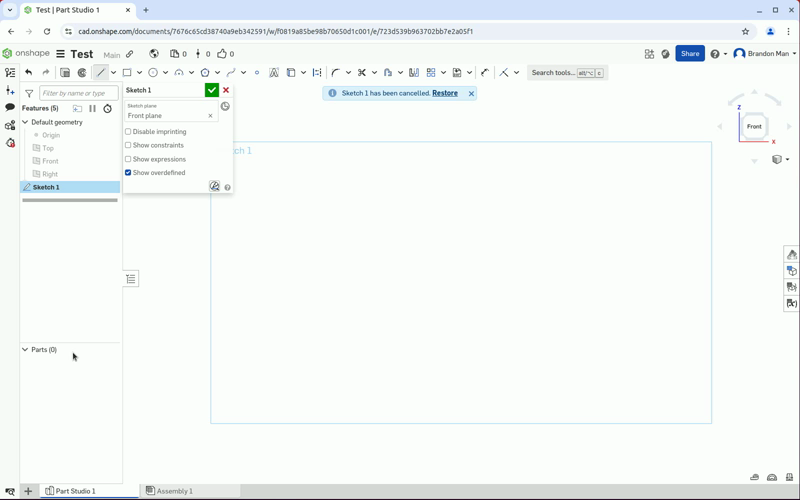
mouse_move(458, 395)
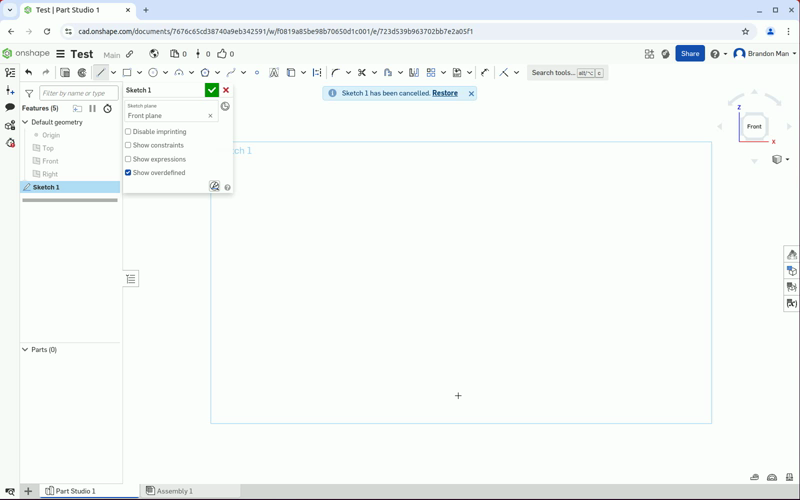
click(458, 395)
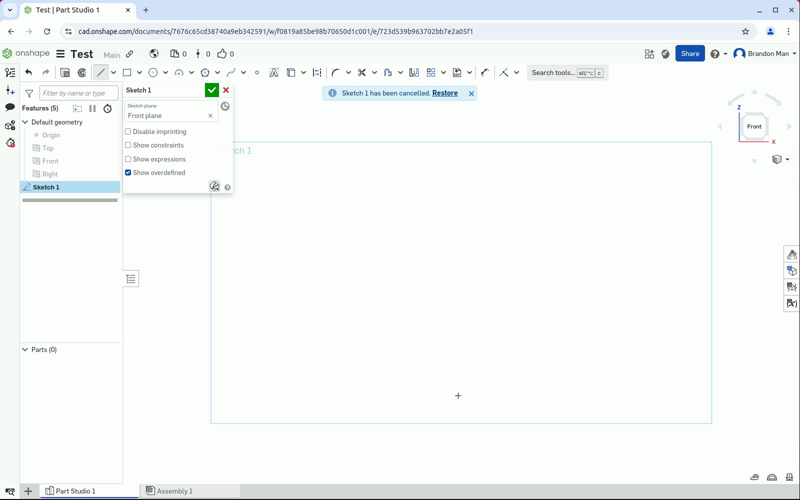
key_up(shift)
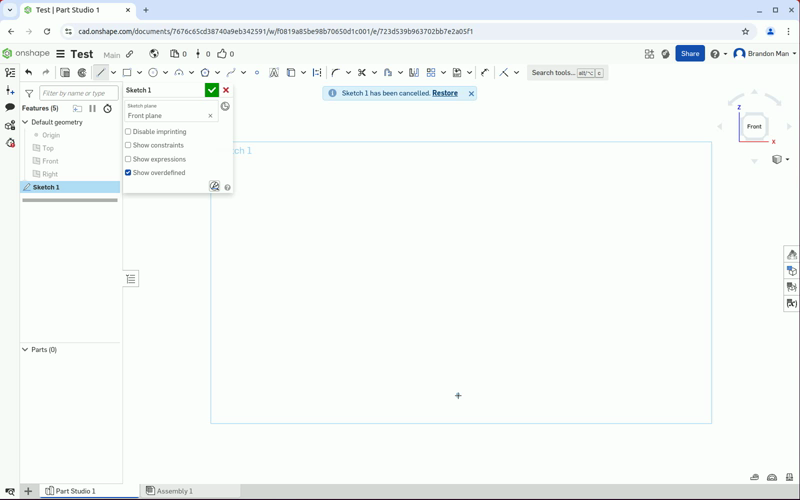
key_down(shift)
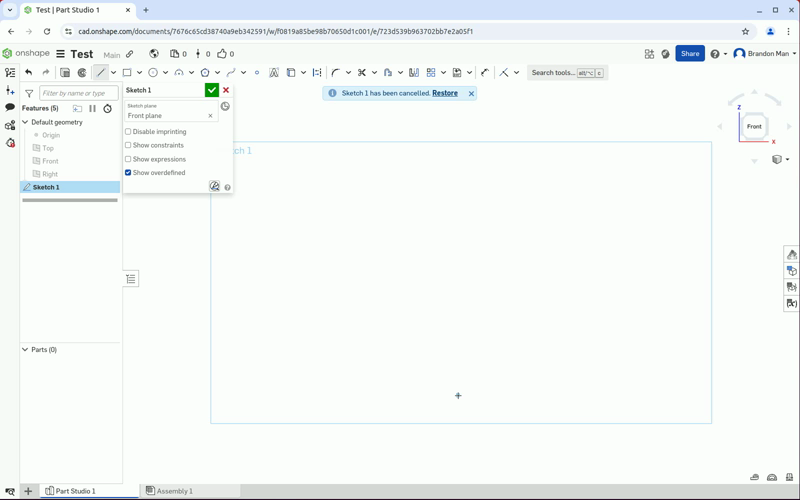
mouse_move(488, 395)
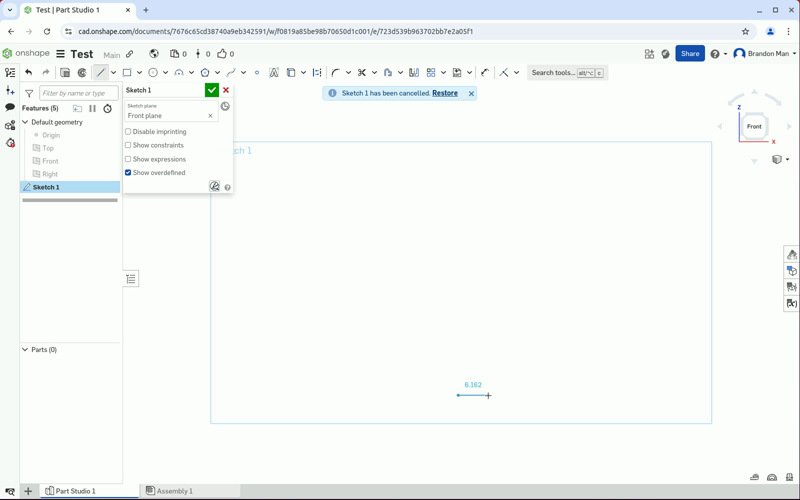
mouse_move(463, 395)
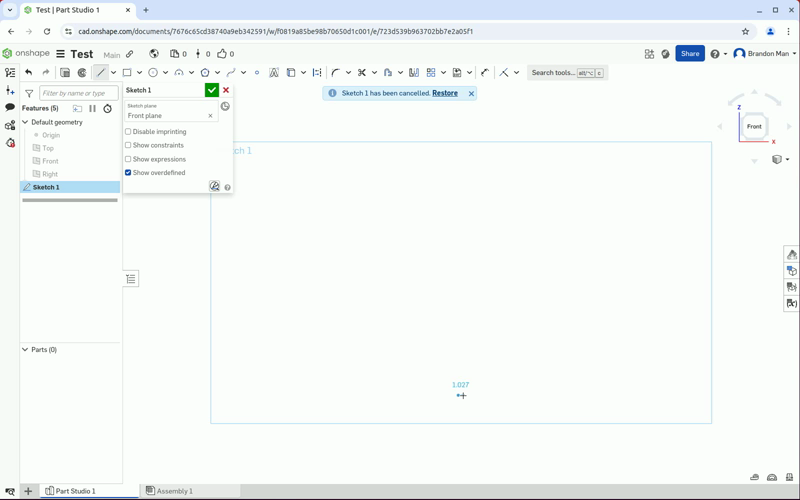
scroll(6)
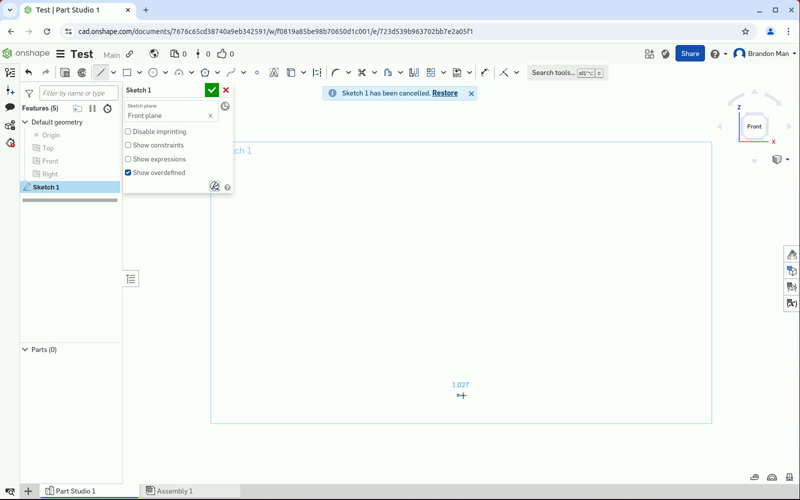
scroll(6)
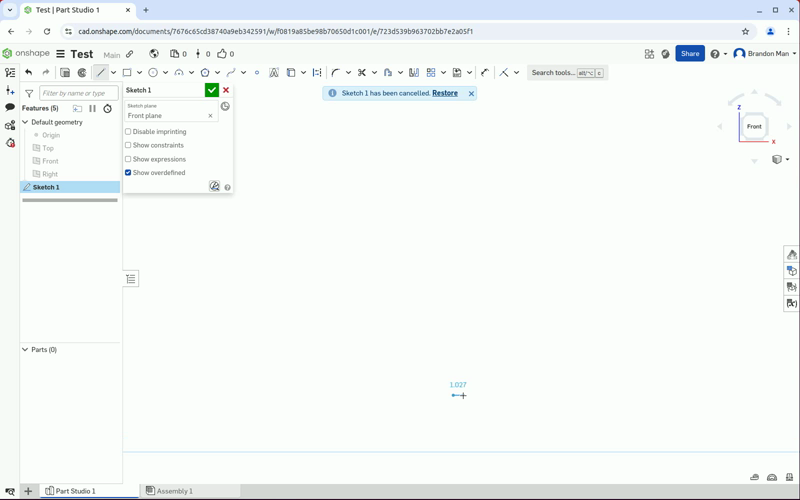
scroll(6)
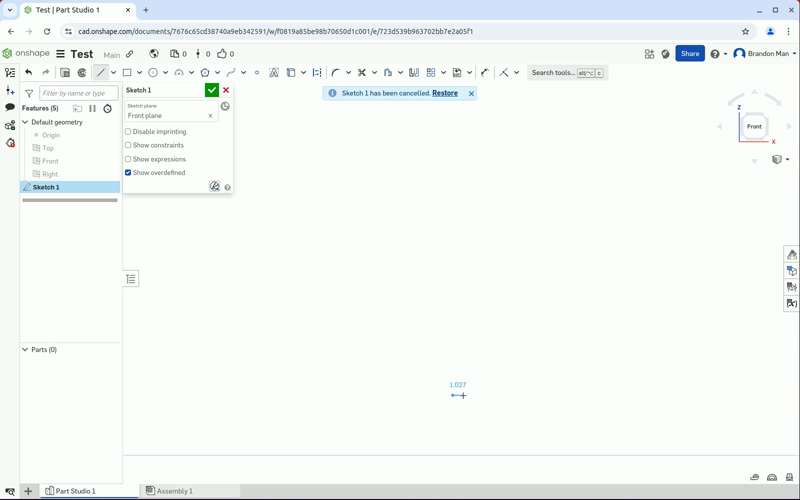
scroll(6)
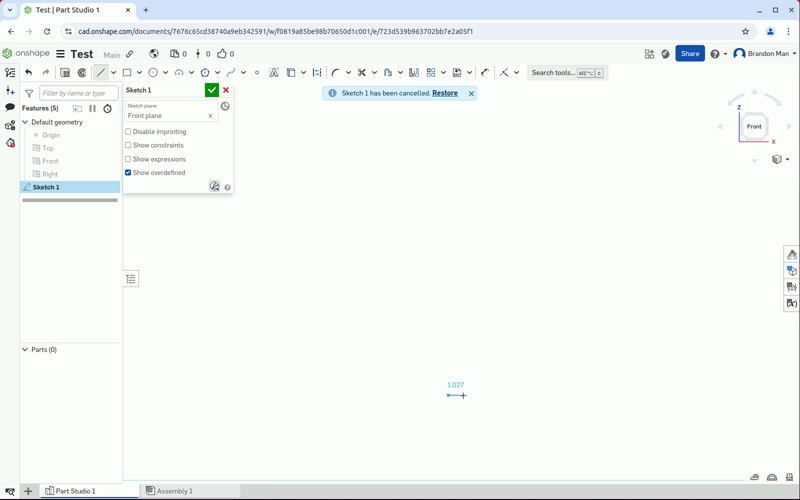
scroll(6)
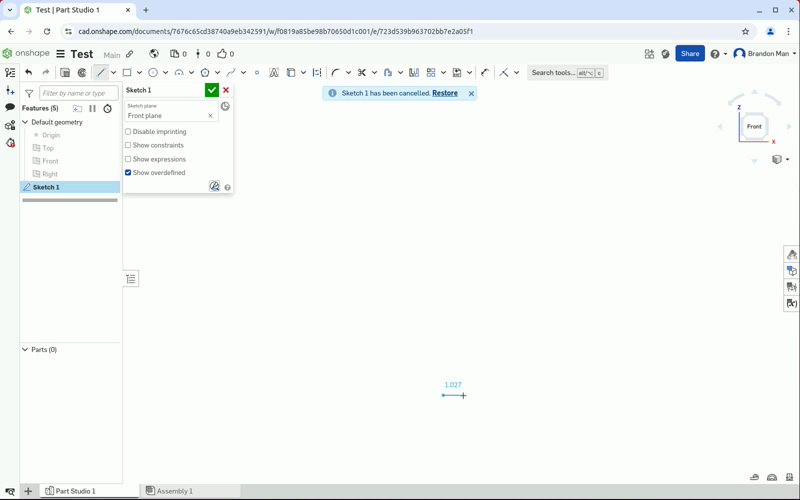
scroll(6)
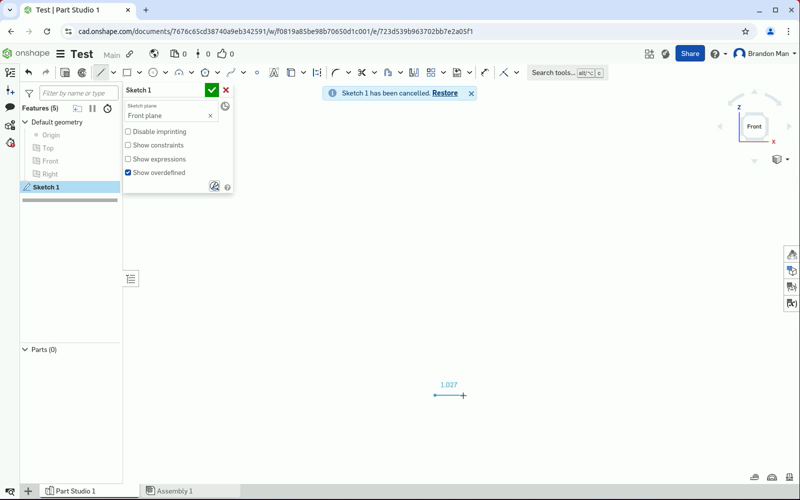
scroll(6)
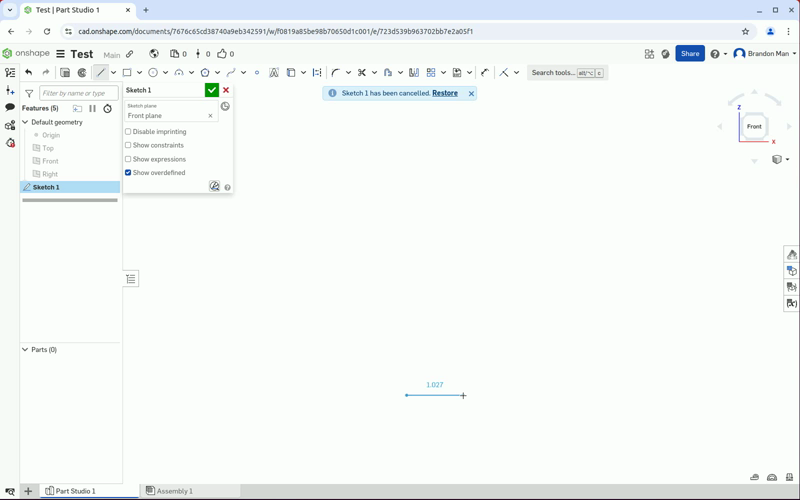
click(463, 395)
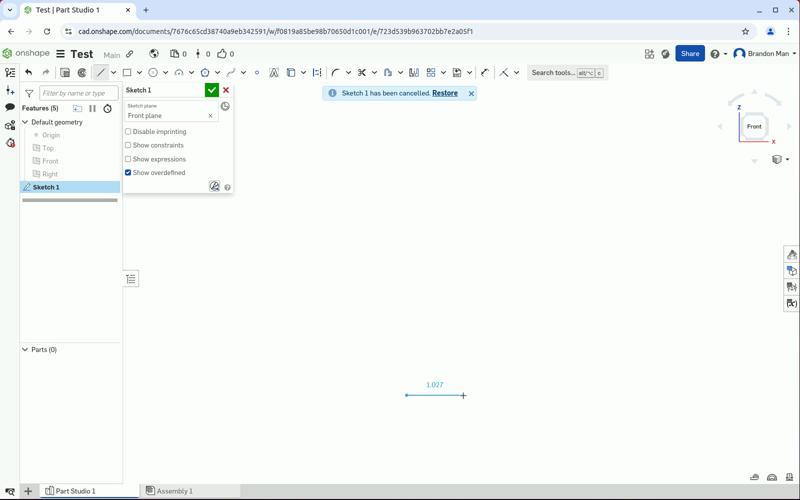
scroll(-6)
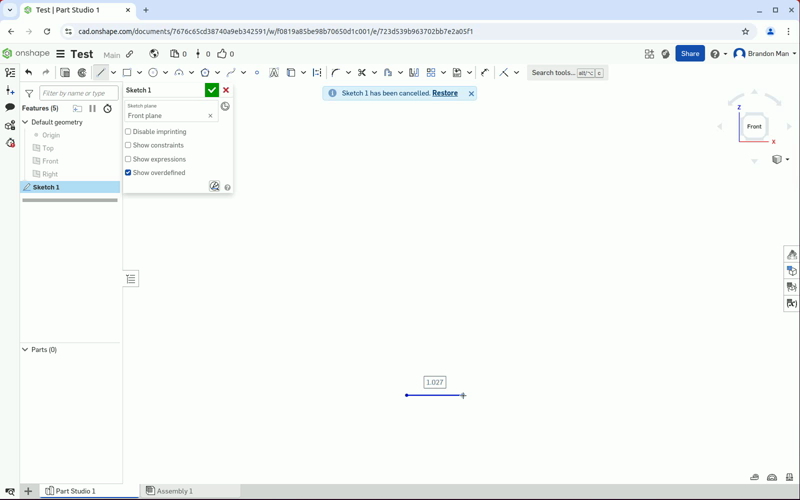
scroll(-6)
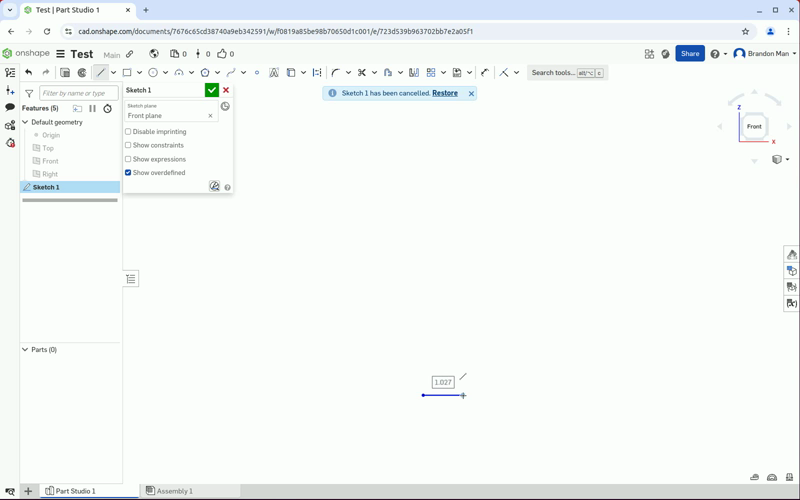
scroll(-6)
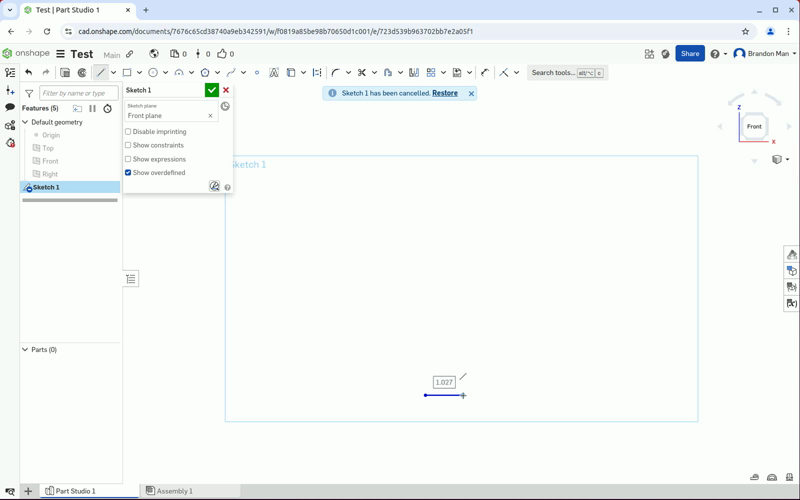
scroll(-6)
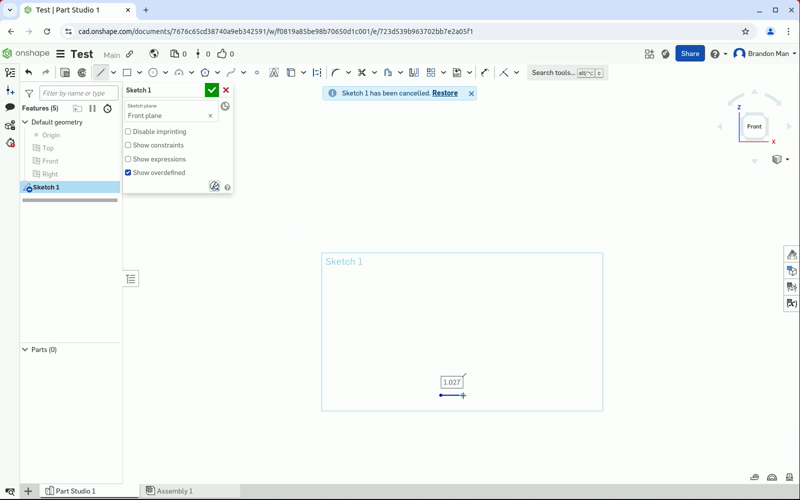
scroll(-6)
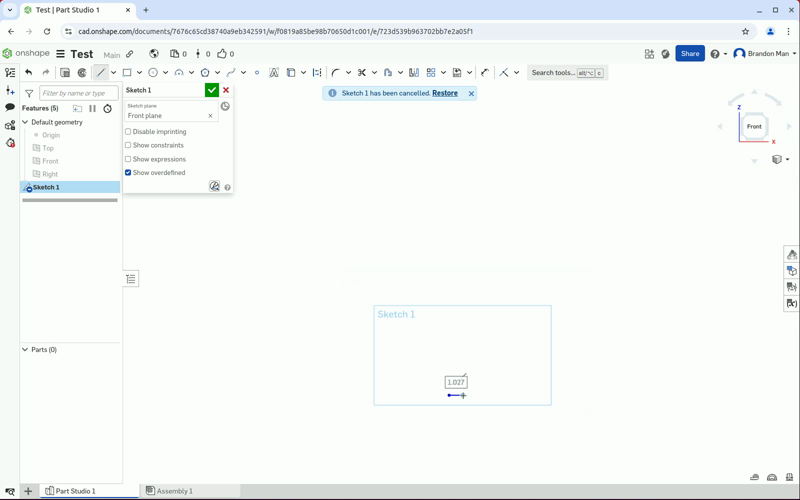
scroll(-6)
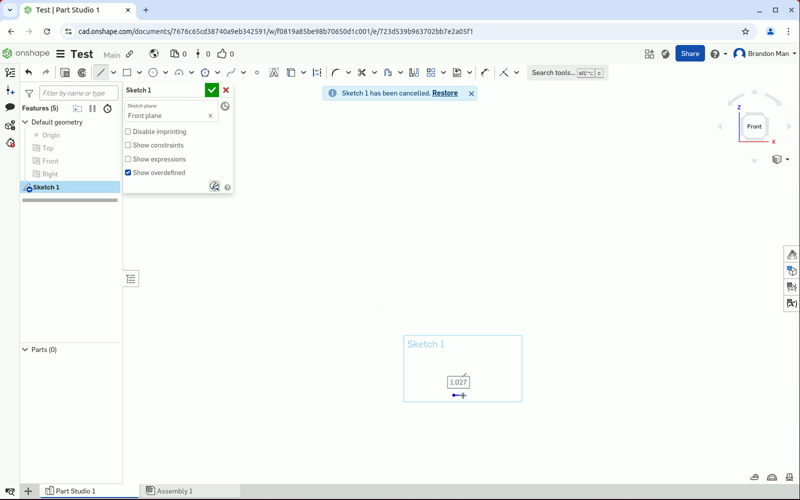
scroll(-6)
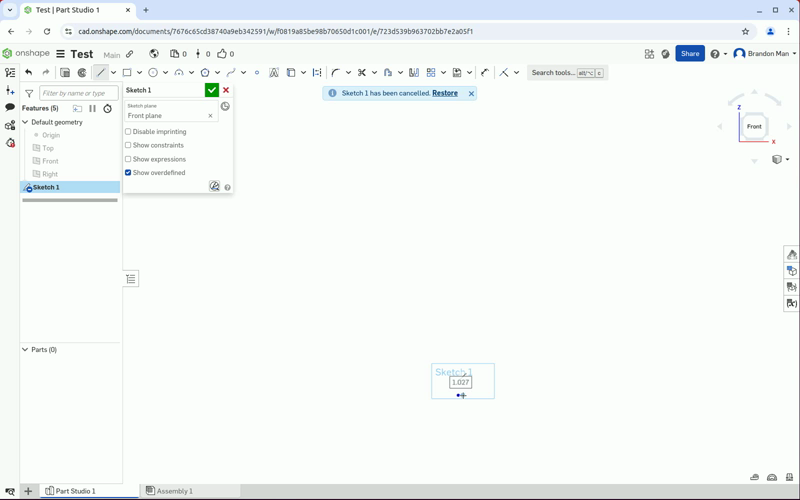
key_up(shift)
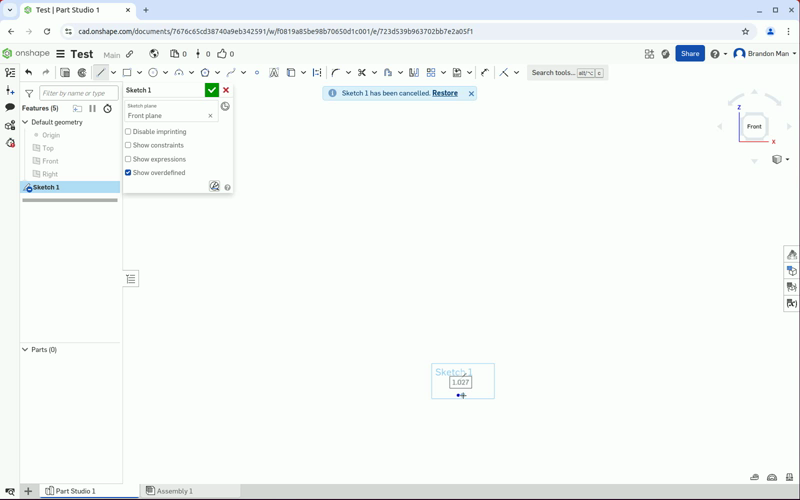
key_down(shift)
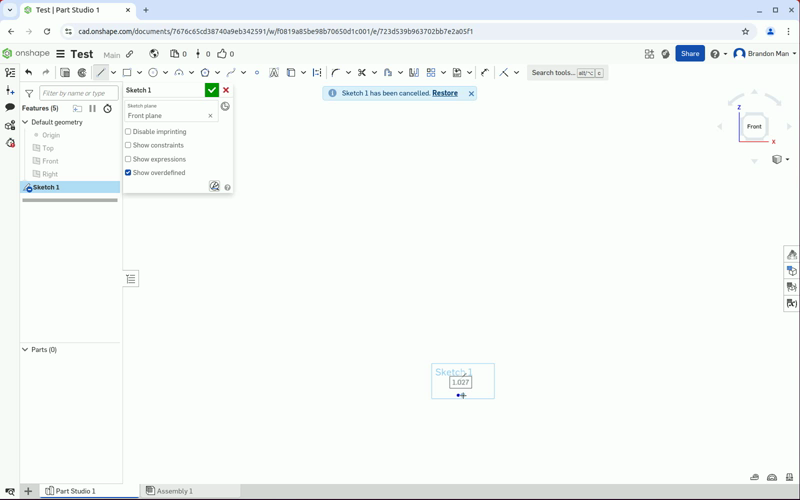
mouse_move(463, 171)
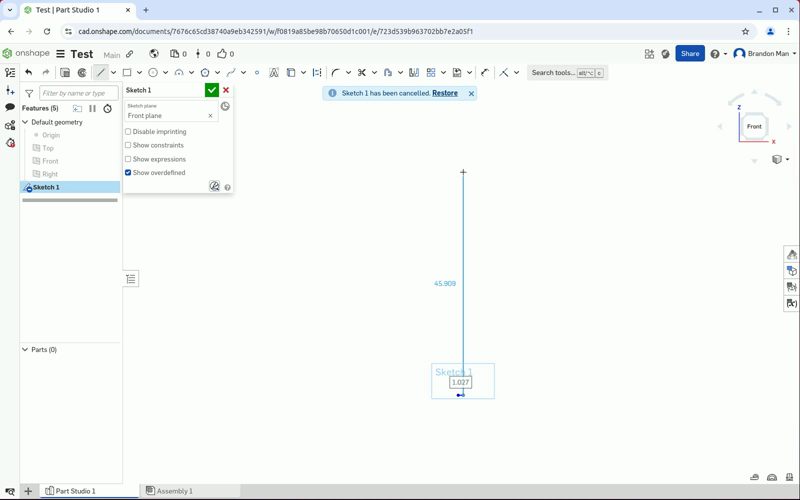
click(463, 171)
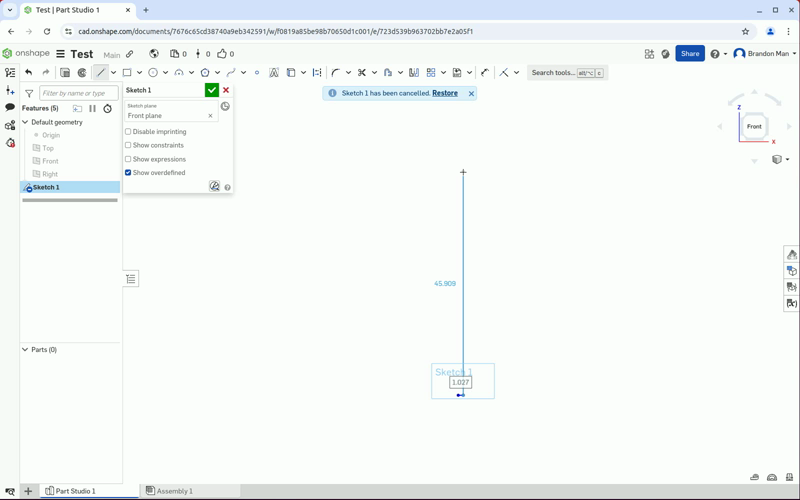
key_up(shift)
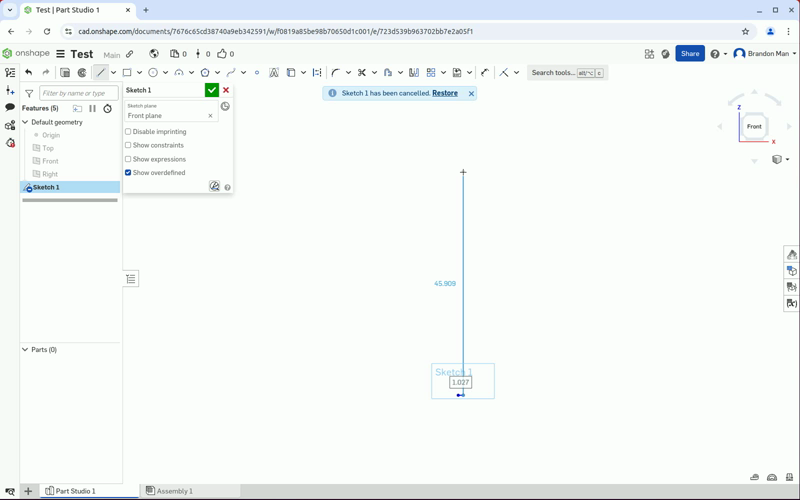
key_down(shift)
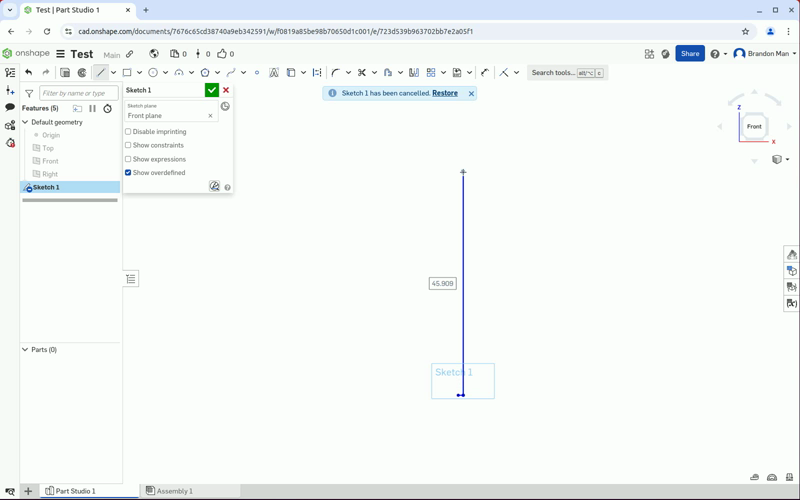
mouse_move(493, 171)
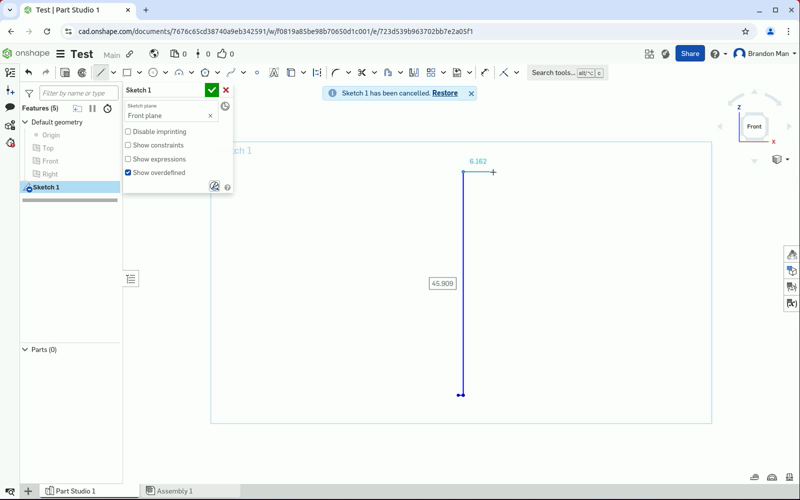
mouse_move(458, 171)
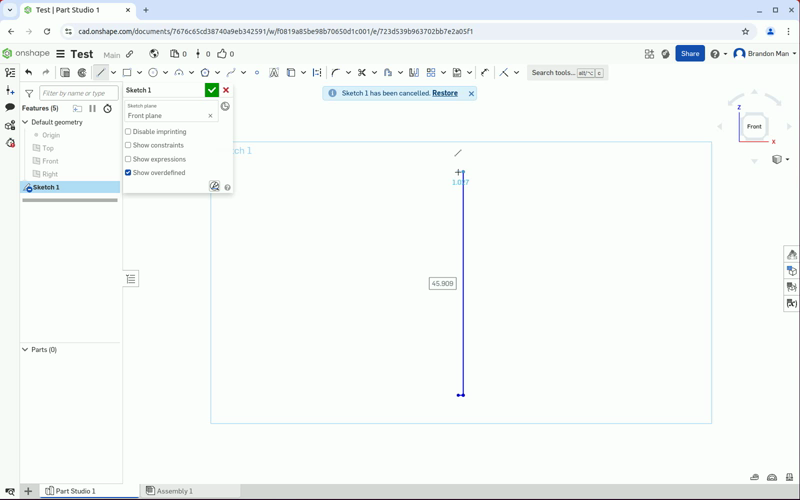
scroll(6)
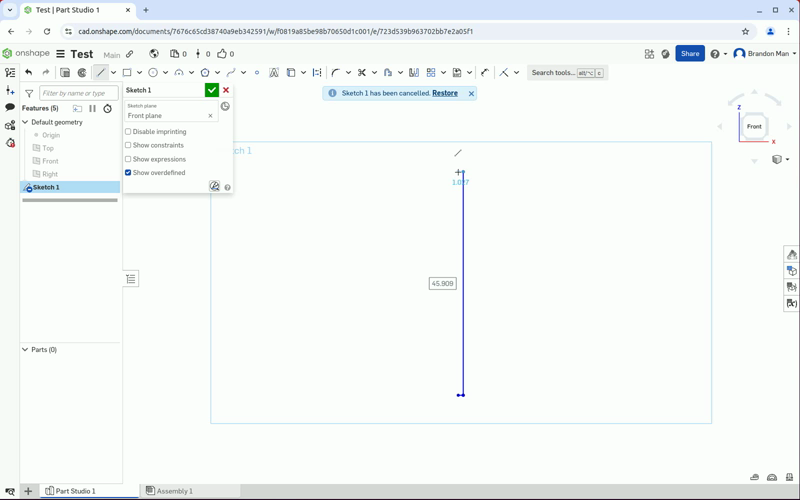
scroll(6)
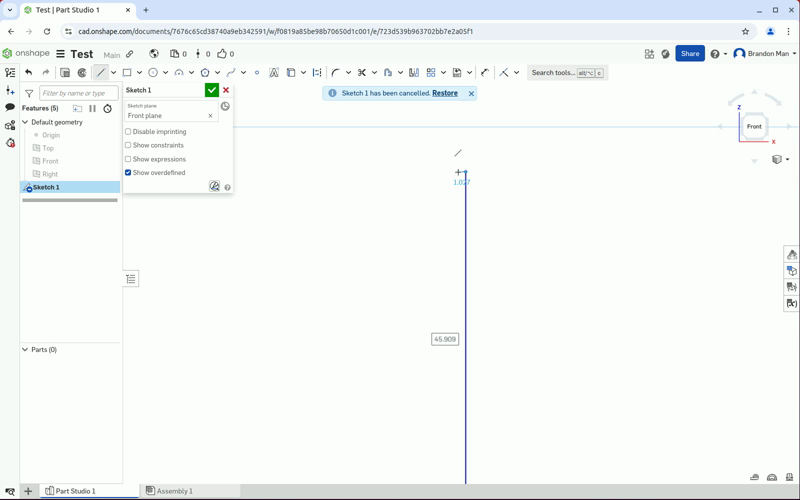
scroll(6)
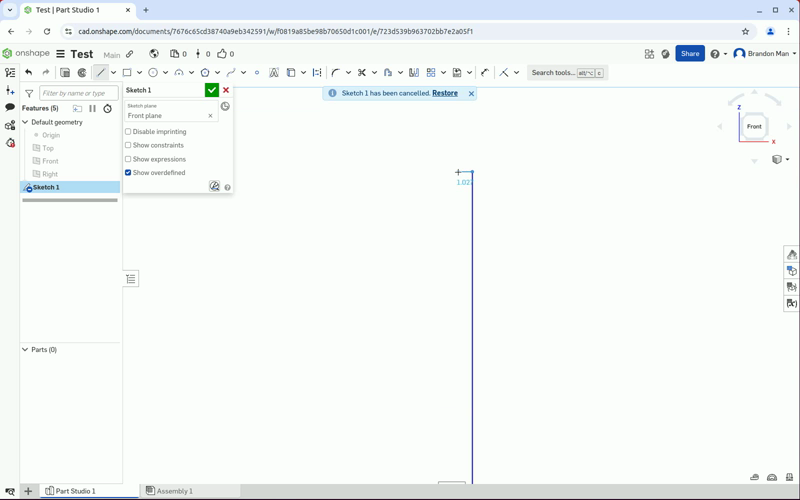
scroll(6)
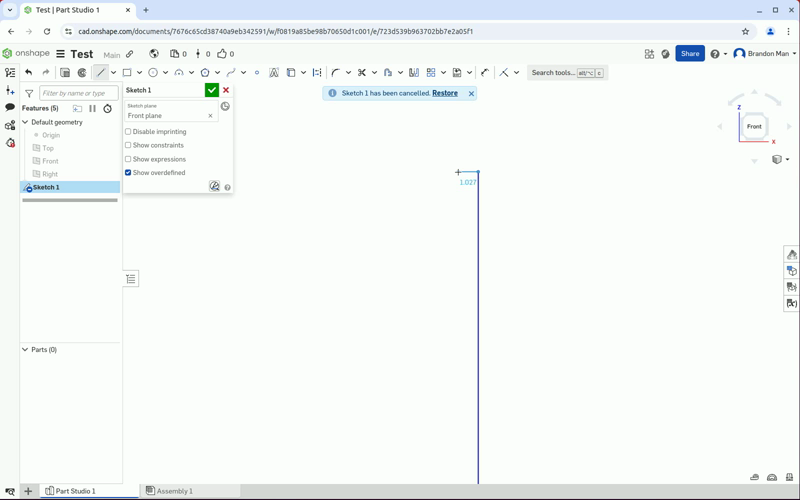
scroll(6)
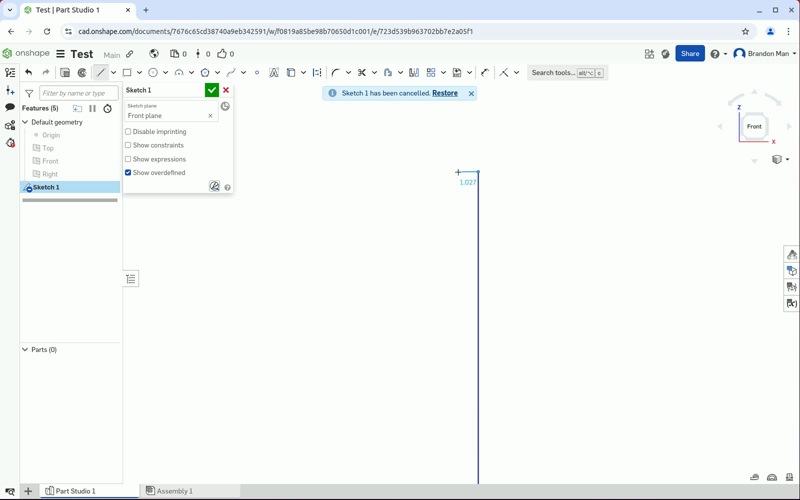
scroll(6)
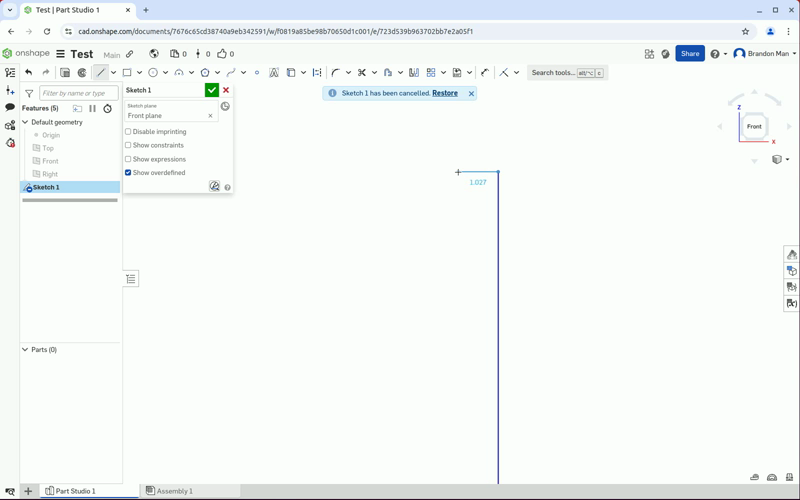
scroll(6)
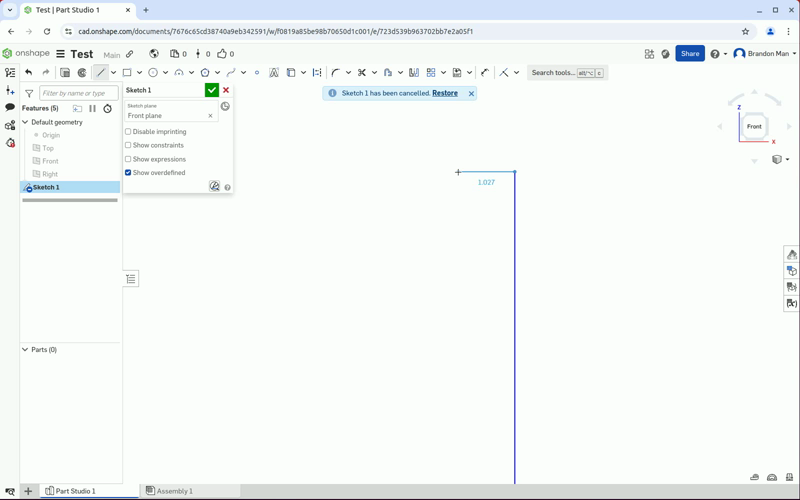
click(458, 171)
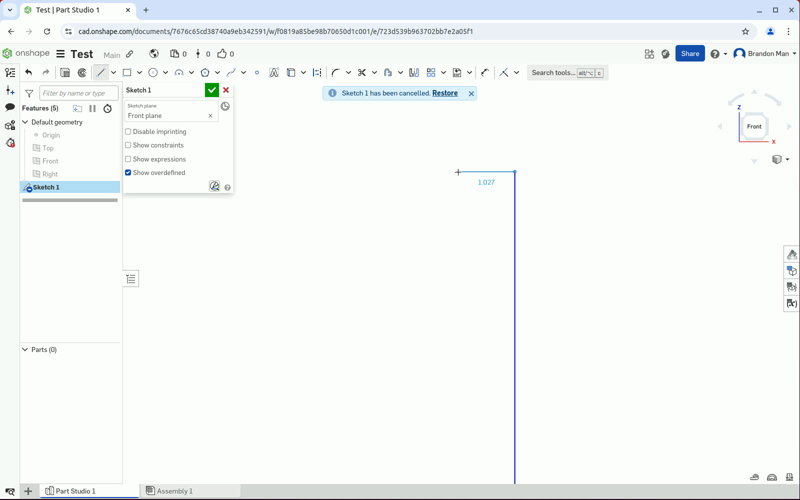
scroll(-6)
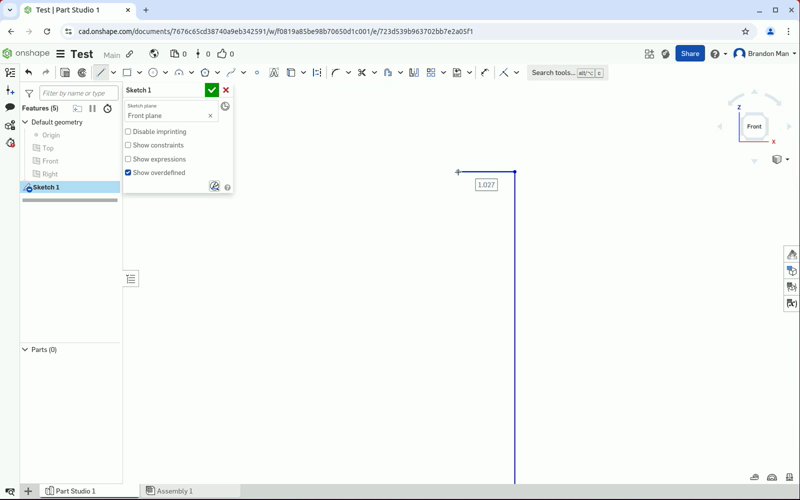
scroll(-6)
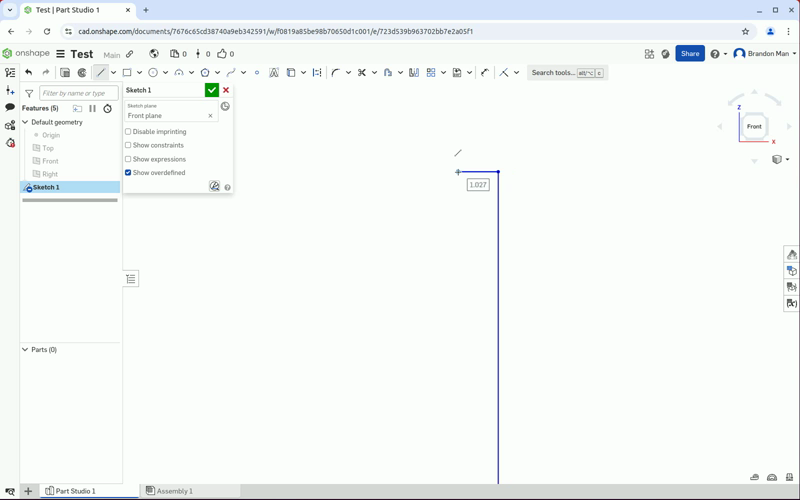
scroll(-6)
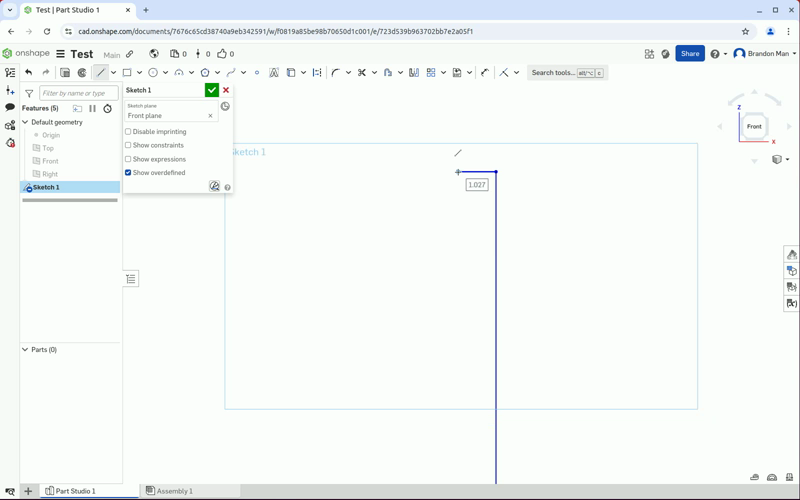
scroll(-6)
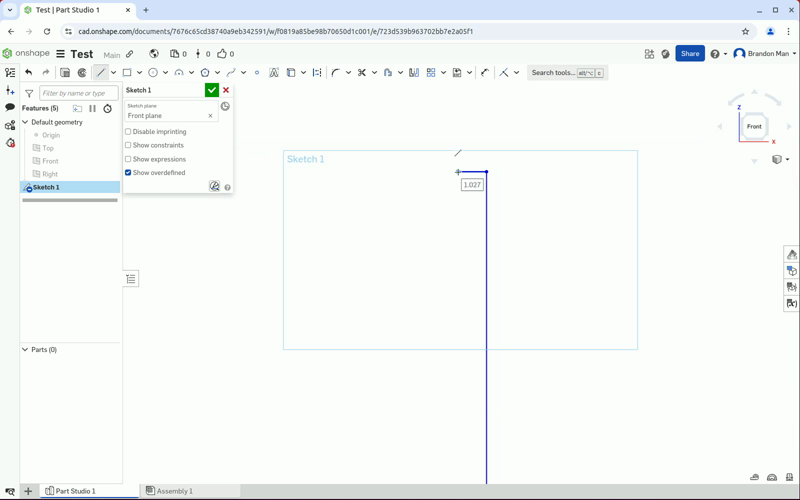
scroll(-6)
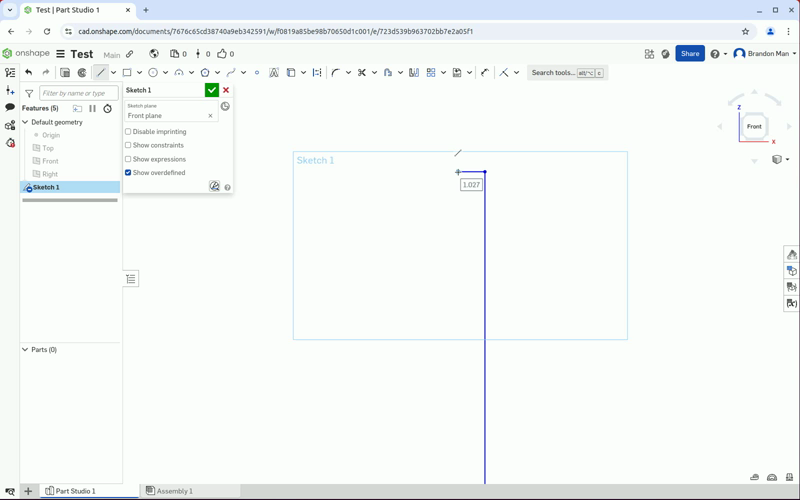
scroll(-6)
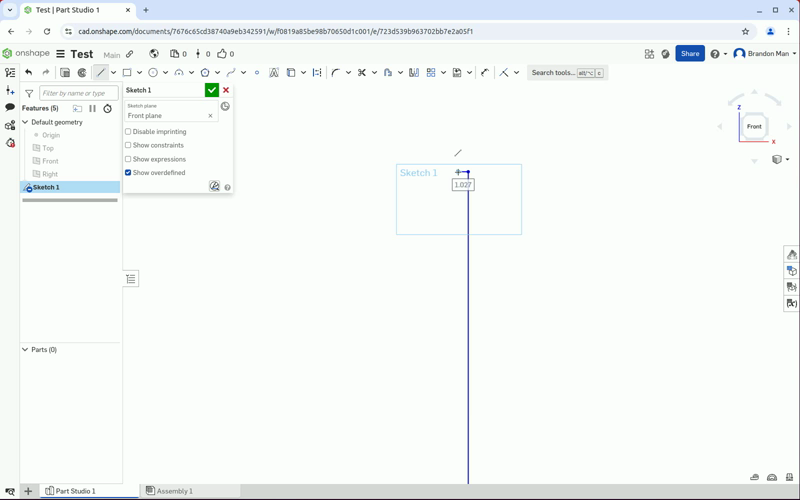
scroll(-6)
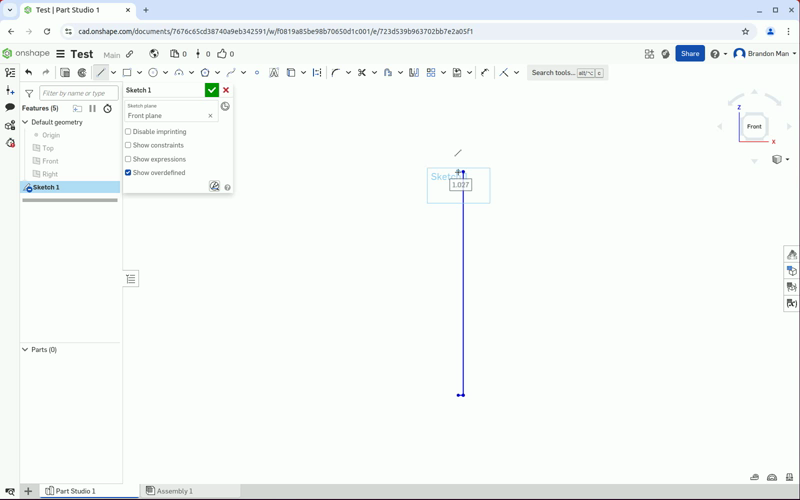
key_up(shift)
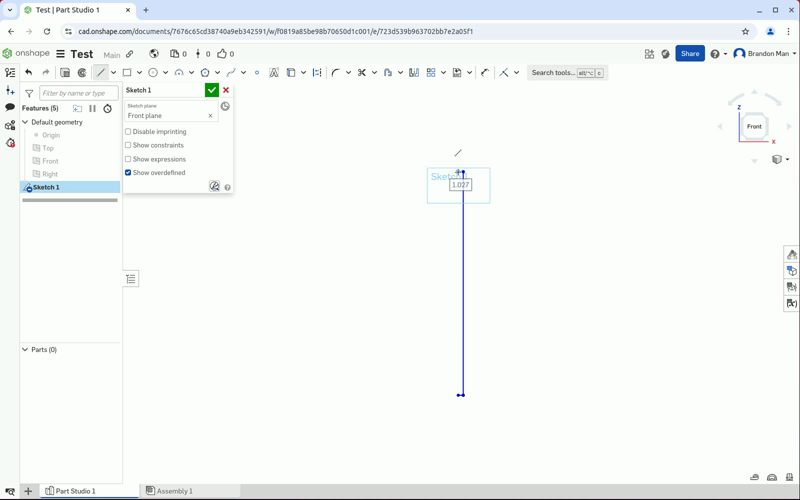
key_down(shift)
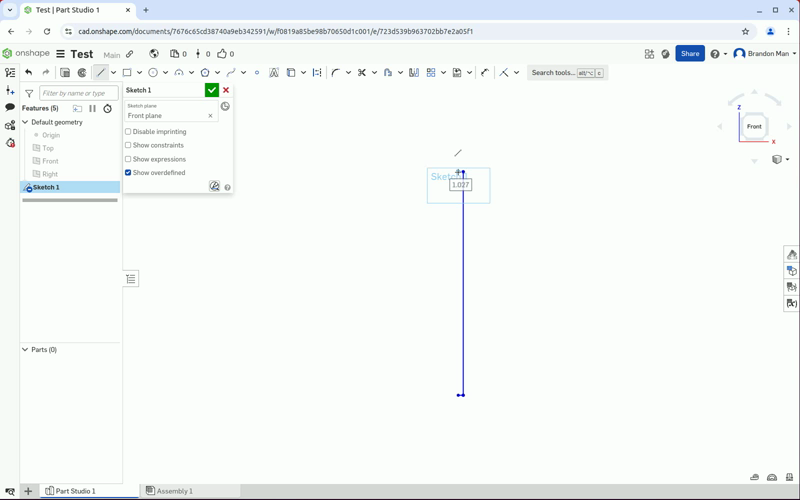
mouse_move(458, 395)
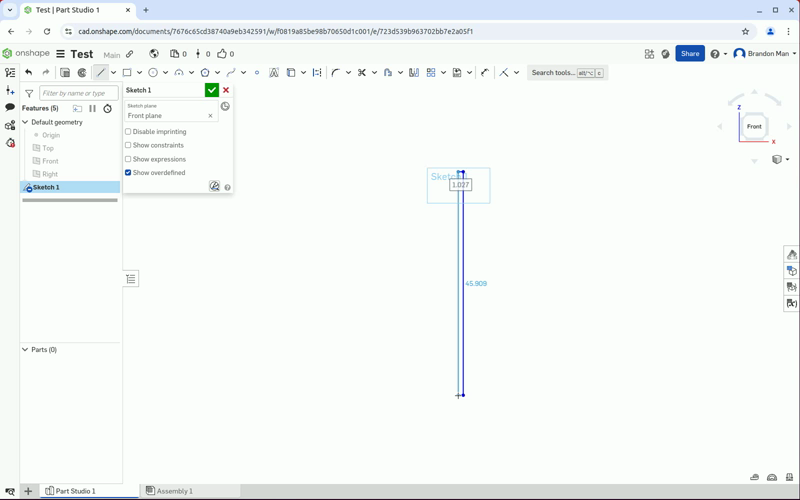
key_up(shift)
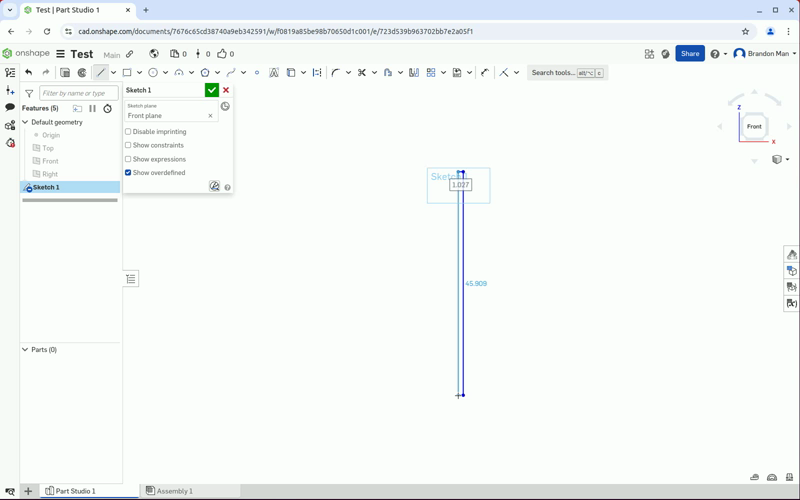
click(458, 395)
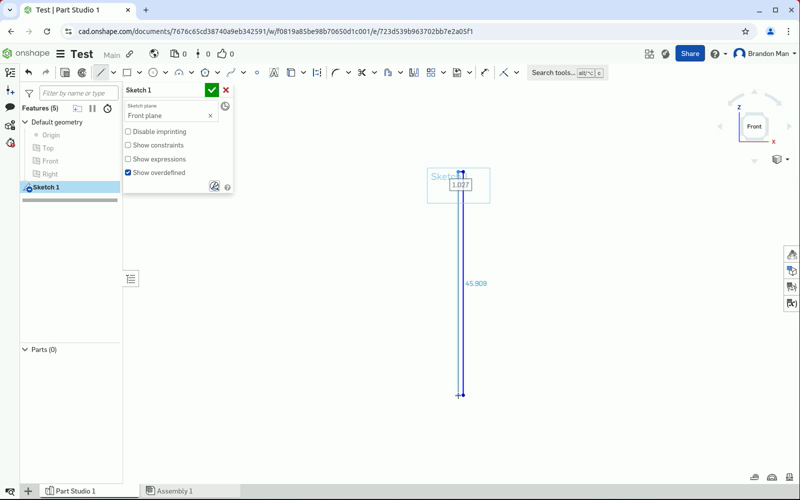
key(esc)
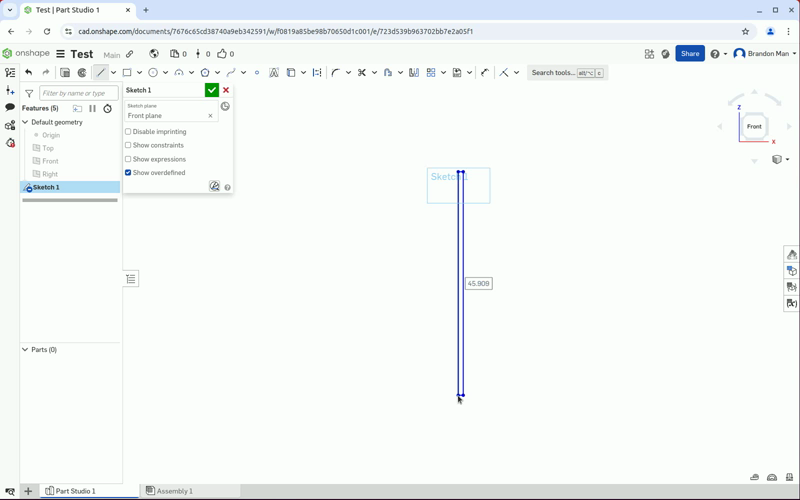
mouse_move(462, 191)
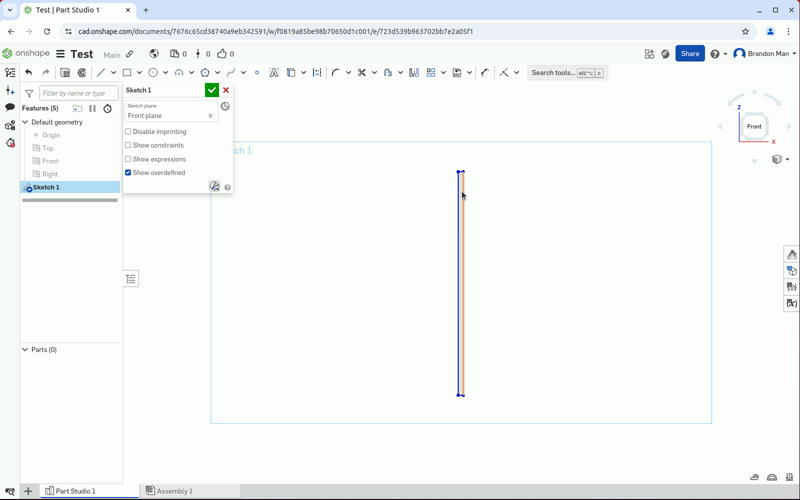
scroll(6)
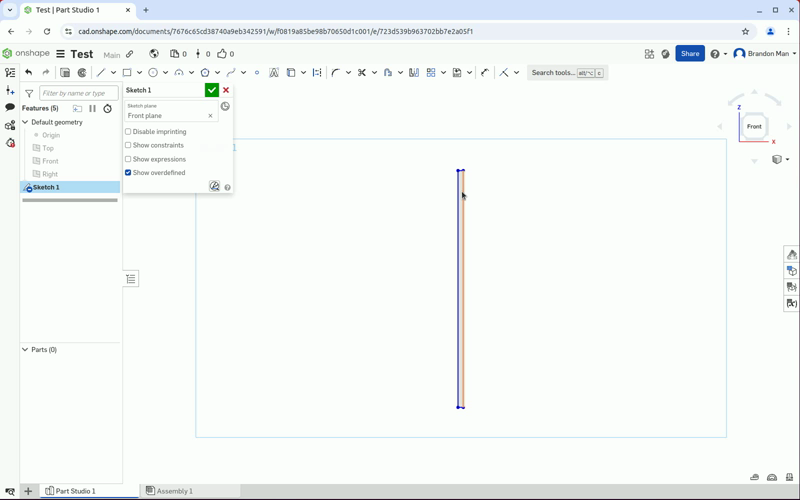
scroll(6)
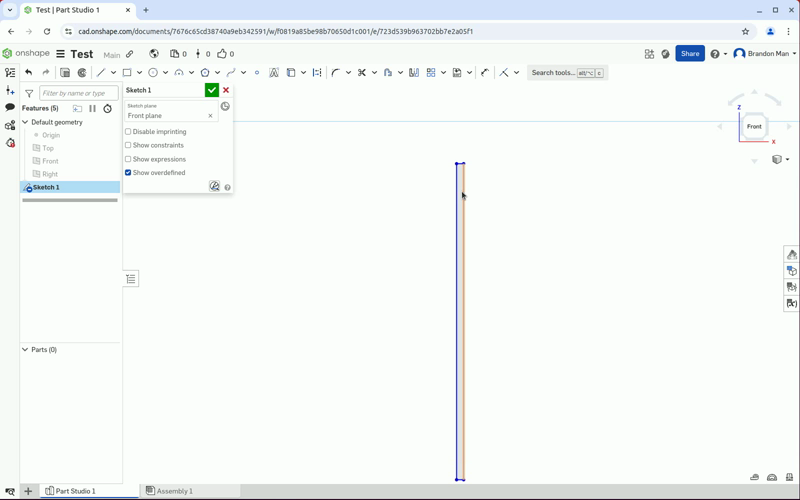
scroll(6)
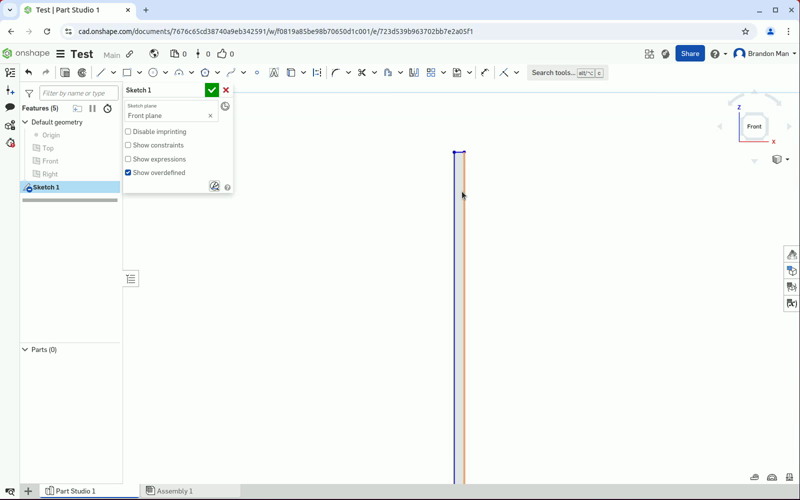
scroll(6)
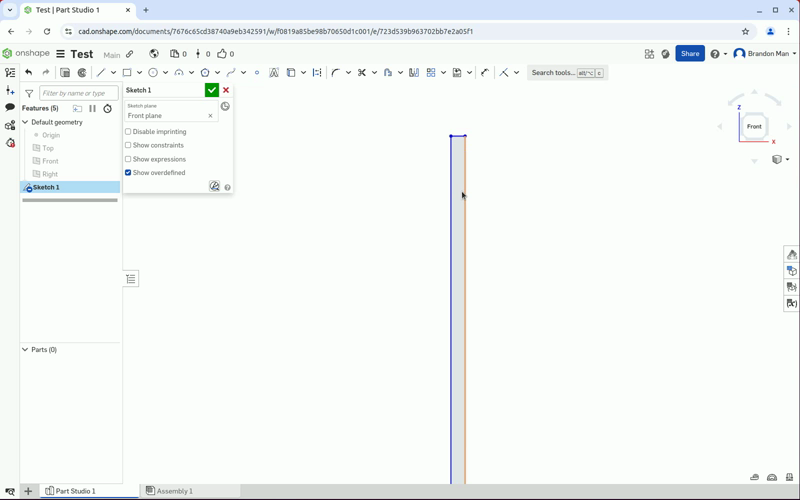
scroll(6)
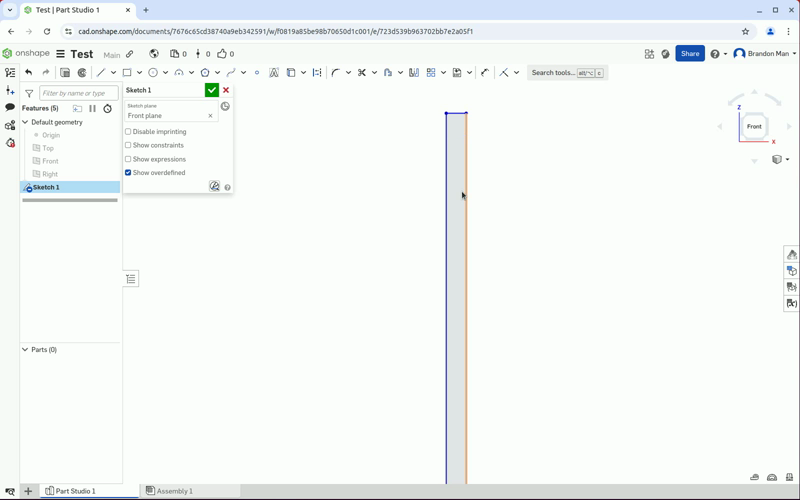
scroll(6)
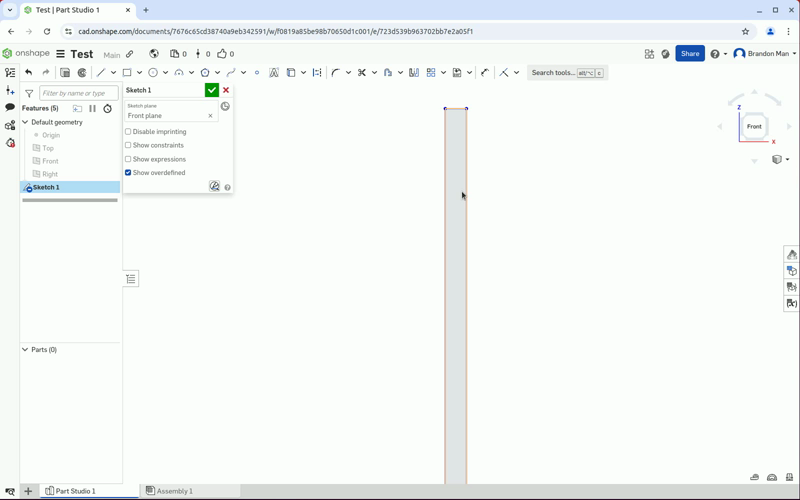
scroll(6)
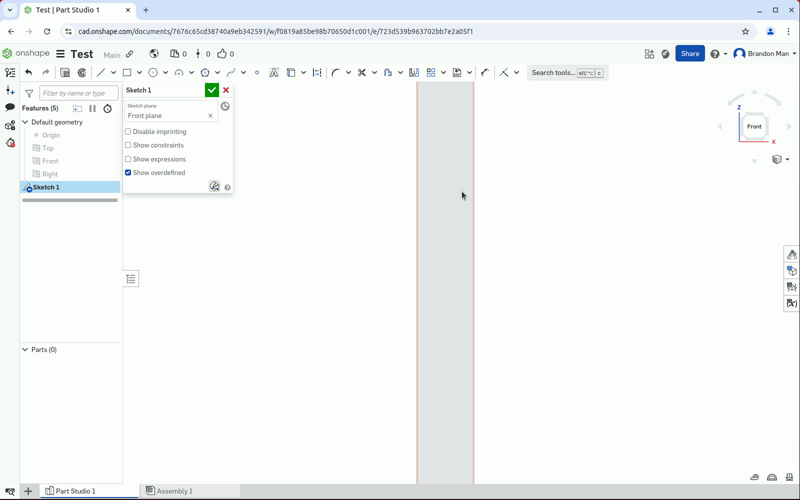
click(462, 191)
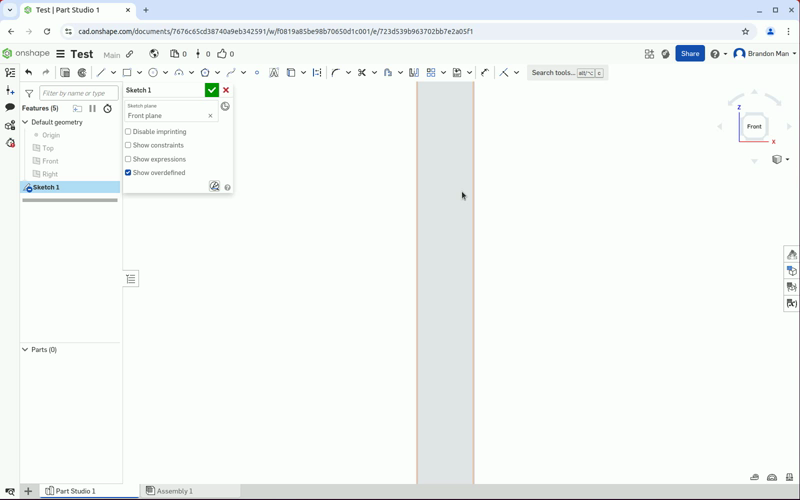
scroll(-6)
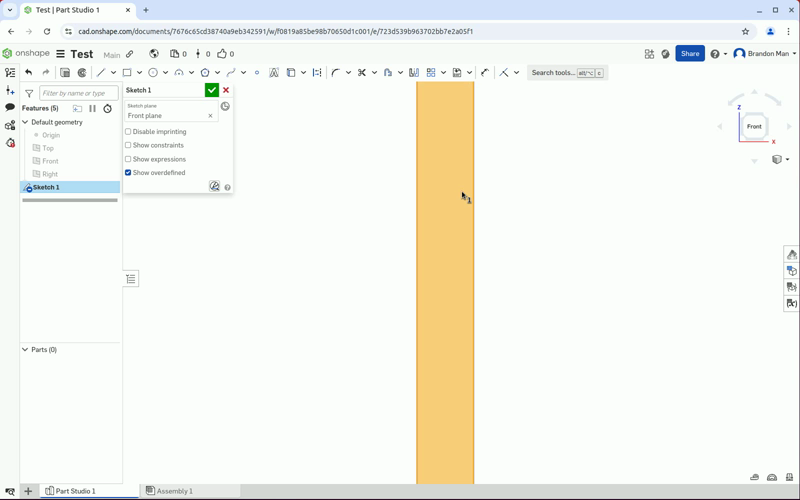
scroll(-6)
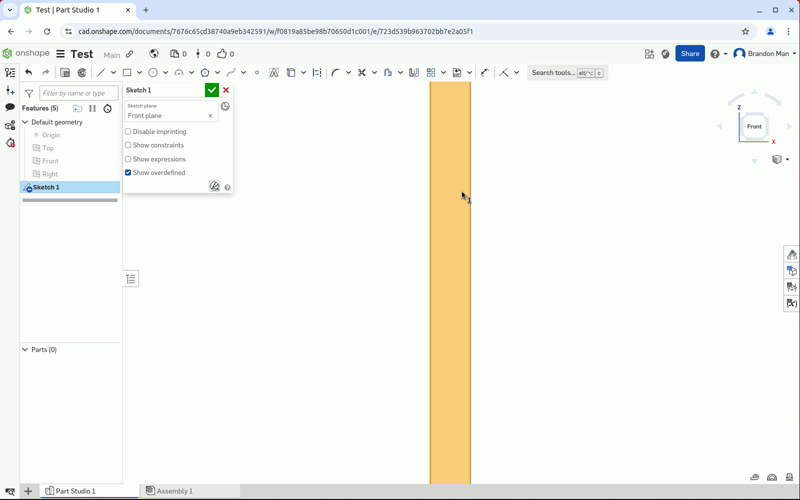
scroll(-6)
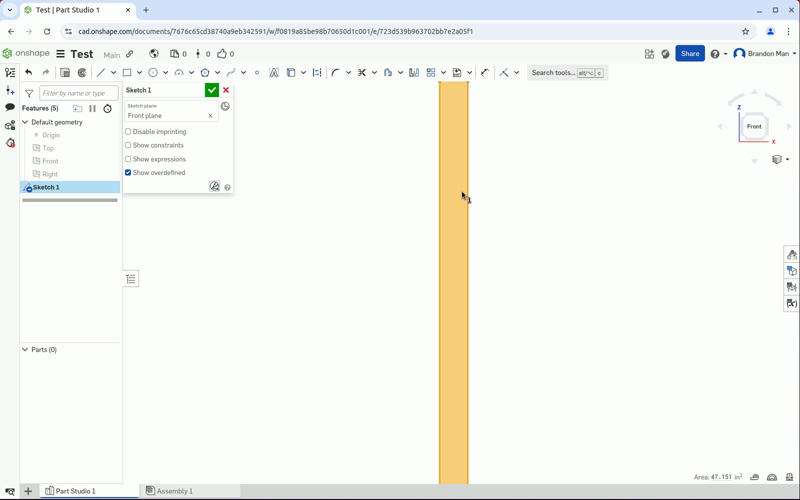
scroll(-6)
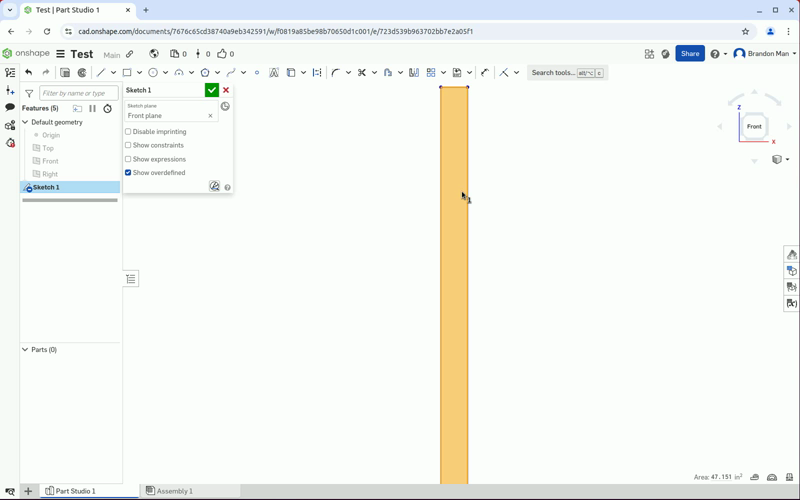
scroll(-6)
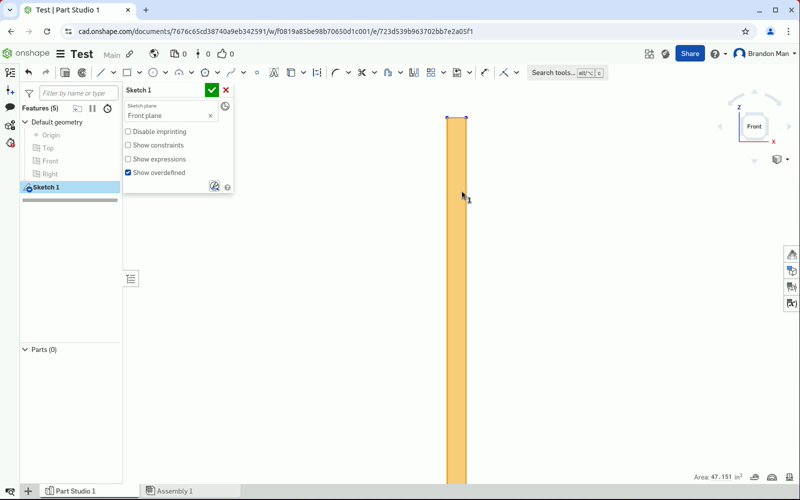
scroll(-6)
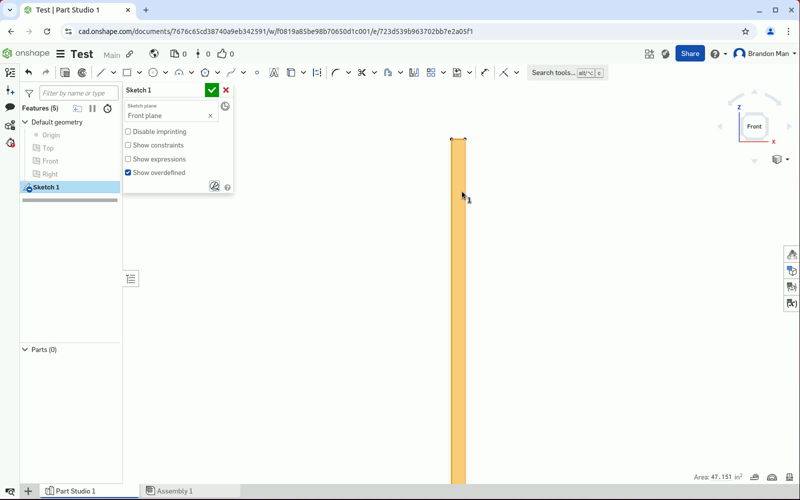
scroll(-6)
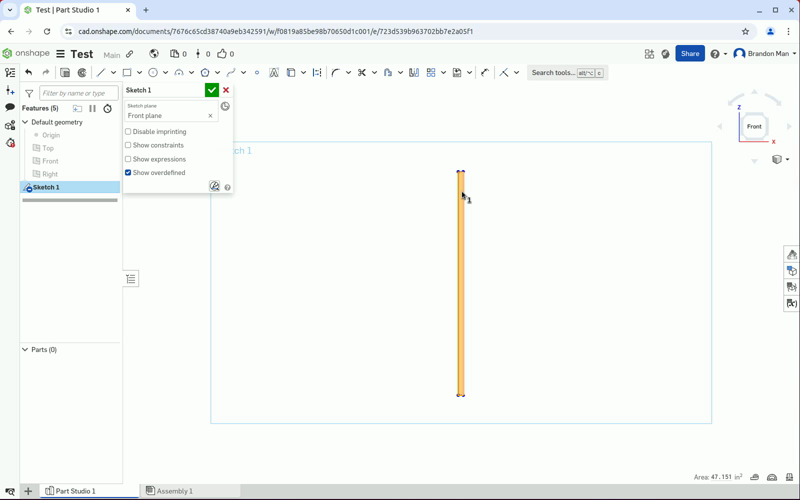
mouse_move(73, 352)
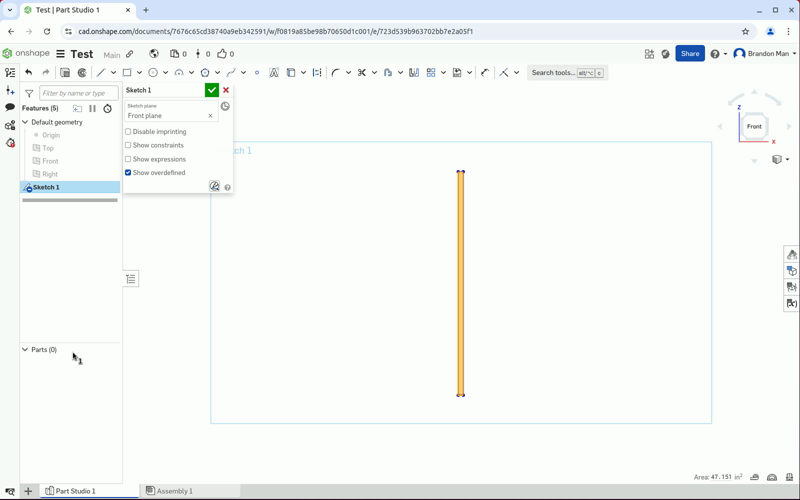
key(shift+y)
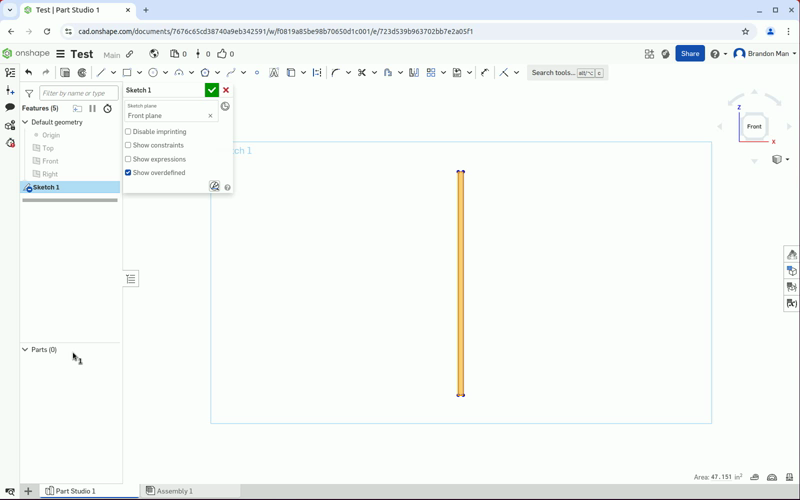
key(shift+e)
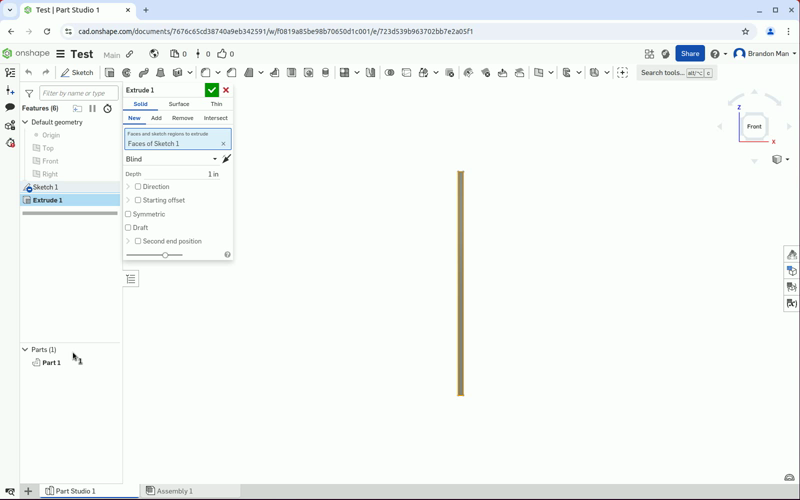
mouse_move(143, 106)
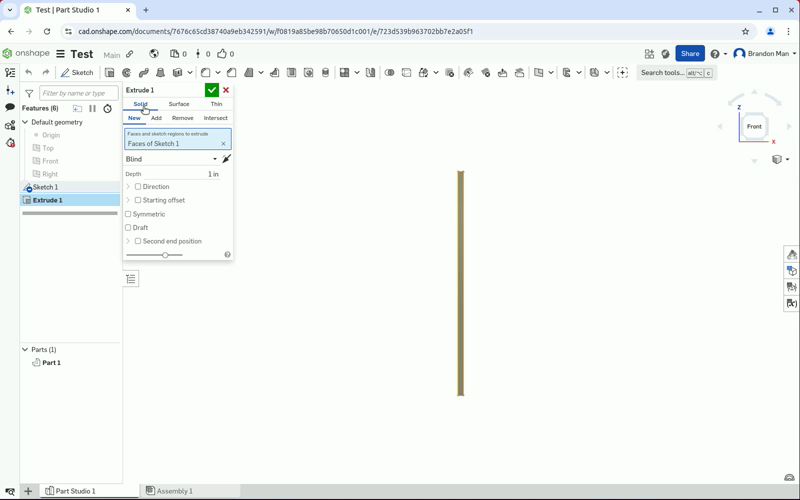
click(143, 106)
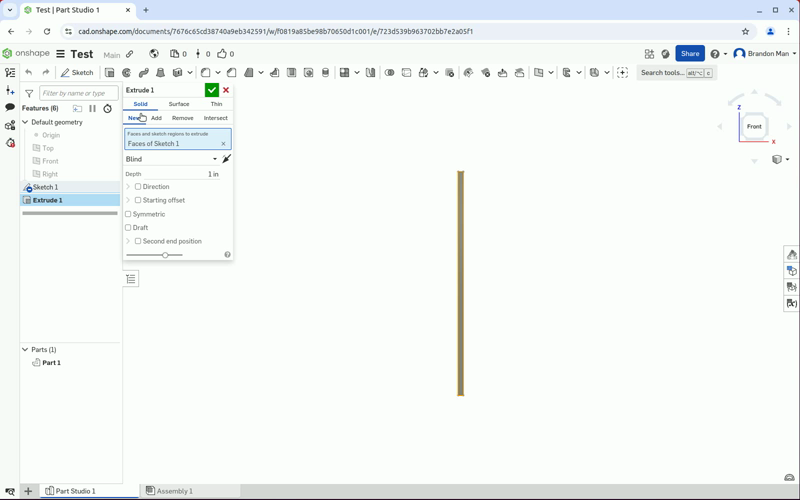
mouse_move(137, 120)
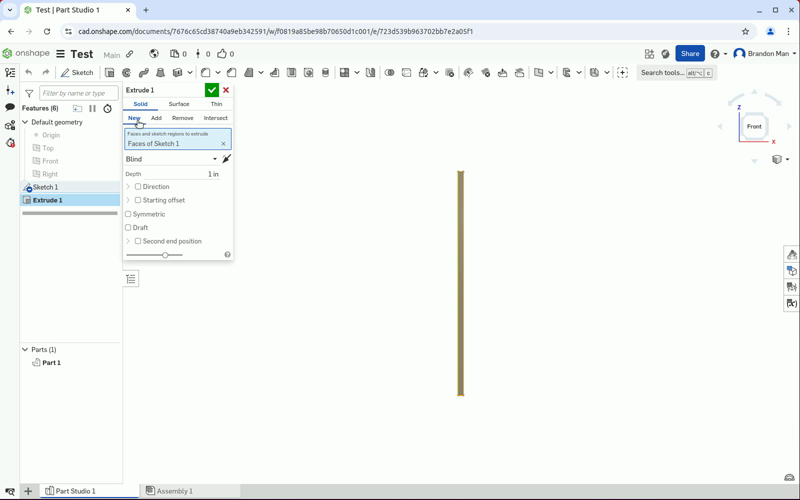
click(137, 120)
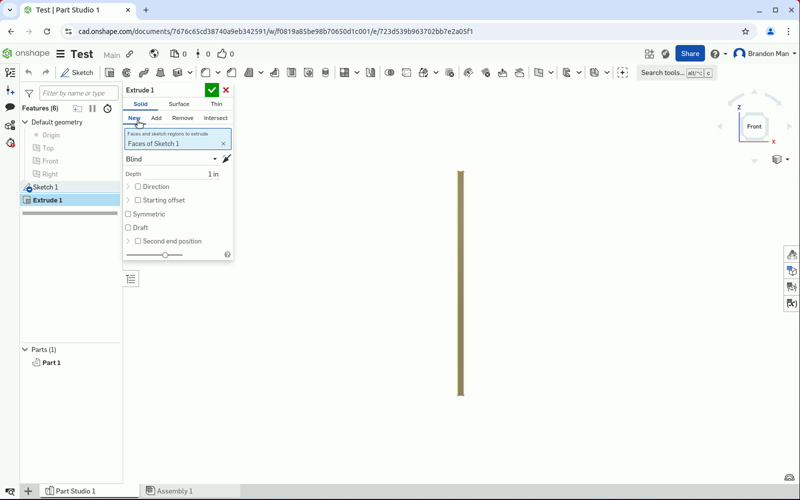
key(tab, 4)
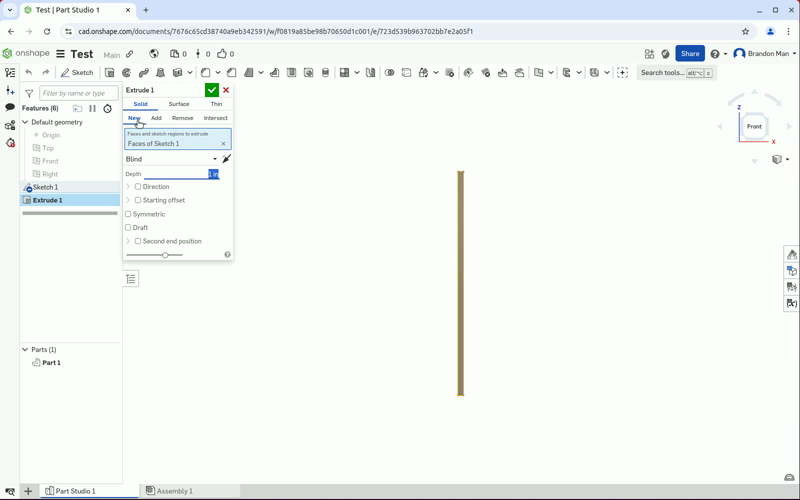
text(20.701)
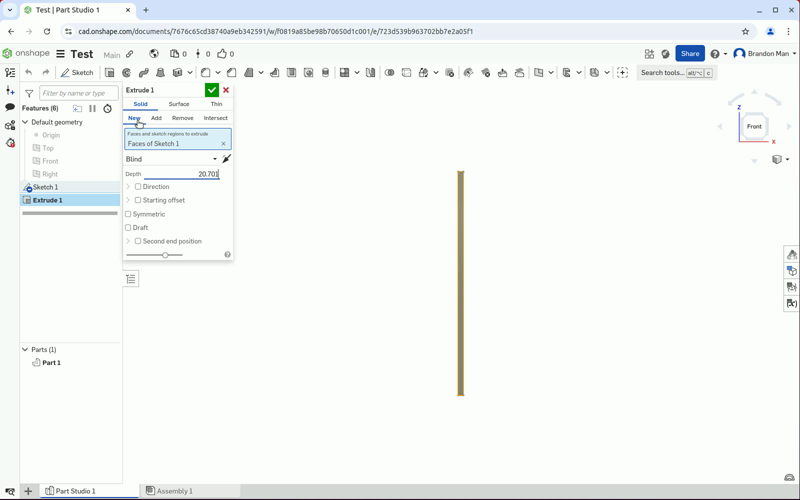
key(enter)
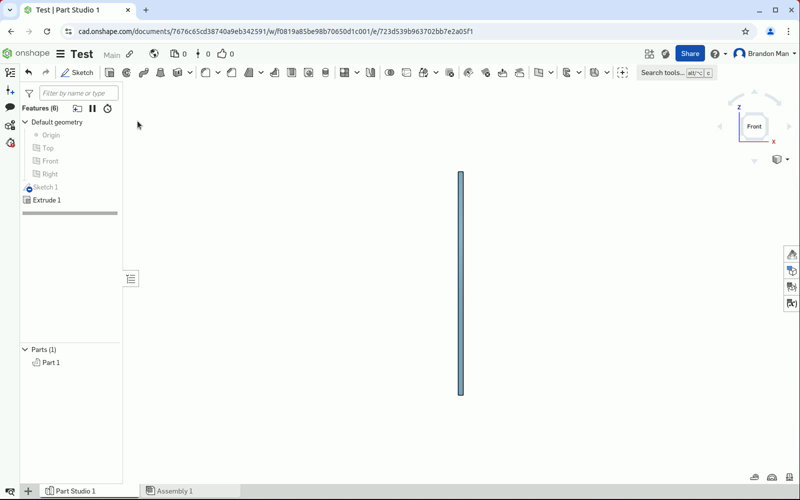
key(shift+h)
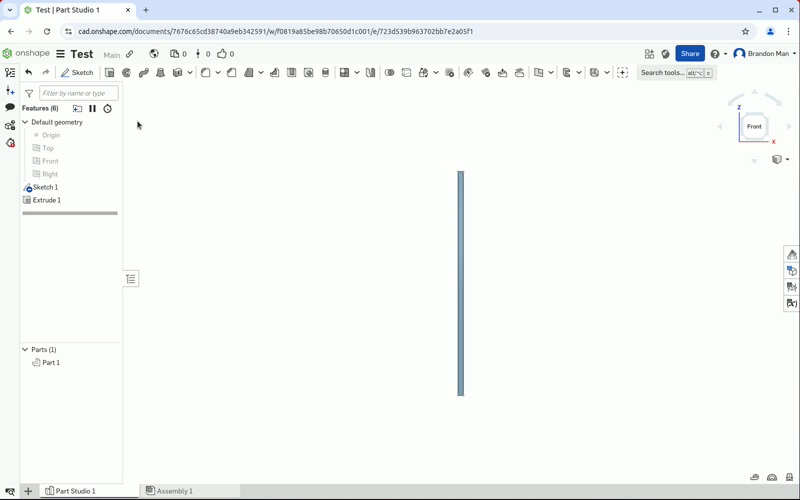
key(shift+h)
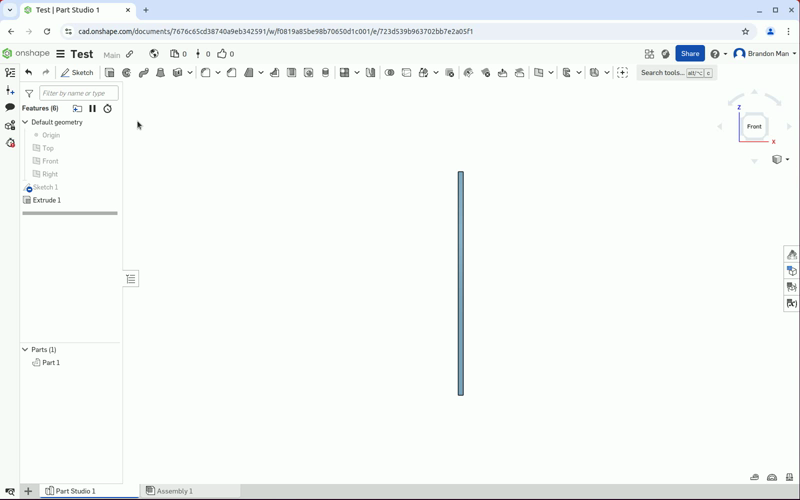
mouse_move(73, 189)
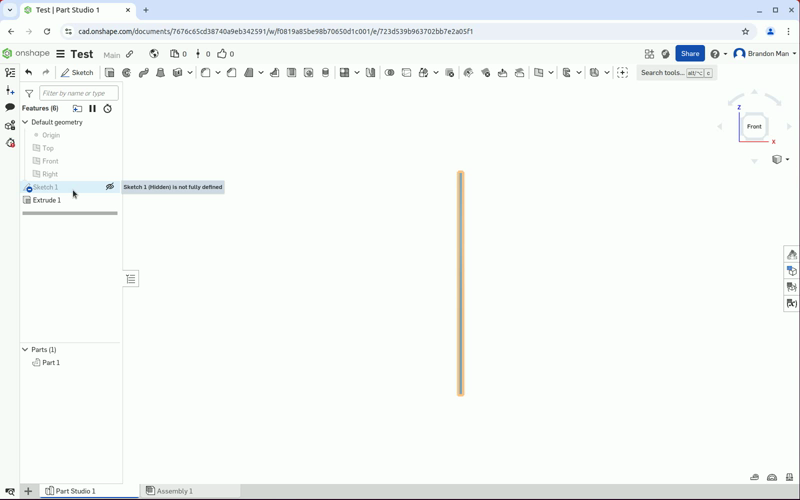
click(73, 189)
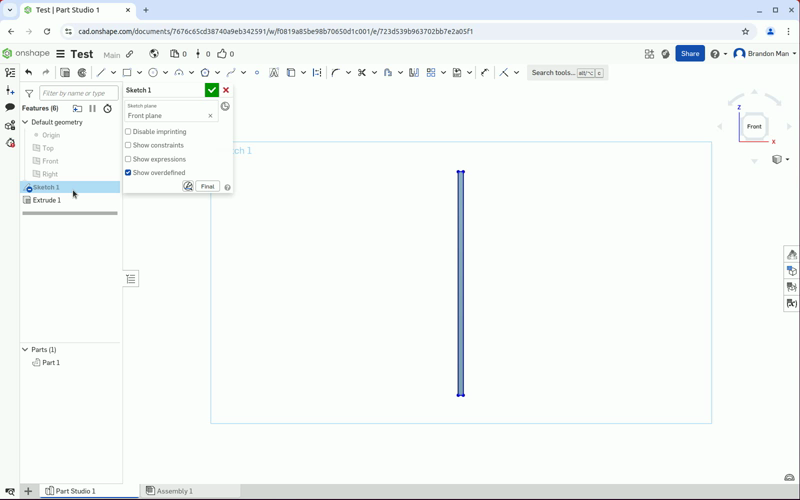
mouse_move(229, 92)
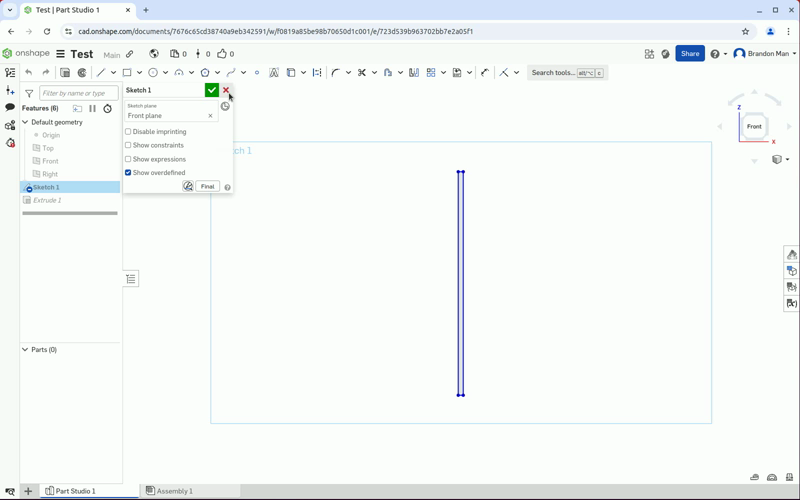
click(229, 92)
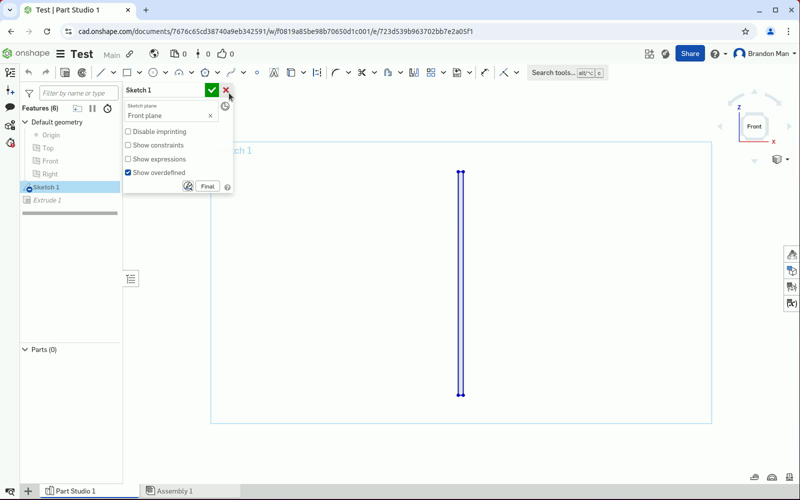
key(shift+s)
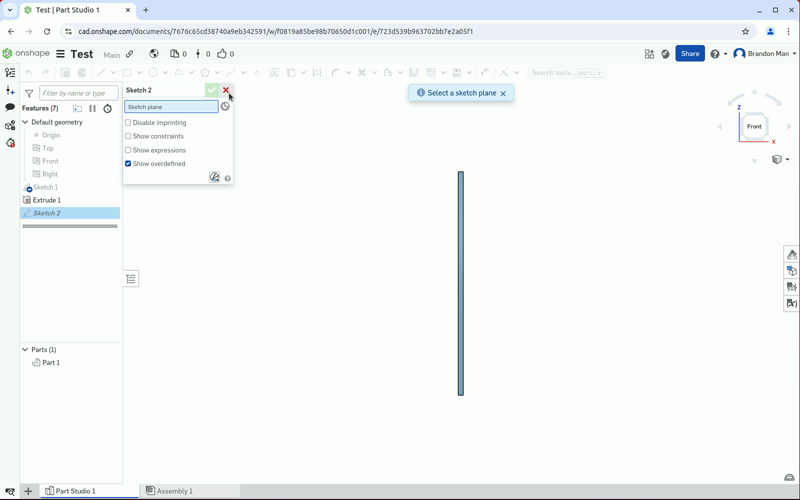
mouse_move(73, 163)
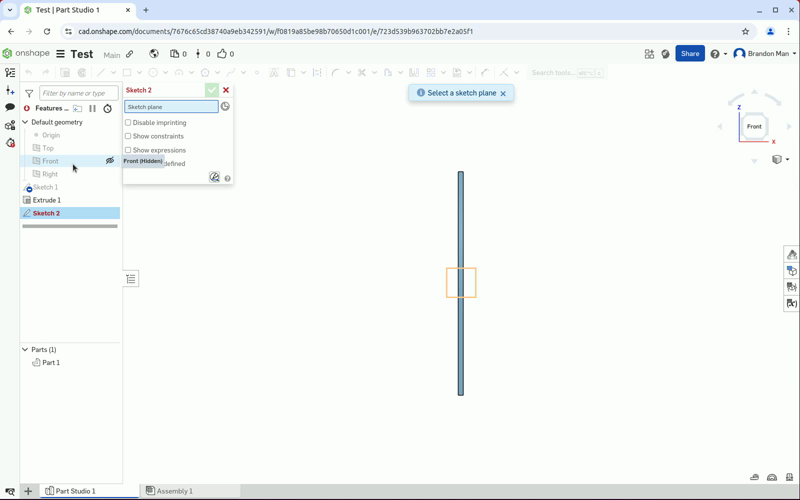
click(73, 163)
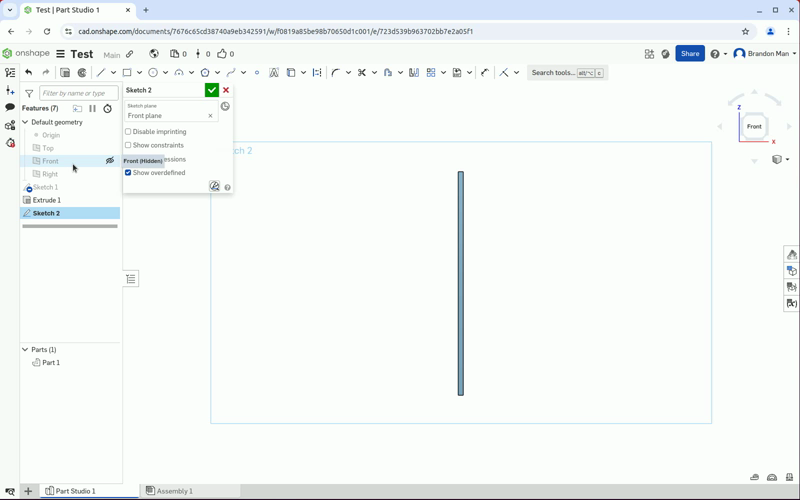
mouse_move(73, 352)
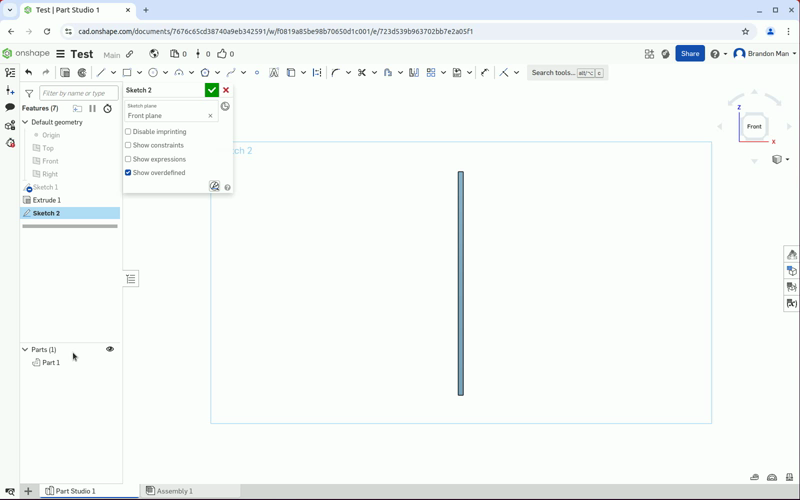
key(y)
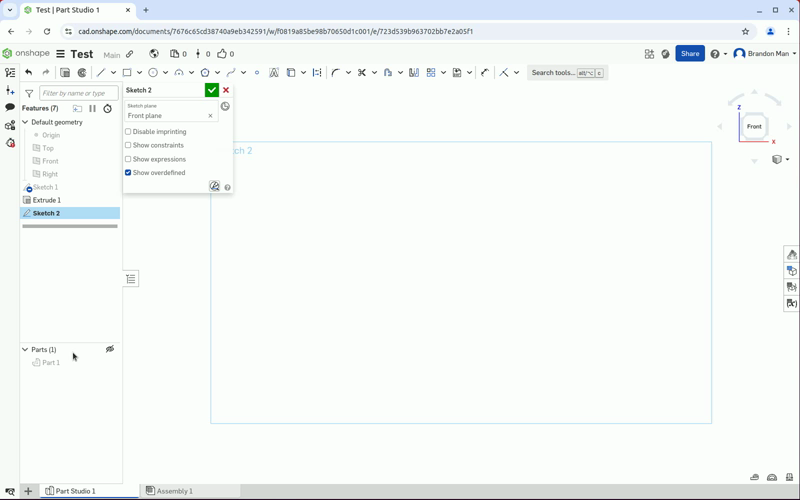
key(l)
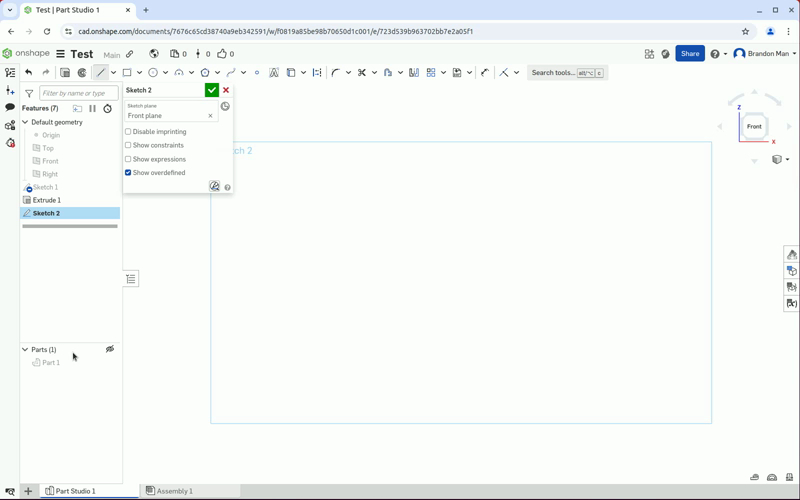
key_down(shift)
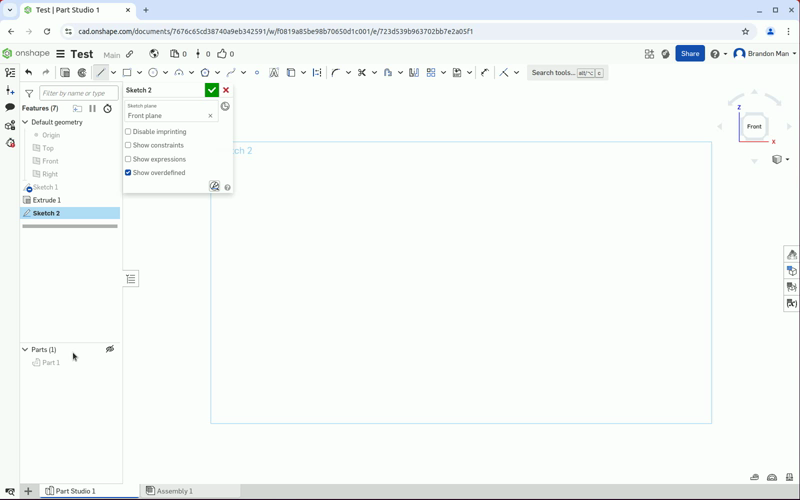
mouse_move(424, 285)
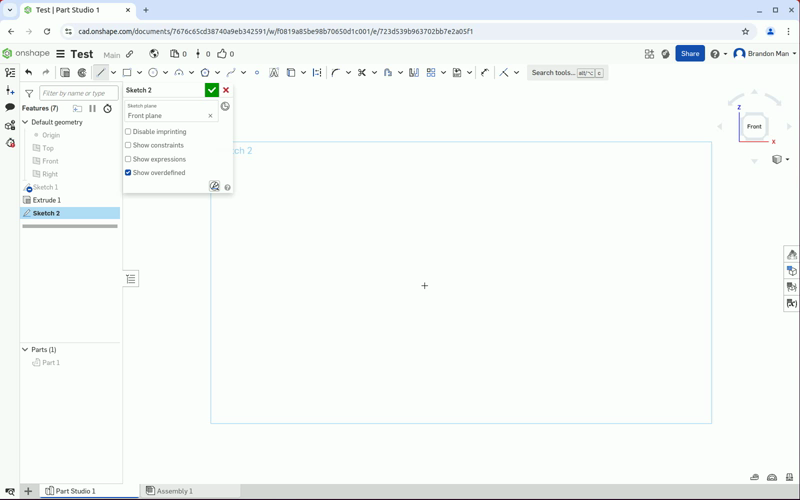
click(424, 285)
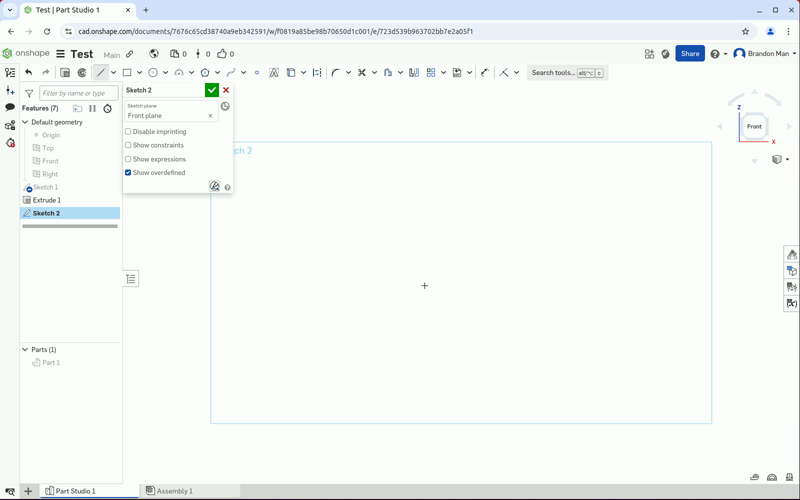
key_up(shift)
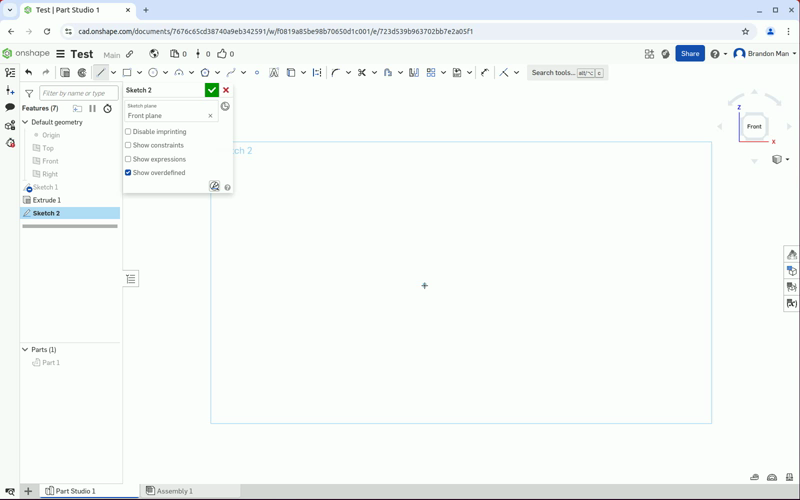
key_down(shift)
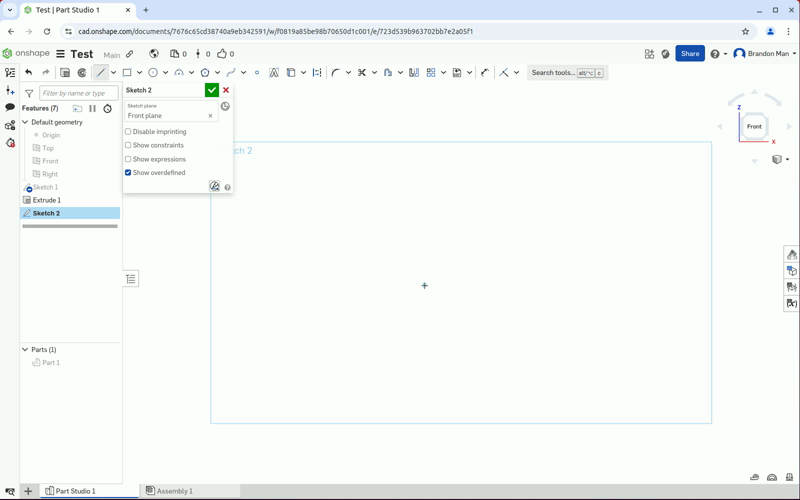
mouse_move(497, 285)
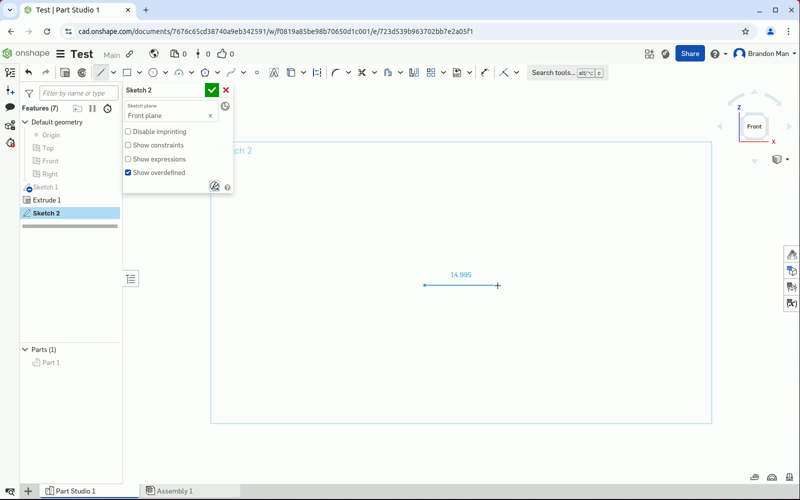
click(497, 285)
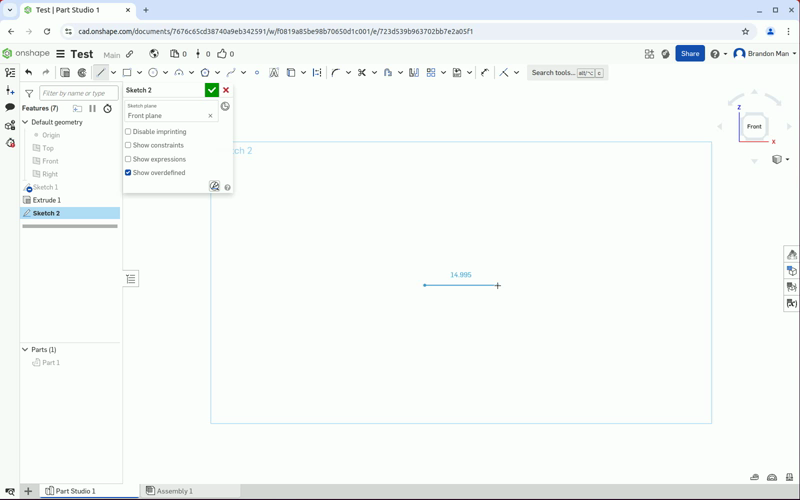
key_up(shift)
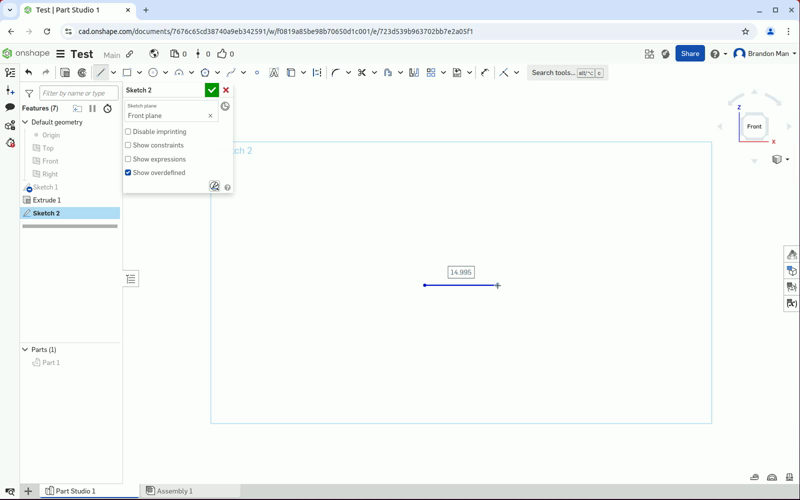
key_down(shift)
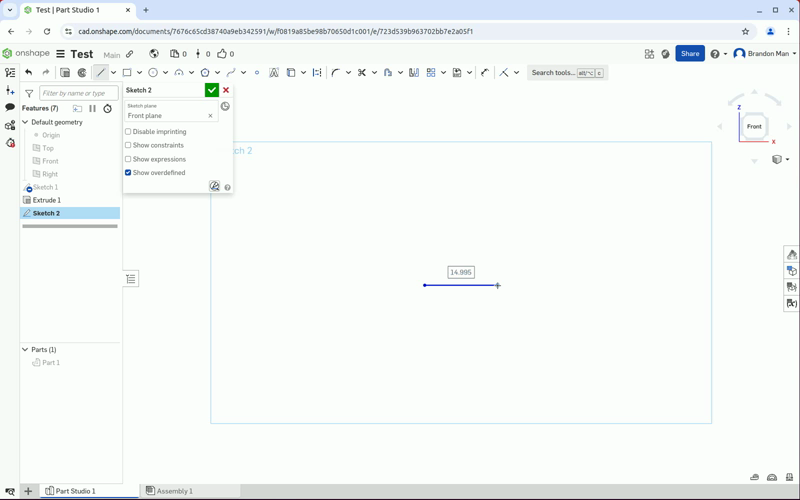
mouse_move(527, 285)
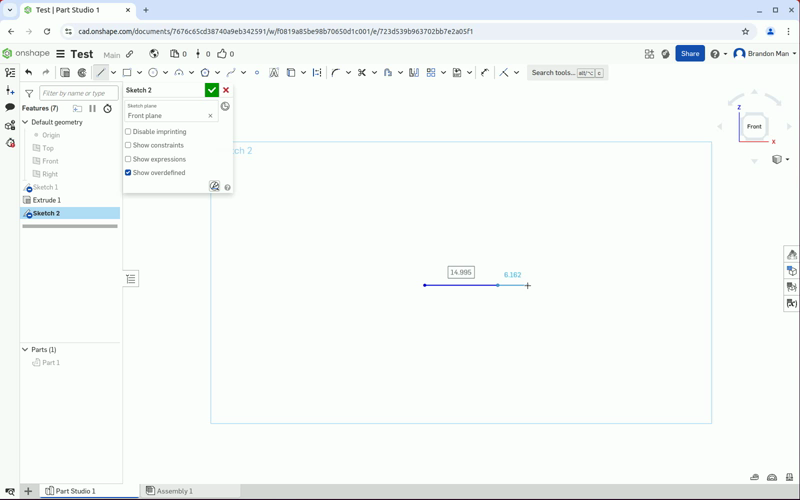
mouse_move(497, 279)
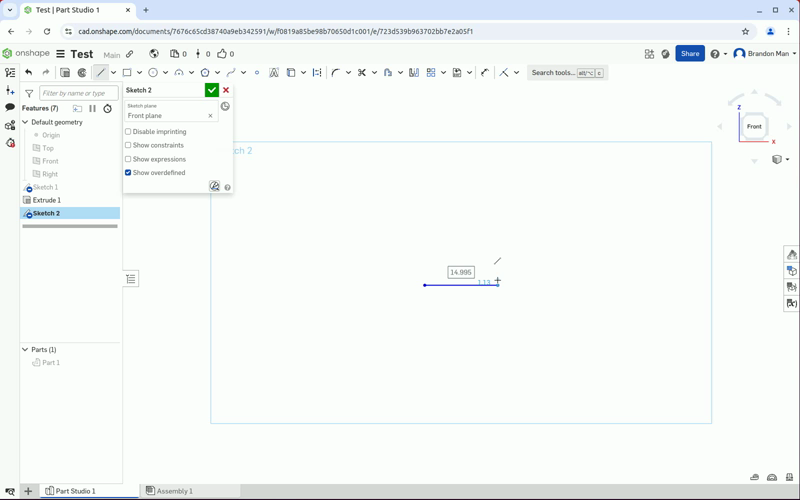
scroll(6)
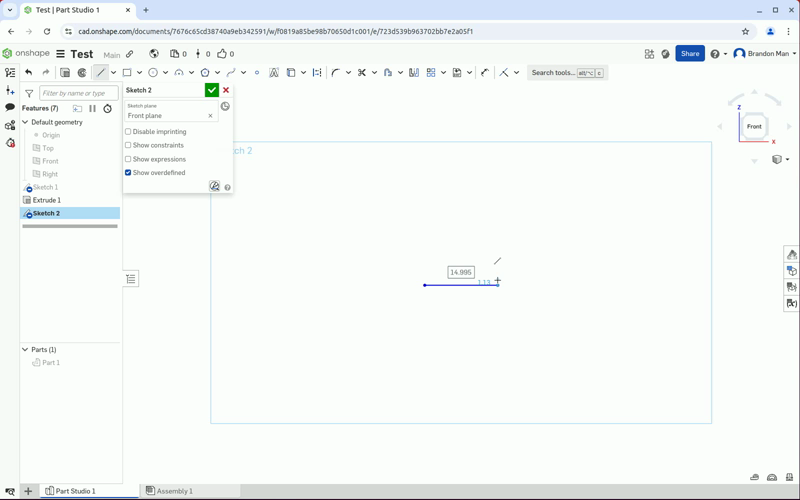
scroll(6)
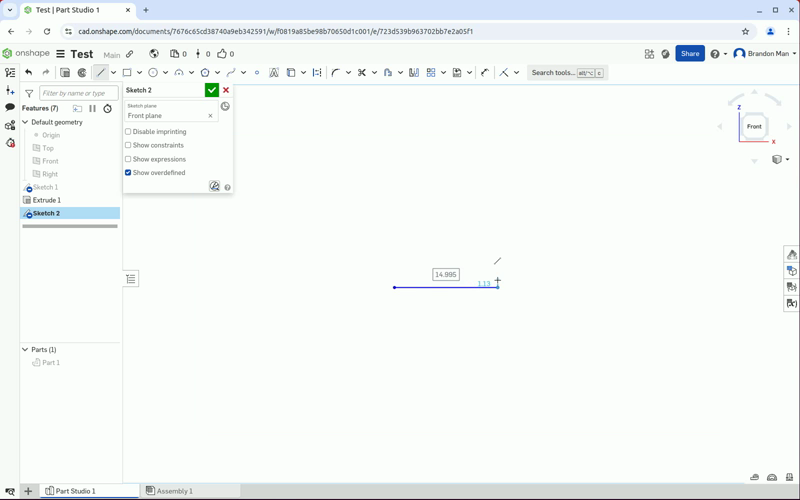
scroll(6)
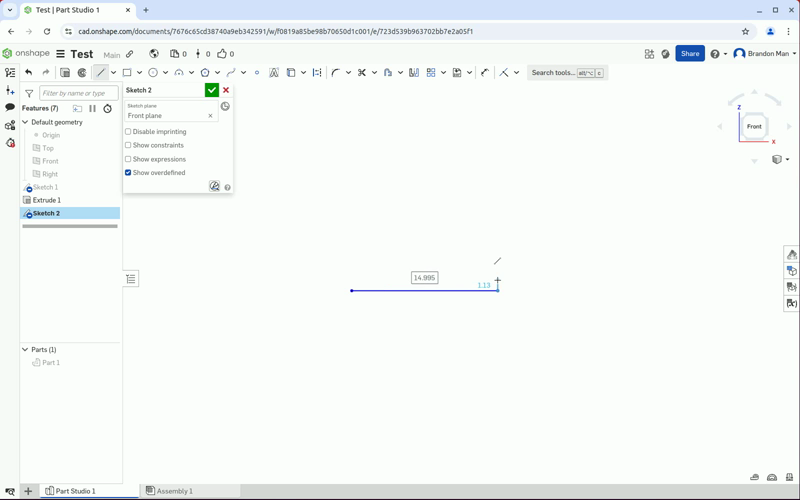
scroll(6)
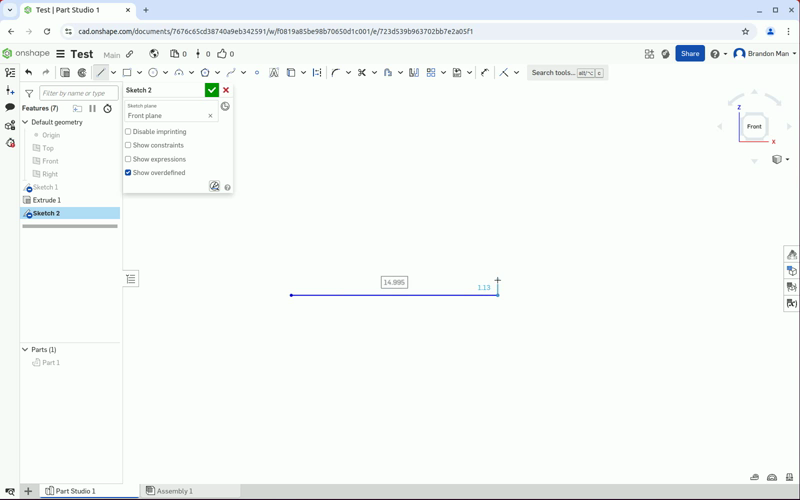
scroll(6)
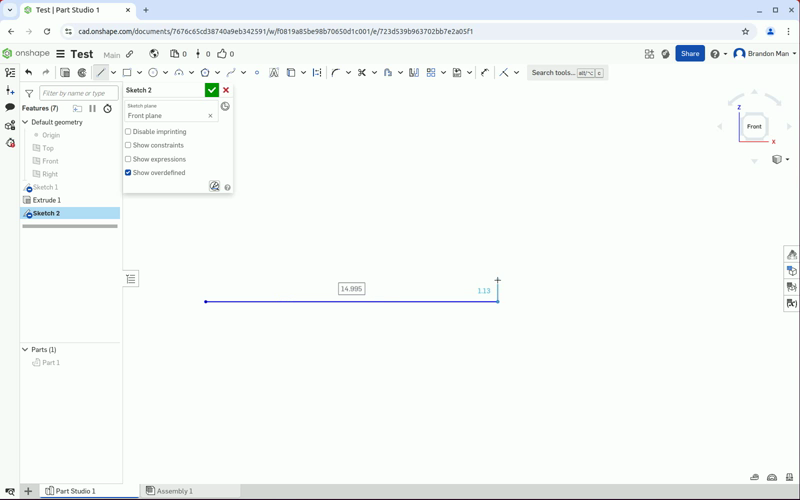
scroll(6)
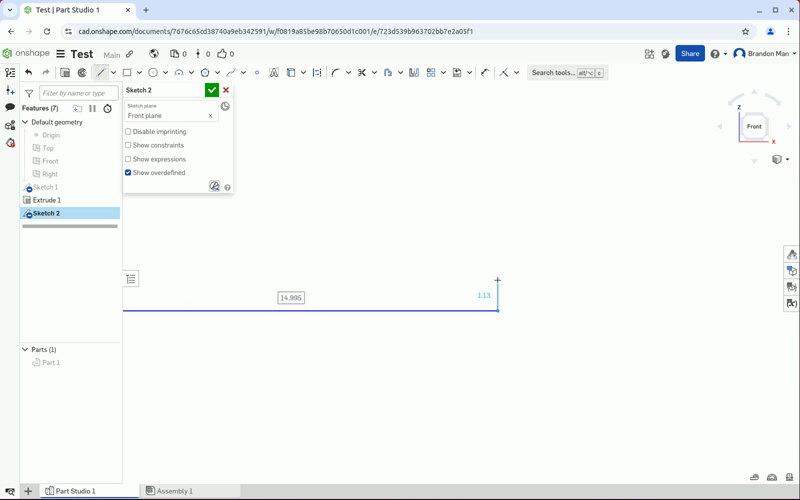
scroll(6)
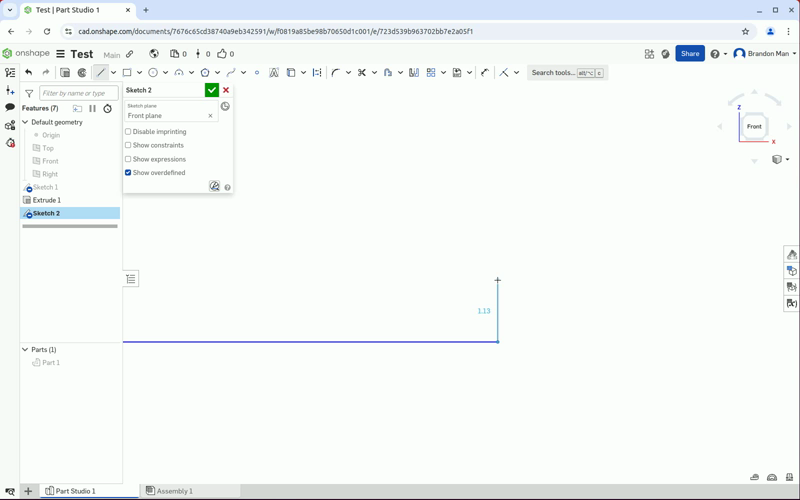
click(497, 279)
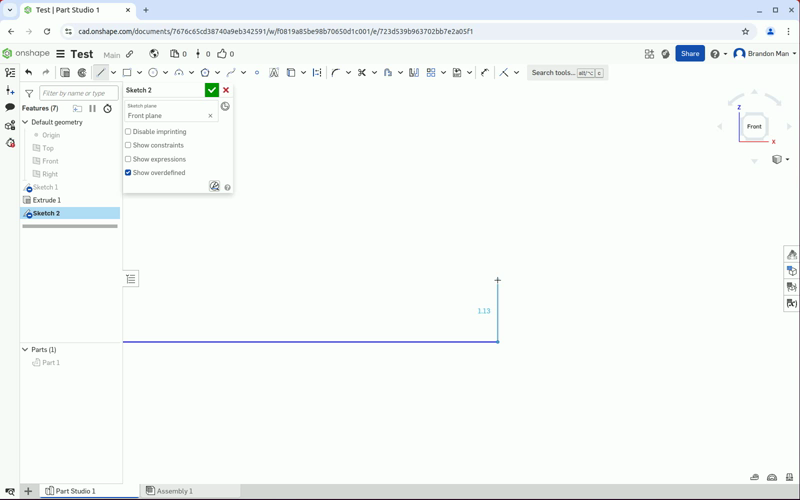
scroll(-6)
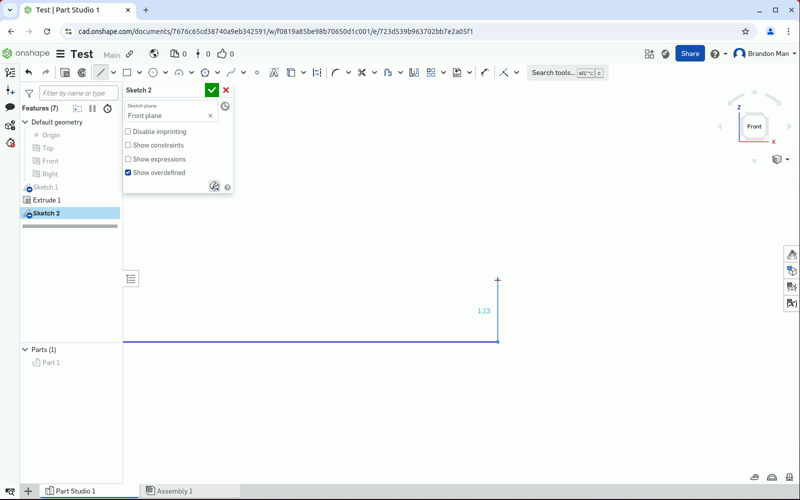
scroll(-6)
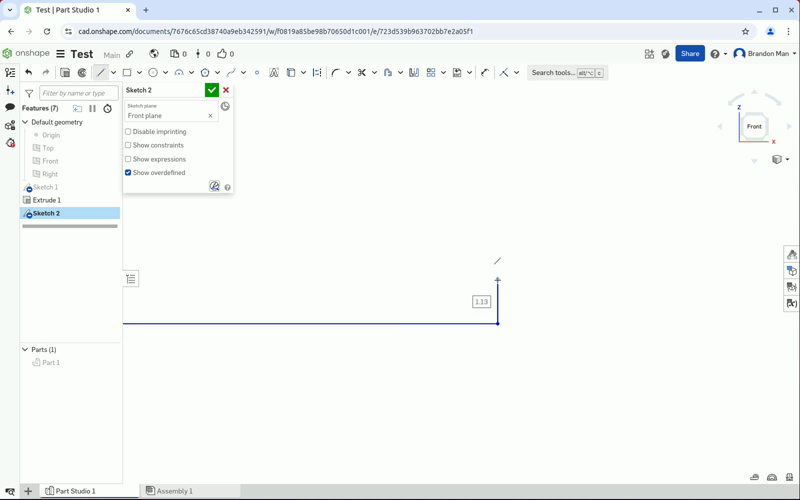
scroll(-6)
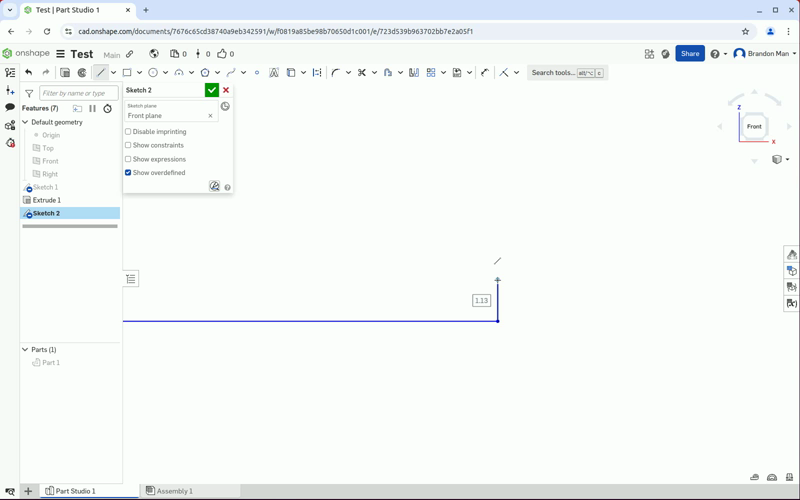
scroll(-6)
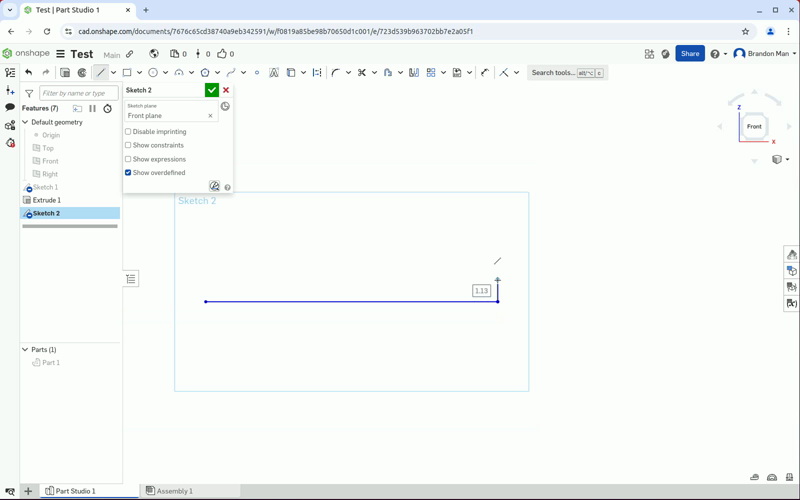
scroll(-6)
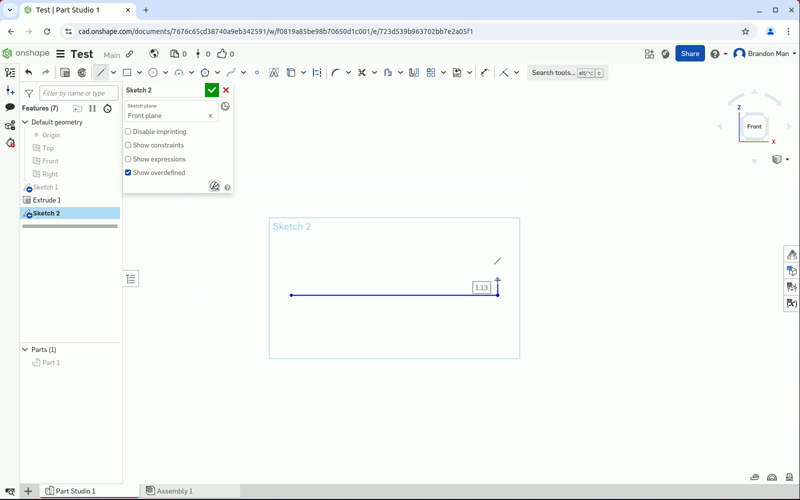
scroll(-6)
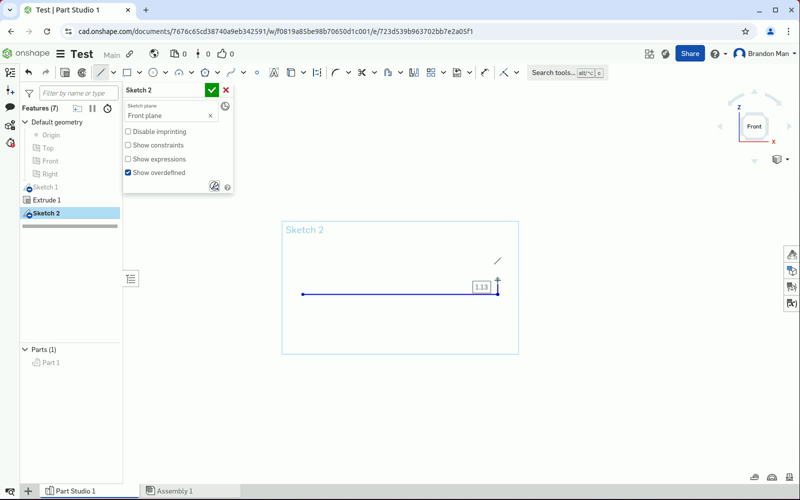
scroll(-6)
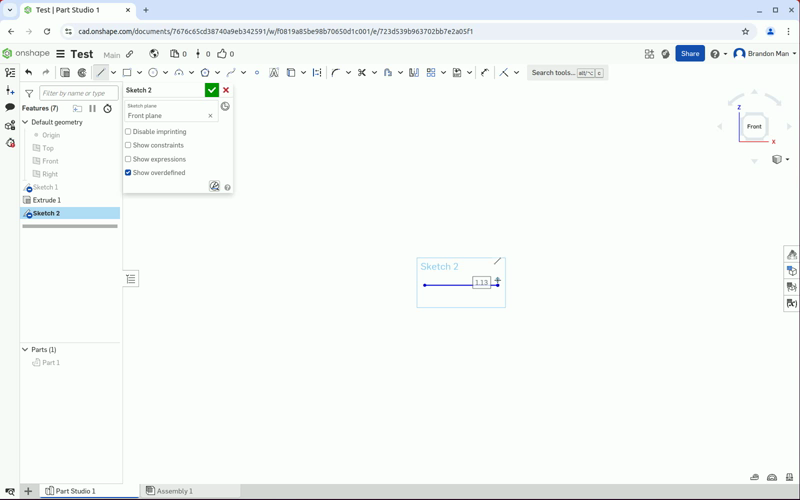
key_up(shift)
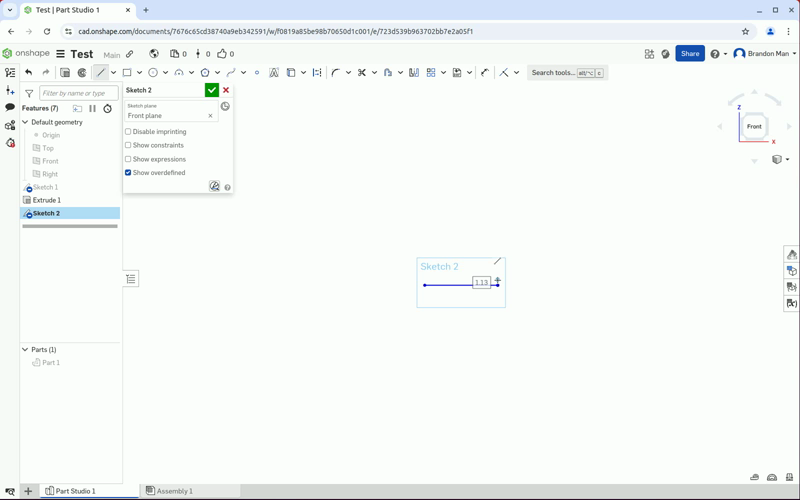
key_down(shift)
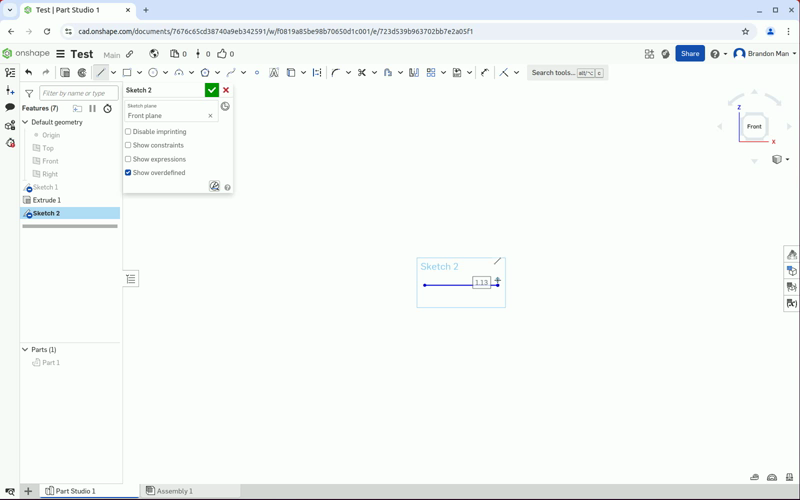
mouse_move(424, 279)
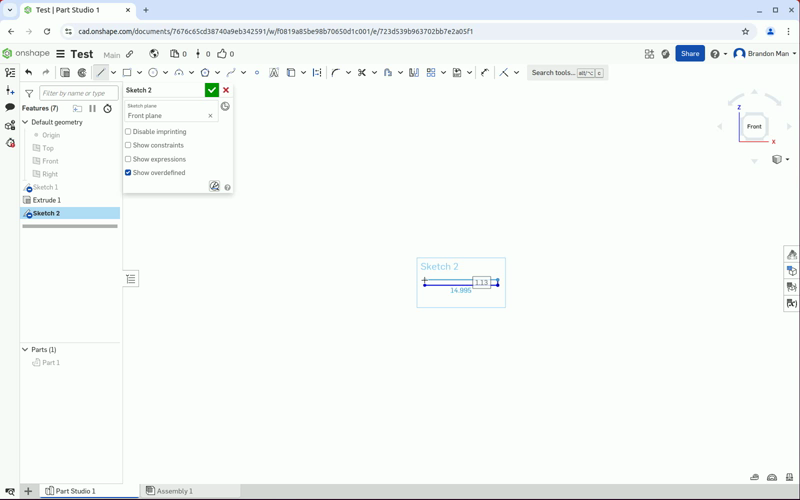
click(424, 279)
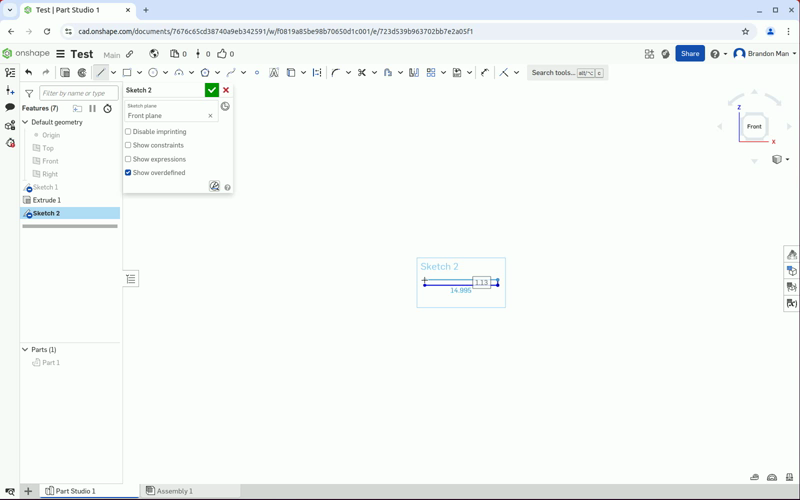
key_up(shift)
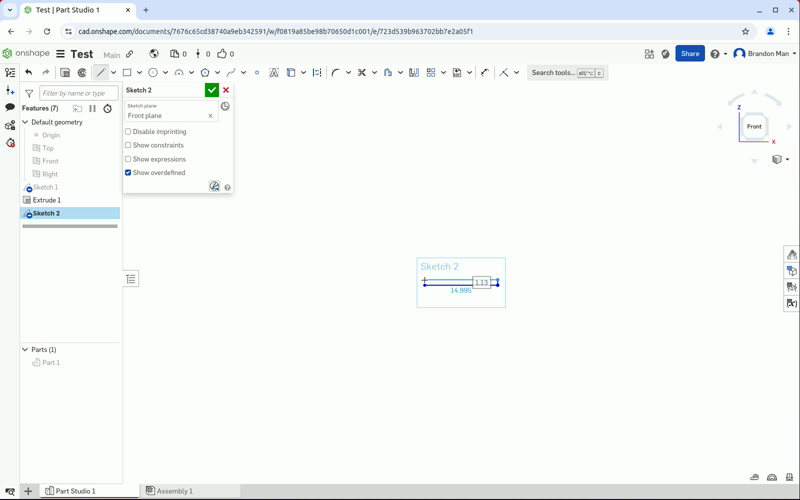
mouse_move(454, 279)
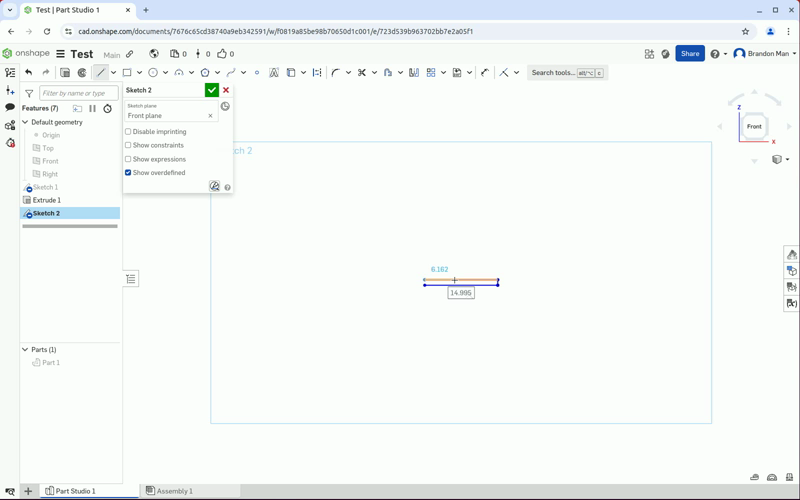
key_down(shift)
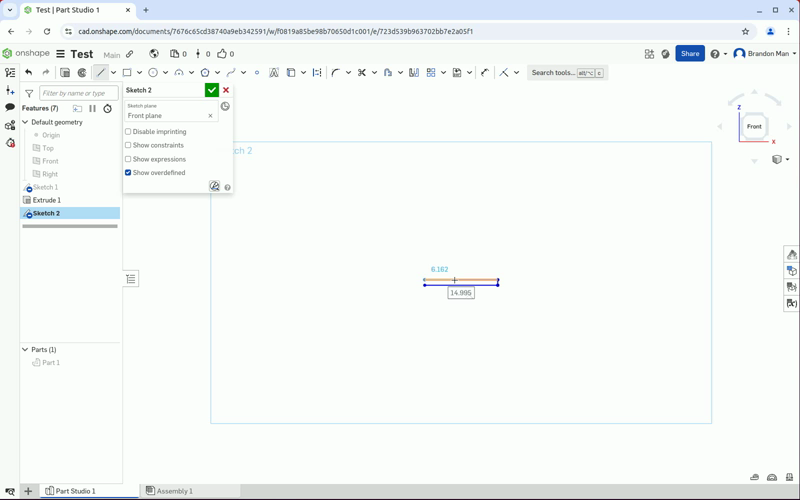
mouse_move(424, 285)
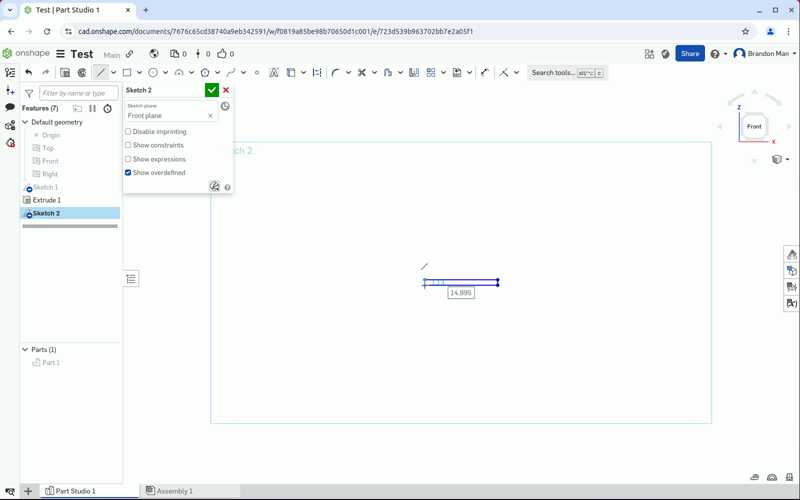
scroll(6)
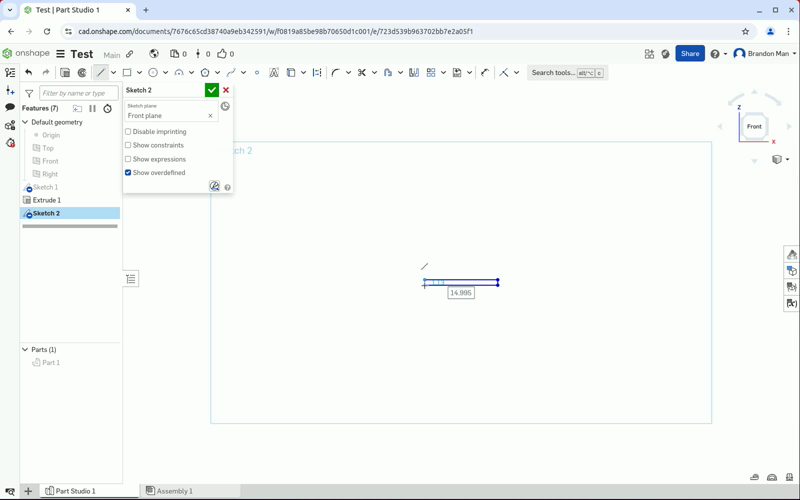
scroll(6)
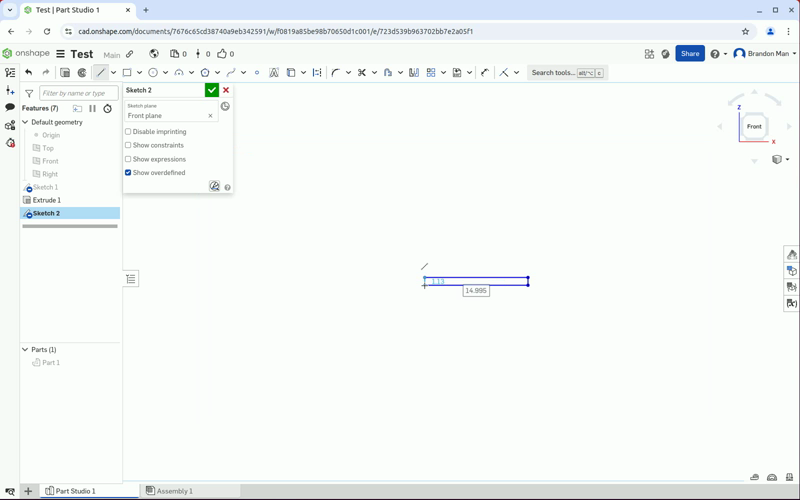
scroll(6)
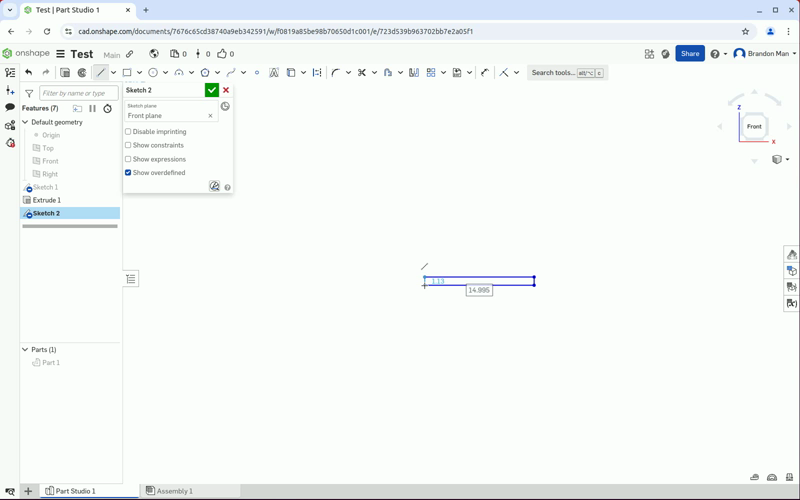
scroll(6)
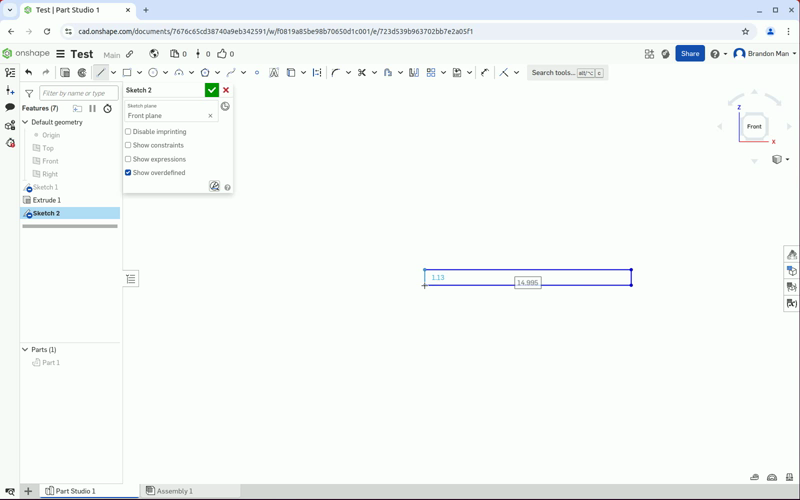
scroll(6)
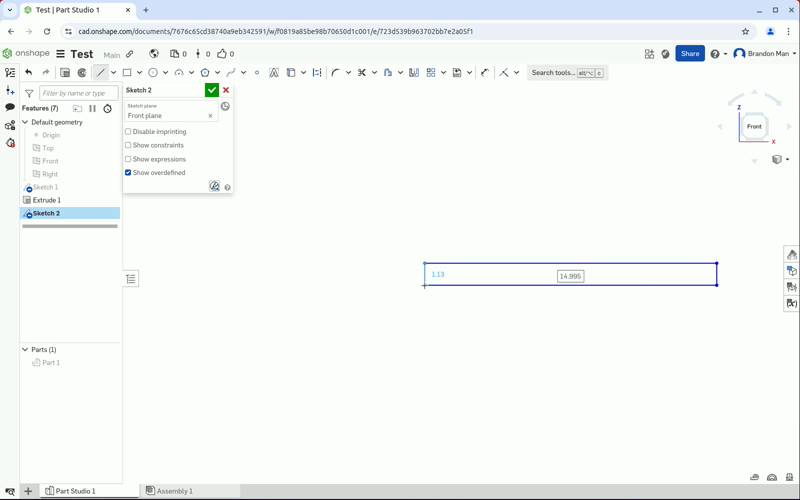
scroll(6)
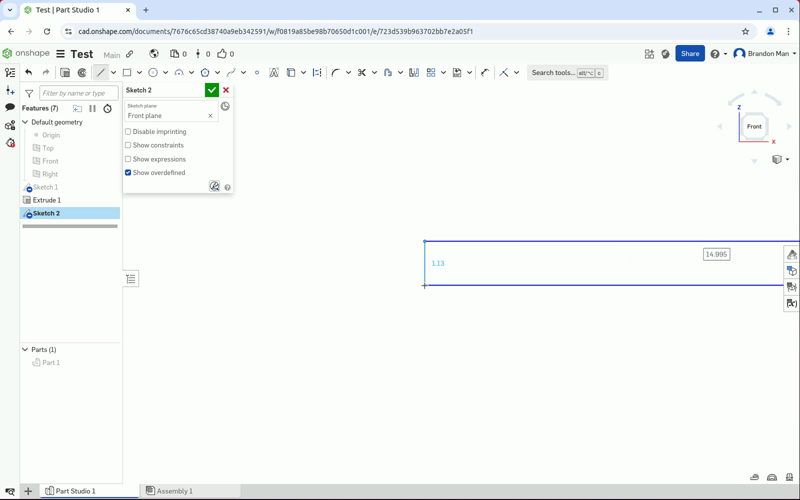
scroll(6)
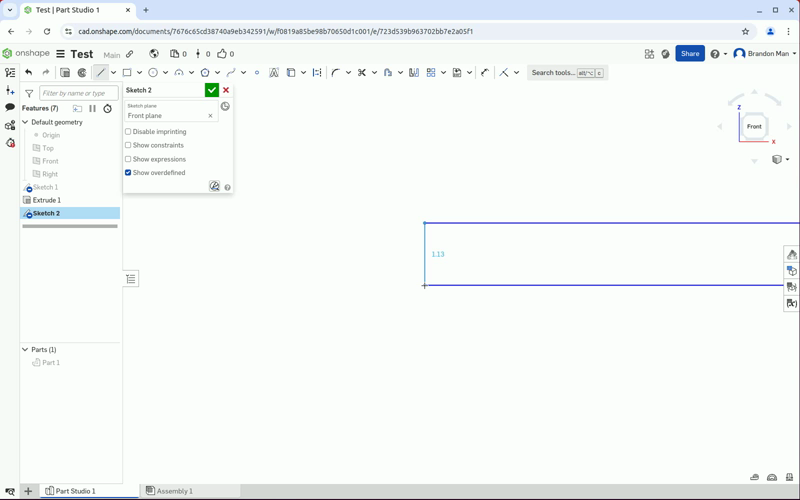
key_up(shift)
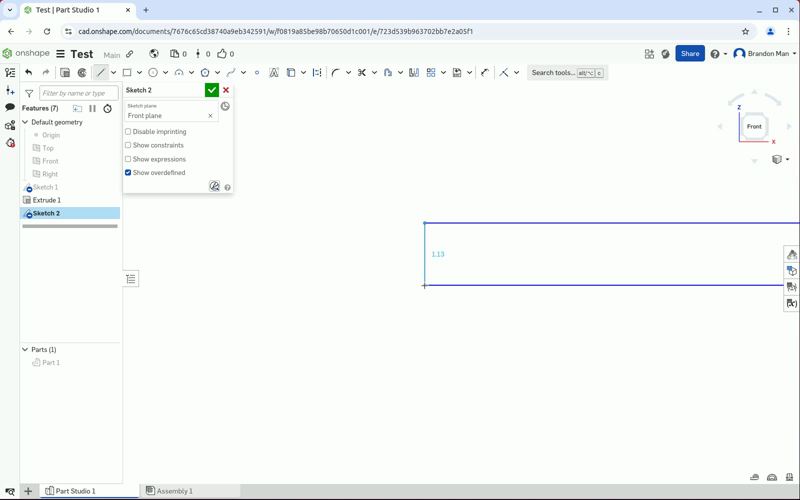
click(424, 285)
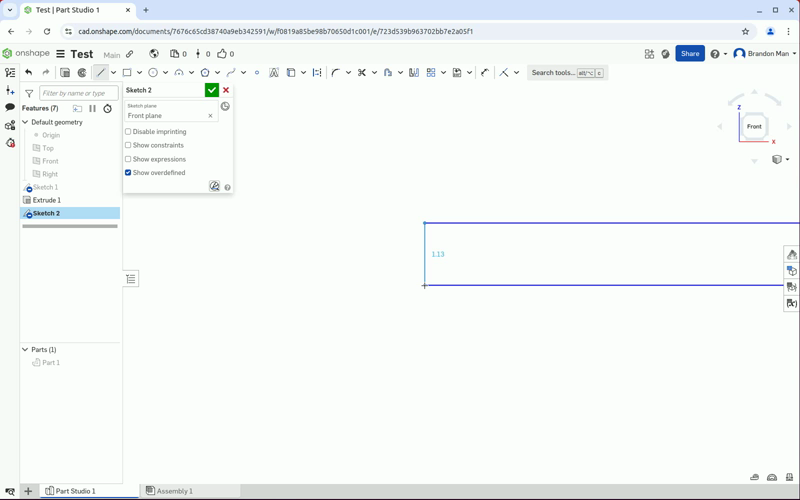
scroll(-6)
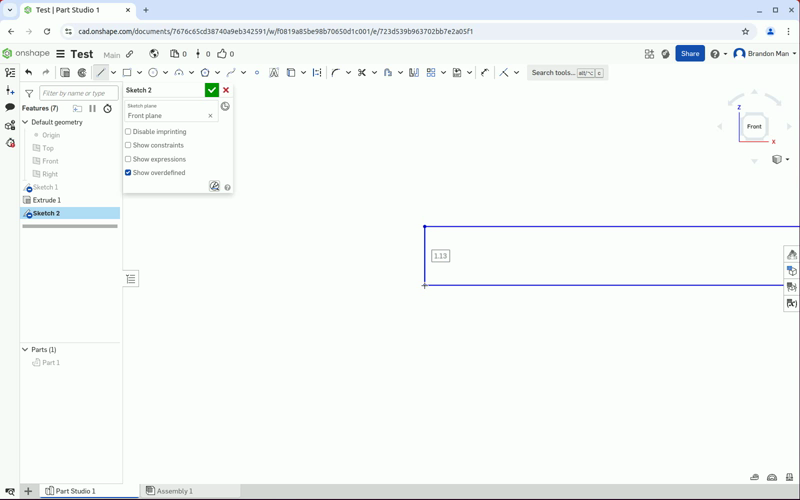
scroll(-6)
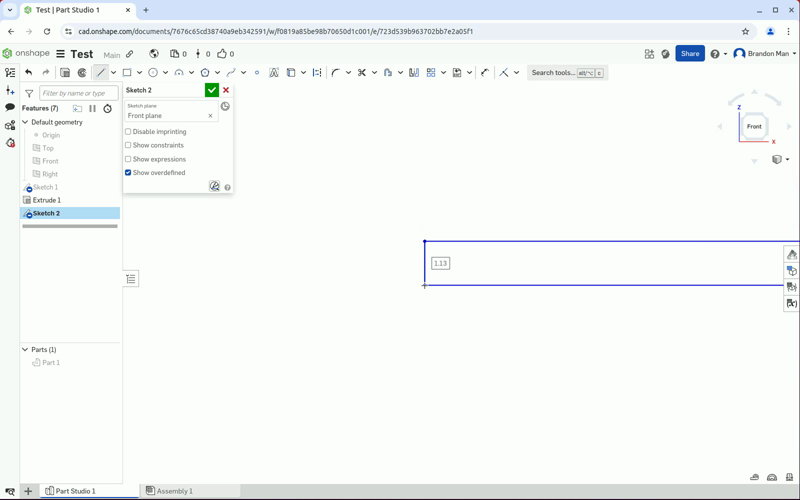
scroll(-6)
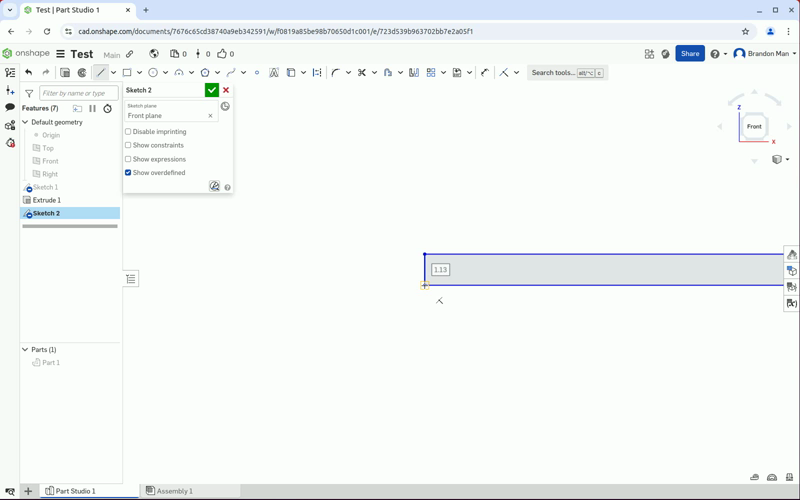
scroll(-6)
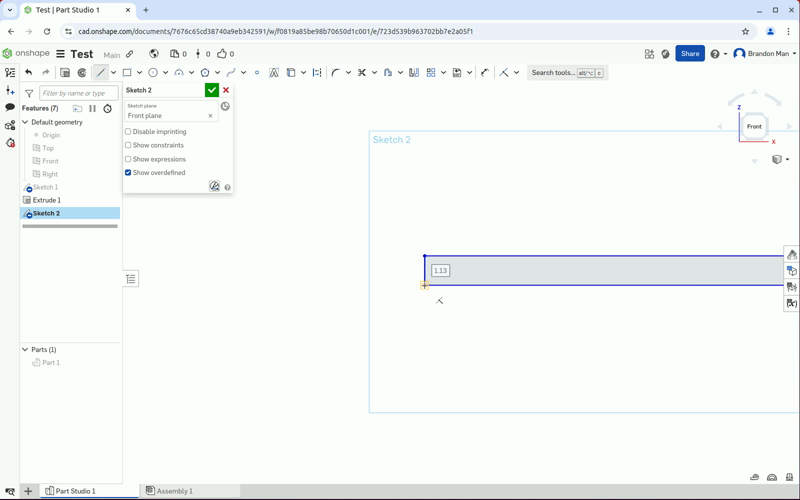
scroll(-6)
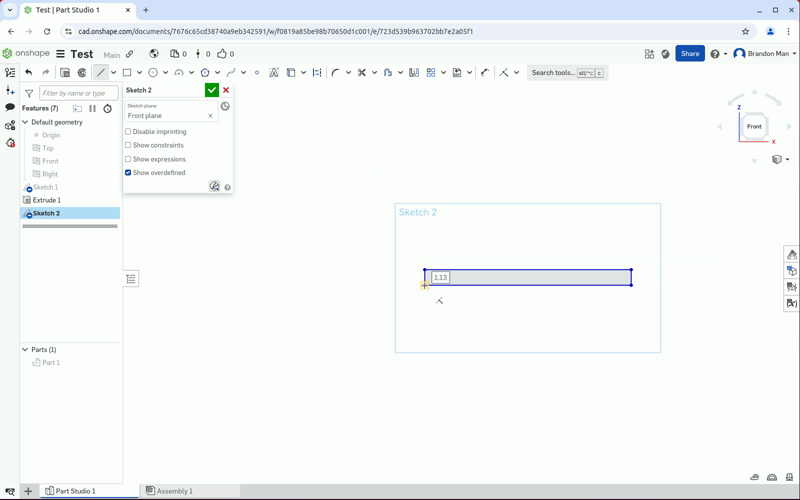
scroll(-6)
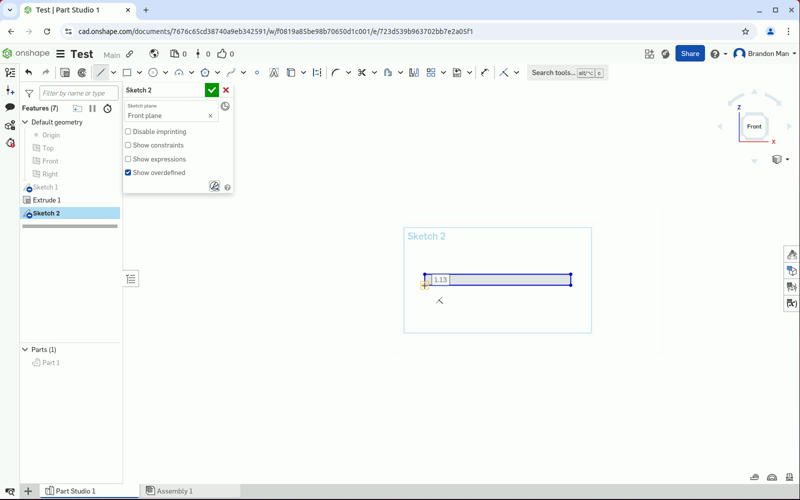
scroll(-6)
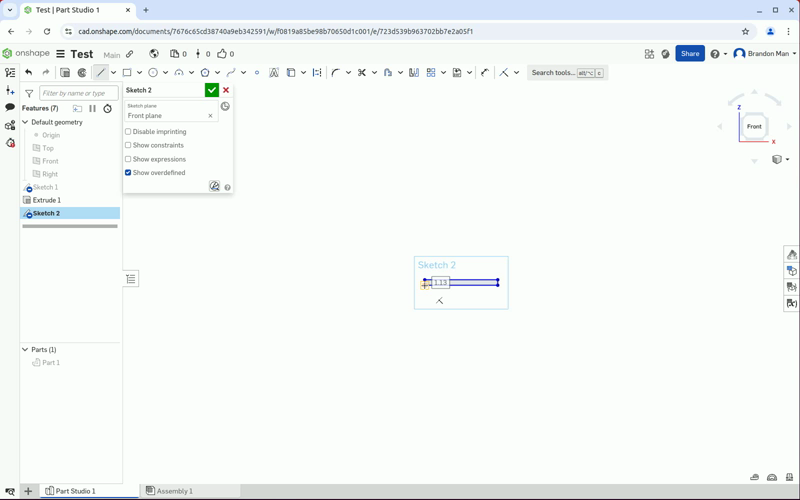
key(esc)
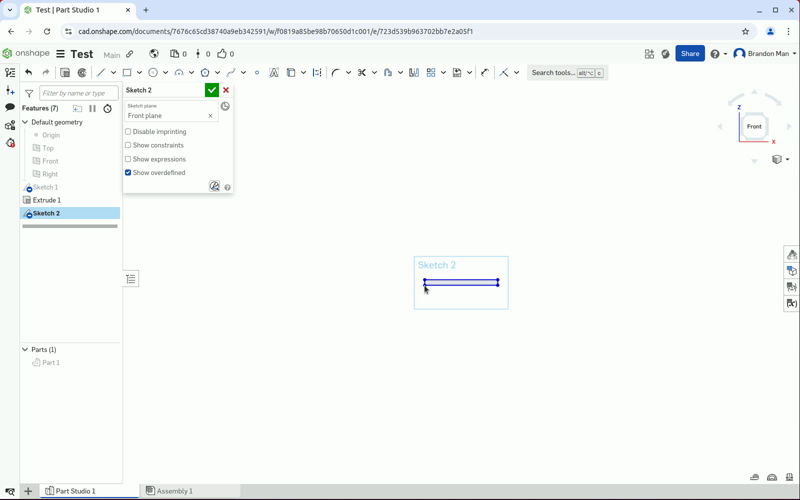
mouse_move(494, 283)
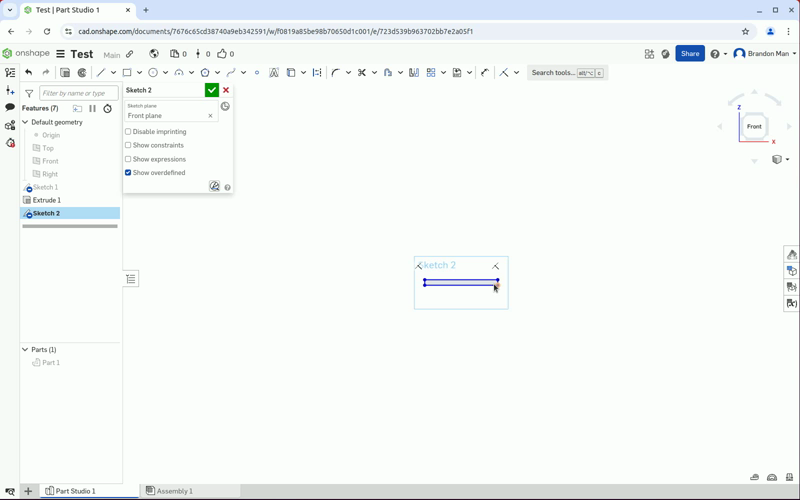
scroll(6)
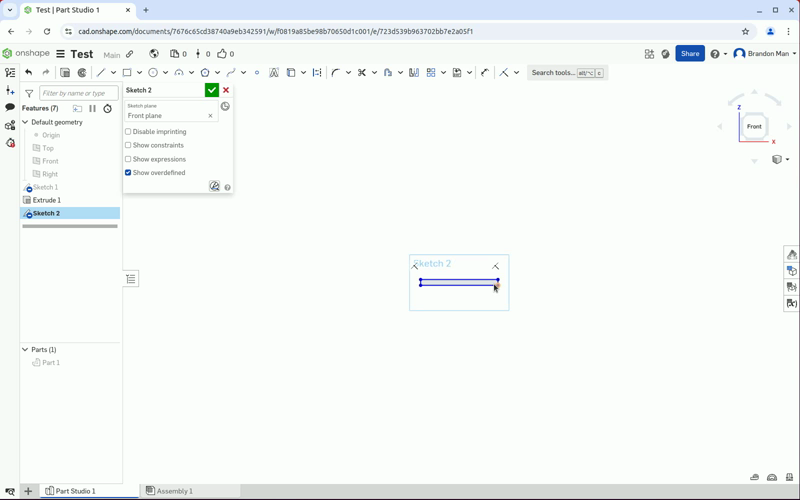
scroll(6)
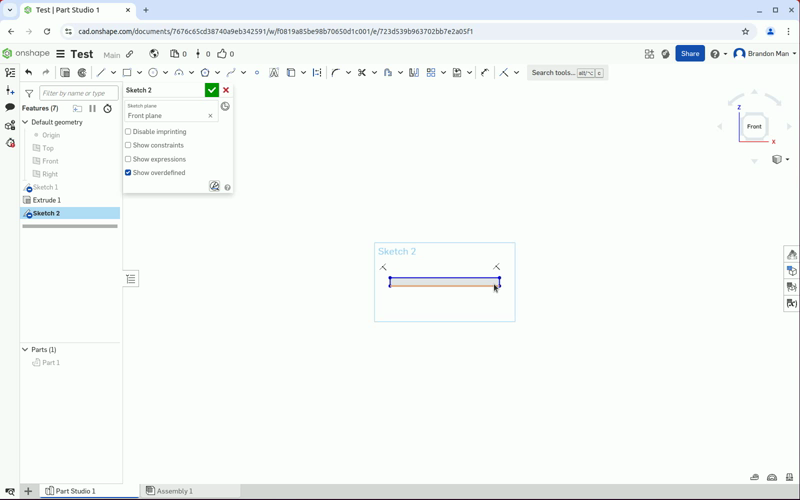
scroll(6)
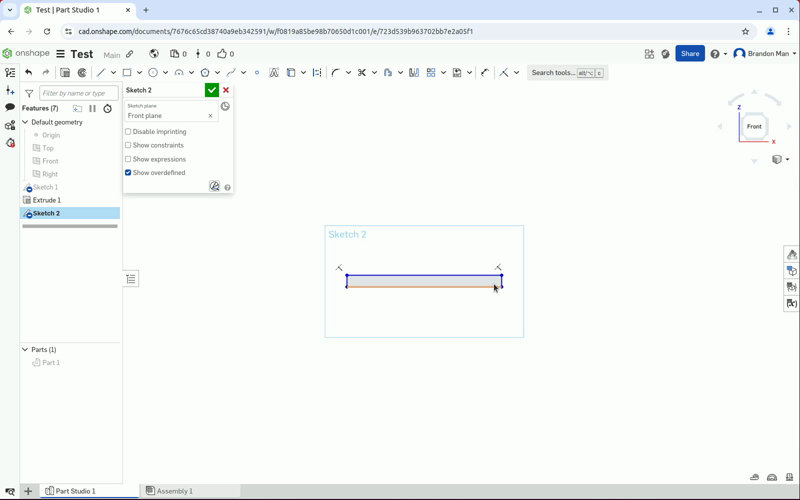
scroll(6)
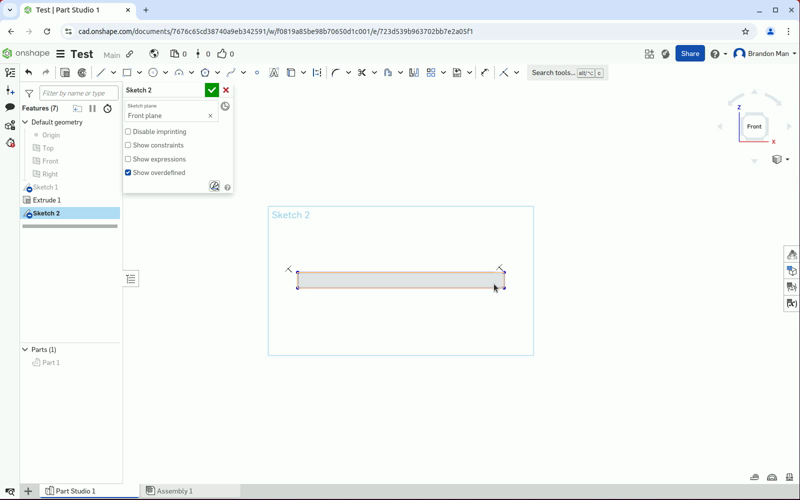
scroll(6)
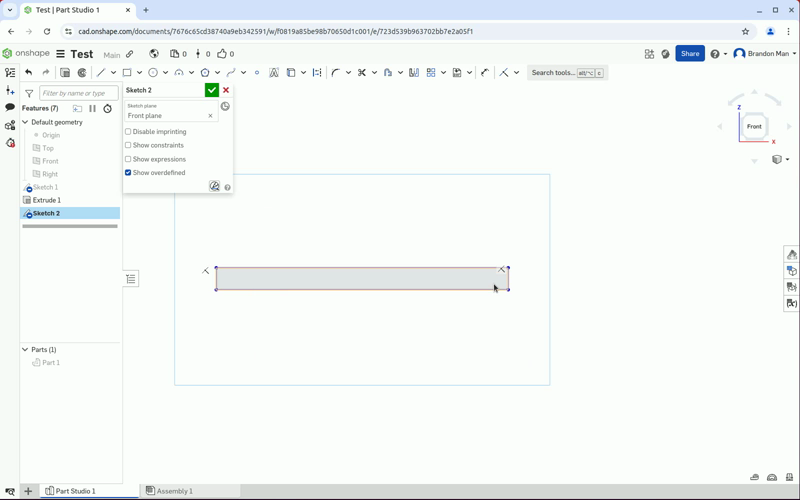
scroll(6)
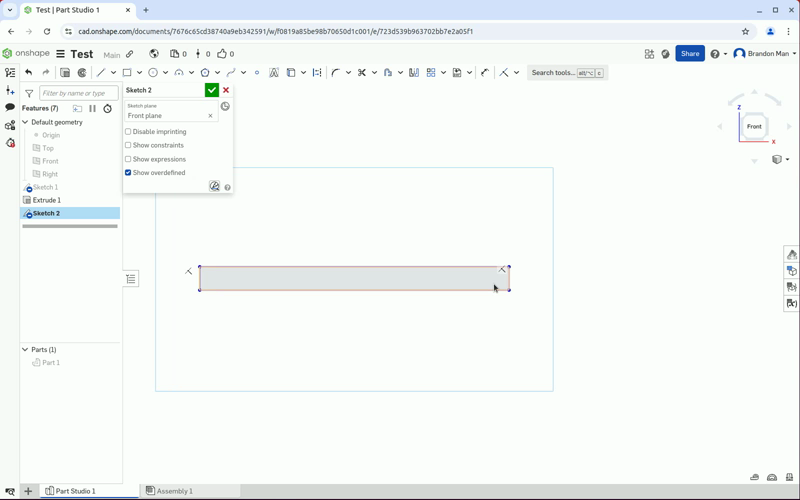
scroll(6)
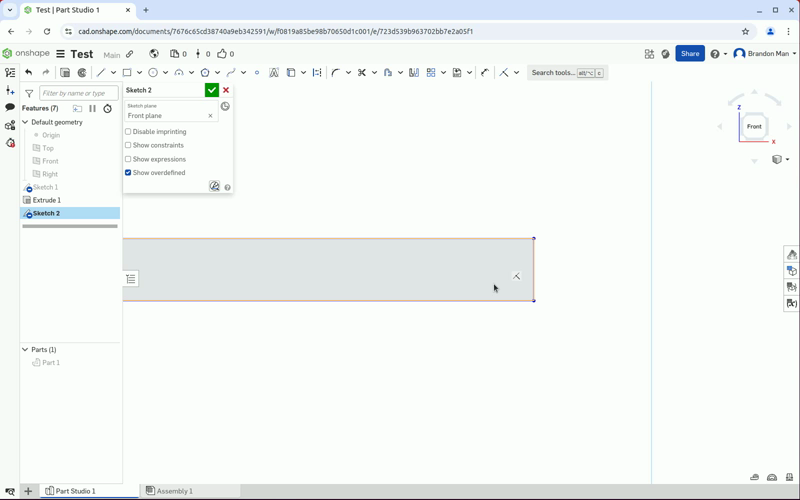
click(494, 283)
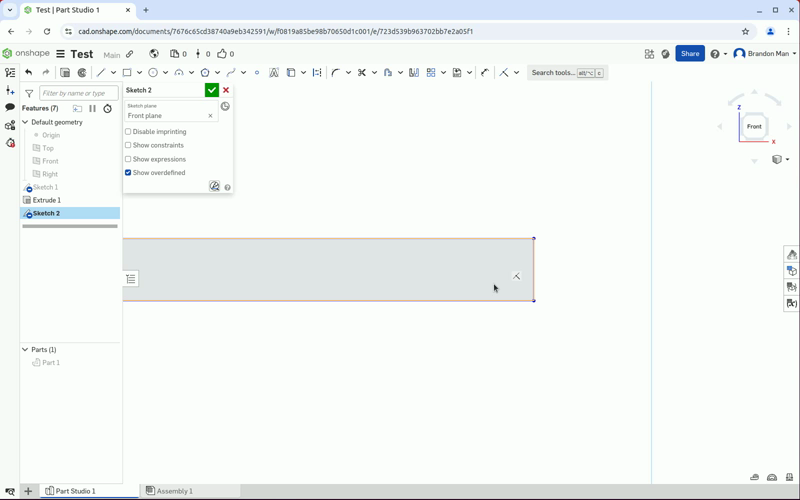
scroll(-6)
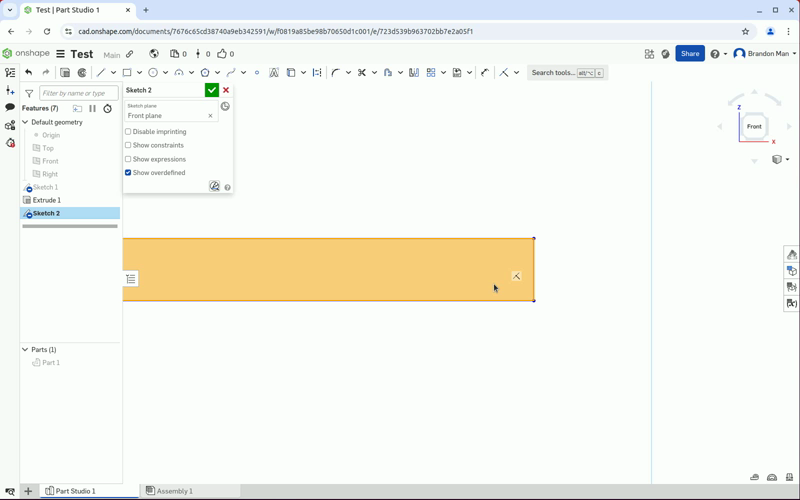
scroll(-6)
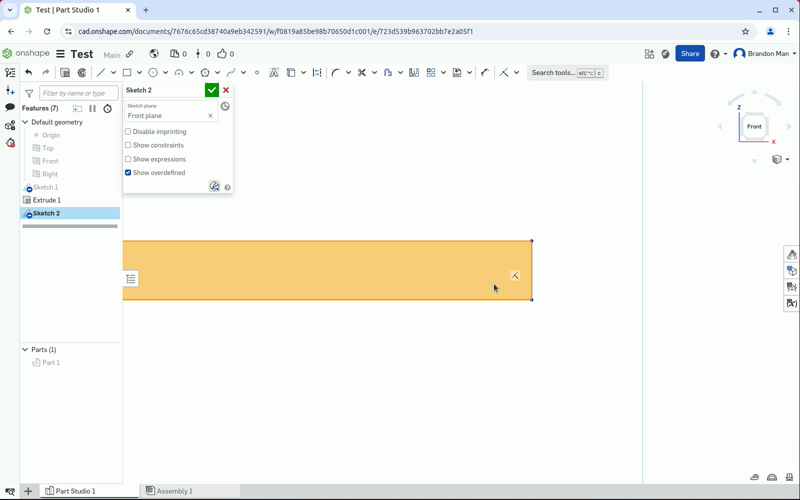
scroll(-6)
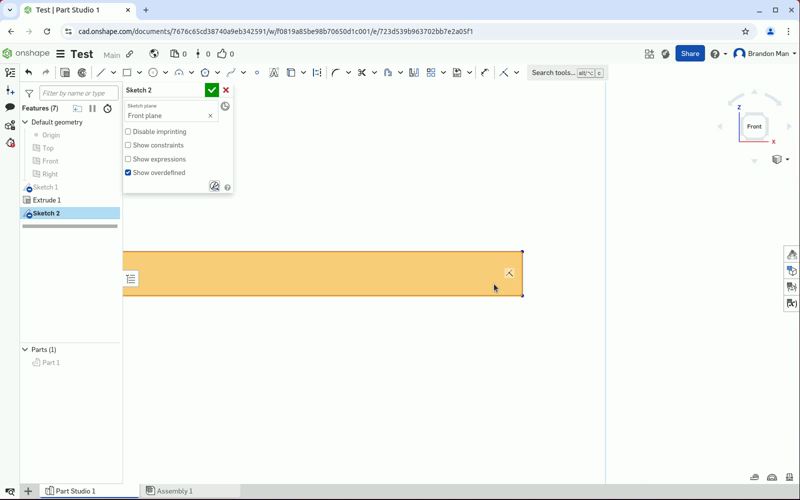
scroll(-6)
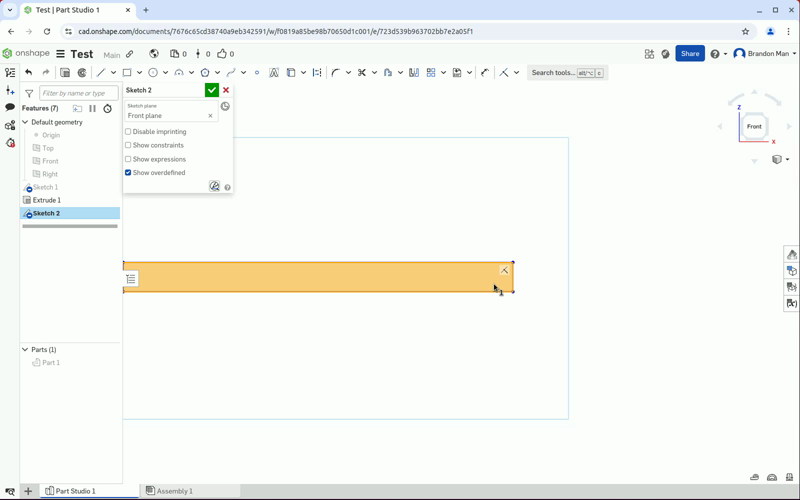
scroll(-6)
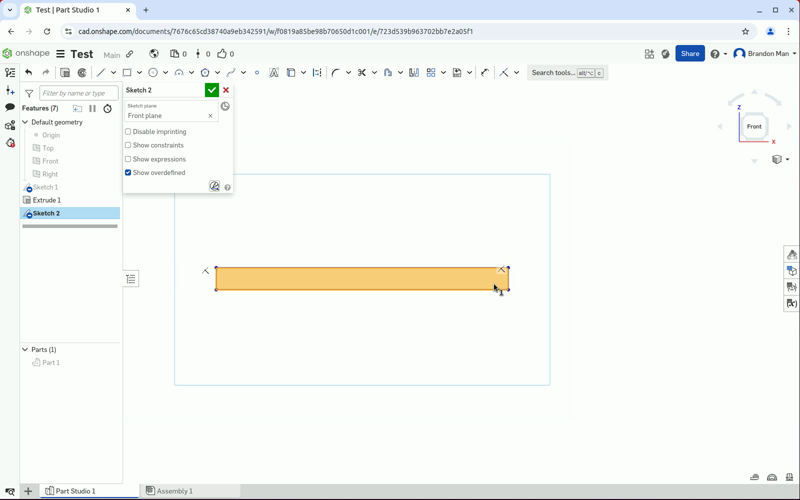
scroll(-6)
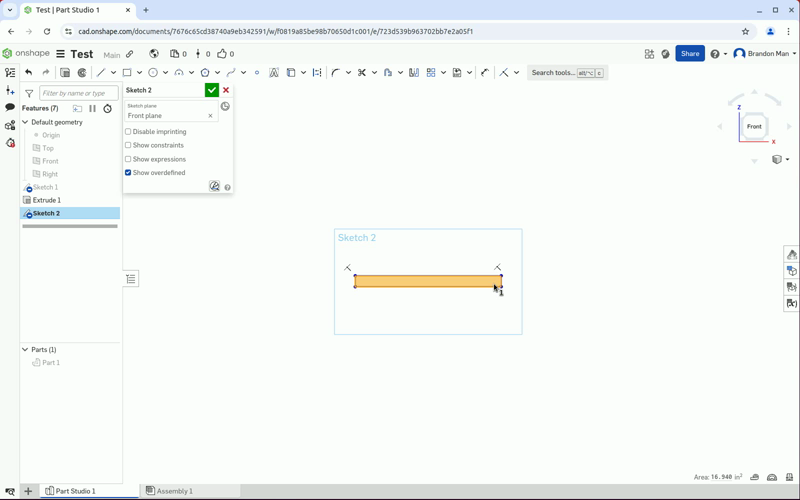
scroll(-6)
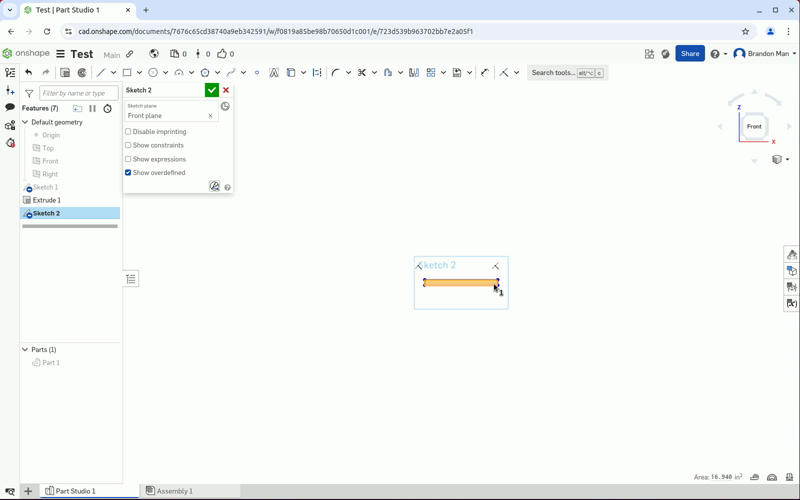
mouse_move(73, 352)
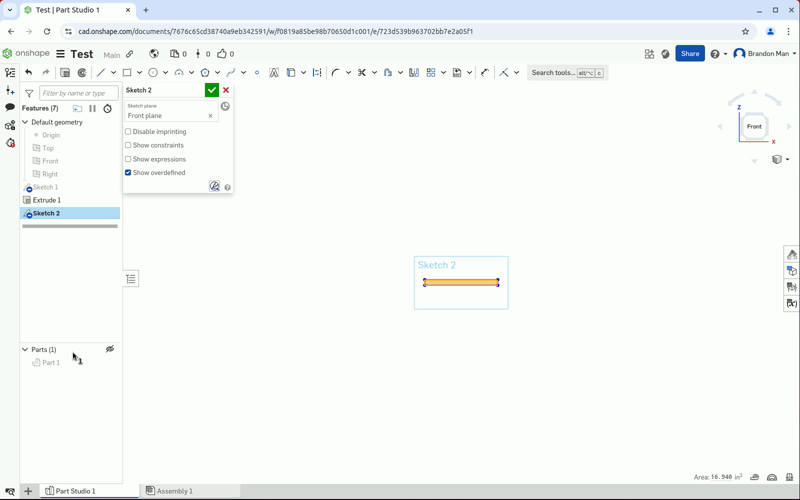
key(shift+y)
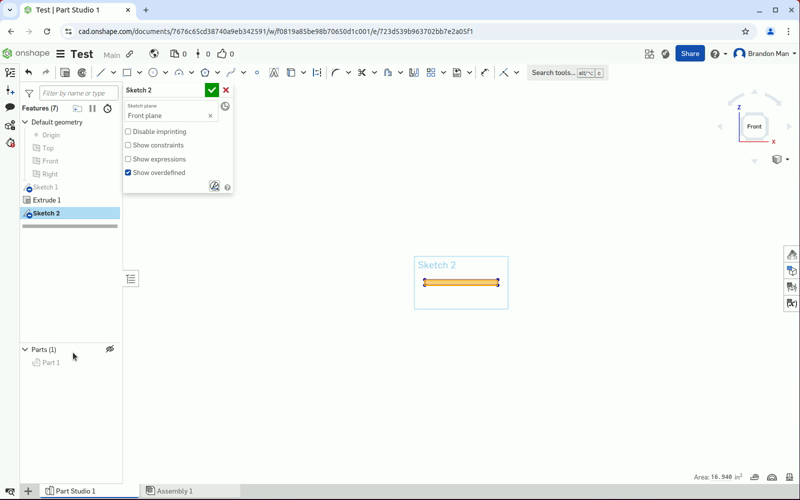
key(shift+e)
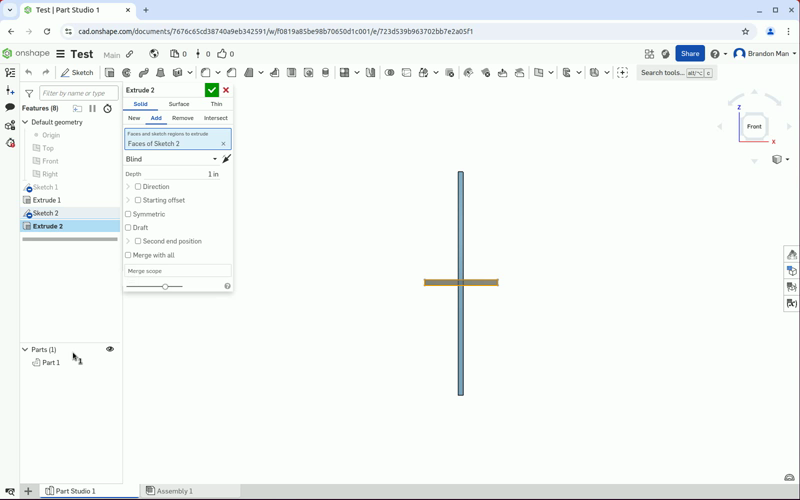
mouse_move(143, 106)
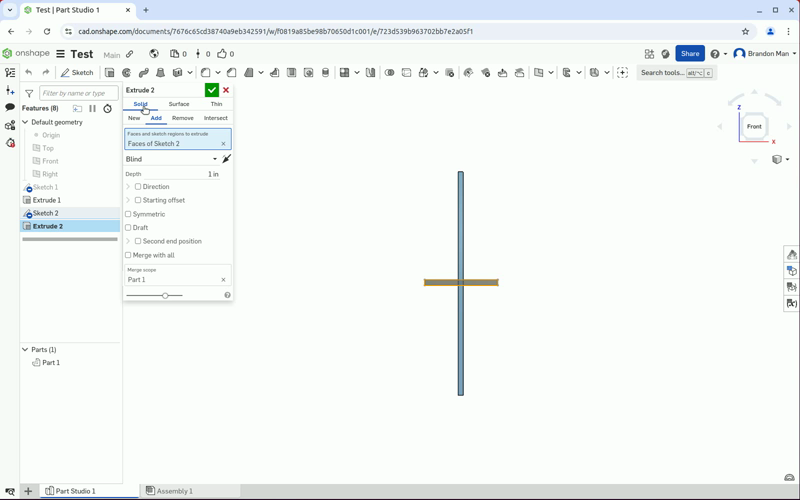
click(143, 106)
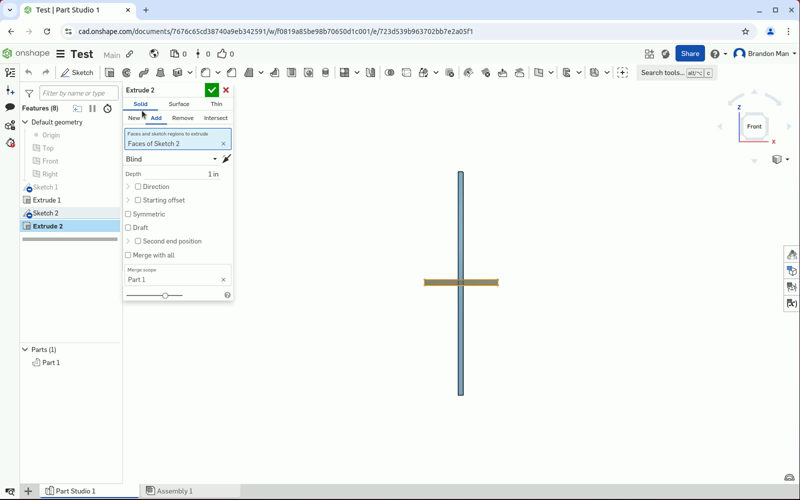
mouse_move(137, 120)
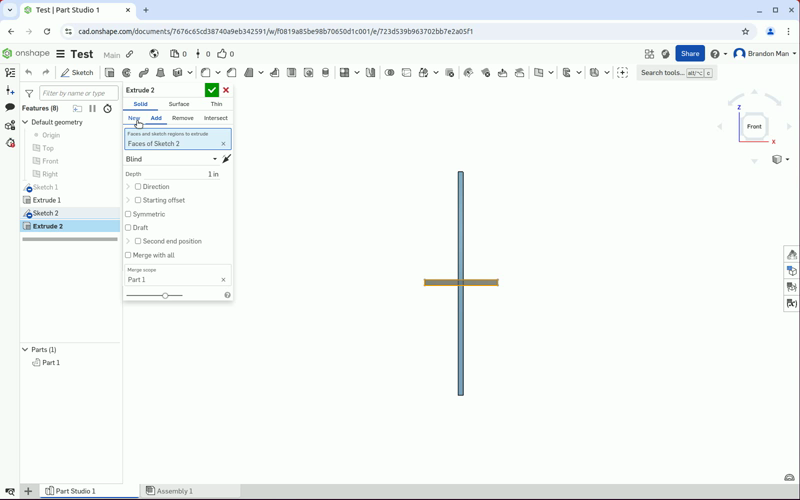
click(137, 120)
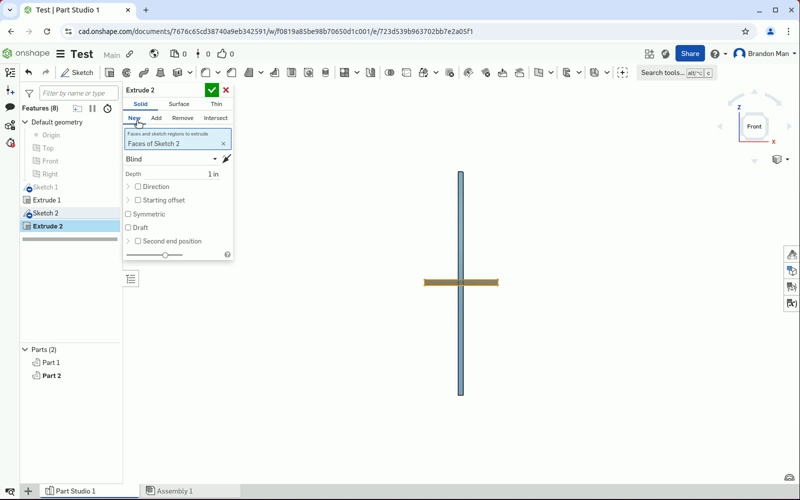
key(tab, 4)
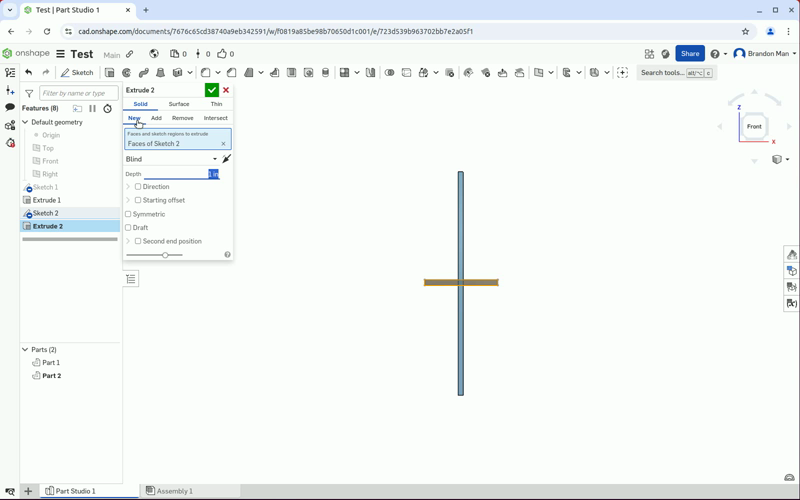
text(20.701)
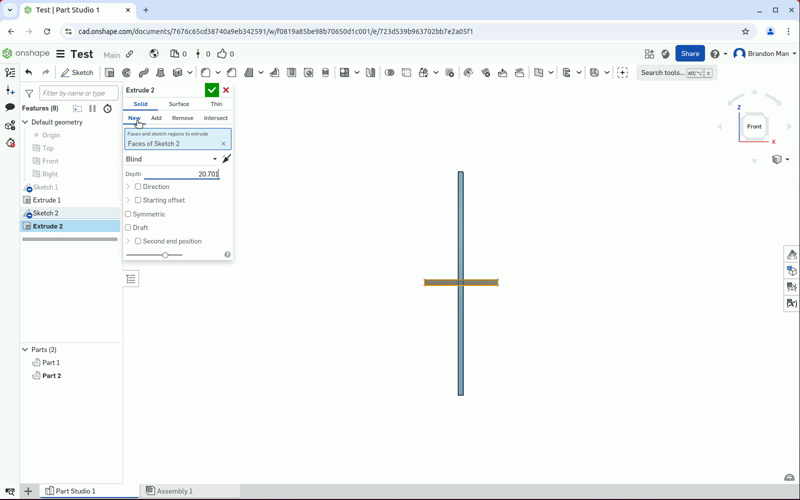
key(enter)
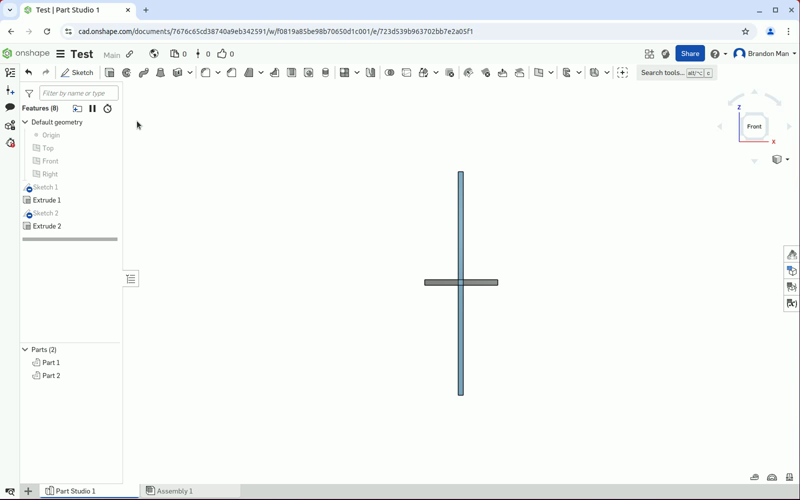
key(shift+h)
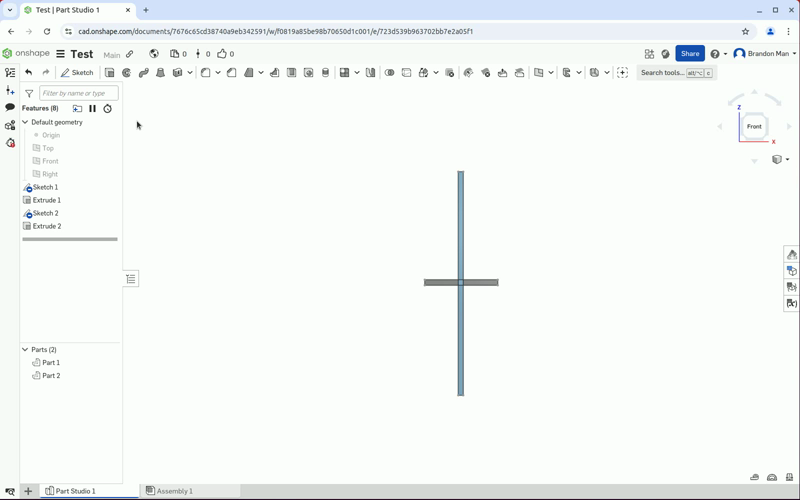
key(shift+h)
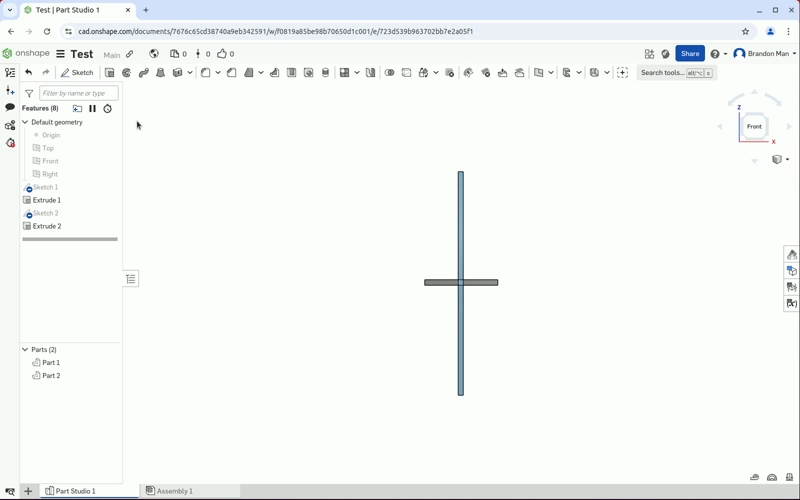
mouse_move(73, 189)
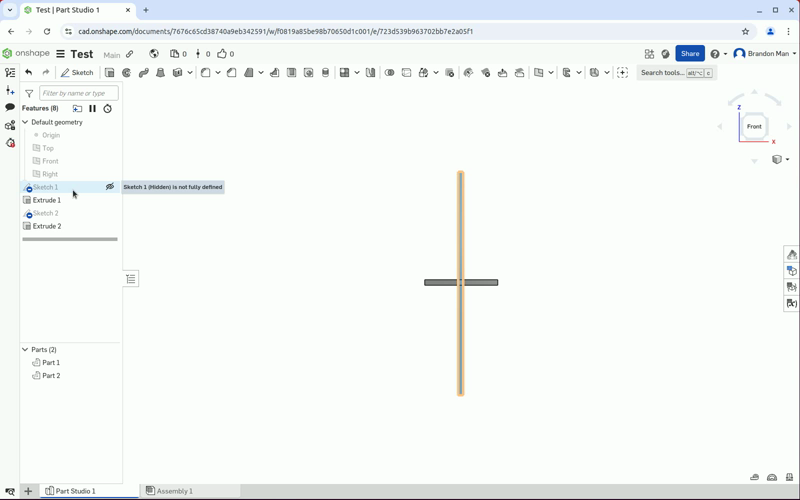
click(73, 189)
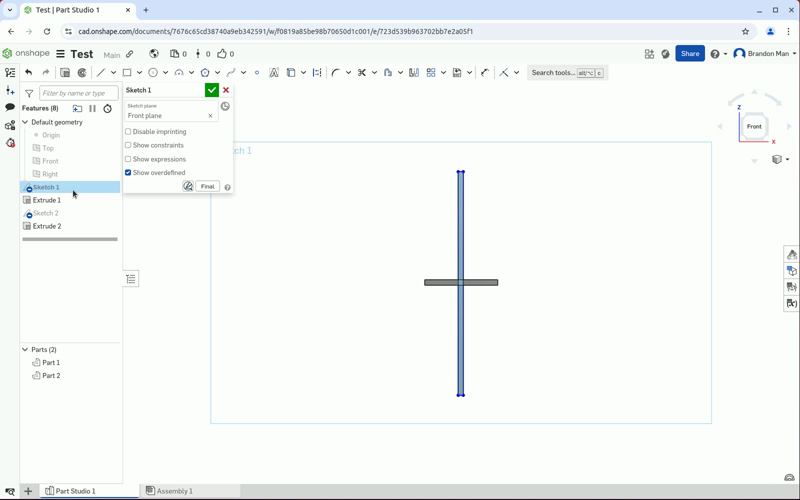
mouse_move(229, 92)
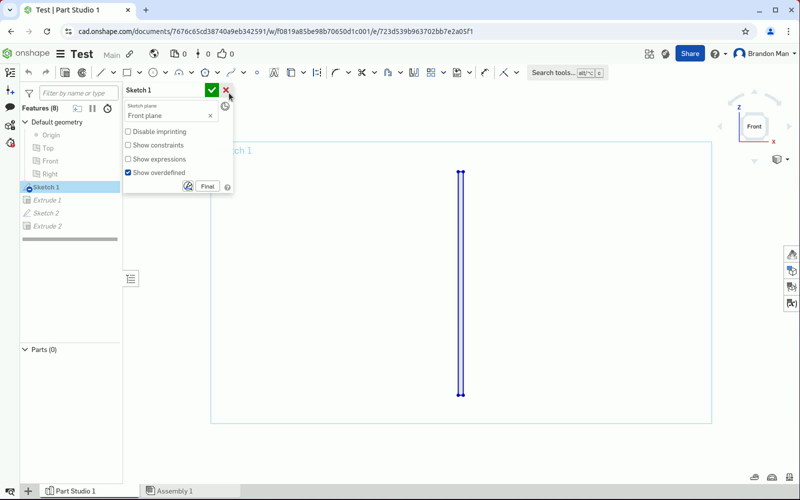
click(229, 92)
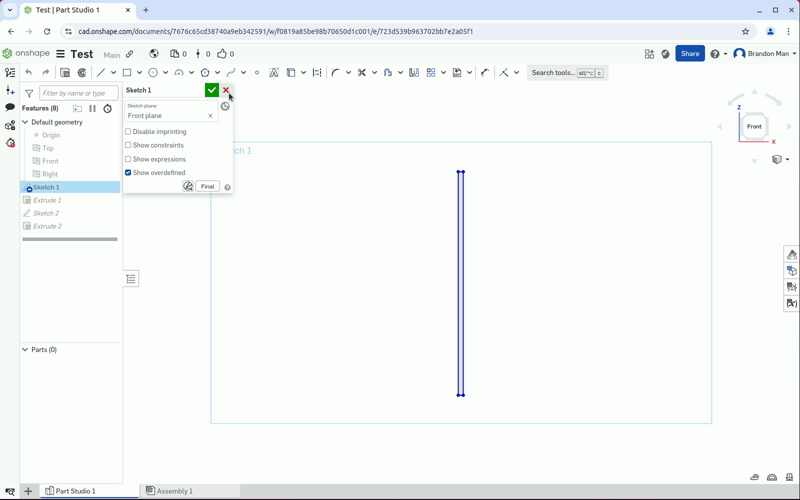
key(shift+s)
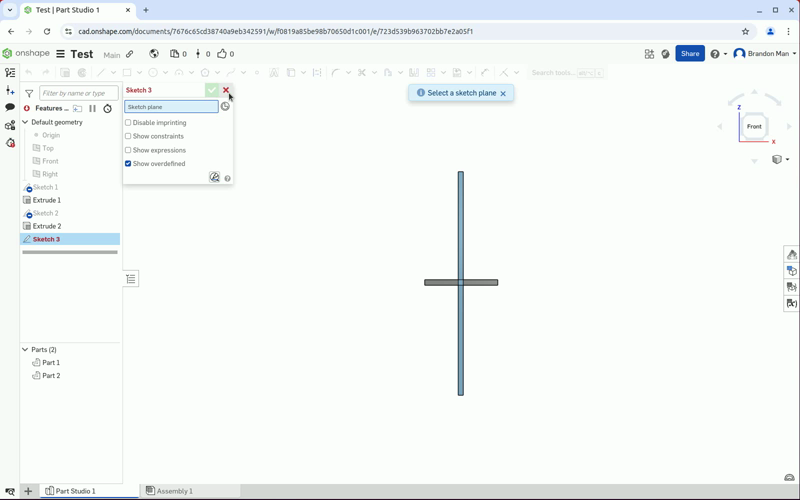
mouse_move(73, 163)
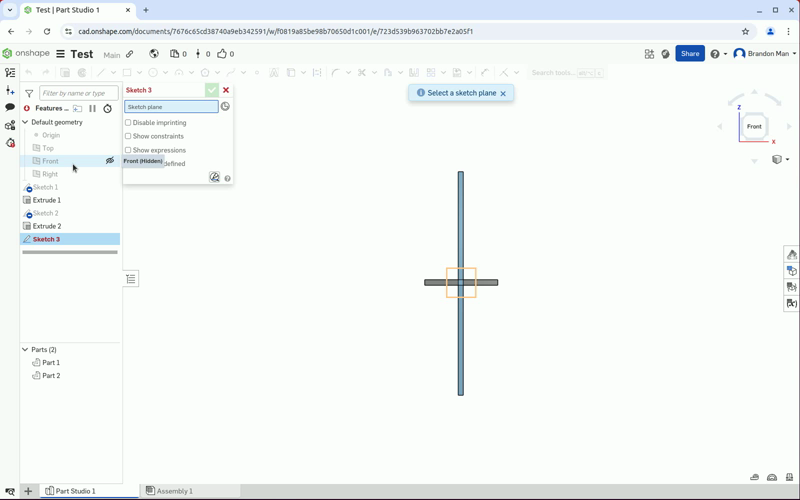
click(73, 163)
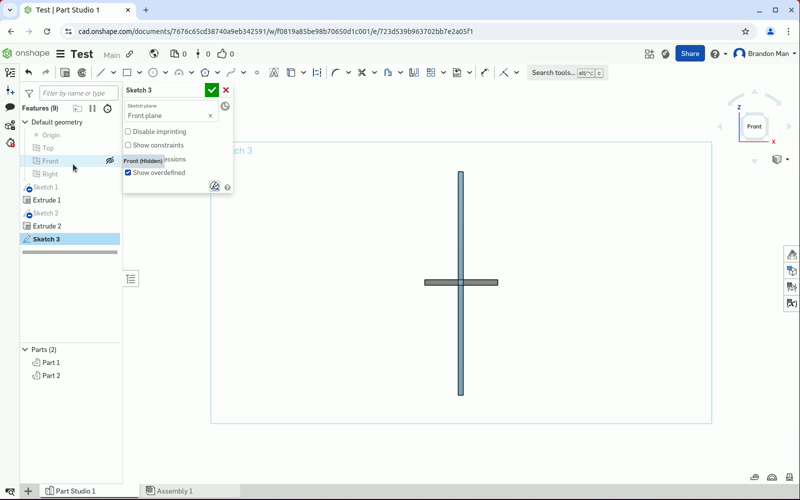
mouse_move(73, 352)
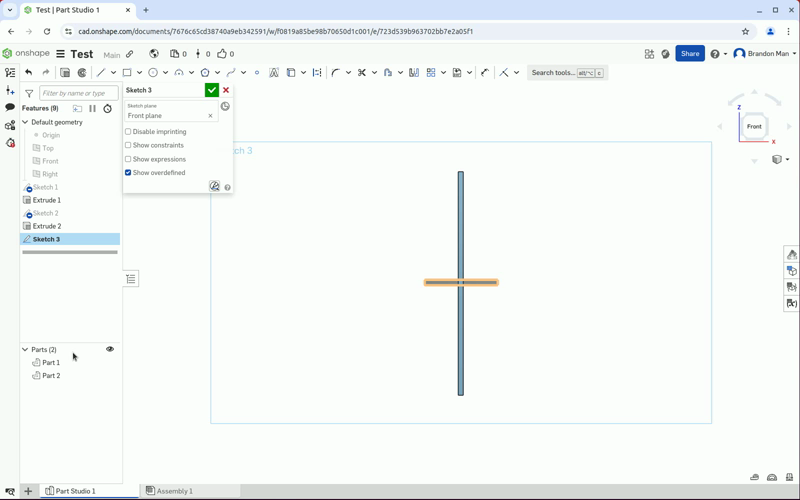
key(y)
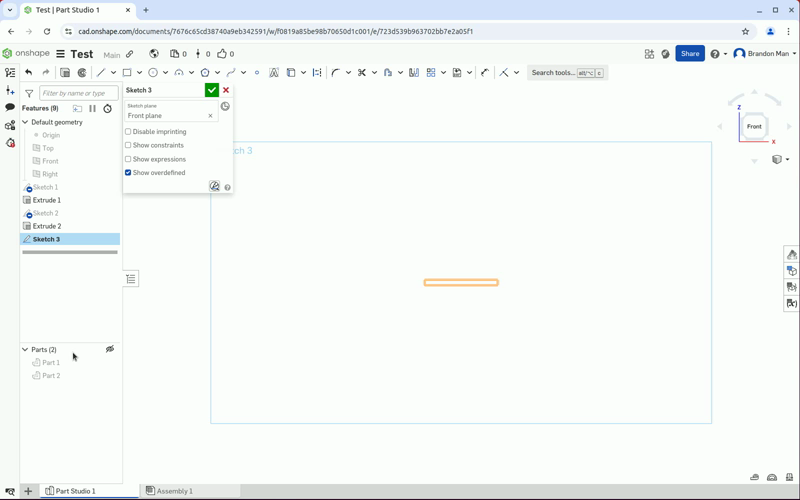
key(l)
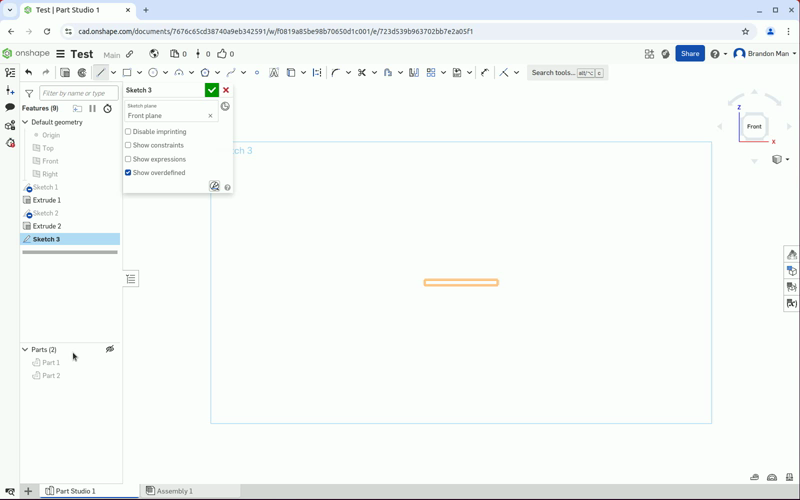
key_down(shift)
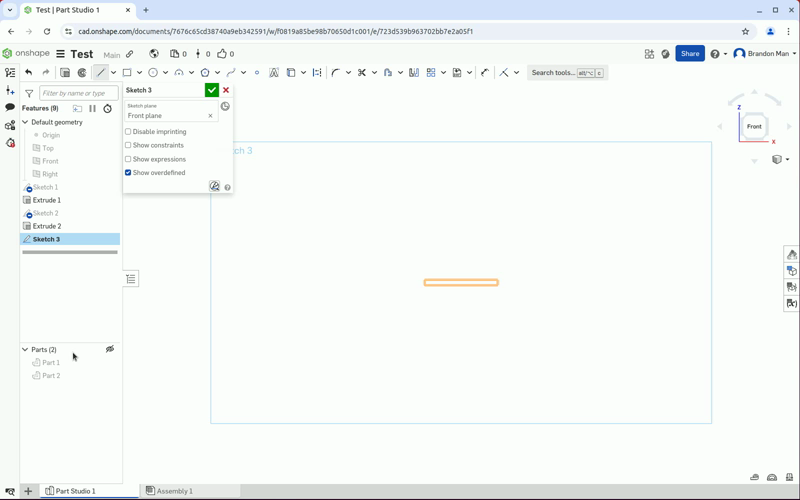
mouse_move(424, 279)
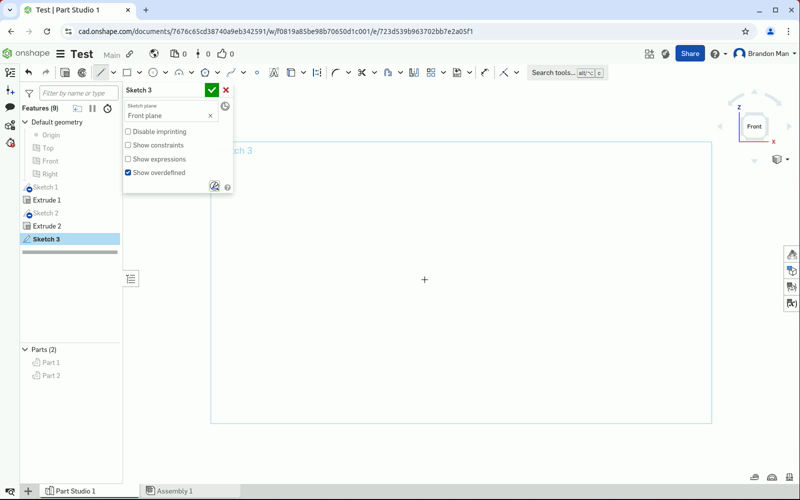
click(424, 279)
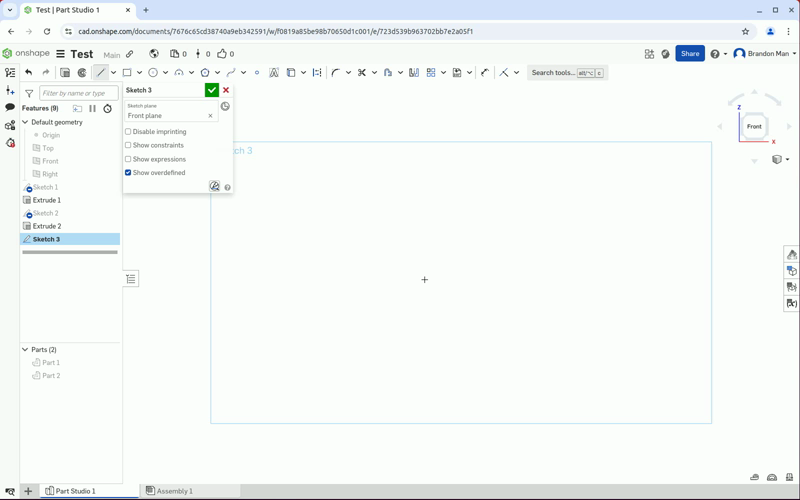
key_up(shift)
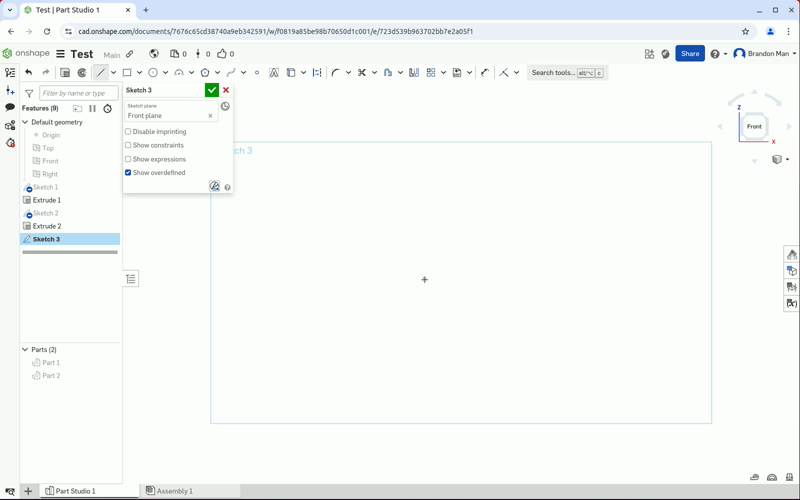
key_down(shift)
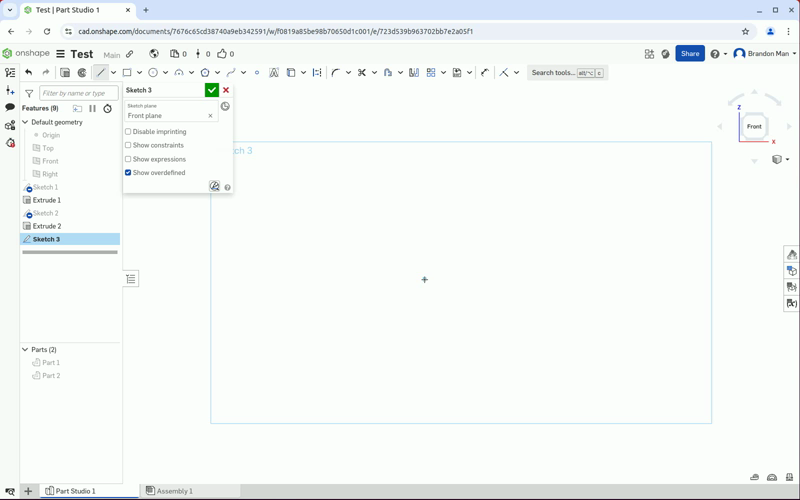
mouse_move(454, 279)
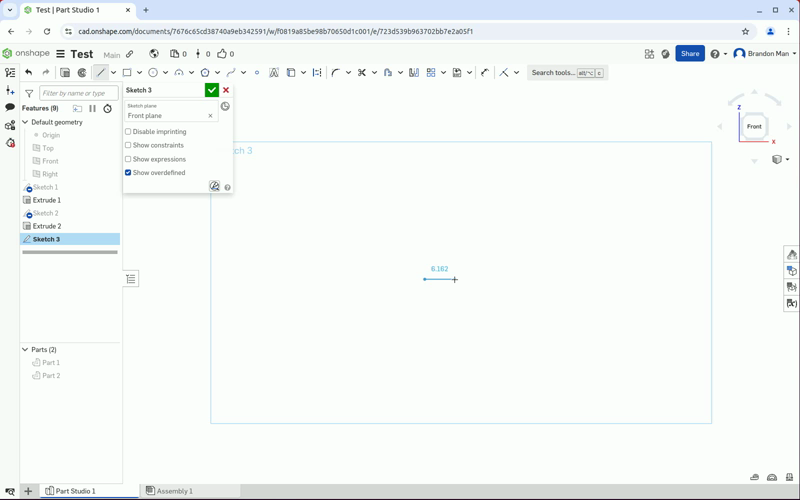
mouse_move(439, 279)
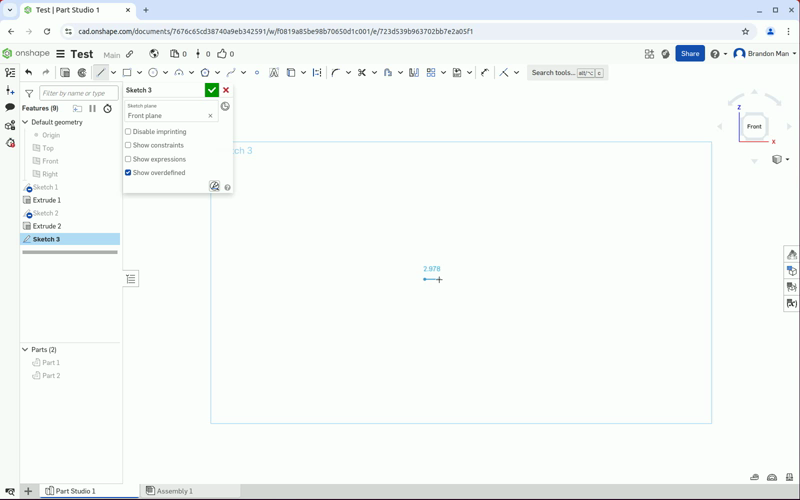
click(439, 279)
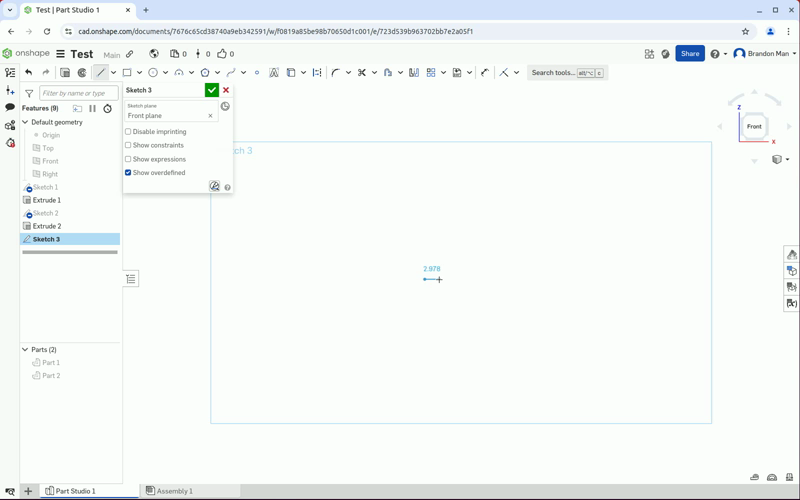
key_up(shift)
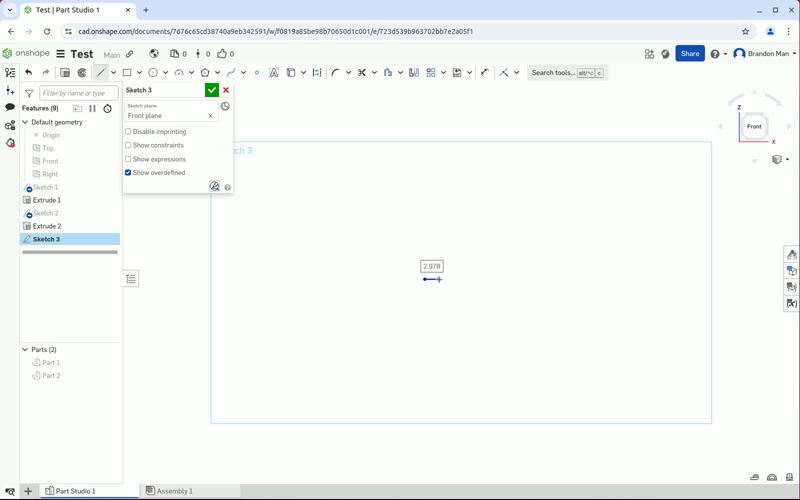
key_down(shift)
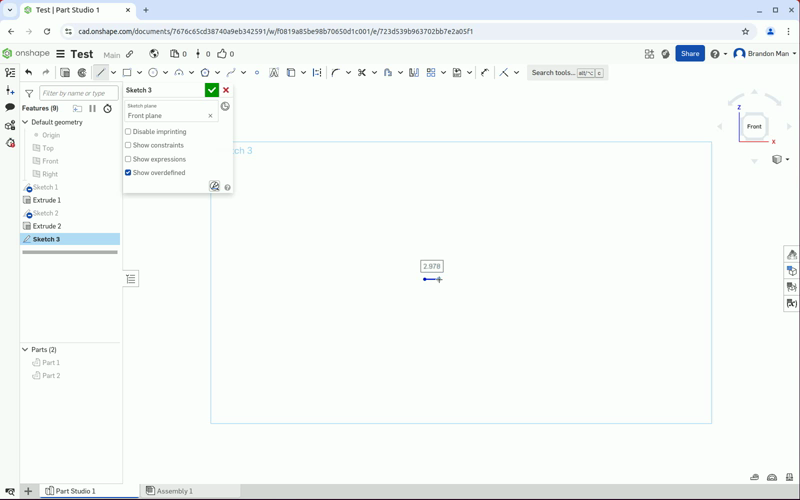
mouse_move(469, 279)
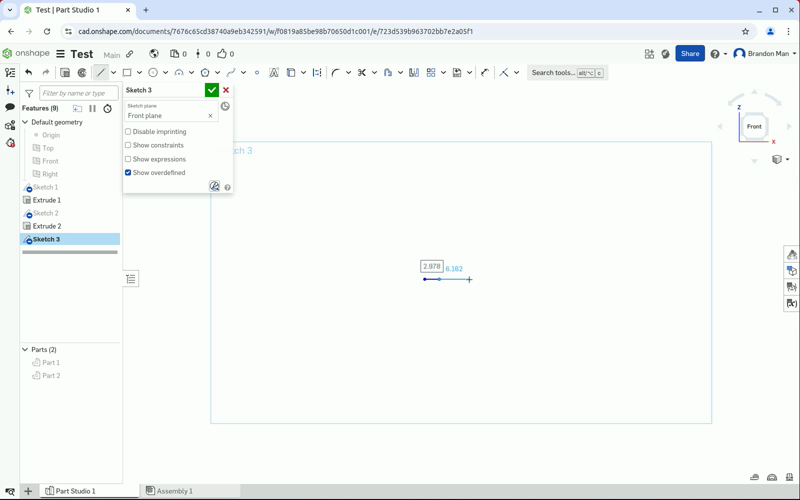
mouse_move(439, 273)
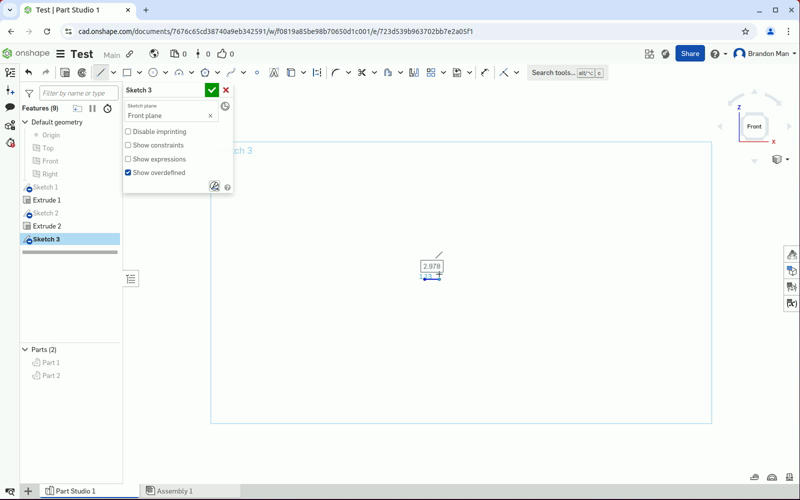
scroll(6)
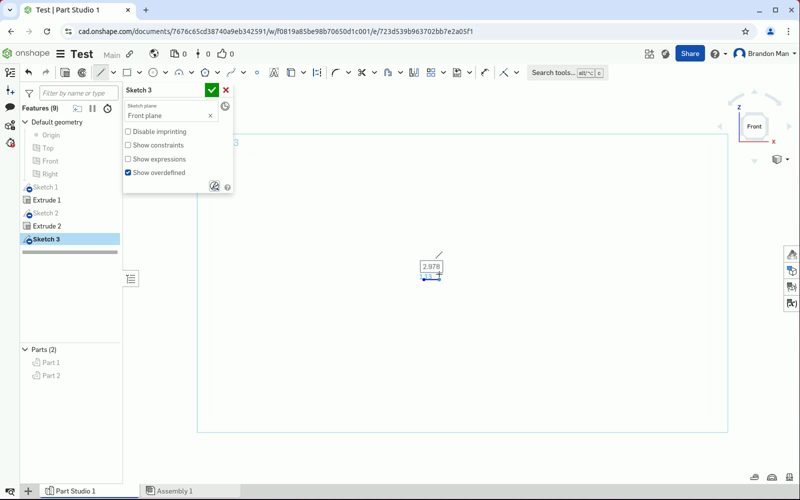
scroll(6)
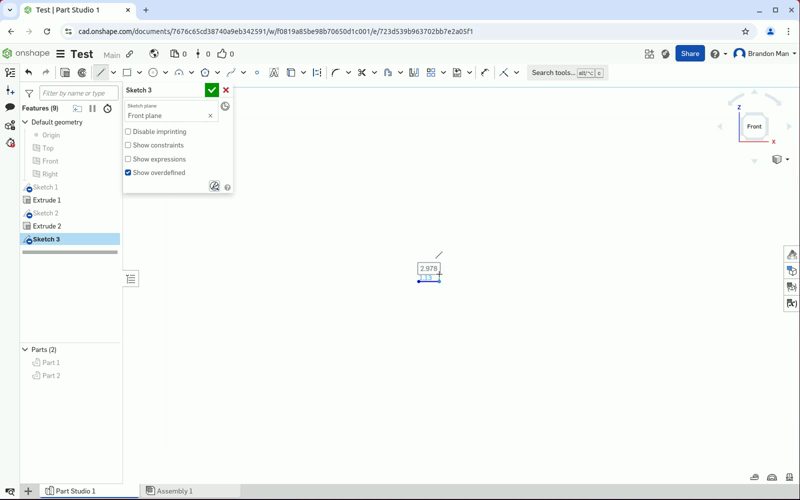
scroll(6)
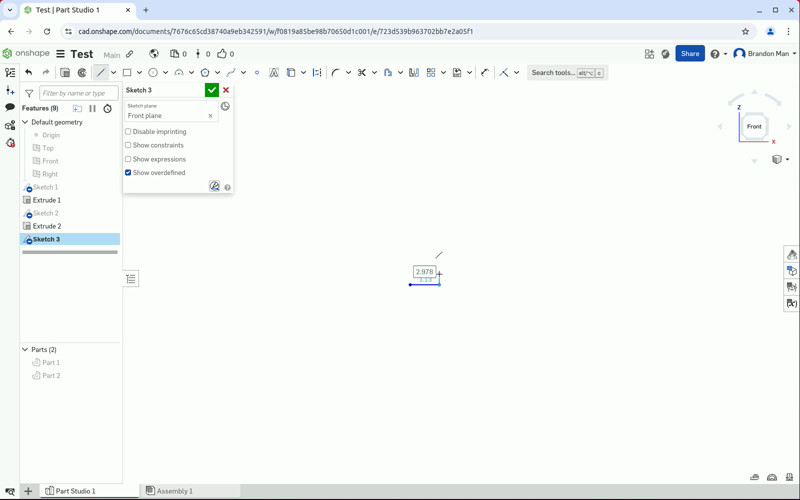
scroll(6)
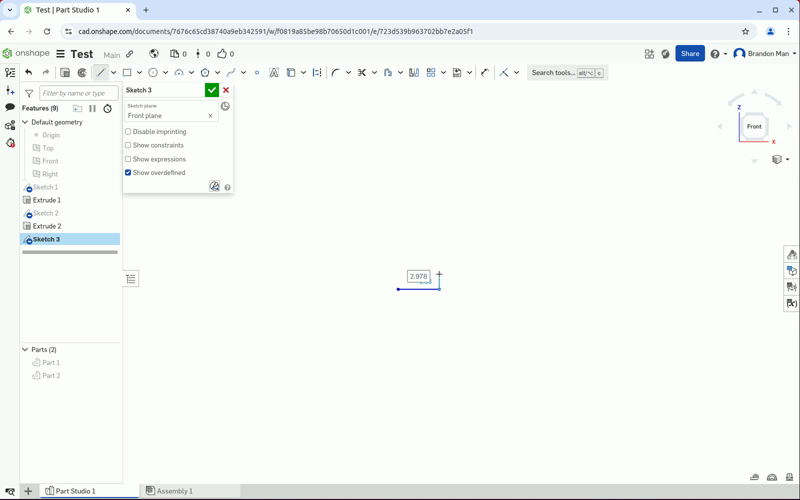
scroll(6)
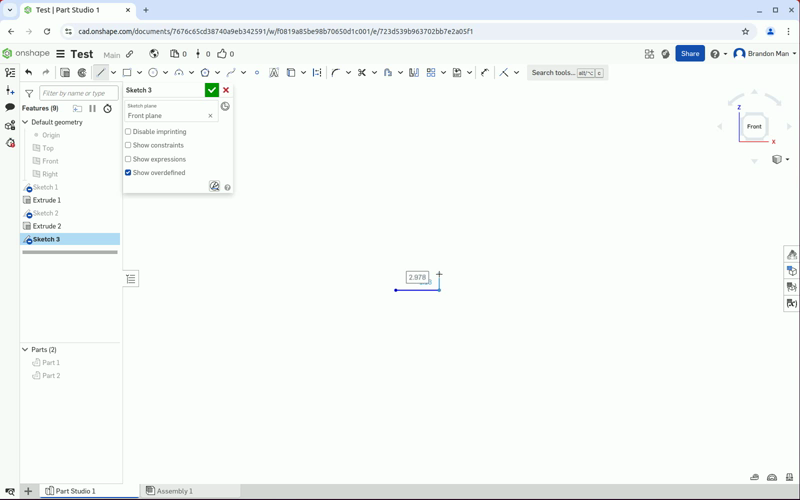
scroll(6)
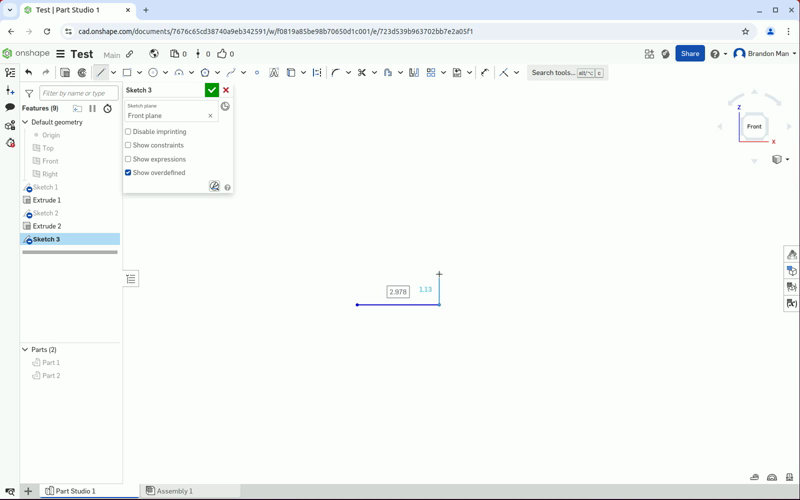
scroll(6)
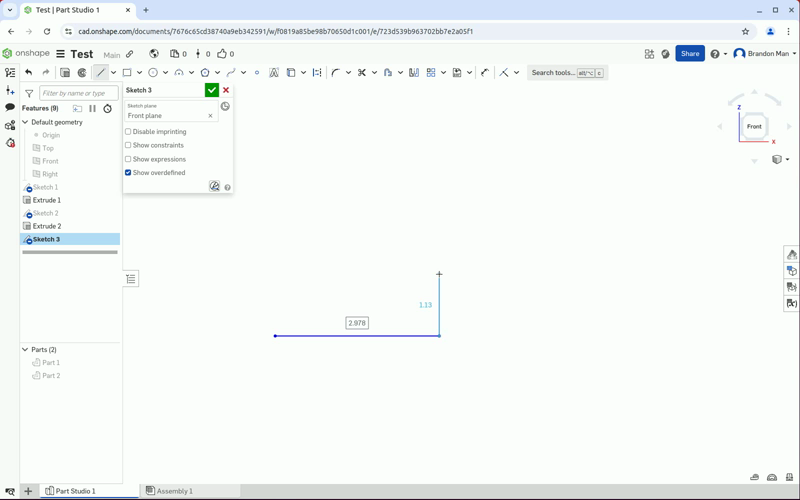
click(439, 273)
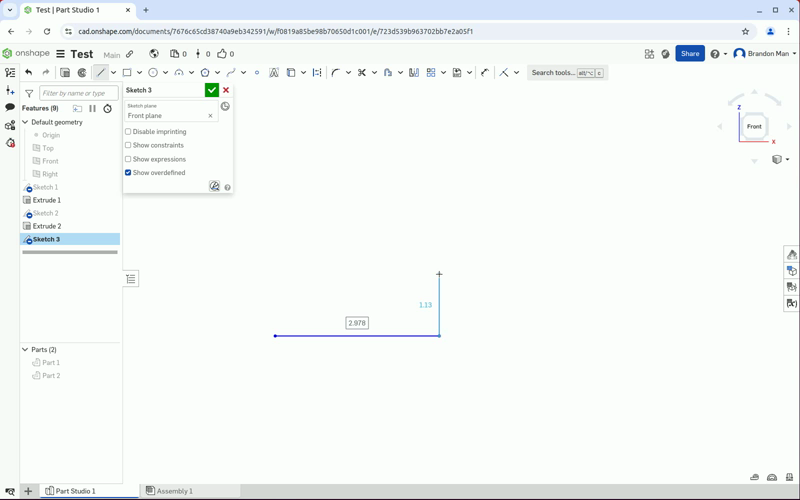
scroll(-6)
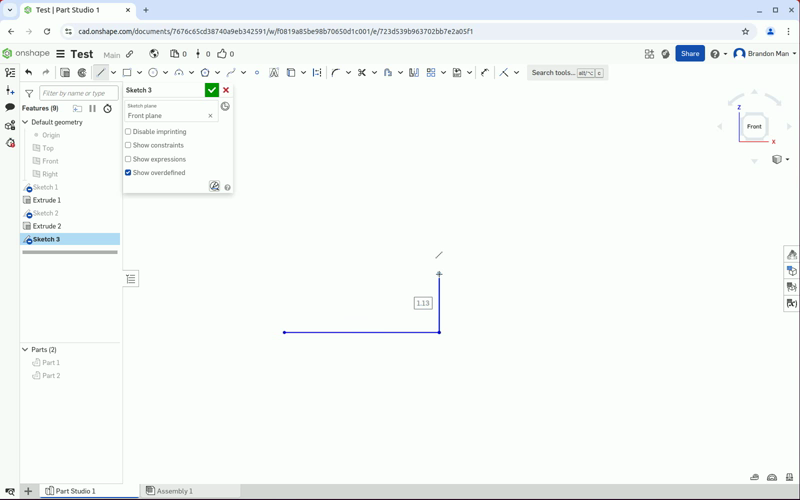
scroll(-6)
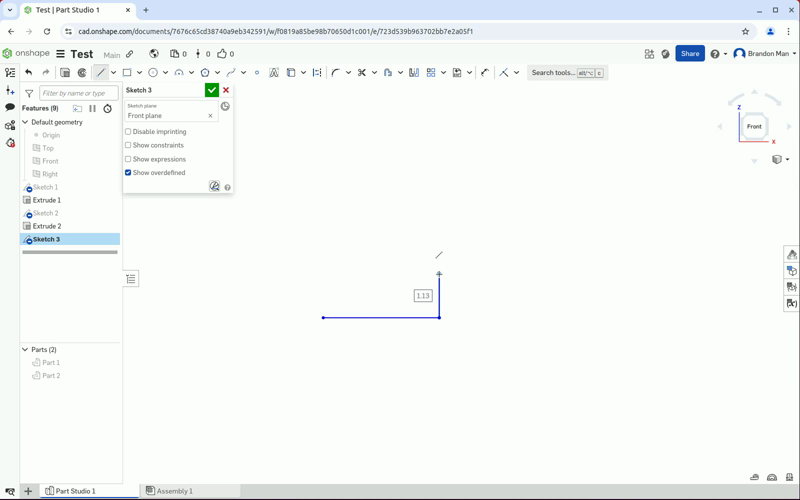
scroll(-6)
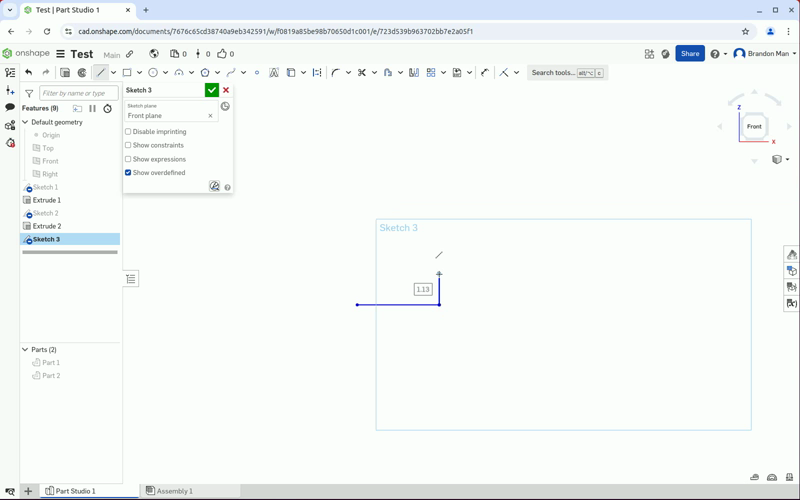
scroll(-6)
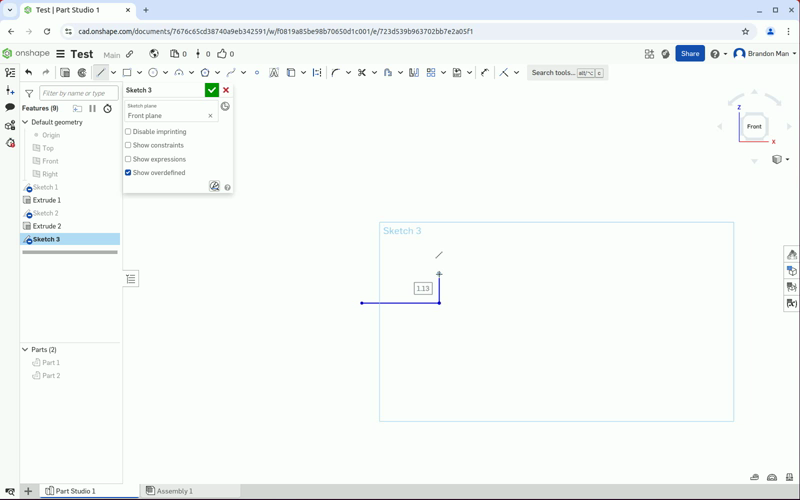
scroll(-6)
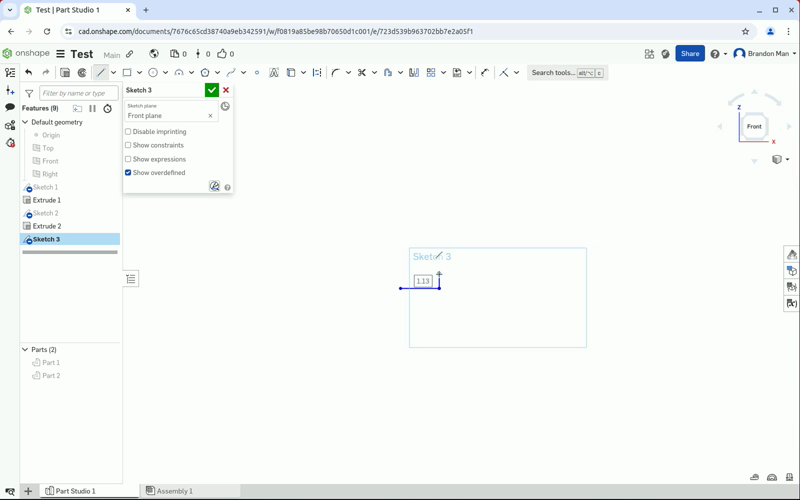
scroll(-6)
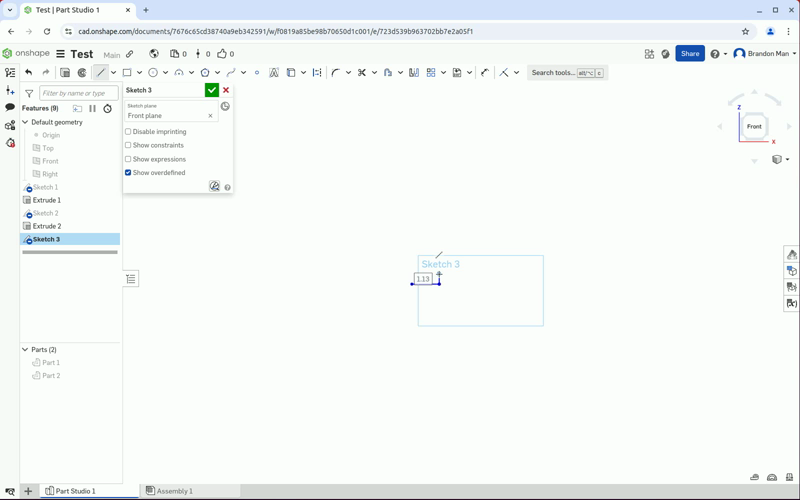
scroll(-6)
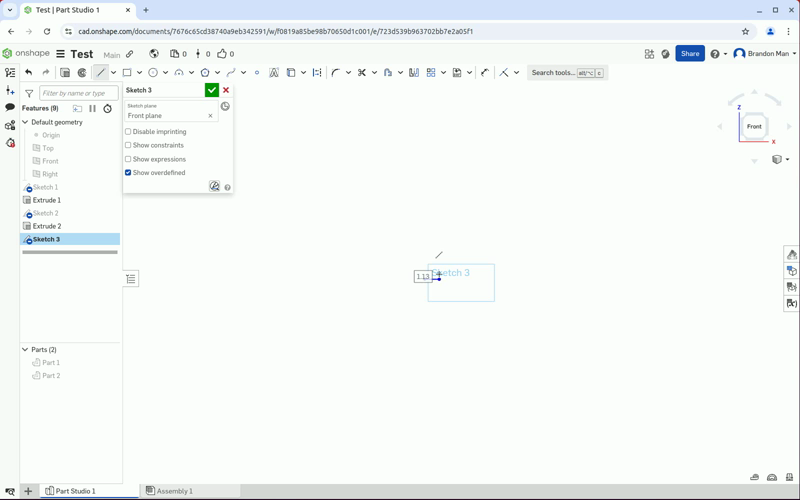
key_up(shift)
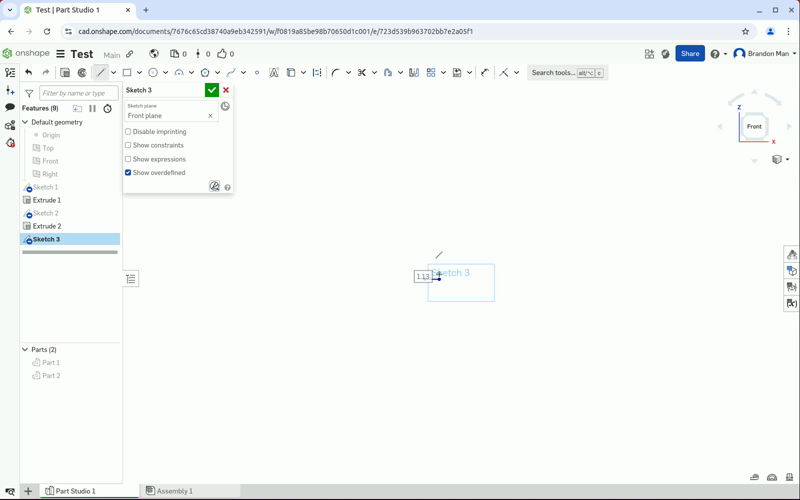
key_down(shift)
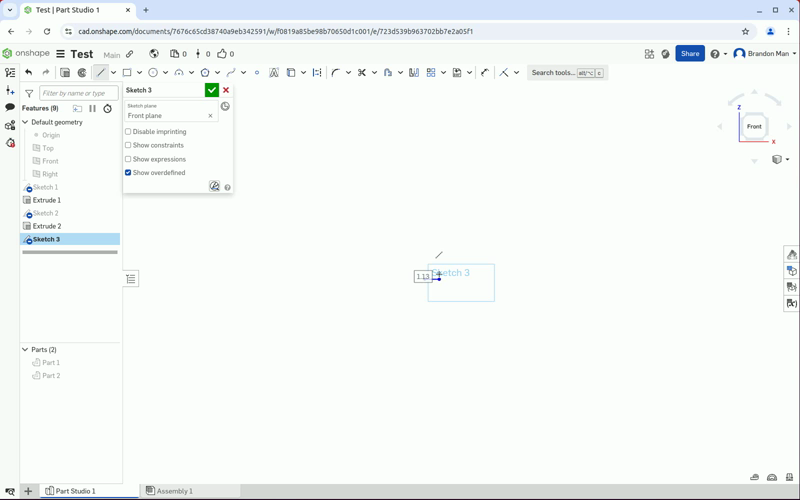
mouse_move(469, 273)
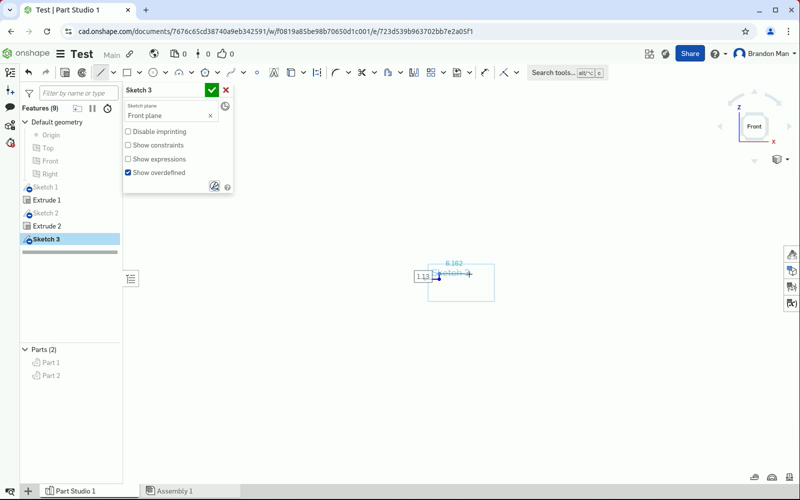
mouse_move(424, 273)
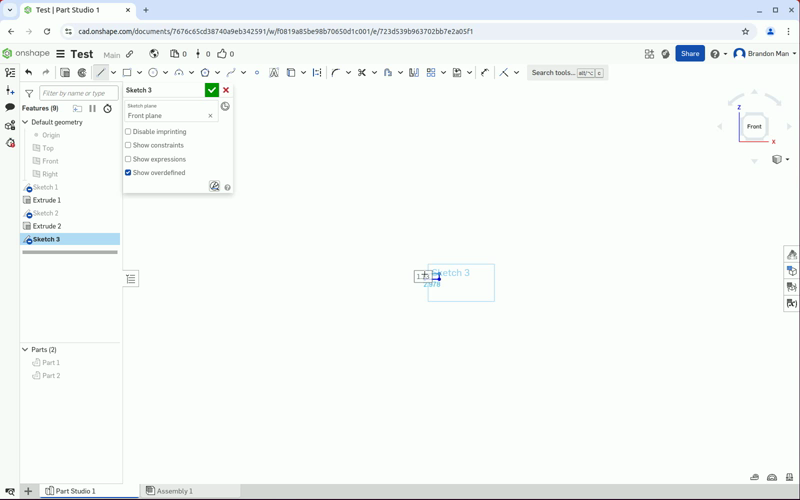
click(424, 273)
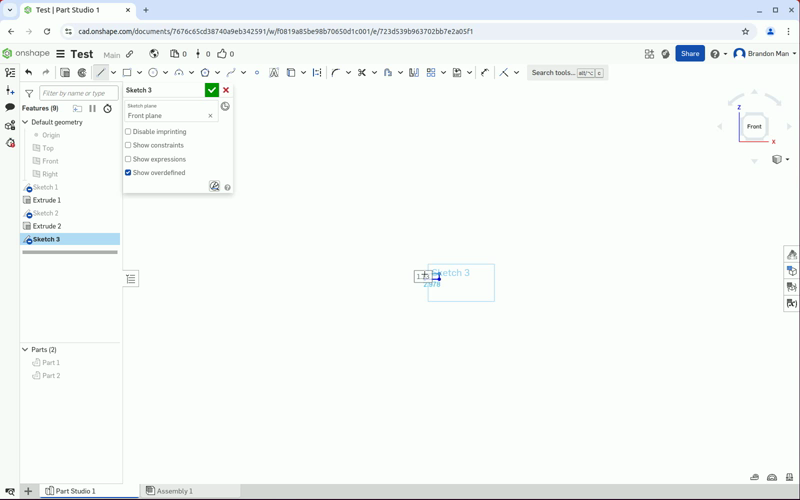
key_up(shift)
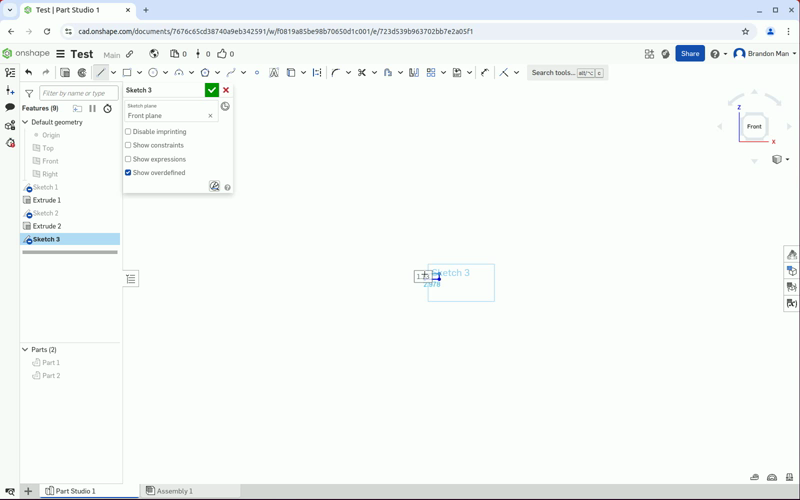
mouse_move(454, 273)
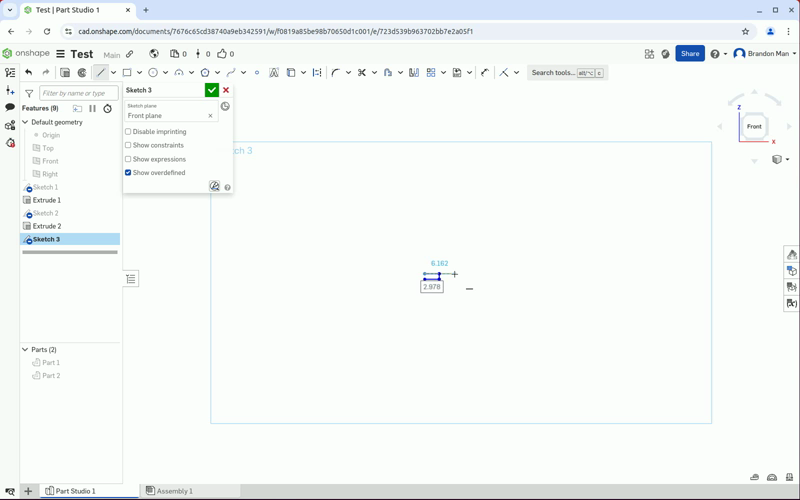
key_down(shift)
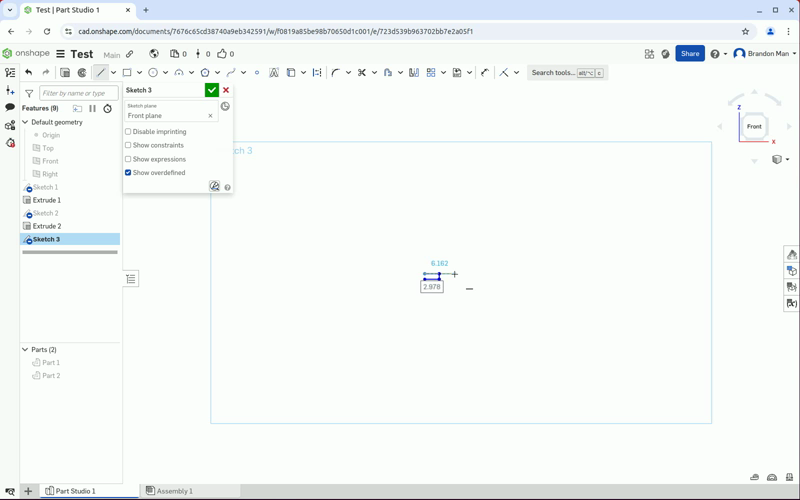
mouse_move(424, 279)
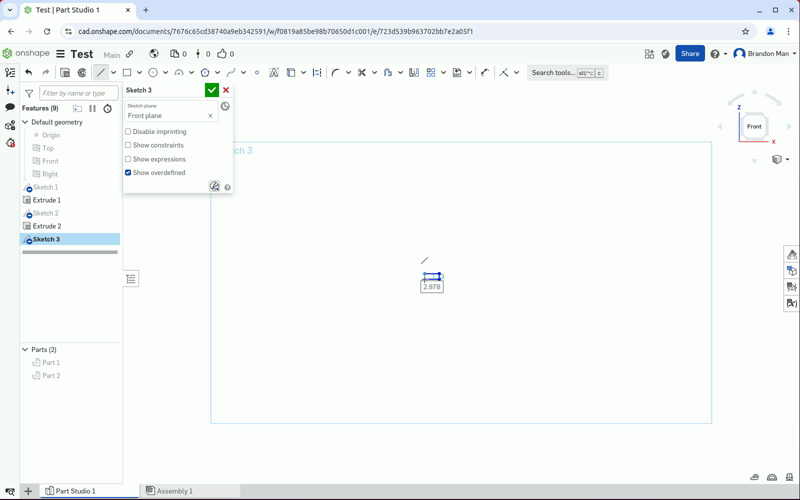
scroll(6)
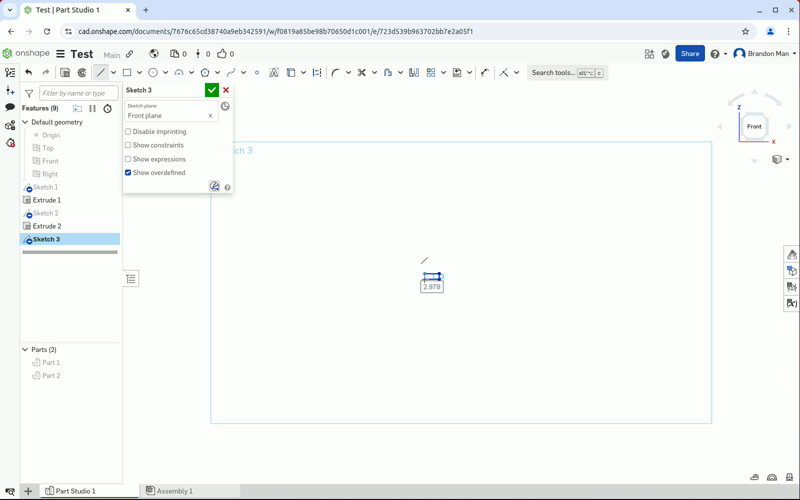
scroll(6)
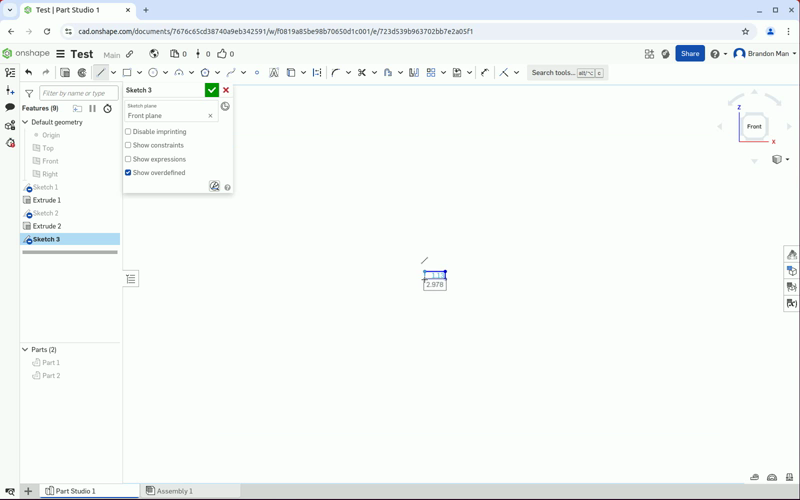
scroll(6)
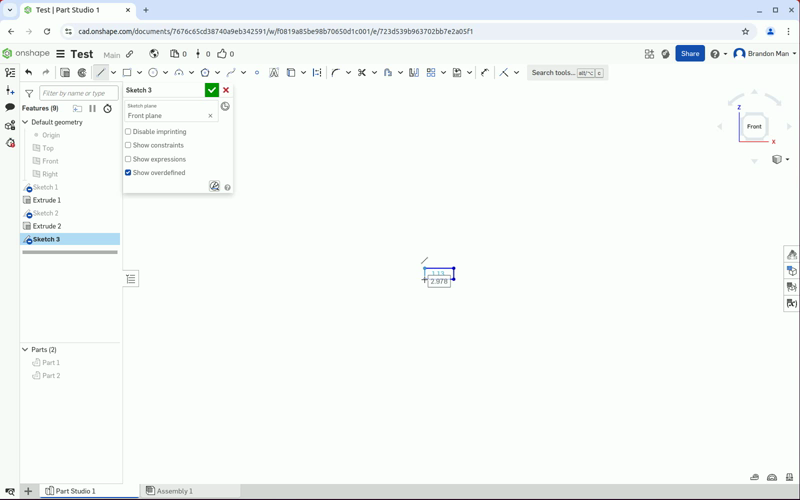
scroll(6)
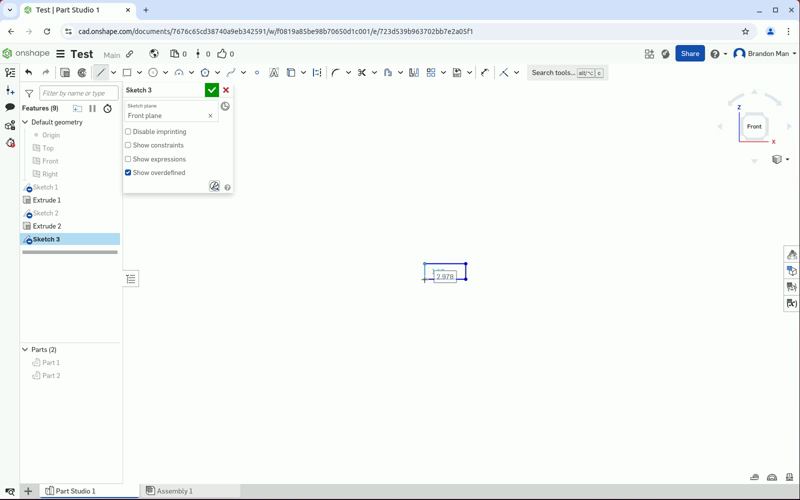
scroll(6)
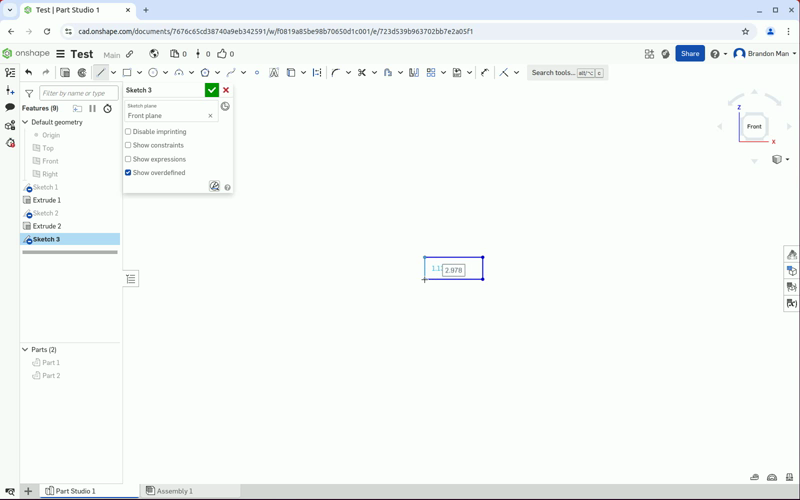
scroll(6)
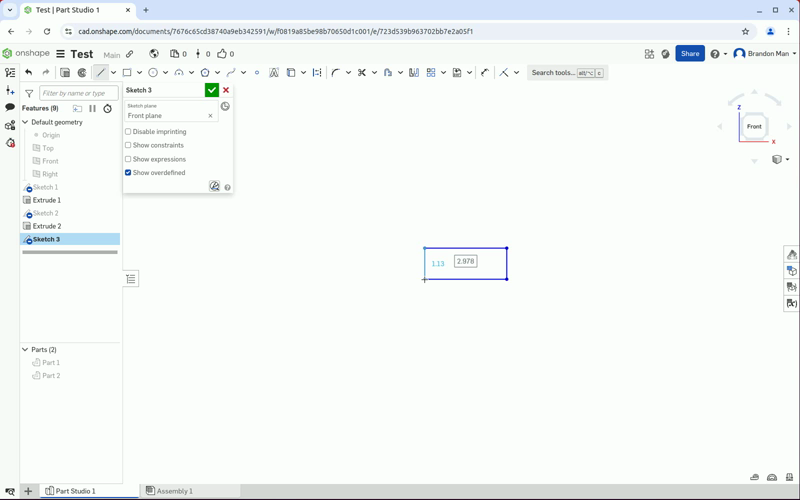
scroll(6)
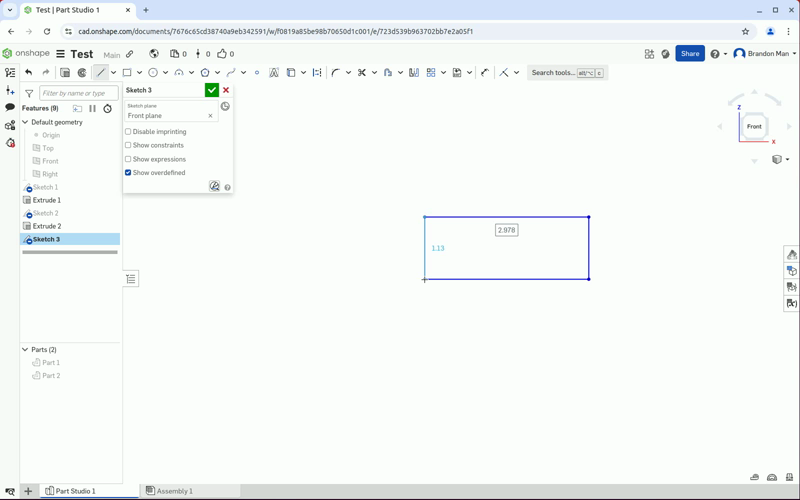
key_up(shift)
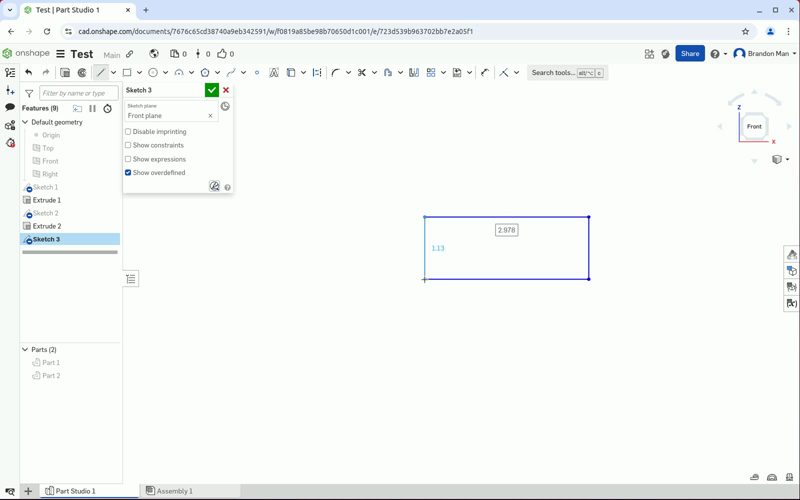
click(424, 279)
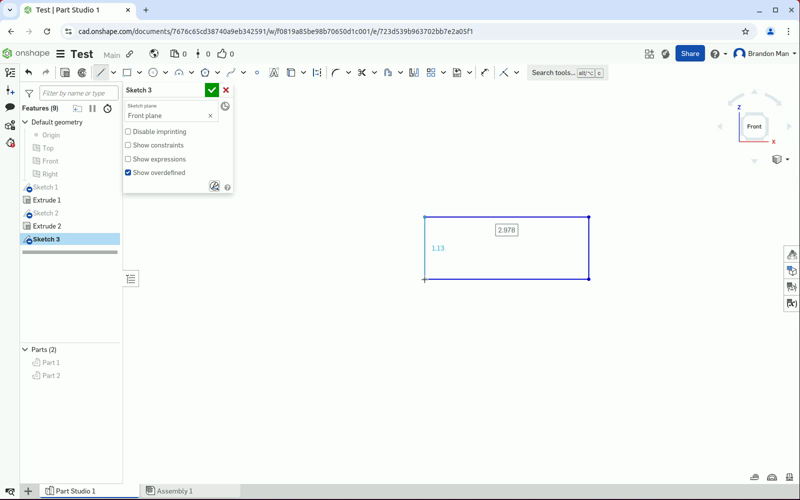
scroll(-6)
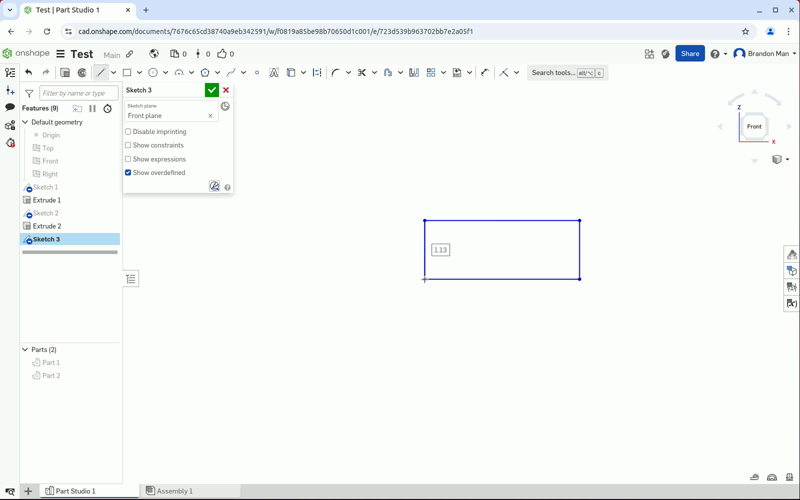
scroll(-6)
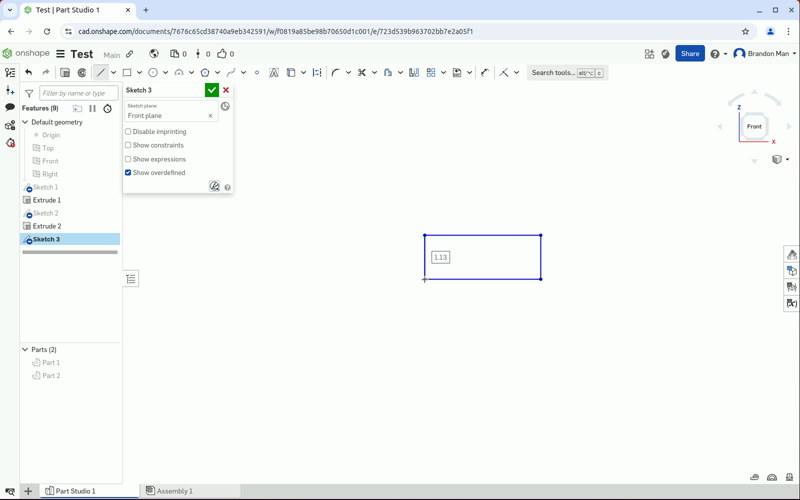
scroll(-6)
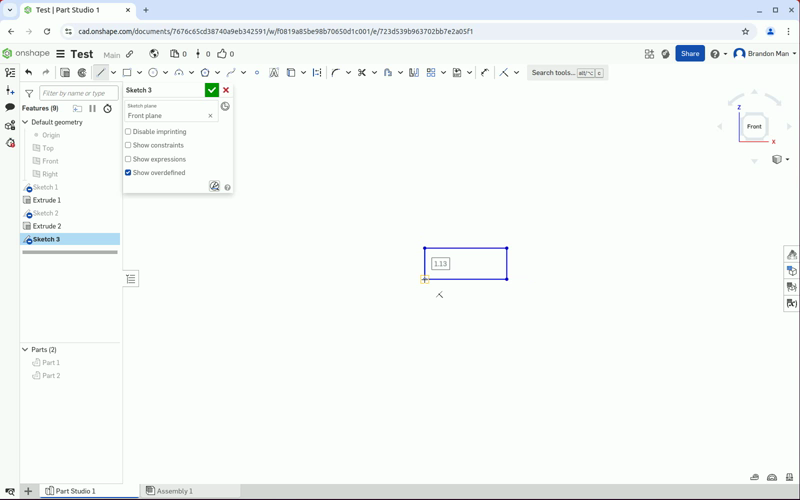
scroll(-6)
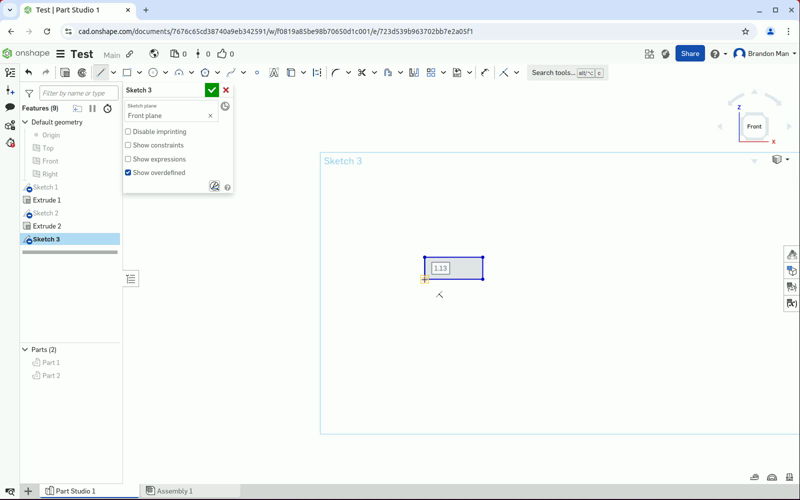
scroll(-6)
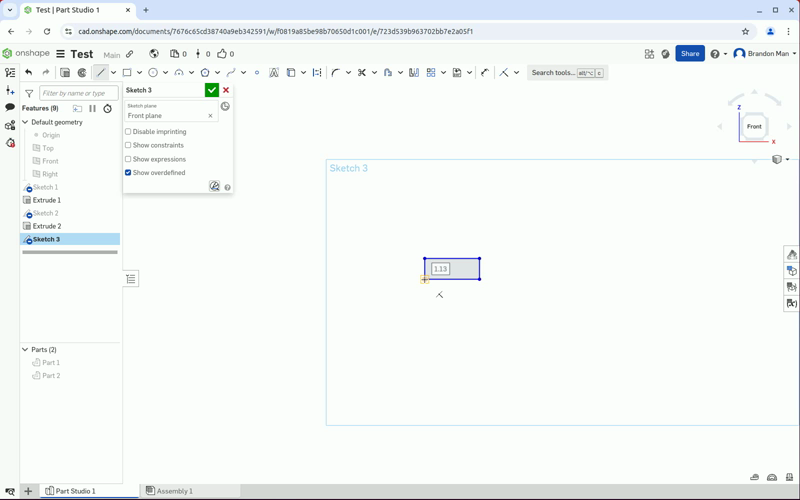
scroll(-6)
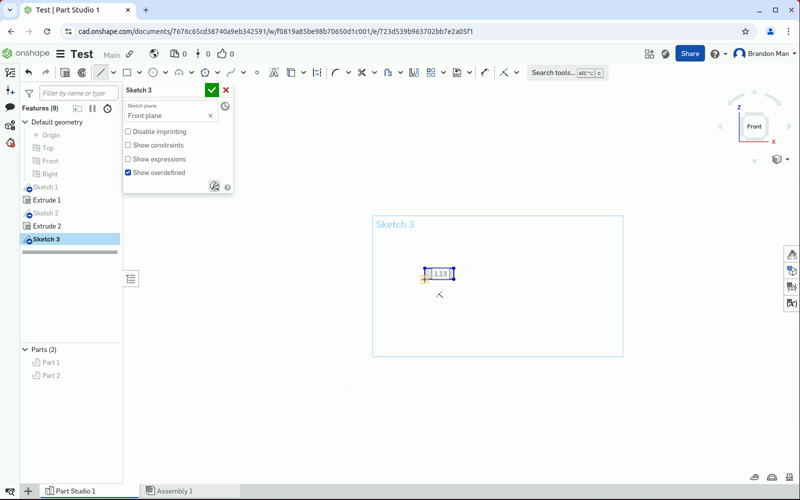
scroll(-6)
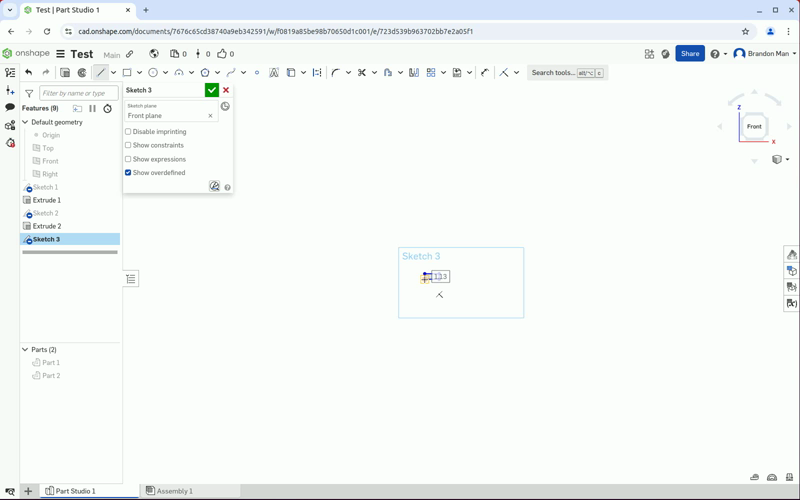
key(esc)
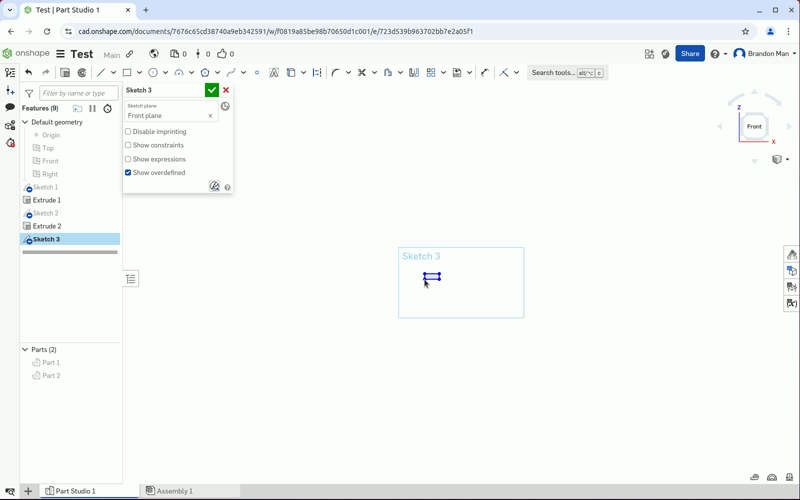
mouse_move(430, 274)
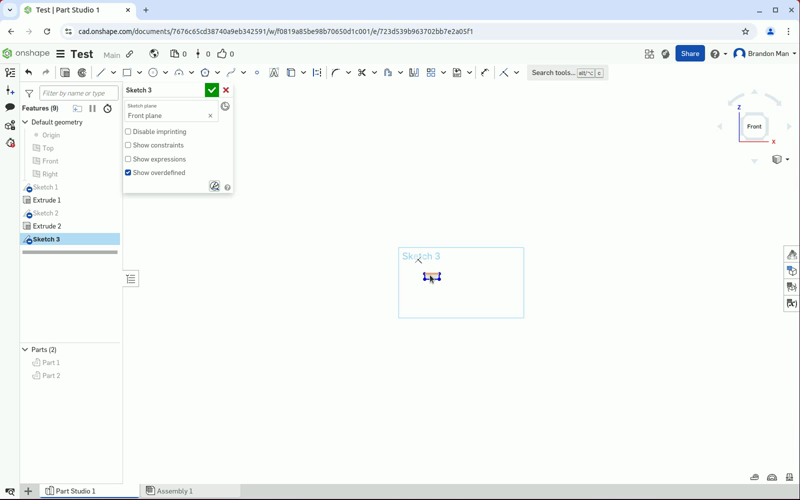
scroll(6)
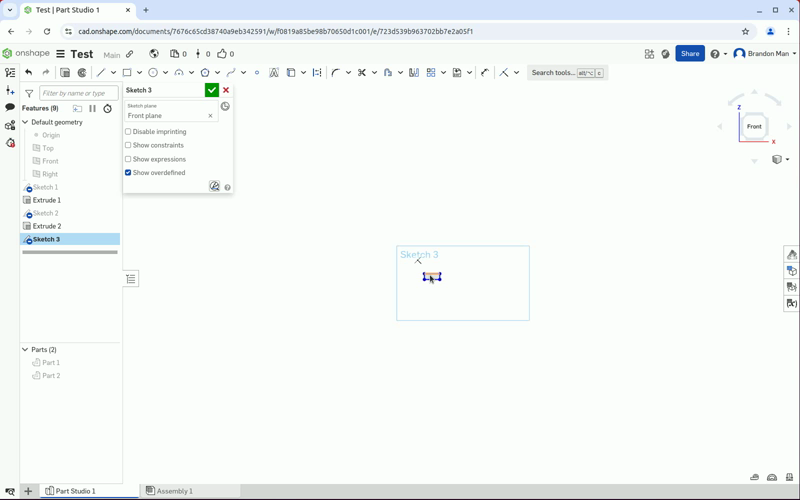
scroll(6)
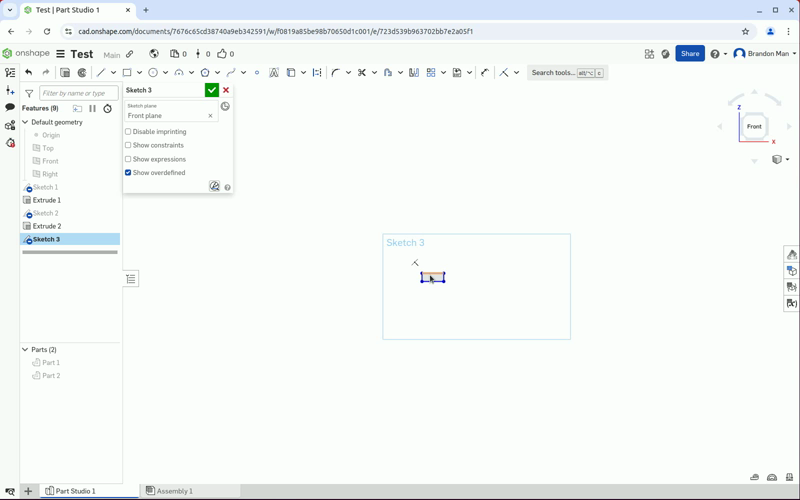
scroll(6)
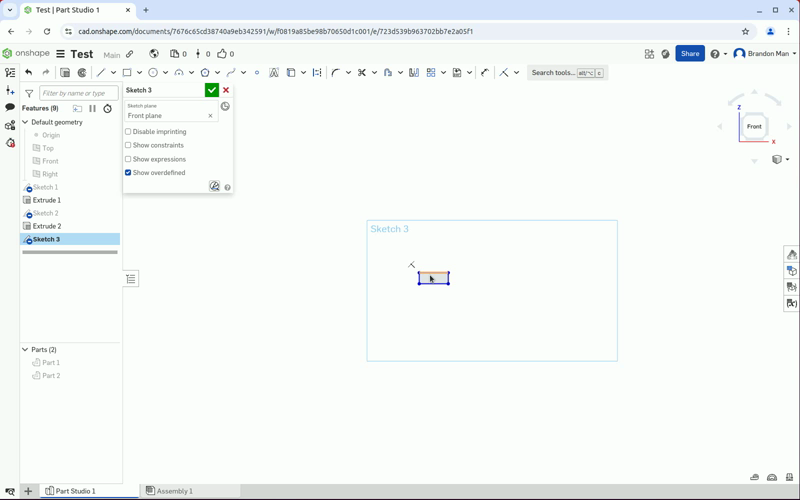
scroll(6)
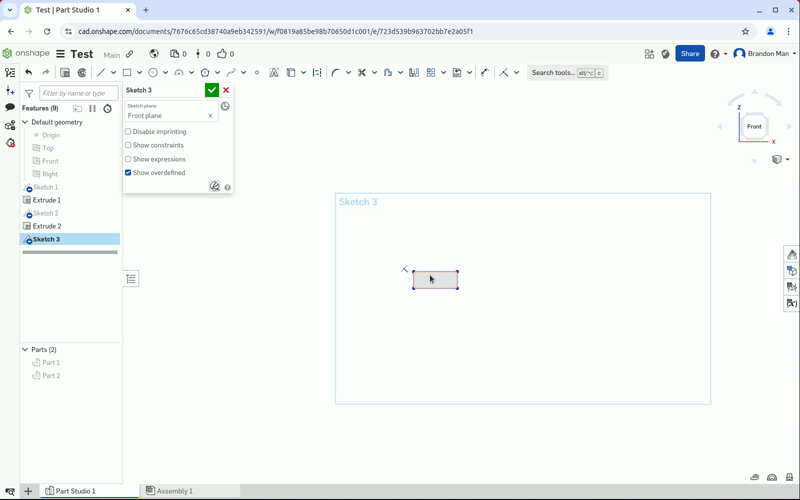
scroll(6)
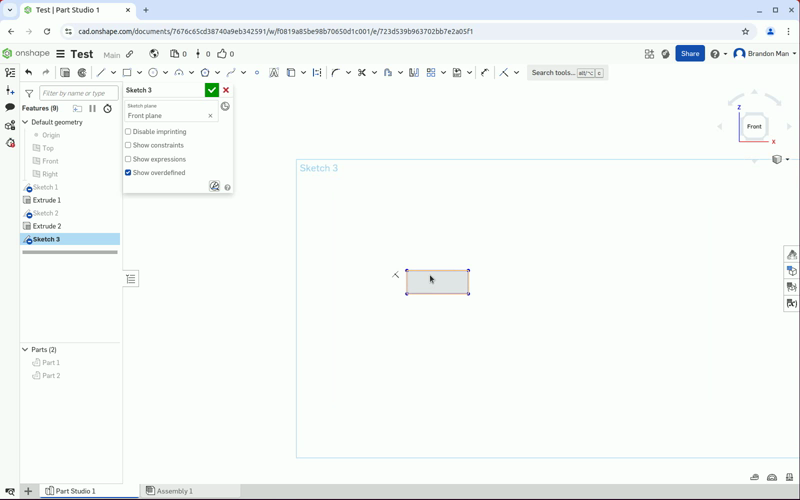
scroll(6)
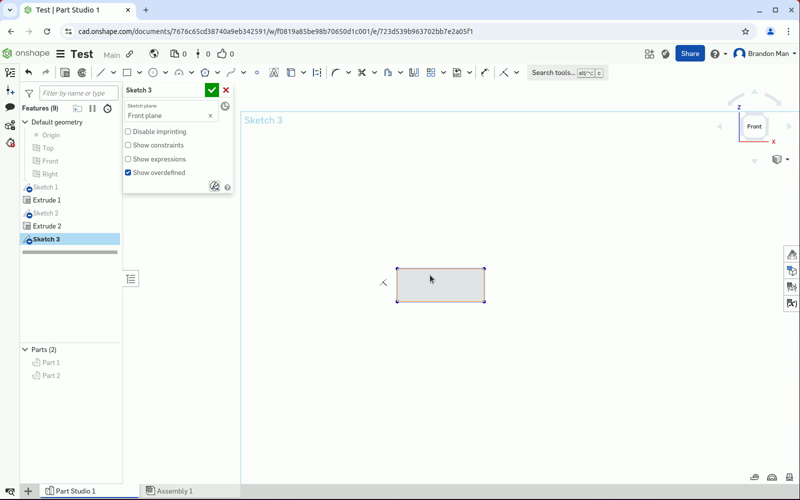
scroll(6)
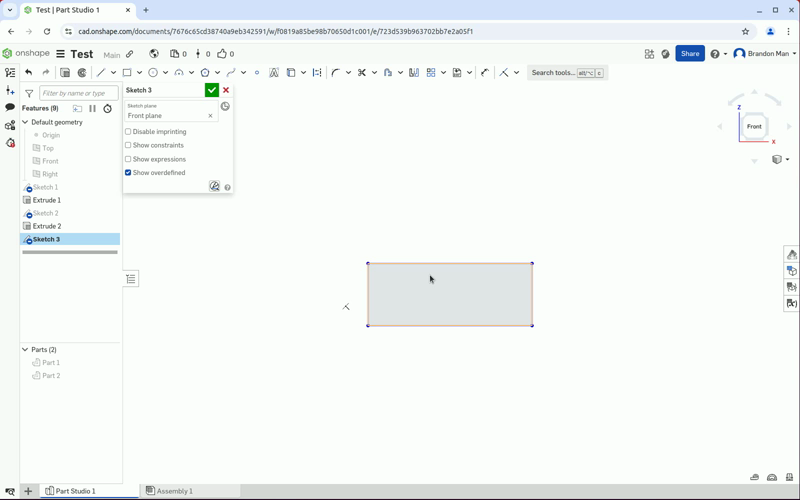
click(430, 274)
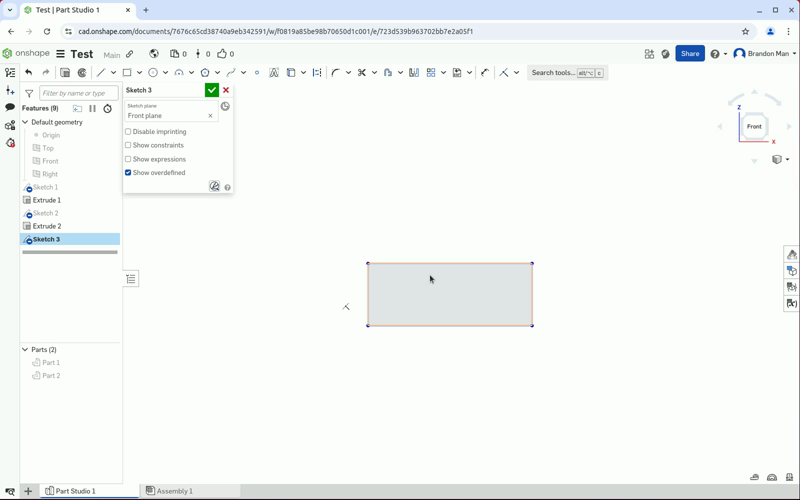
scroll(-6)
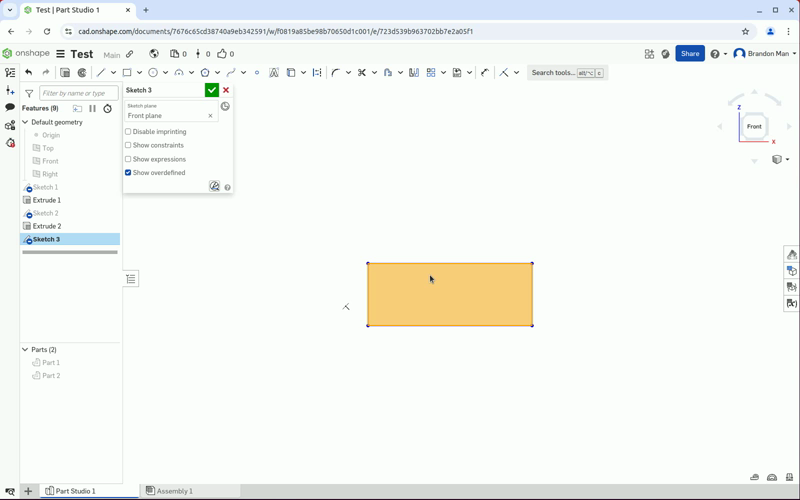
scroll(-6)
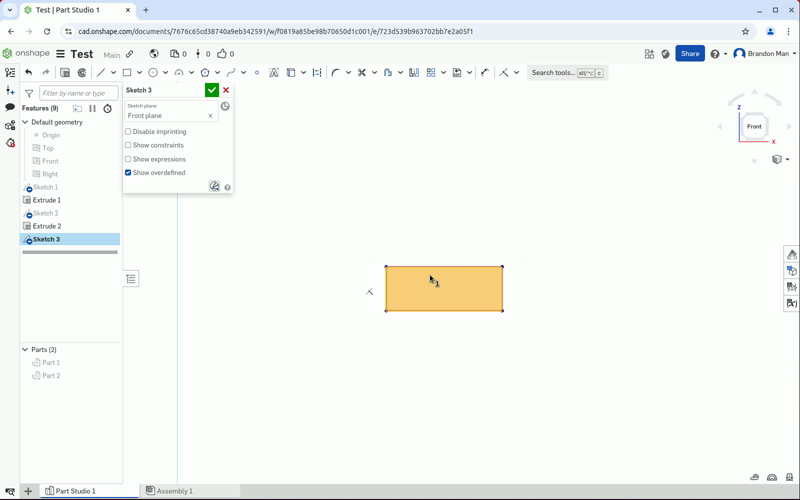
scroll(-6)
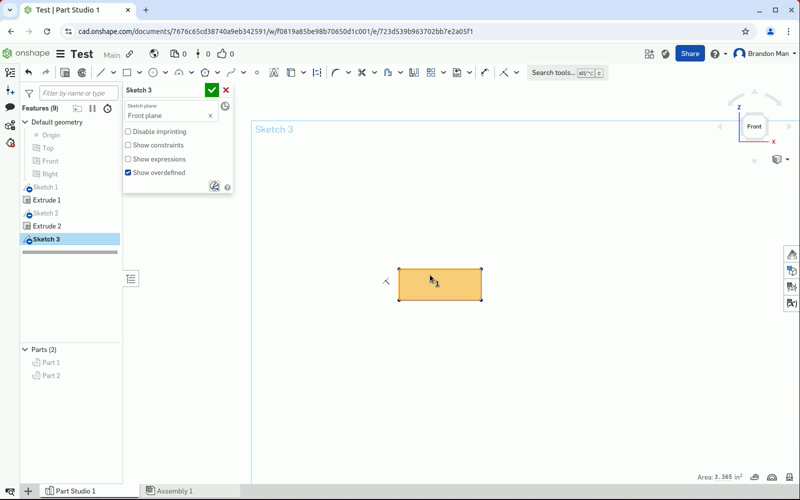
scroll(-6)
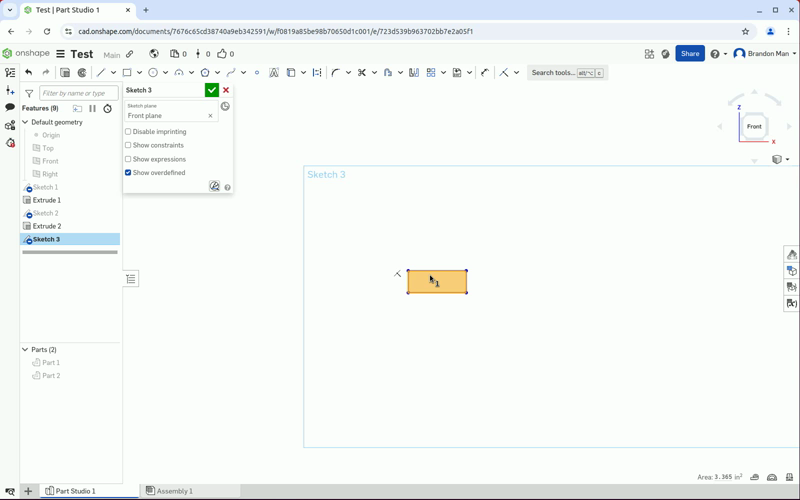
scroll(-6)
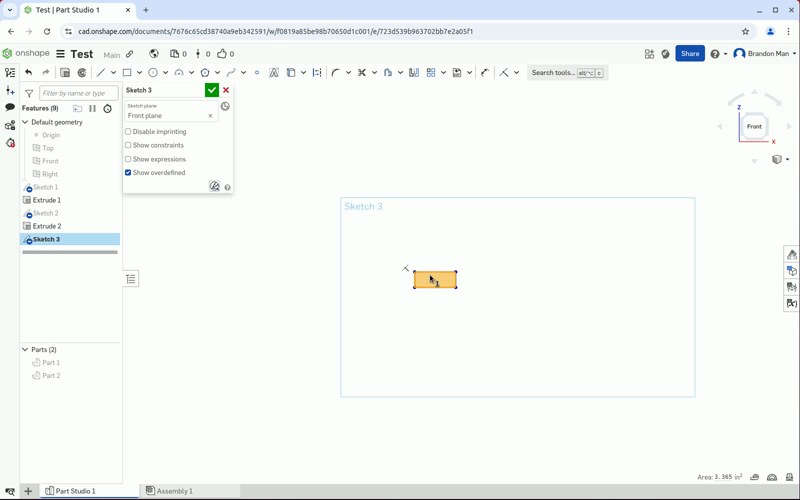
scroll(-6)
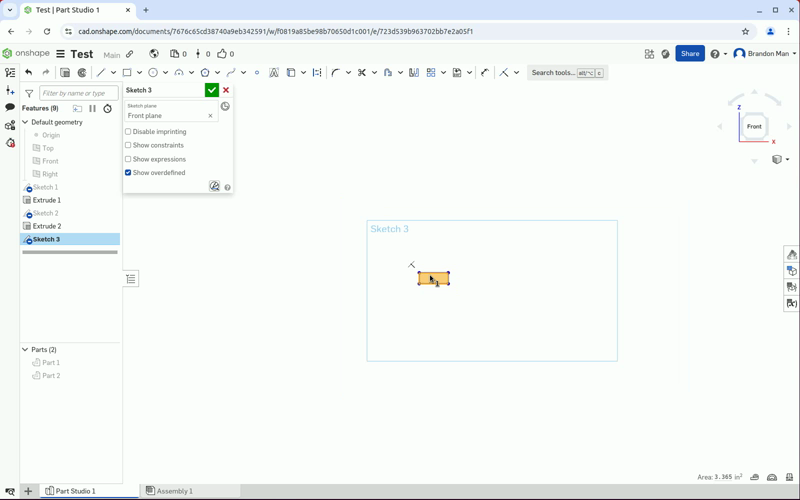
scroll(-6)
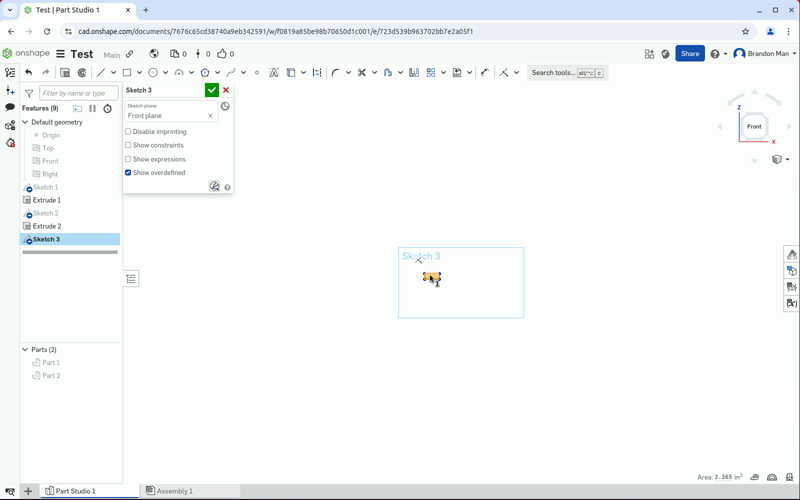
mouse_move(73, 352)
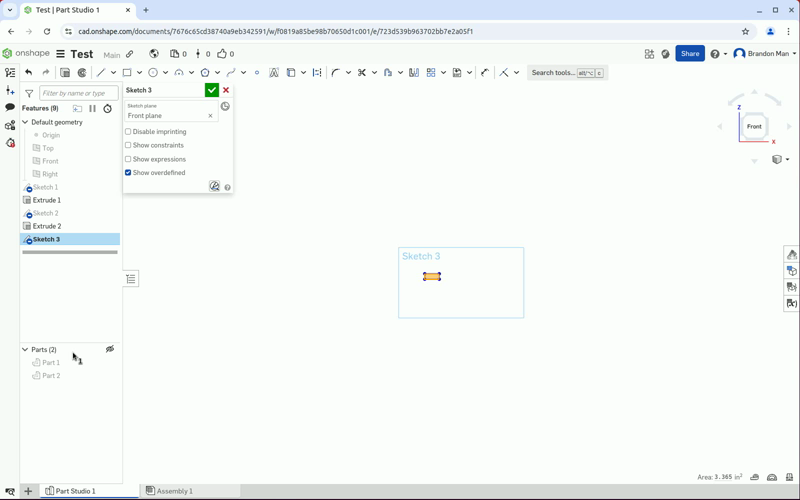
key(shift+y)
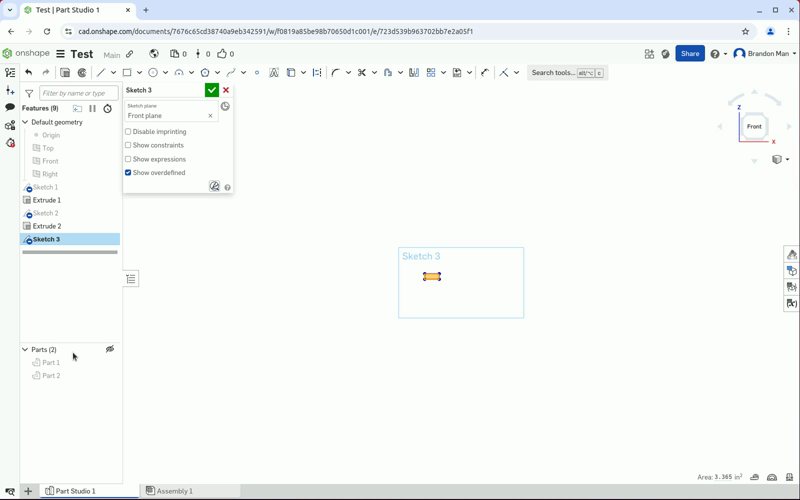
key(shift+e)
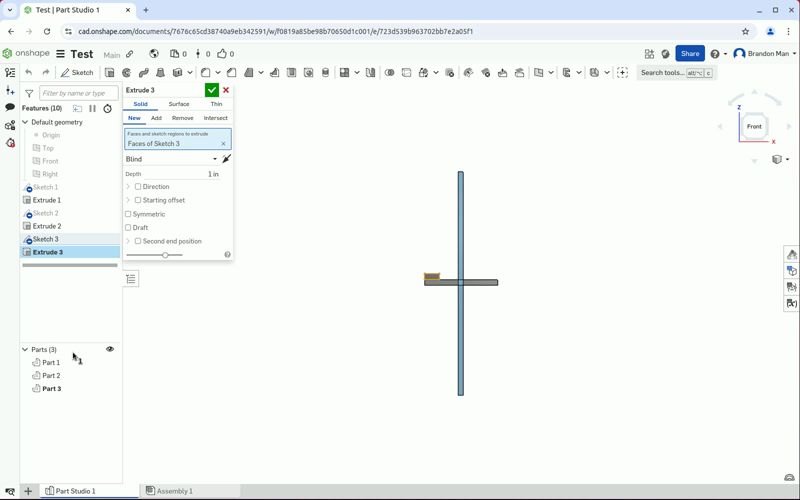
mouse_move(143, 106)
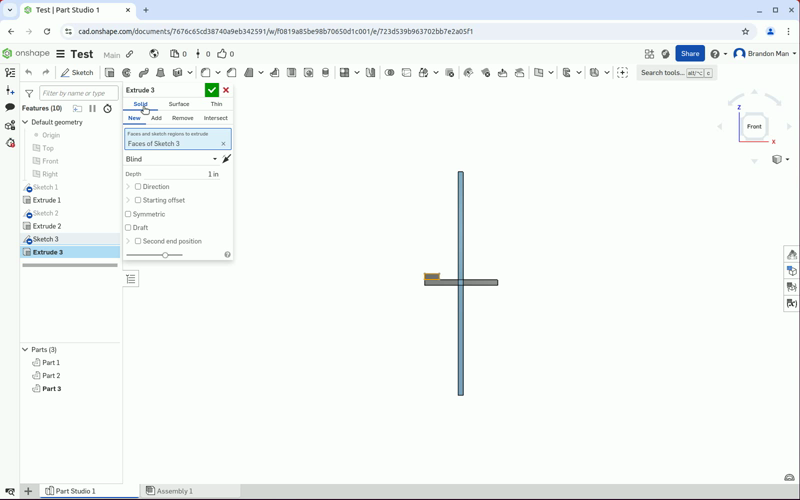
click(143, 106)
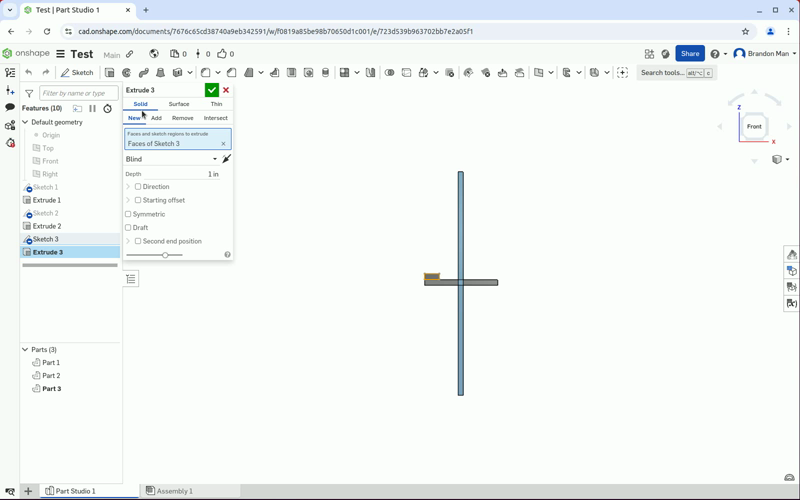
mouse_move(137, 120)
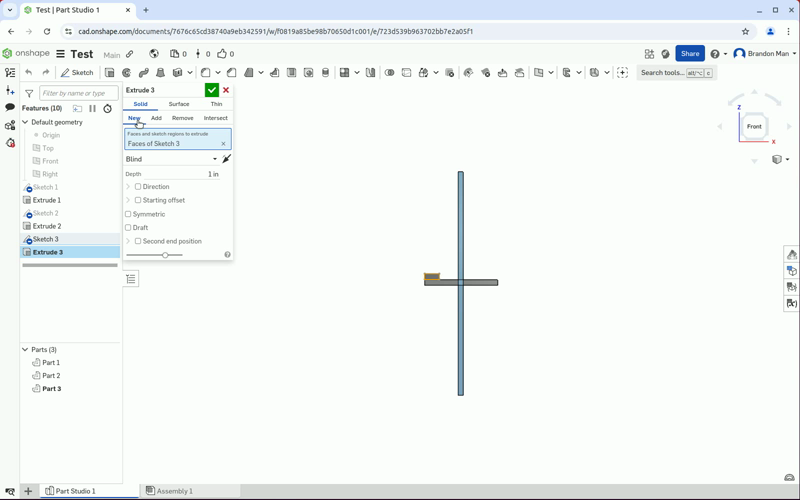
click(137, 120)
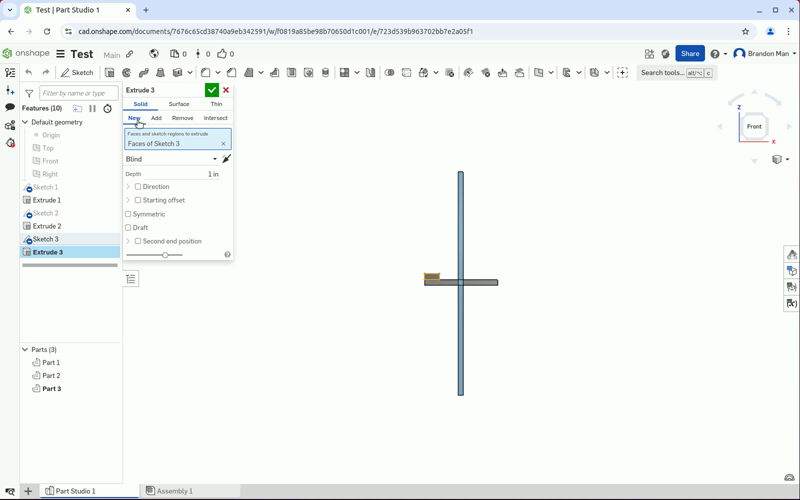
key(tab, 4)
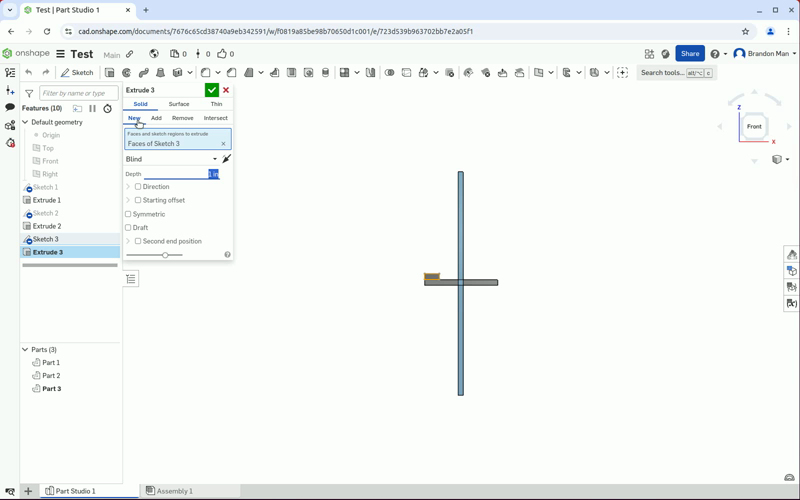
text(20.701)
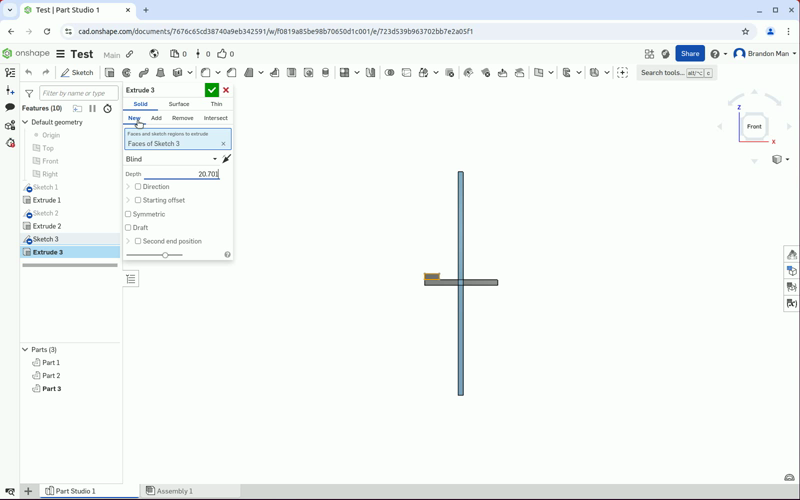
key(enter)
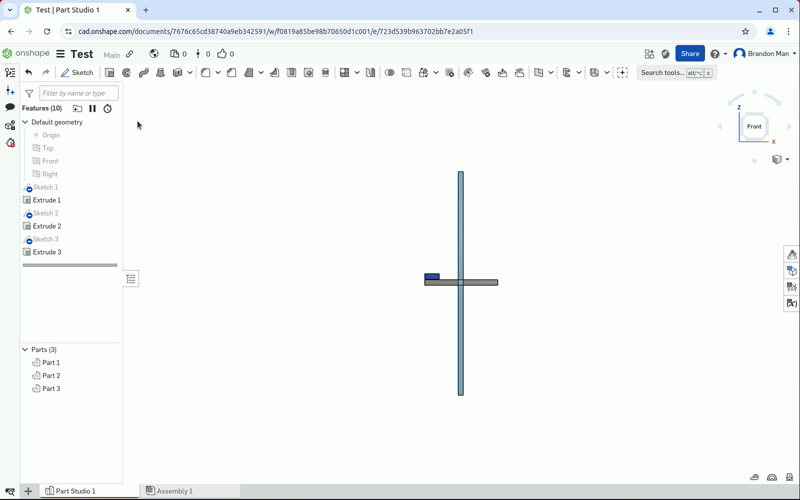
key(shift+h)
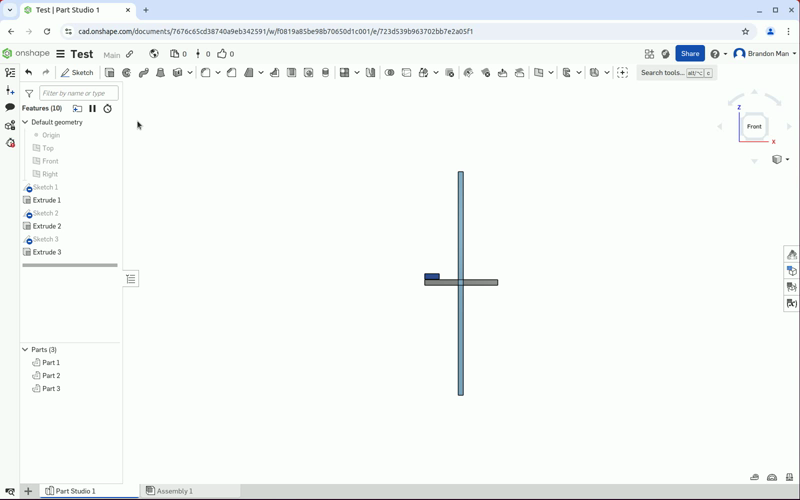
key(shift+h)
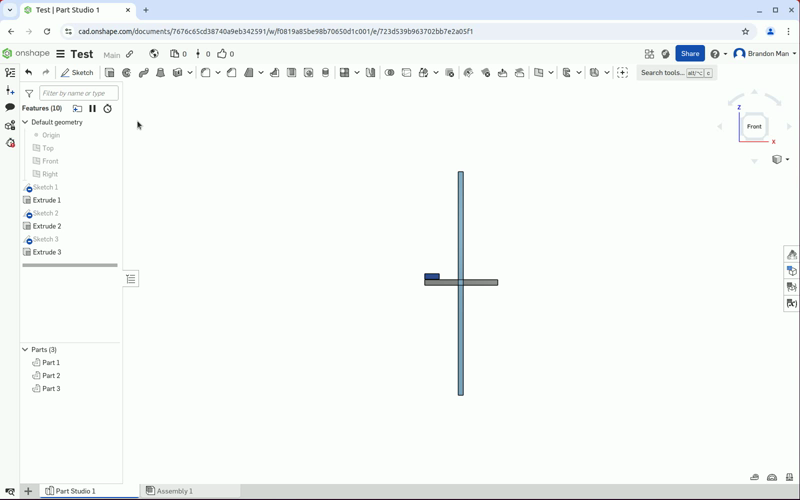
mouse_move(73, 189)
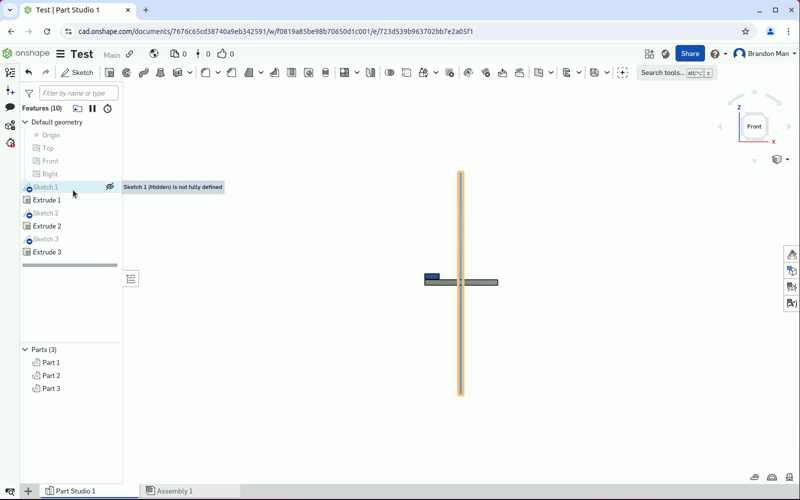
click(73, 189)
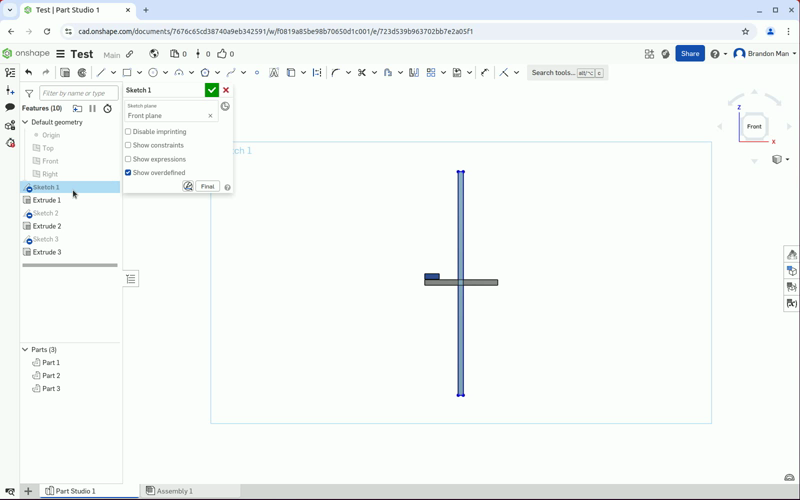
mouse_move(229, 92)
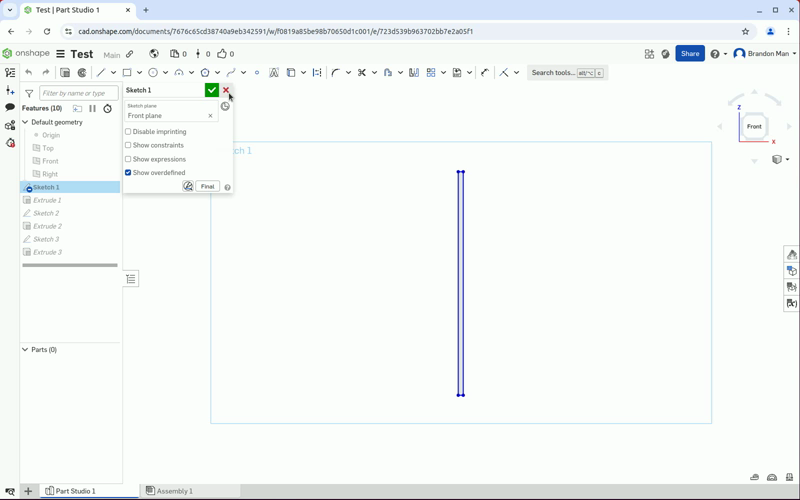
click(229, 92)
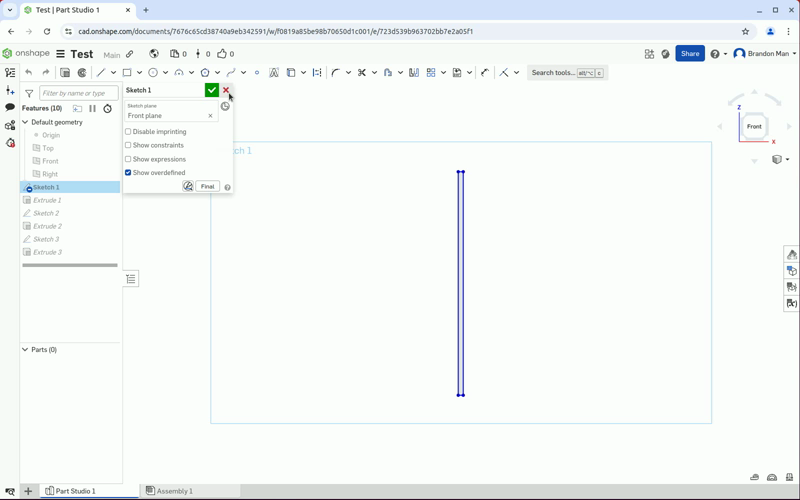
key(shift+s)
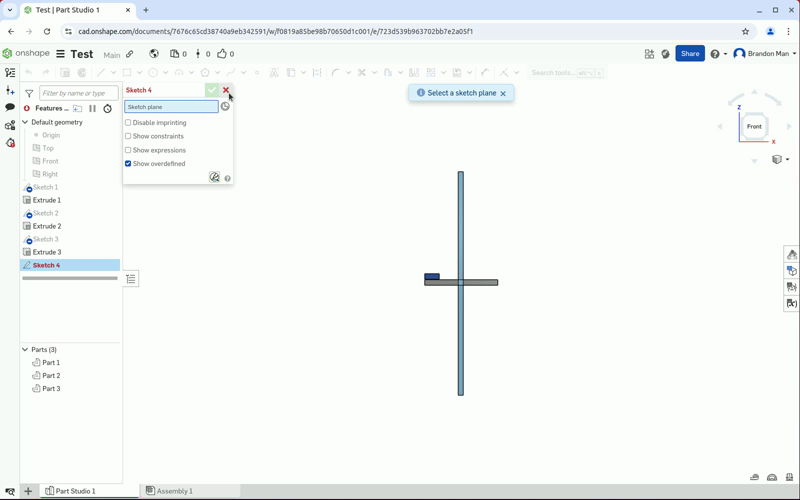
mouse_move(73, 163)
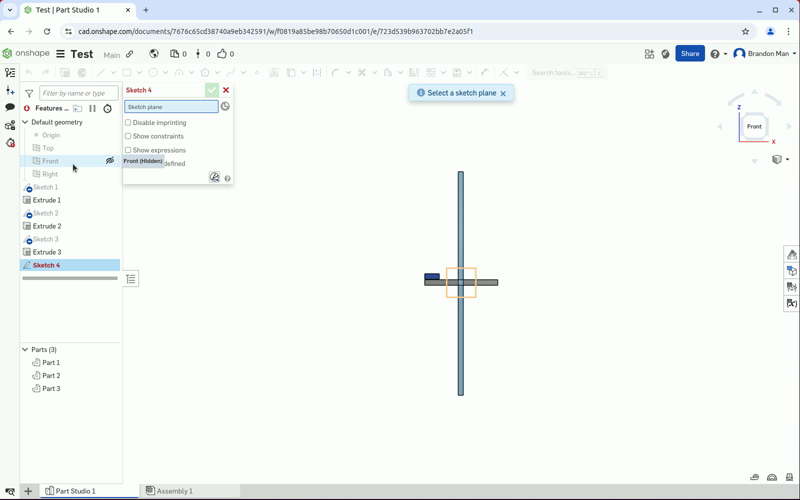
click(73, 163)
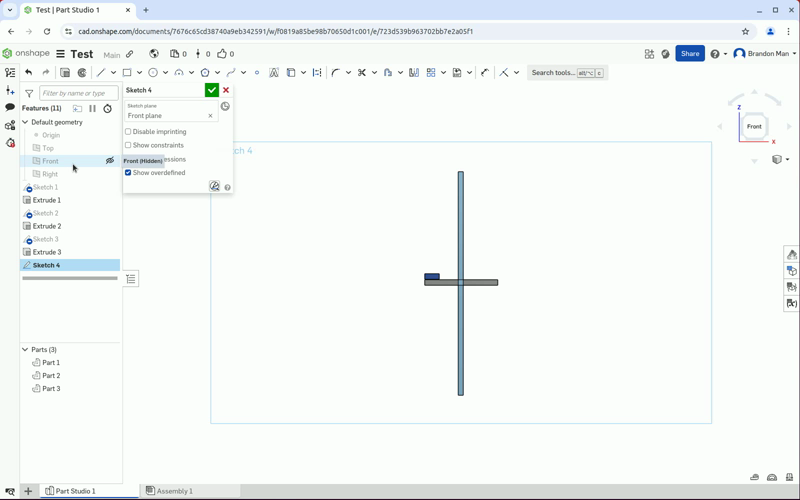
mouse_move(73, 352)
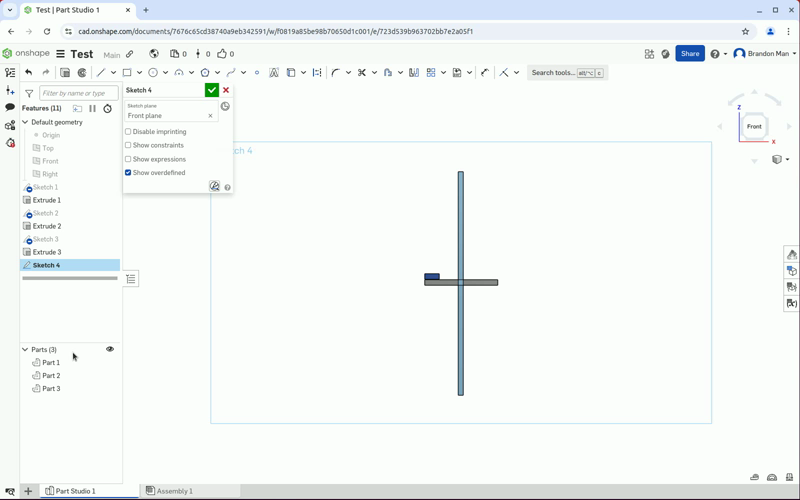
key(y)
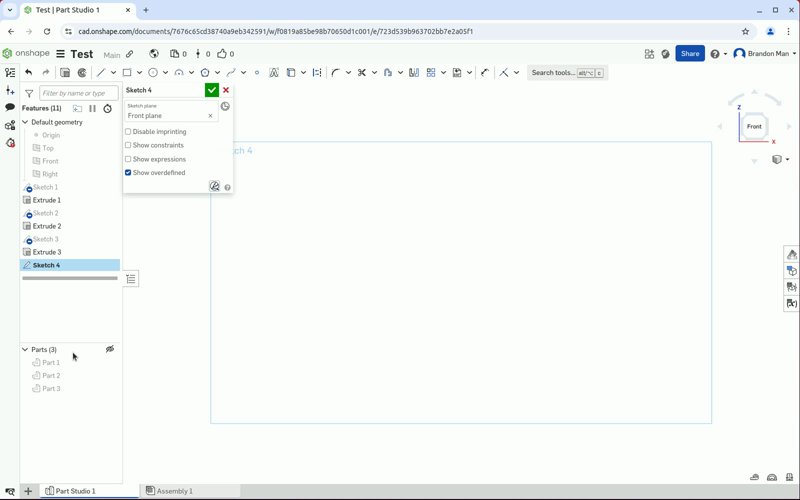
key(l)
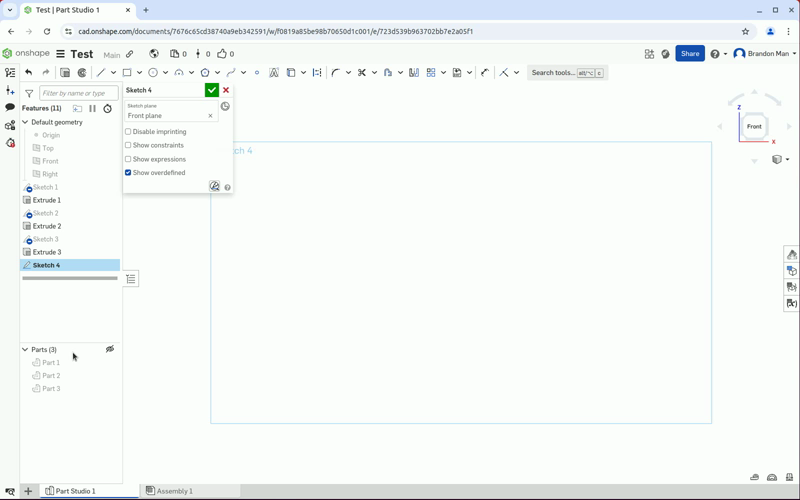
key_down(shift)
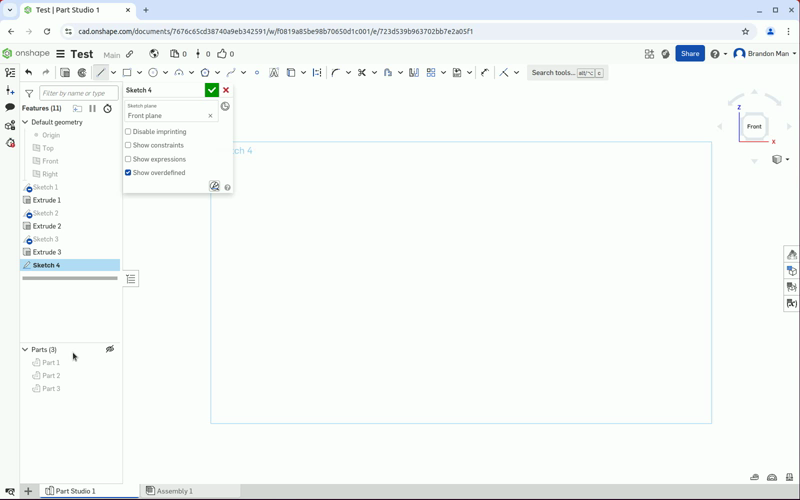
mouse_move(449, 272)
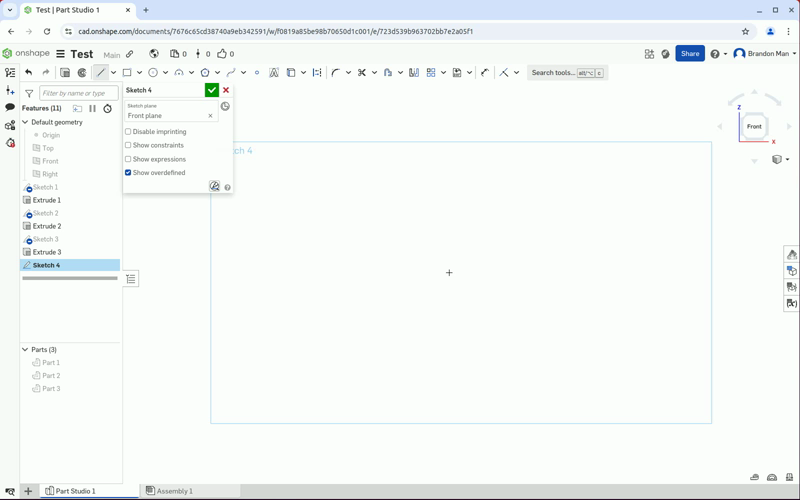
click(449, 272)
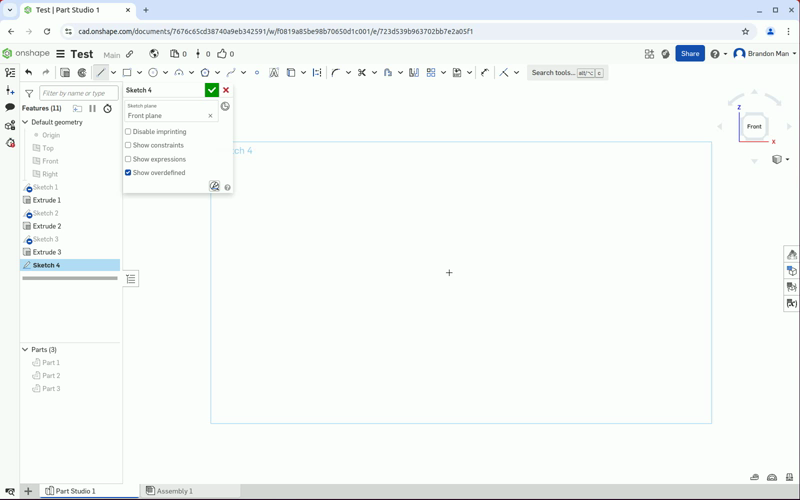
key_up(shift)
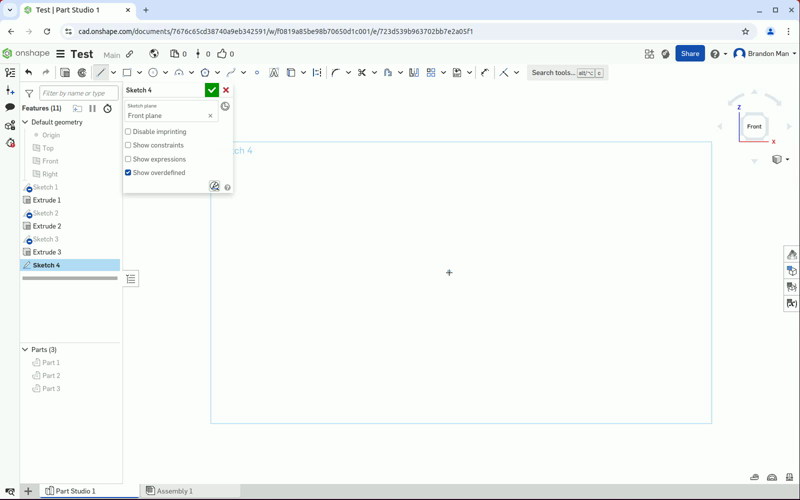
key_down(shift)
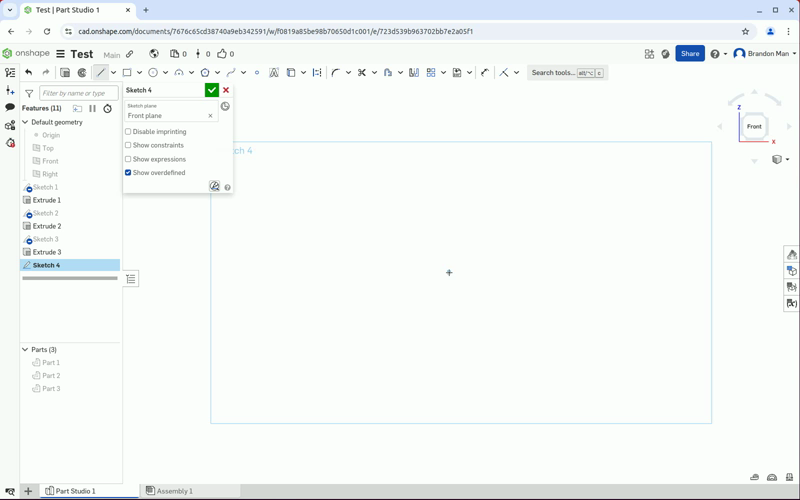
mouse_move(479, 272)
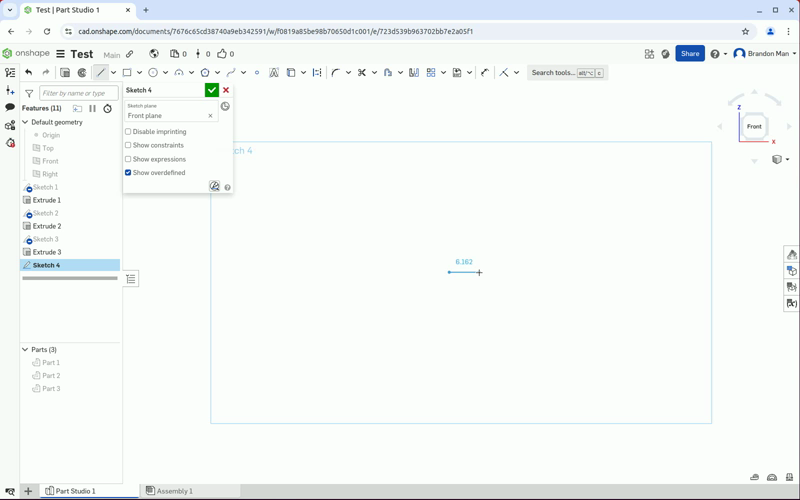
mouse_move(454, 272)
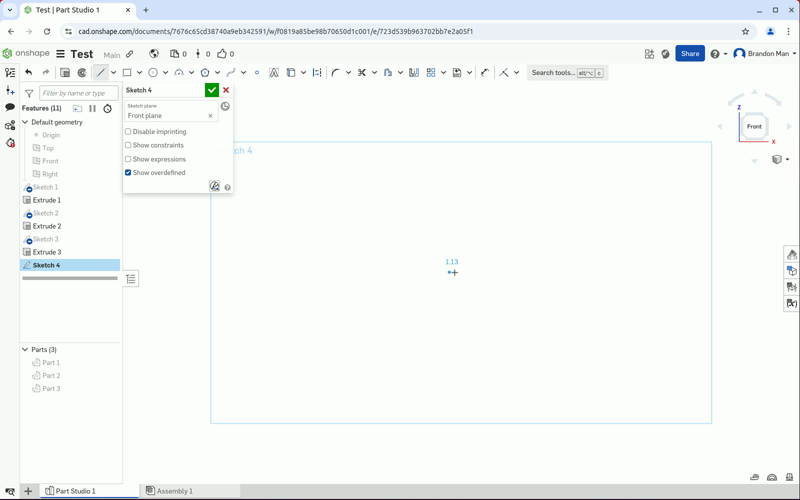
scroll(6)
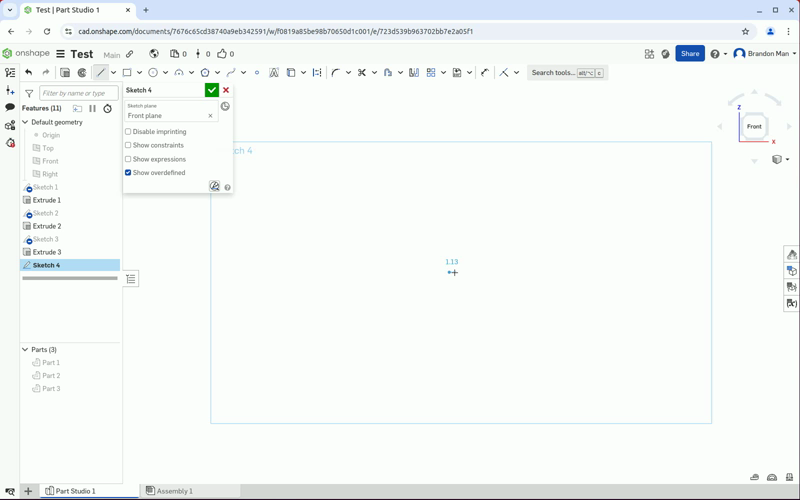
scroll(6)
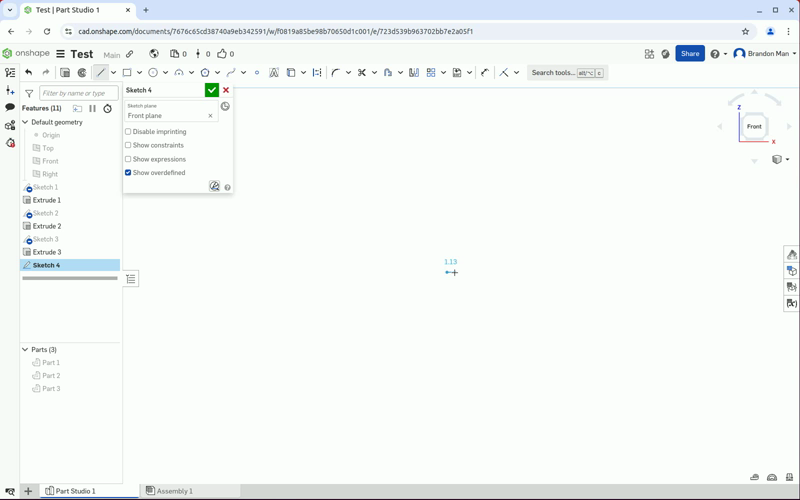
scroll(6)
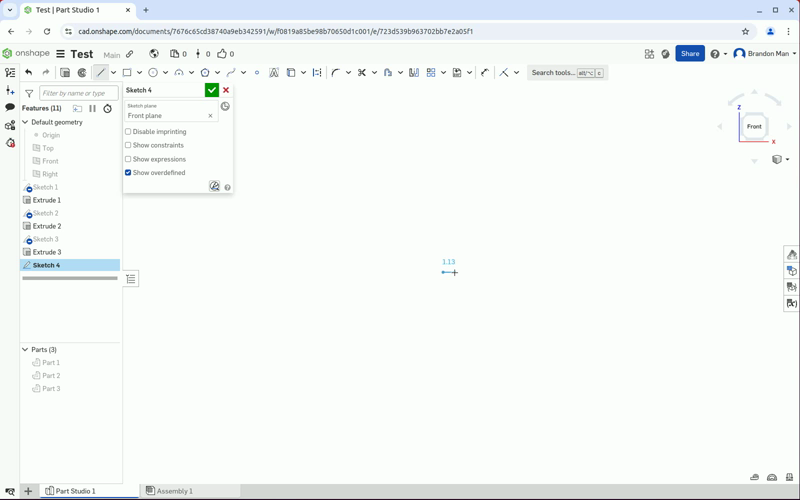
scroll(6)
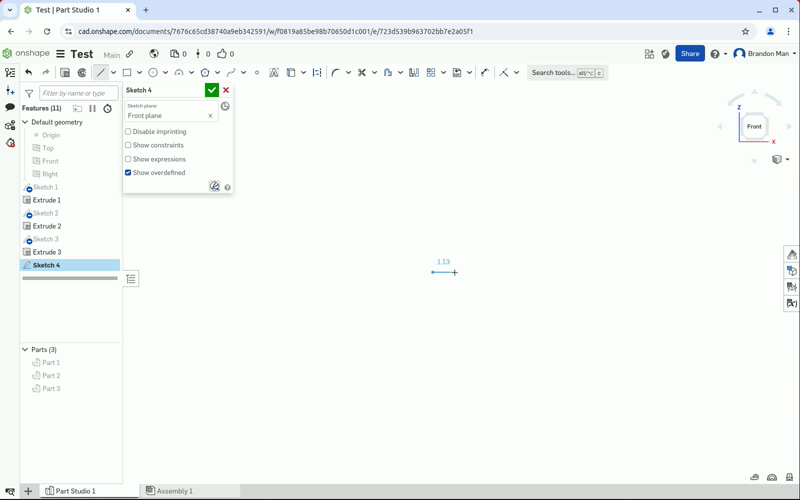
scroll(6)
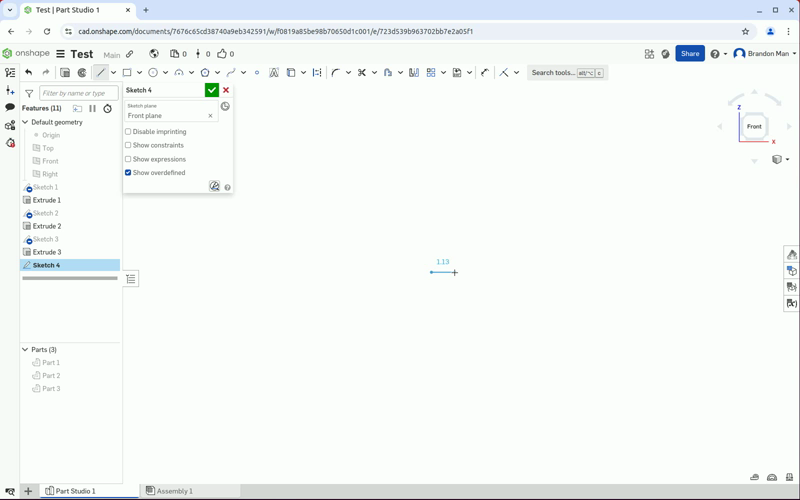
scroll(6)
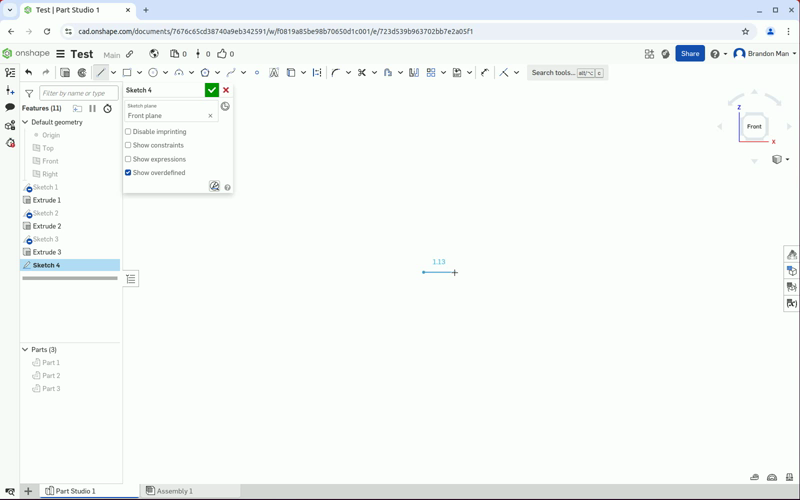
scroll(6)
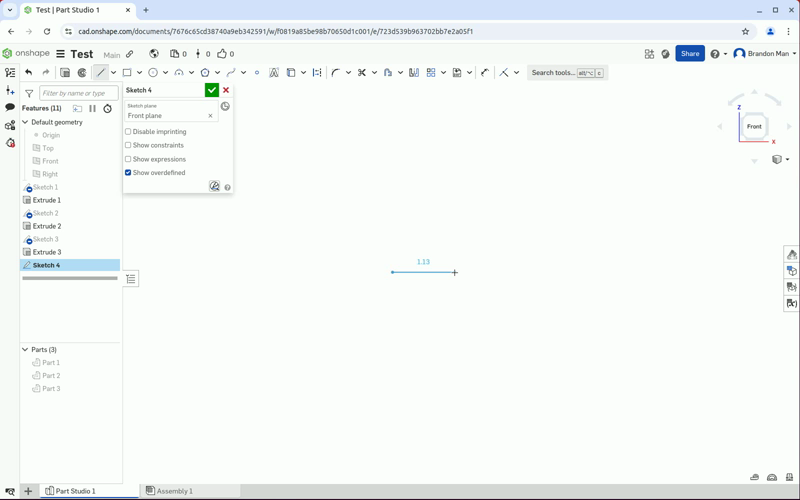
click(454, 272)
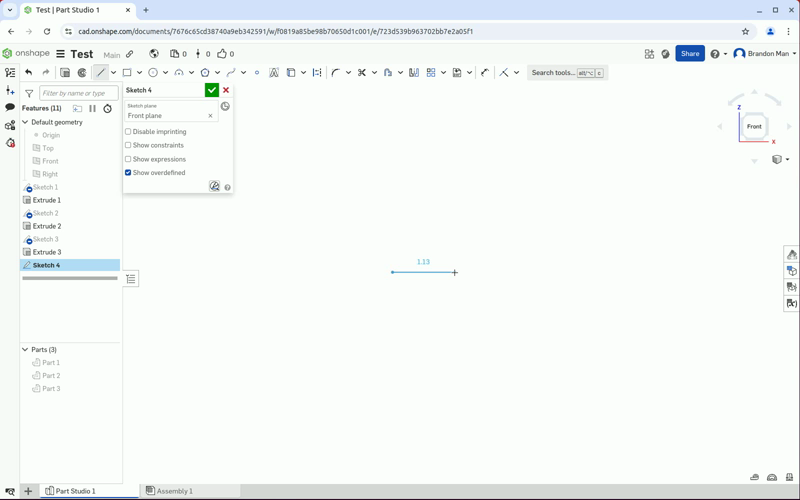
scroll(-6)
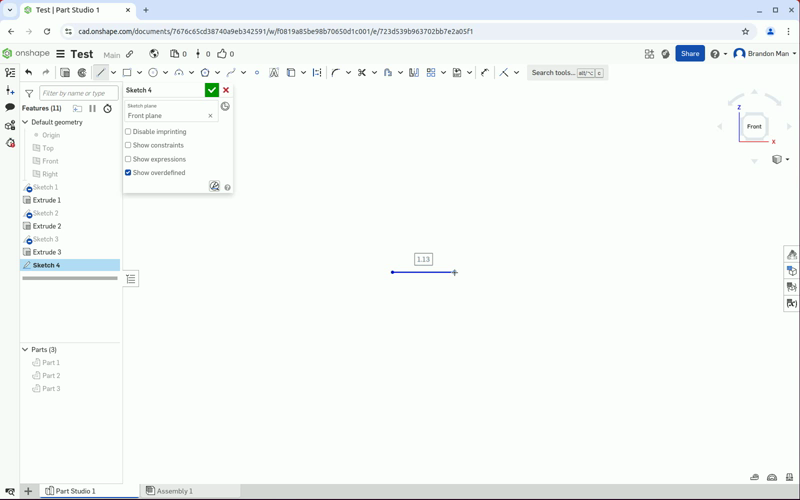
scroll(-6)
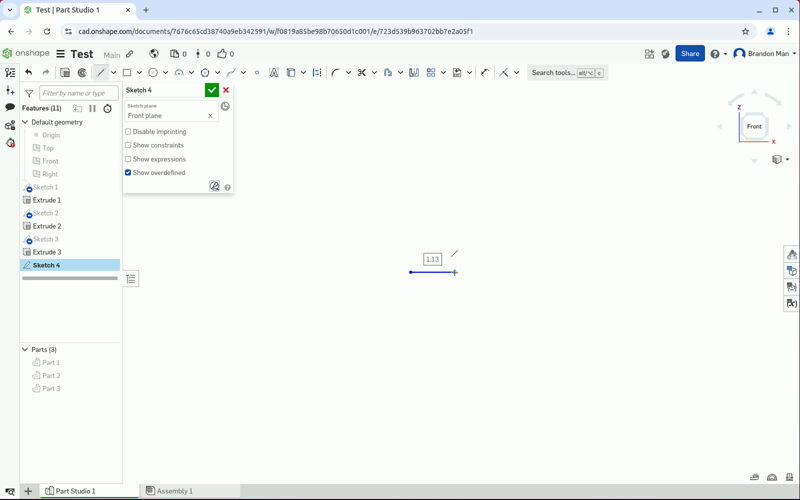
scroll(-6)
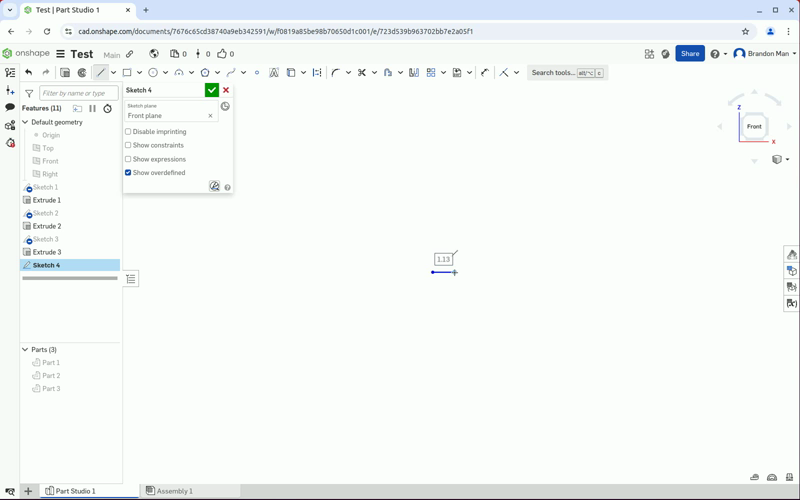
scroll(-6)
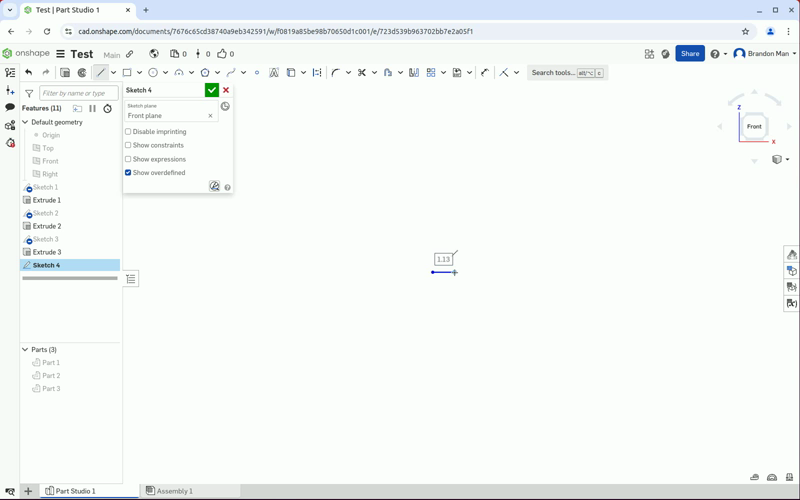
scroll(-6)
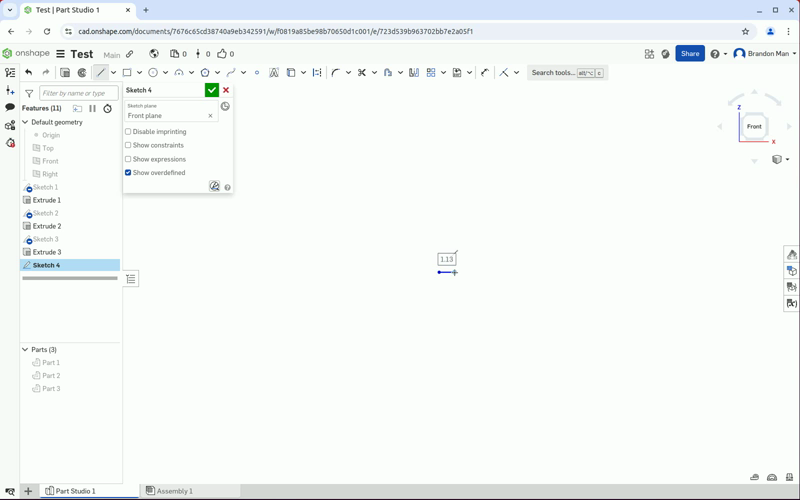
scroll(-6)
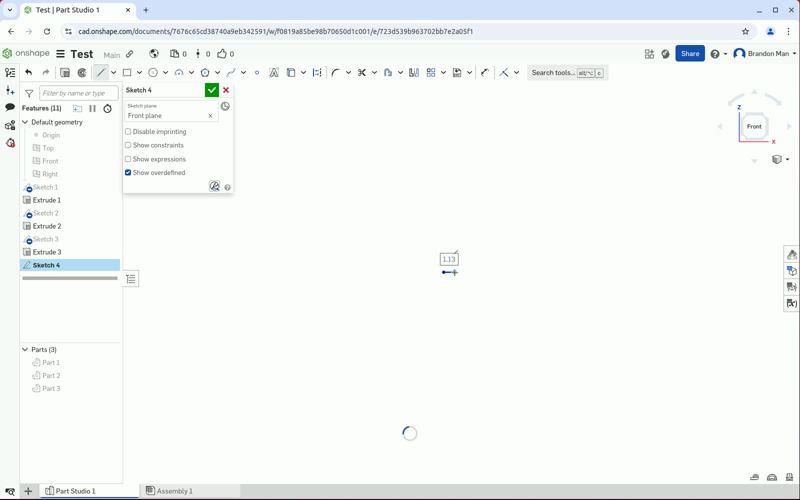
scroll(-6)
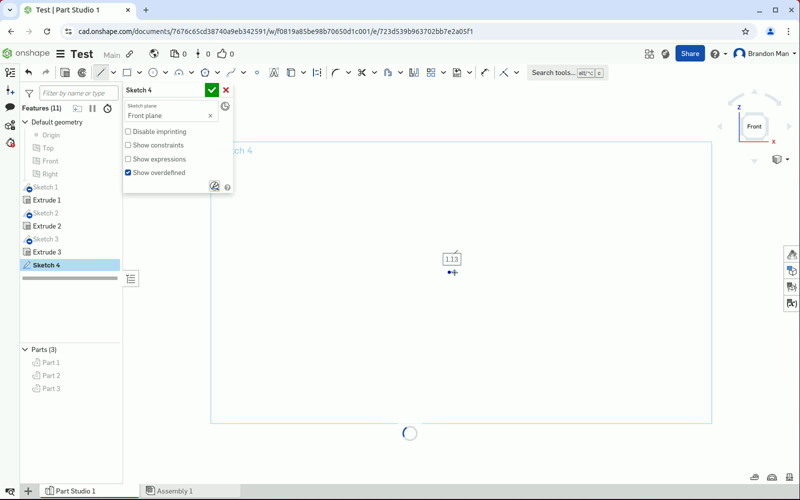
key_up(shift)
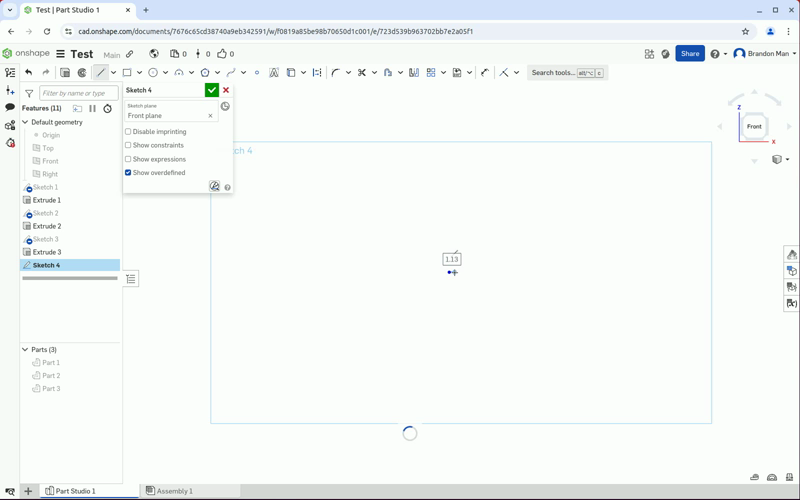
key_down(shift)
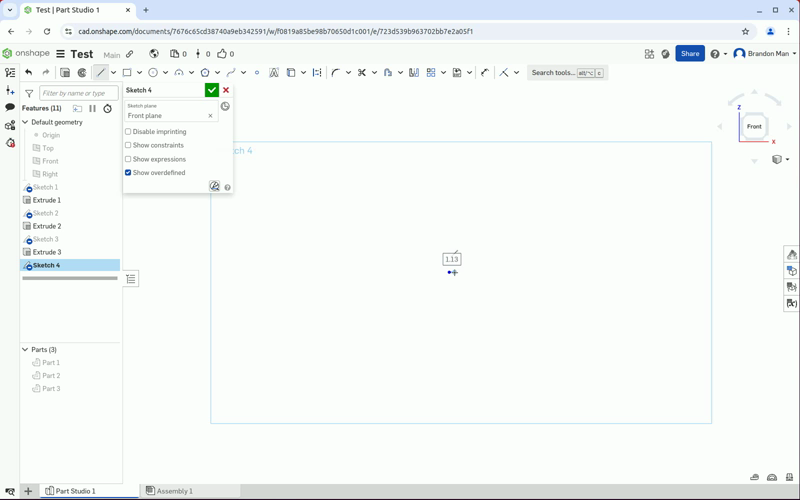
mouse_move(484, 272)
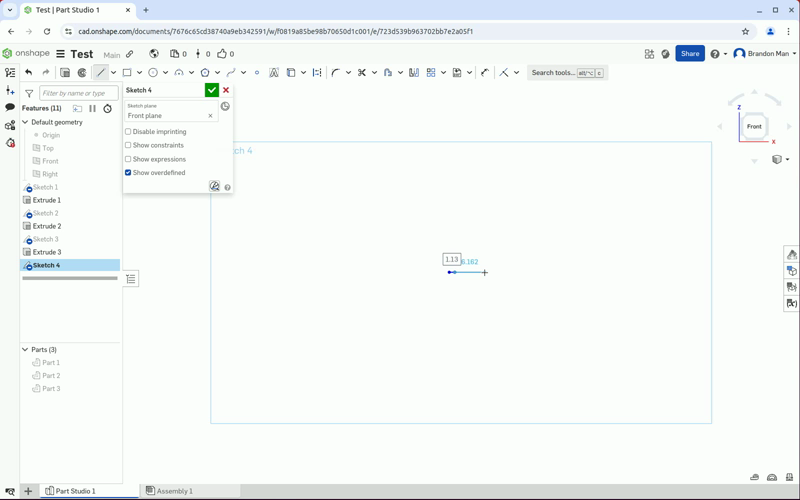
mouse_move(454, 248)
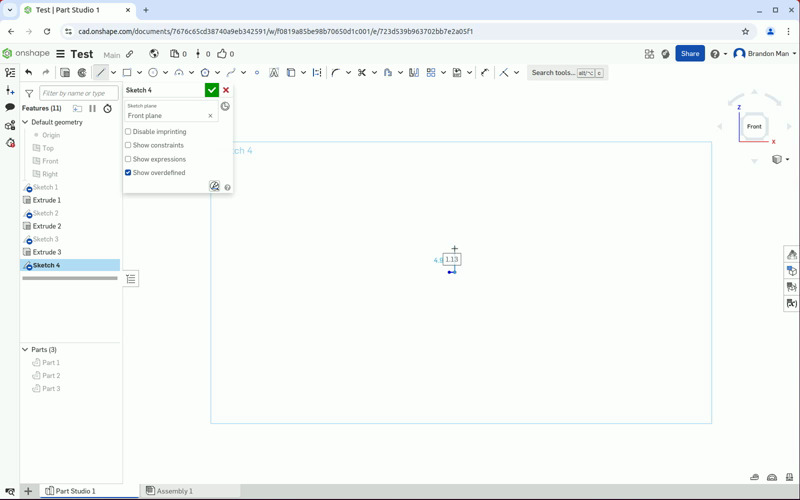
click(454, 248)
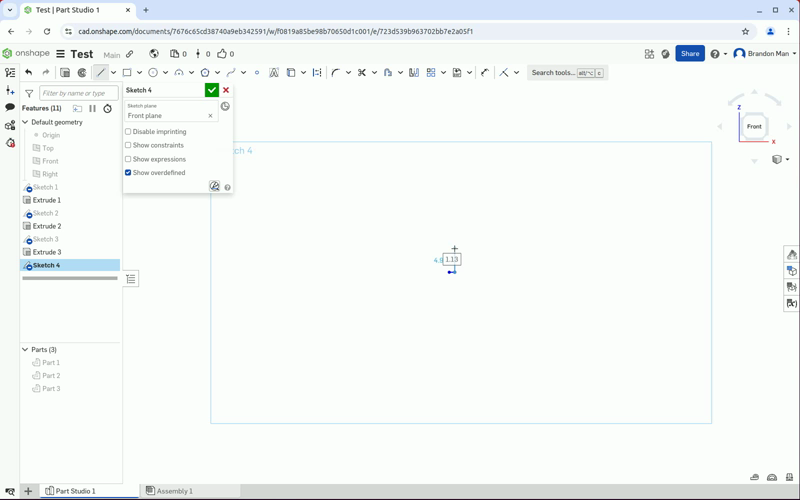
key_up(shift)
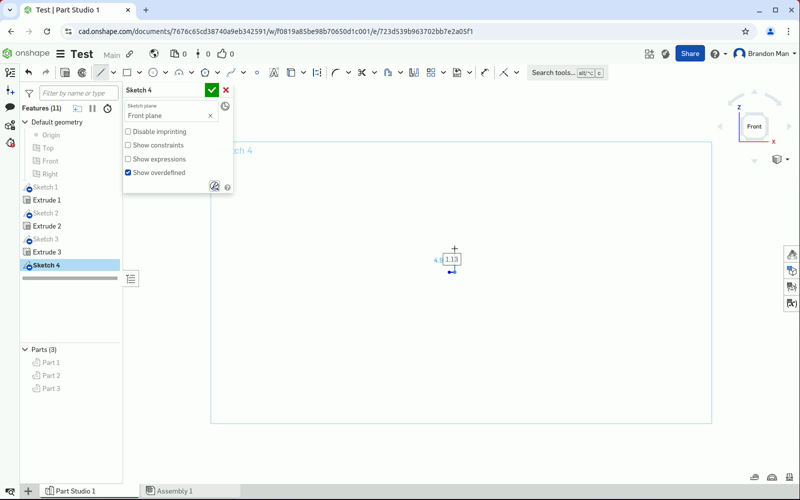
key_down(shift)
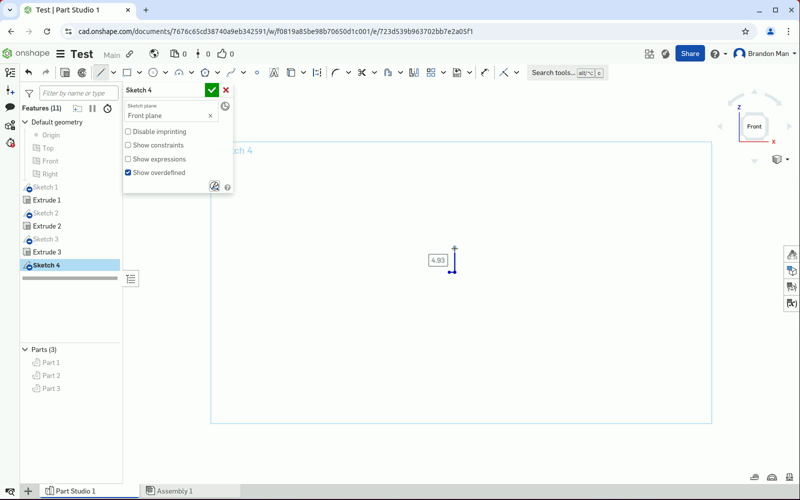
mouse_move(484, 248)
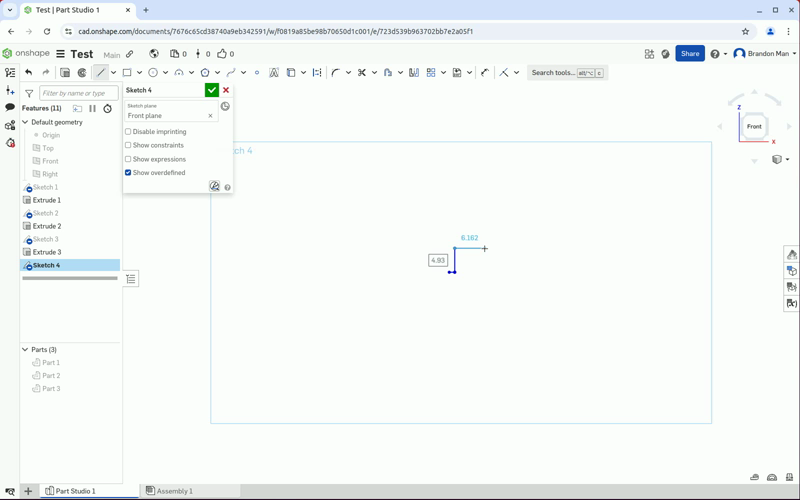
mouse_move(449, 248)
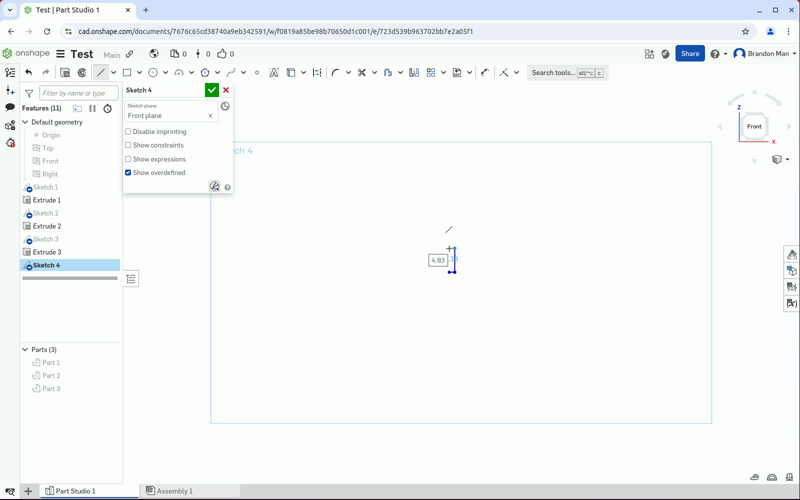
scroll(6)
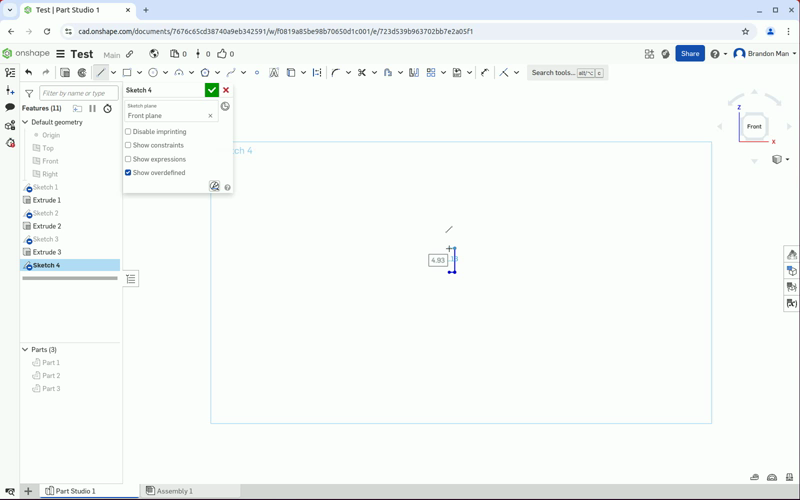
scroll(6)
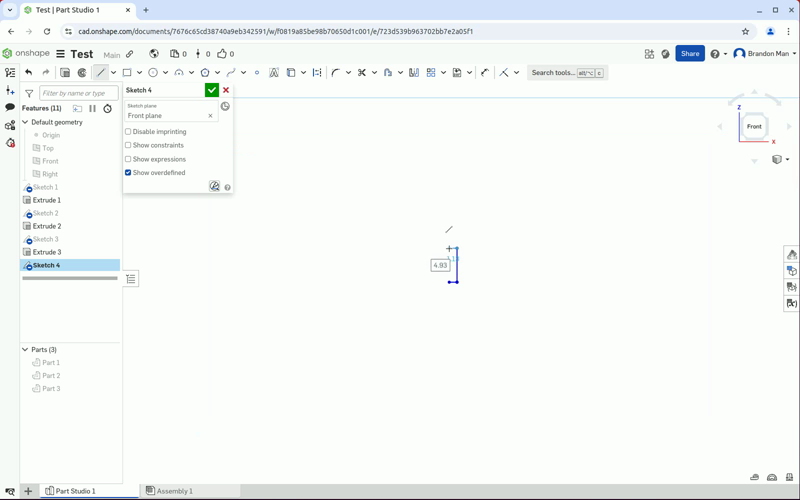
scroll(6)
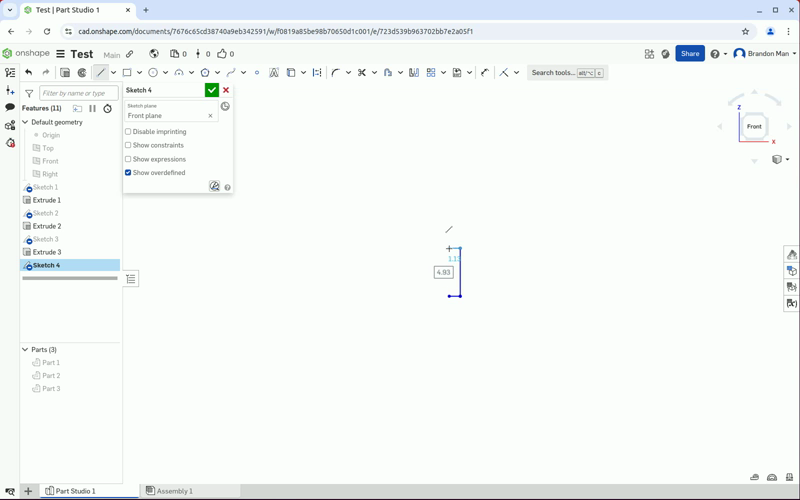
scroll(6)
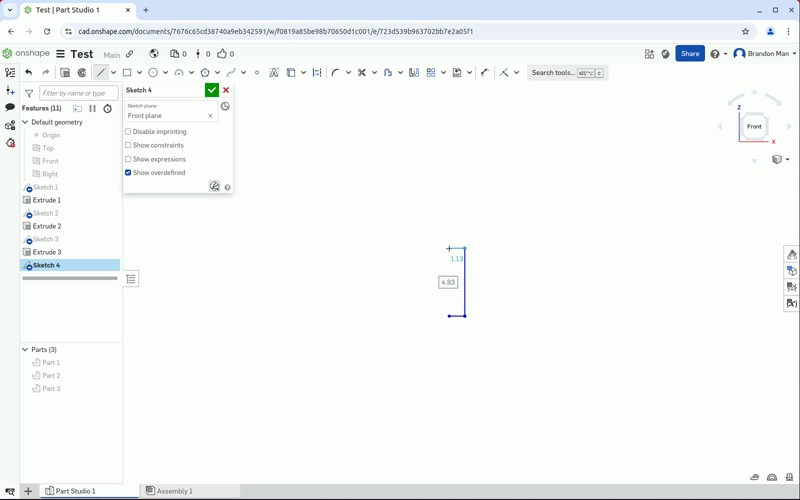
scroll(6)
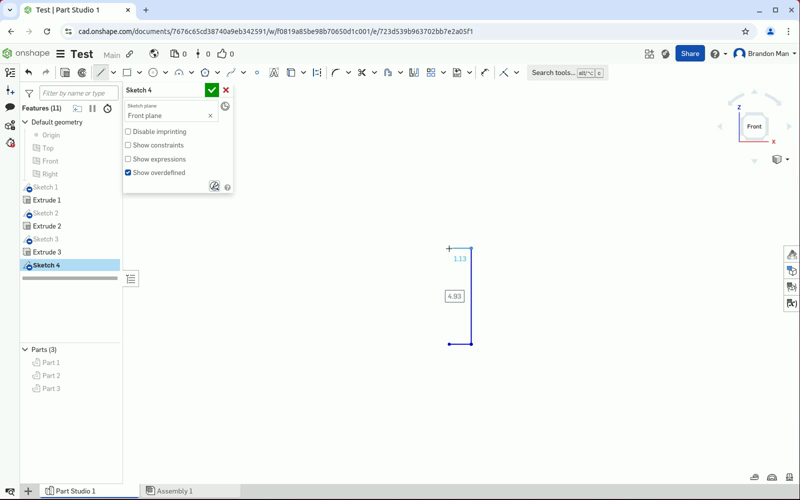
scroll(6)
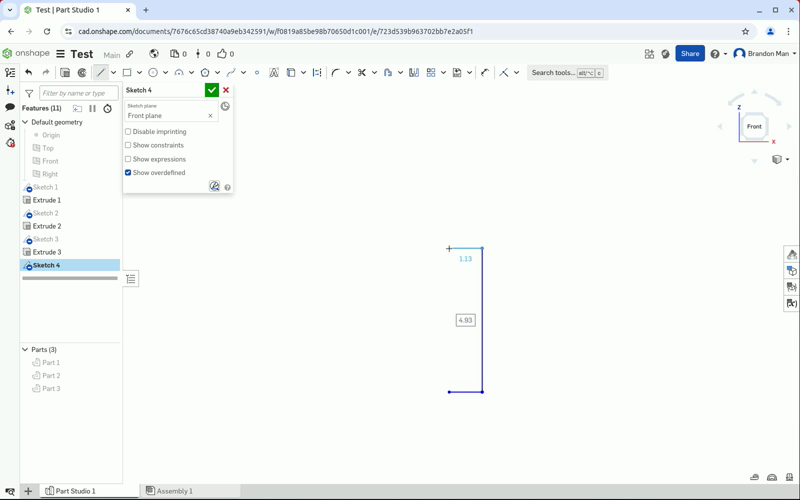
scroll(6)
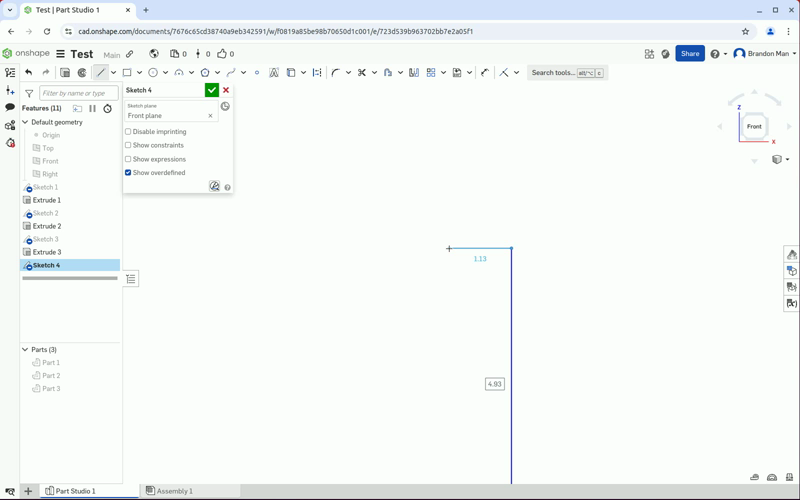
click(449, 248)
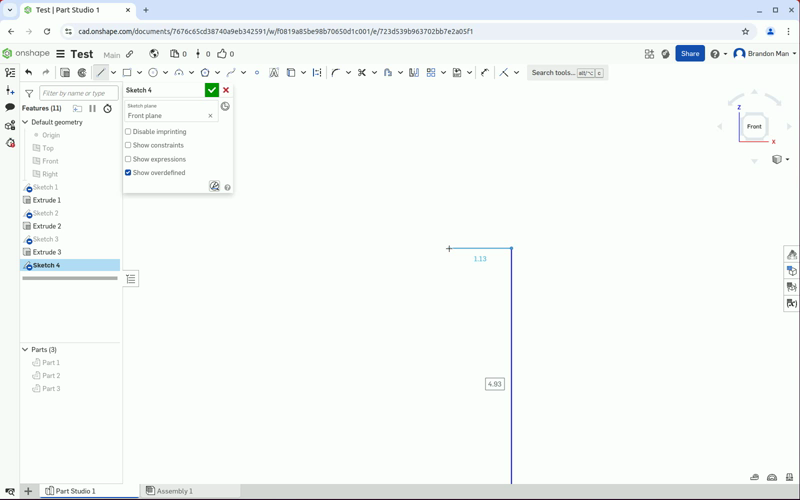
scroll(-6)
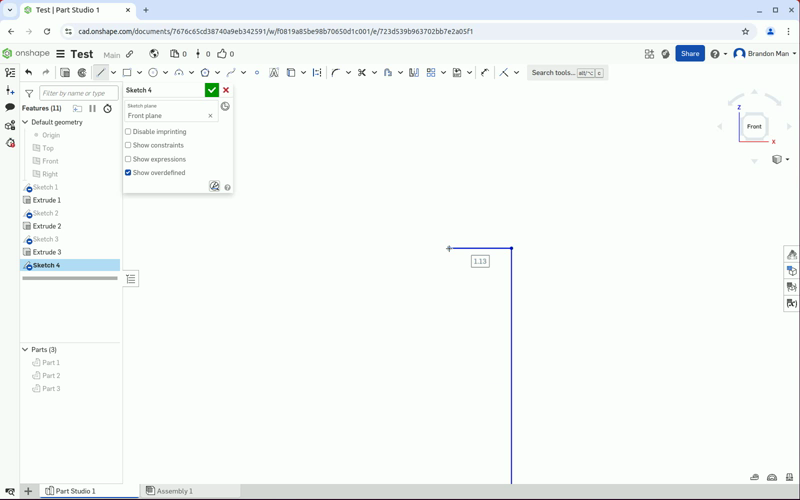
scroll(-6)
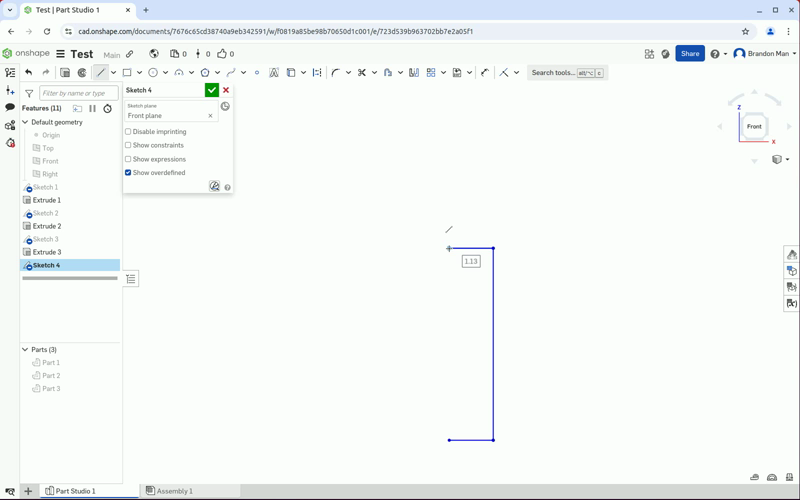
scroll(-6)
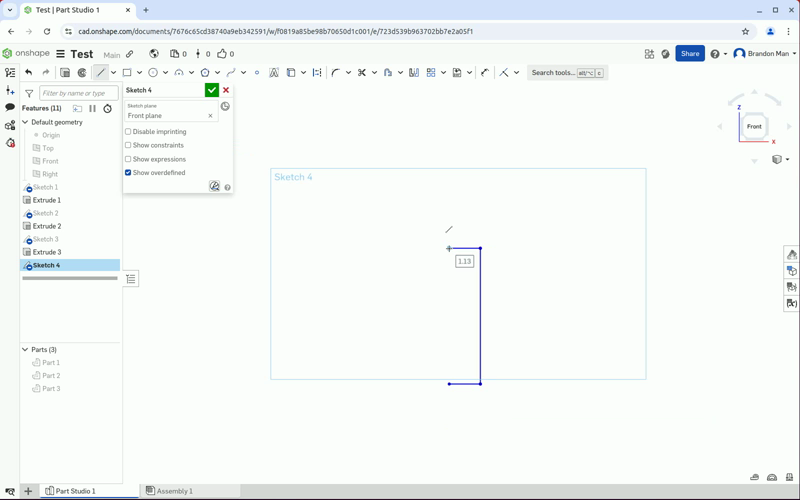
scroll(-6)
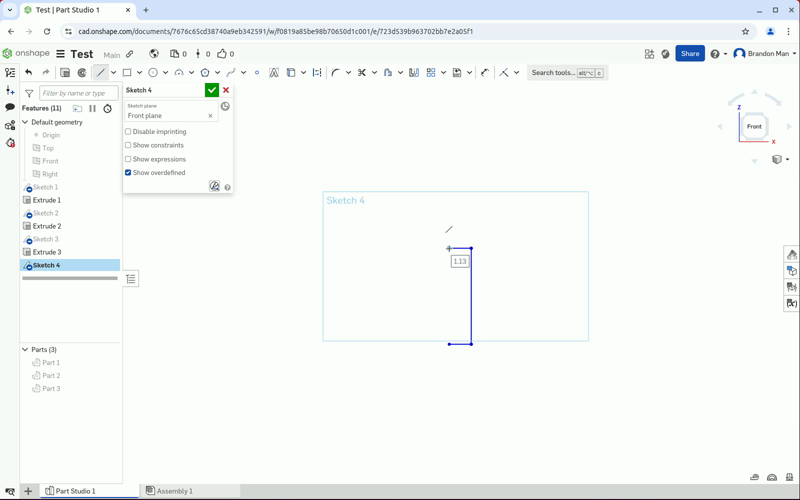
scroll(-6)
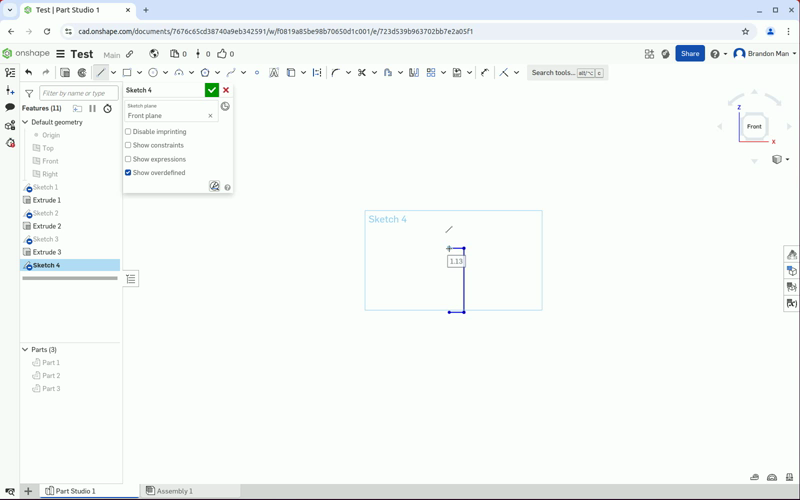
scroll(-6)
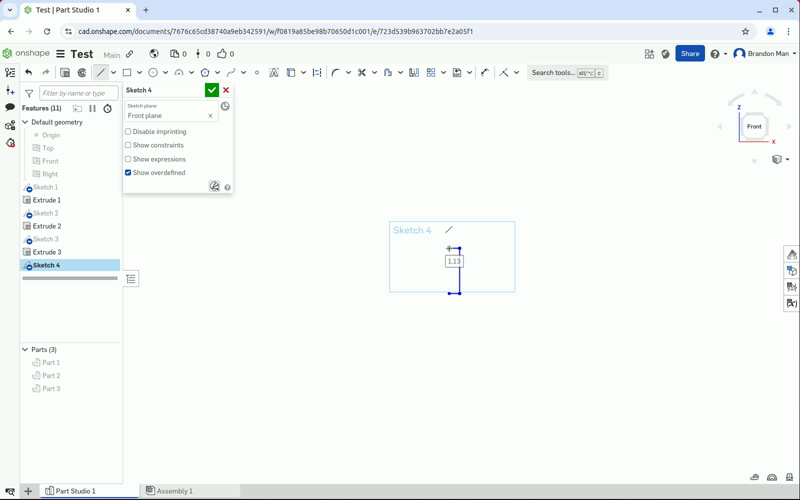
scroll(-6)
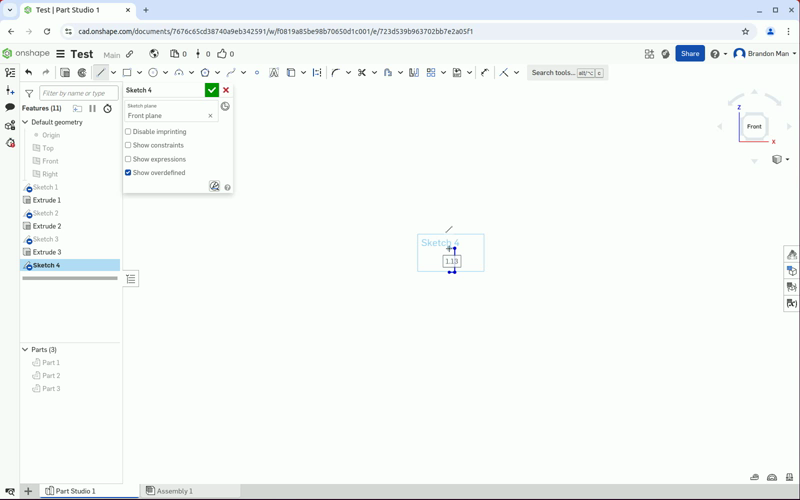
key_up(shift)
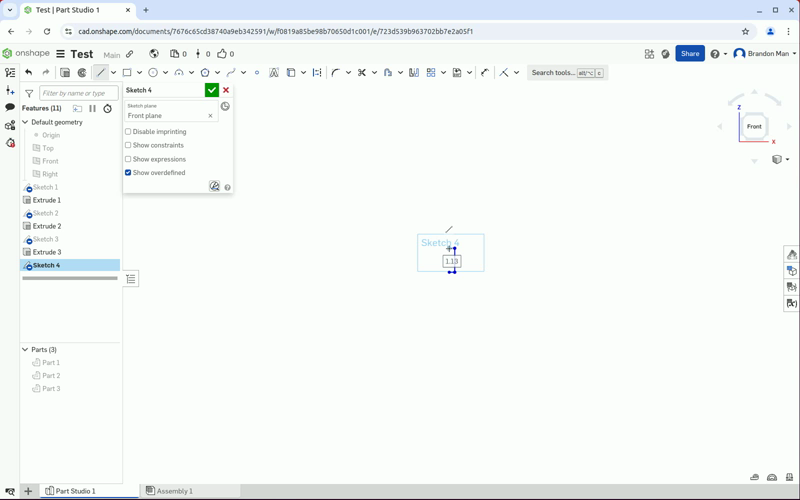
mouse_move(479, 248)
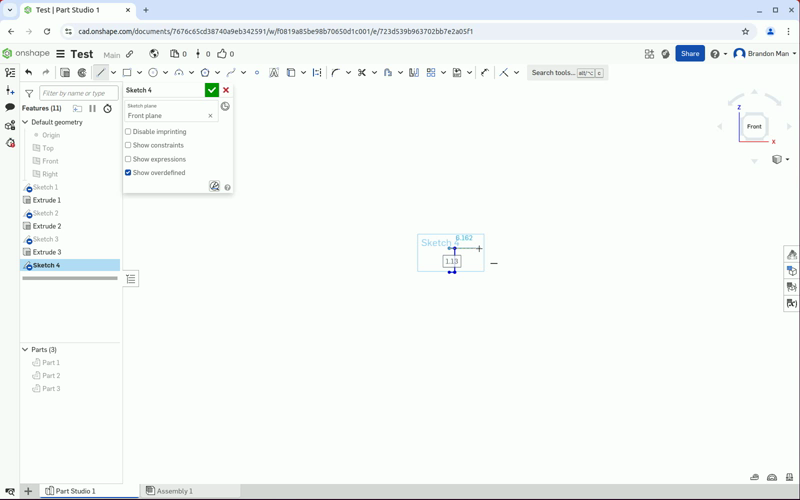
key_down(shift)
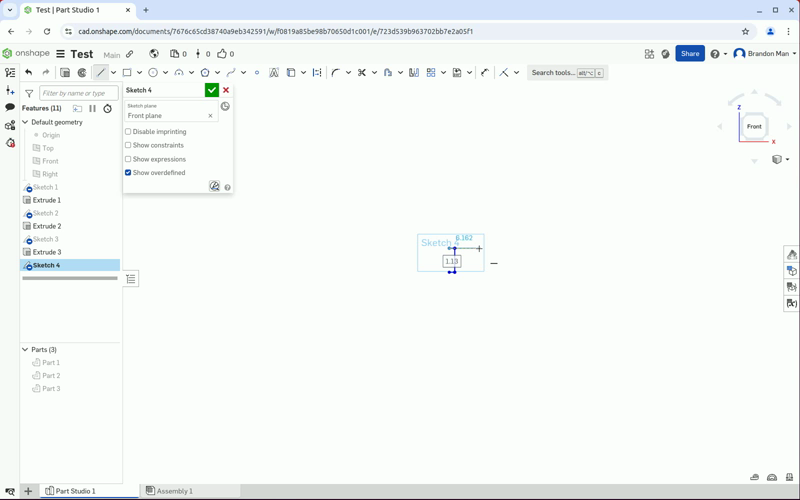
mouse_move(449, 272)
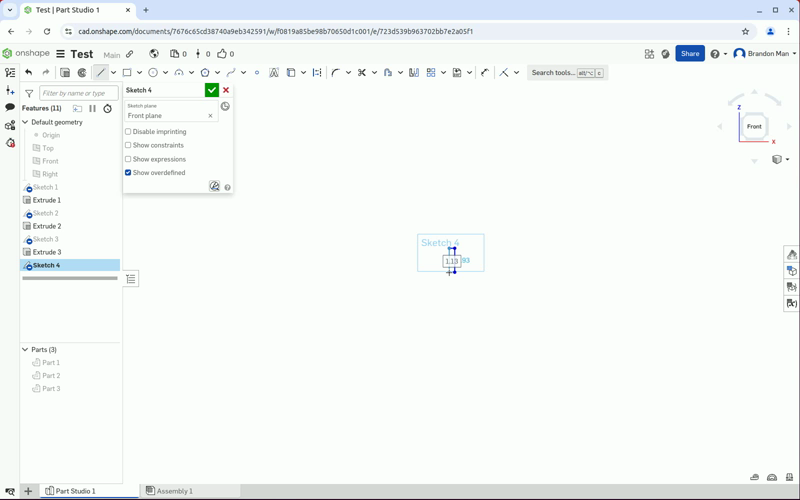
key_up(shift)
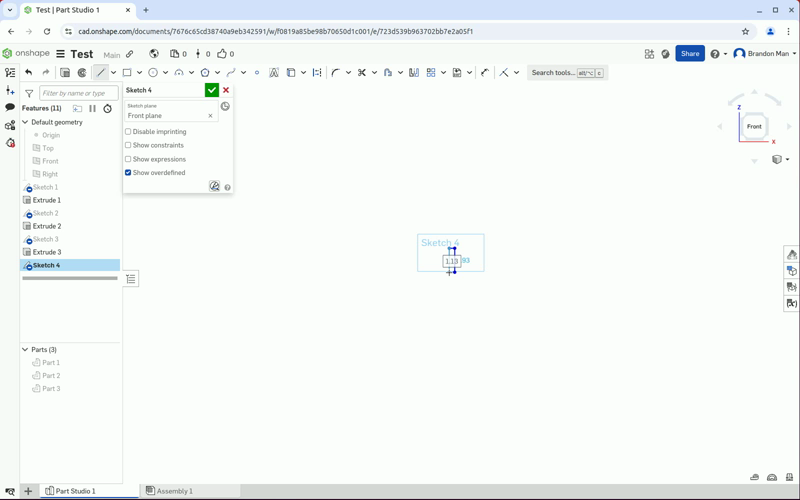
click(449, 272)
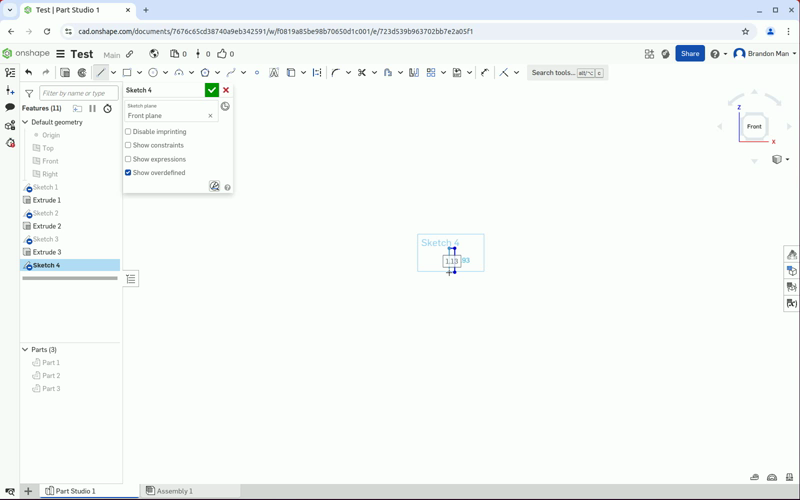
key(esc)
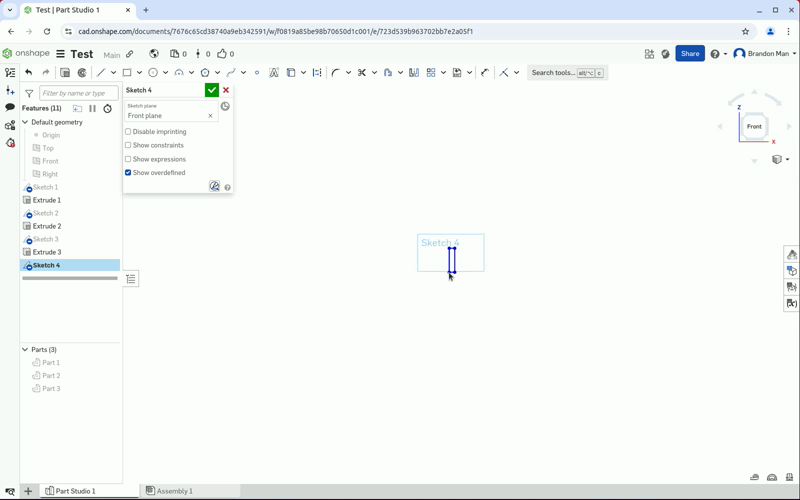
mouse_move(452, 248)
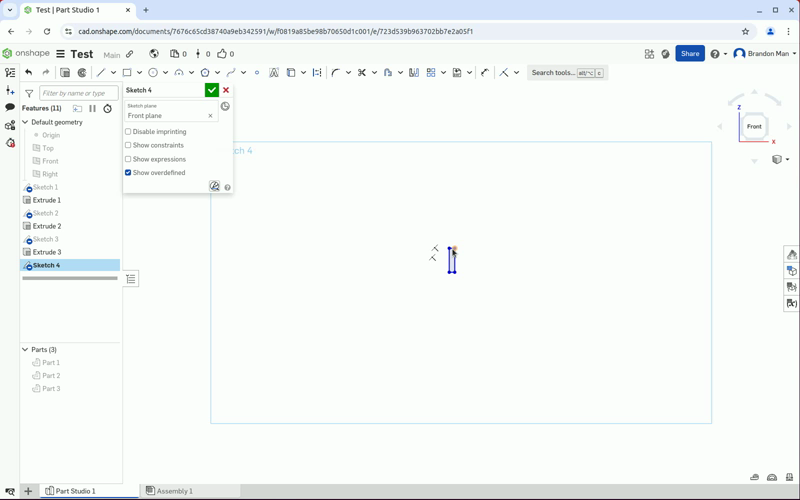
scroll(6)
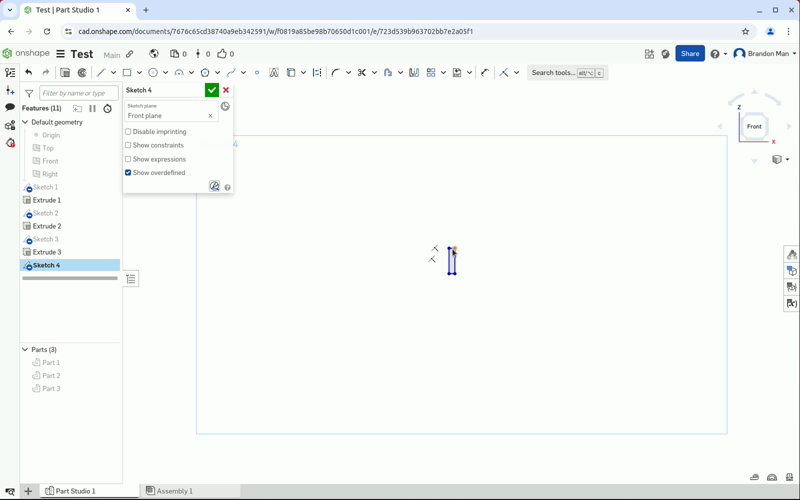
scroll(6)
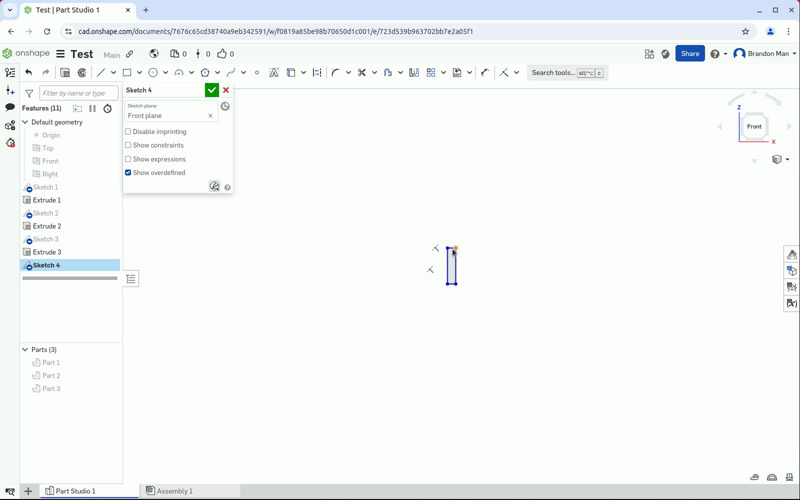
scroll(6)
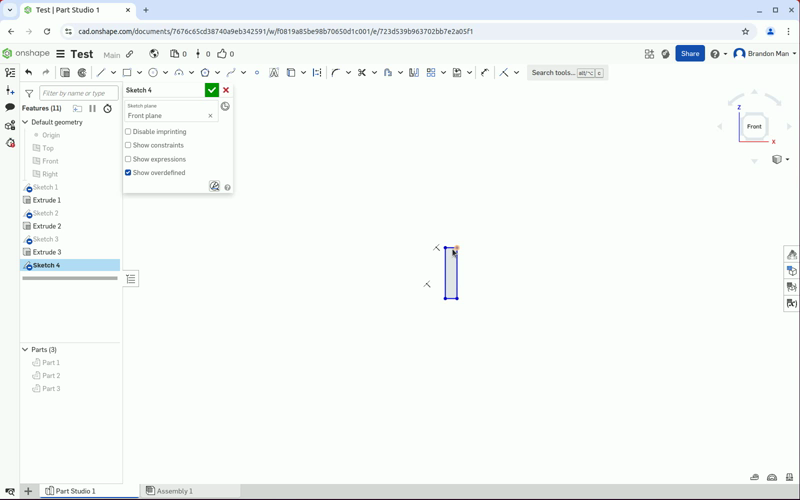
scroll(6)
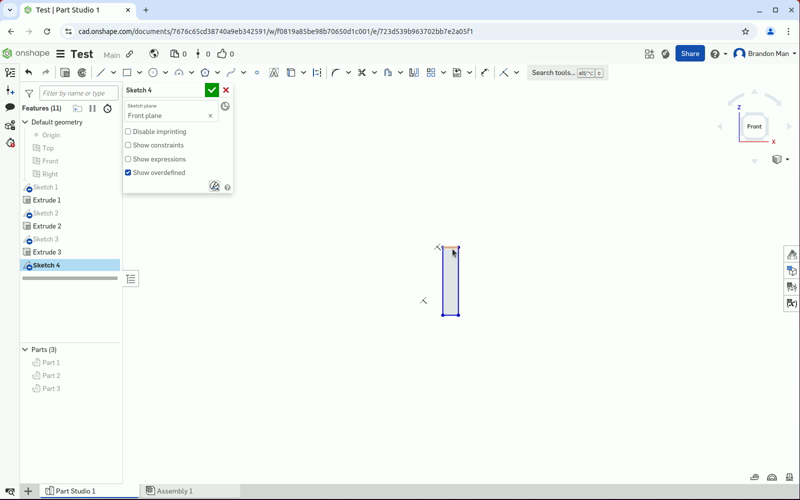
scroll(6)
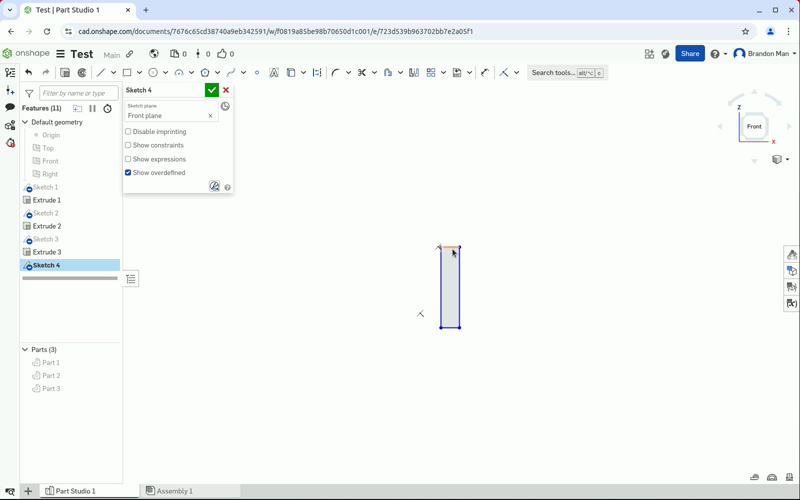
scroll(6)
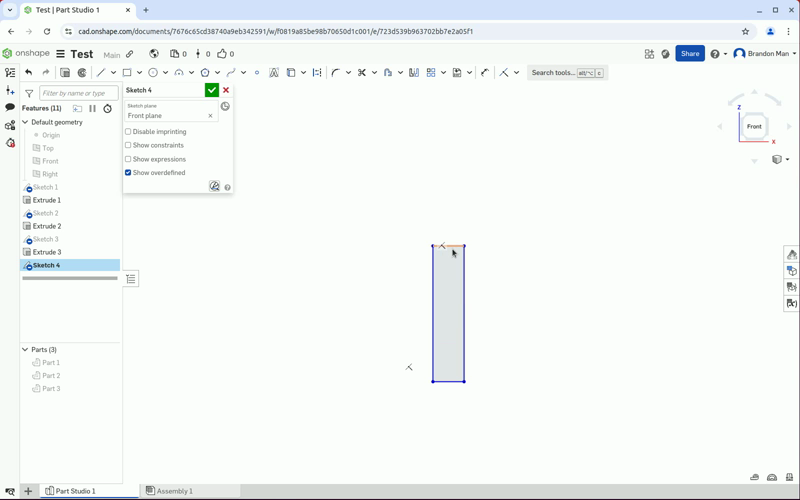
scroll(6)
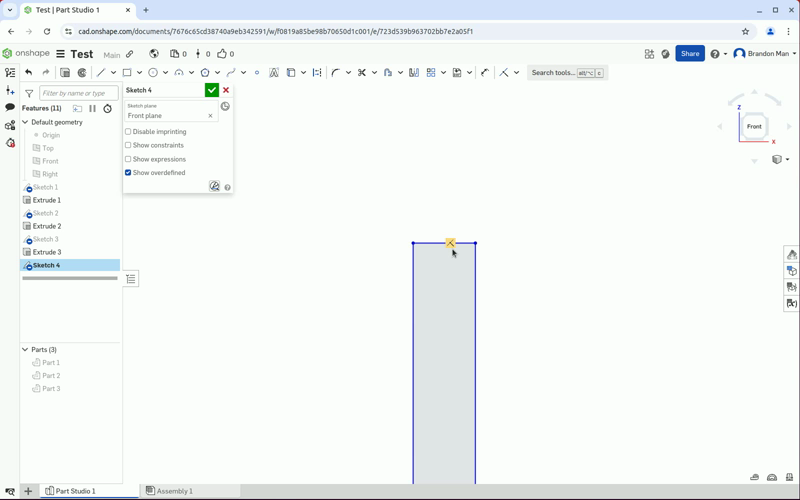
click(452, 248)
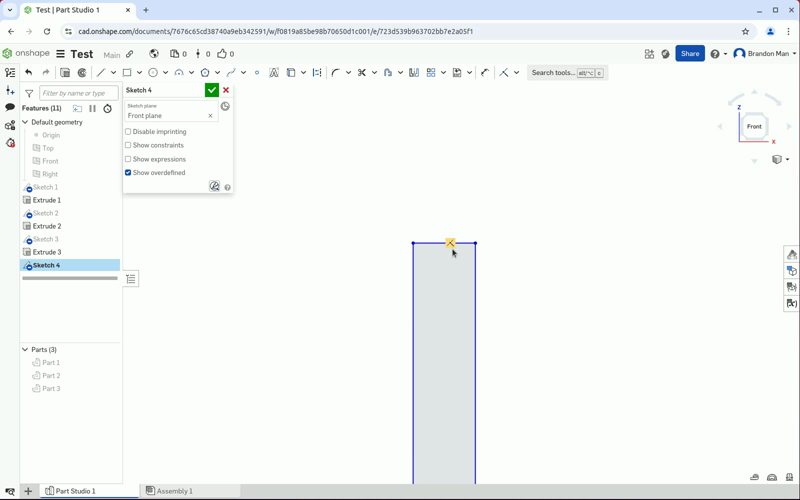
scroll(-6)
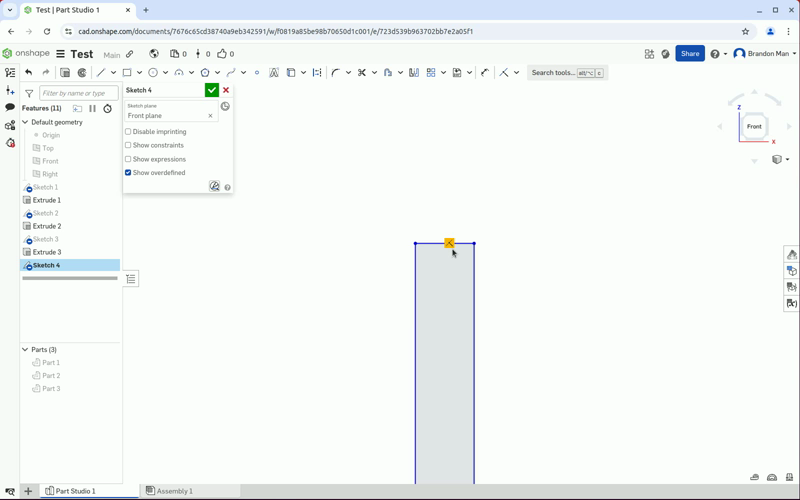
scroll(-6)
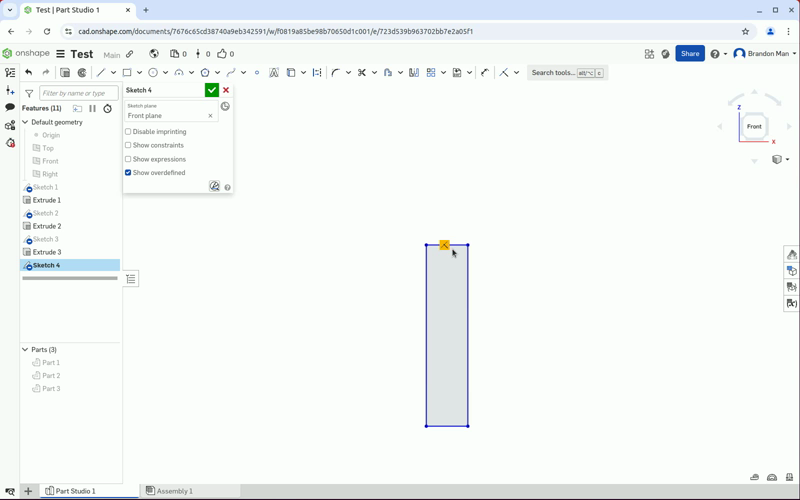
scroll(-6)
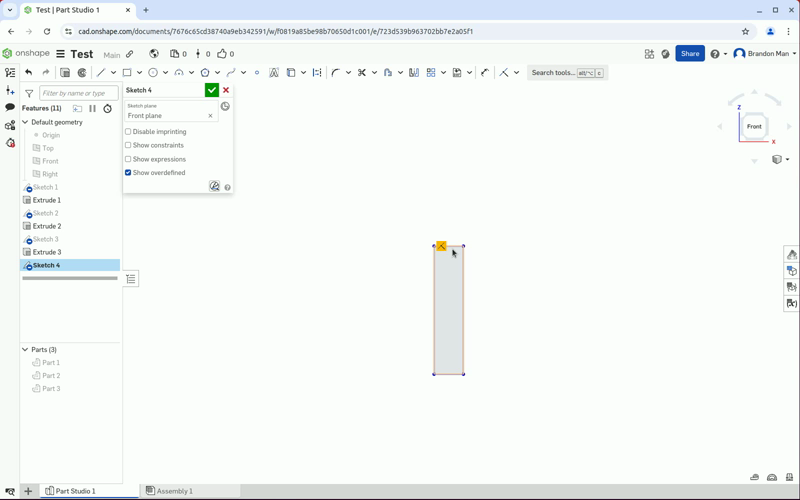
scroll(-6)
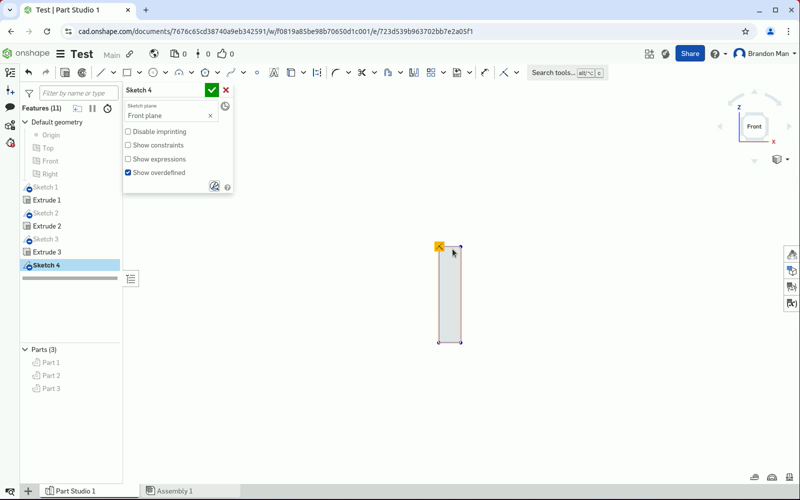
scroll(-6)
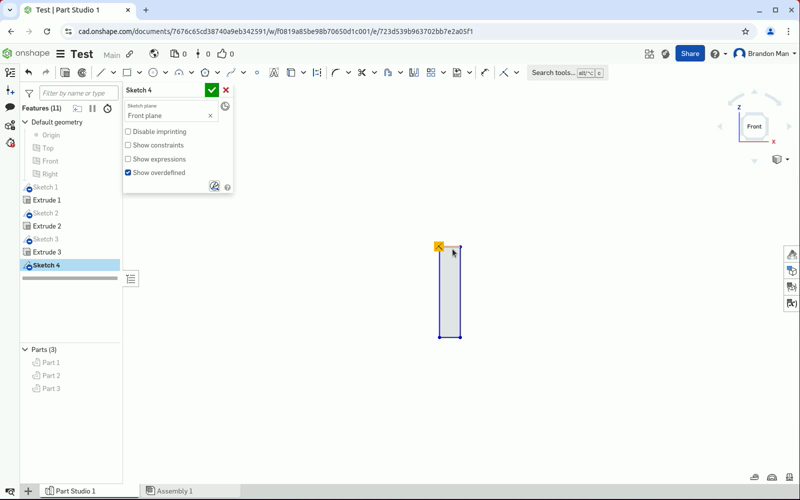
scroll(-6)
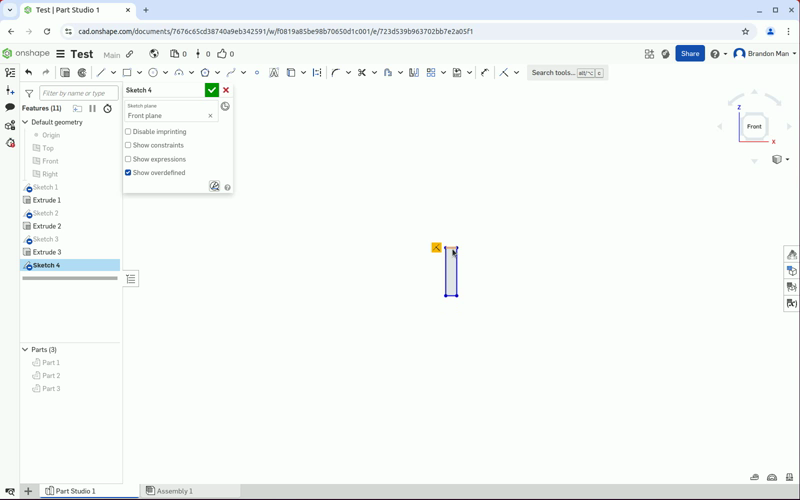
scroll(-6)
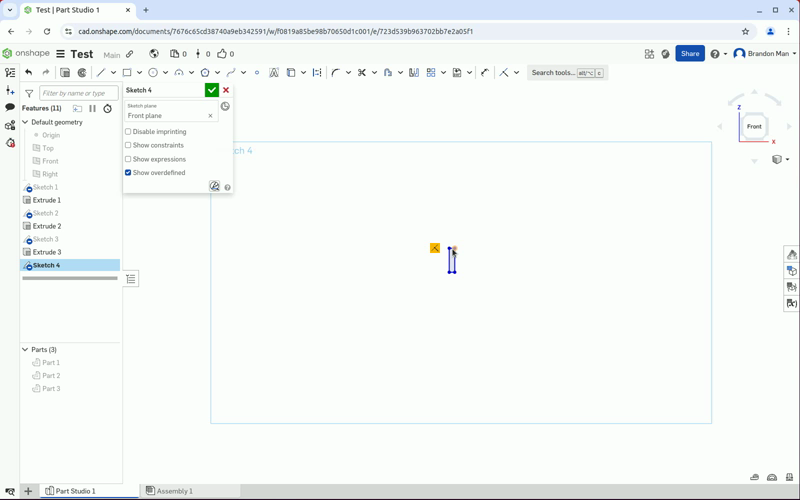
mouse_move(73, 352)
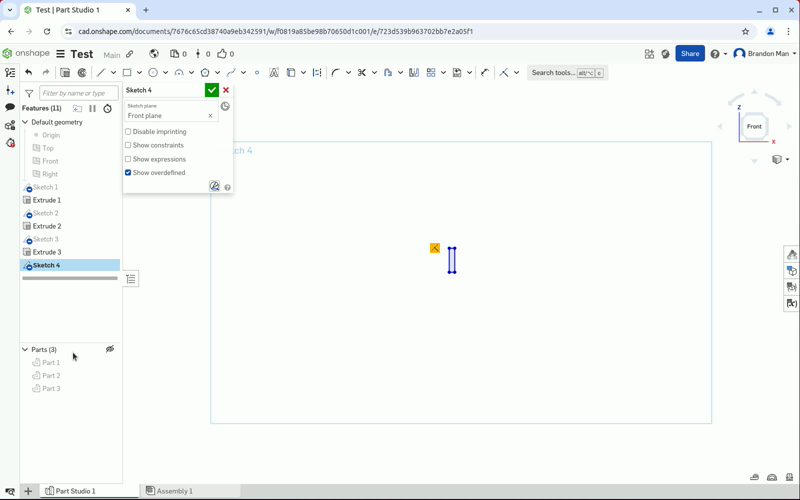
key(shift+y)
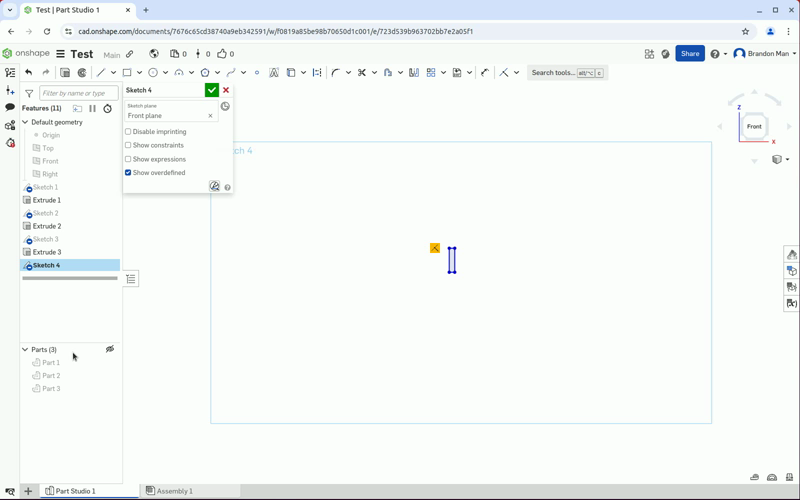
key(shift+e)
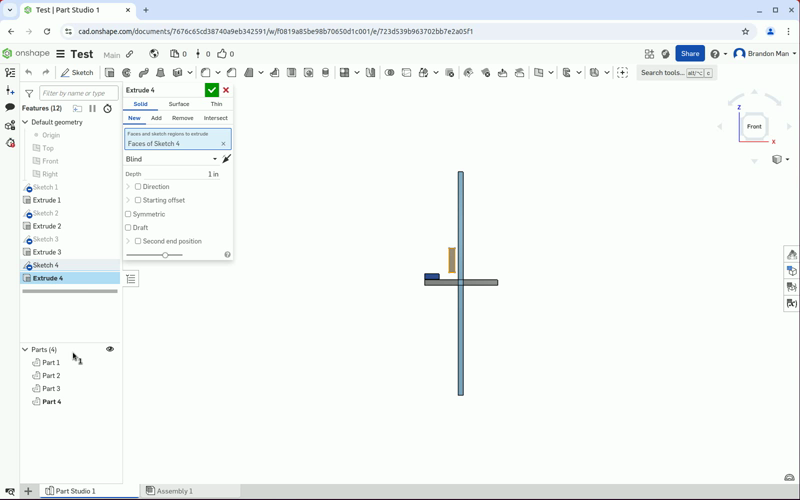
mouse_move(143, 106)
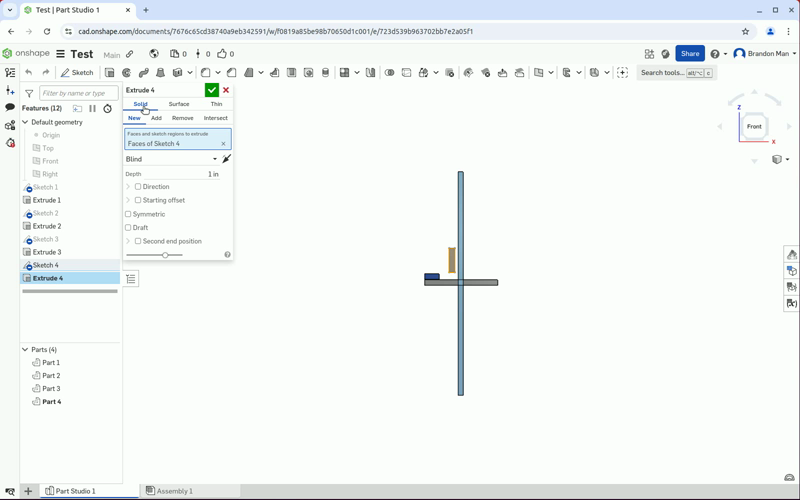
click(143, 106)
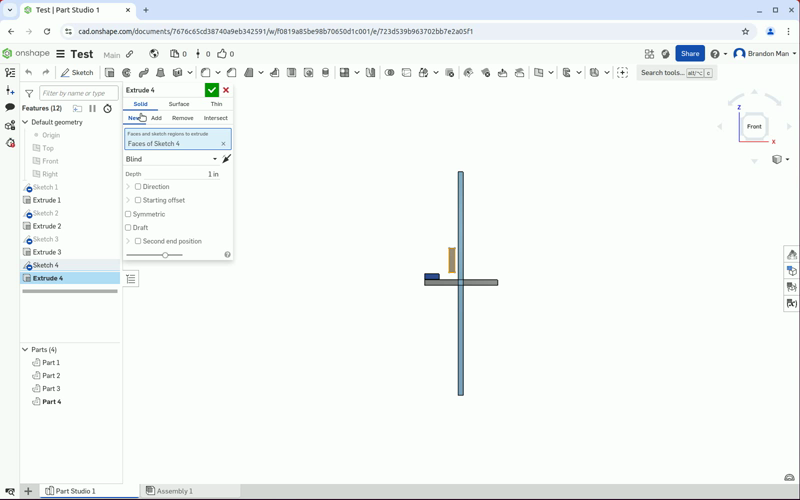
mouse_move(137, 120)
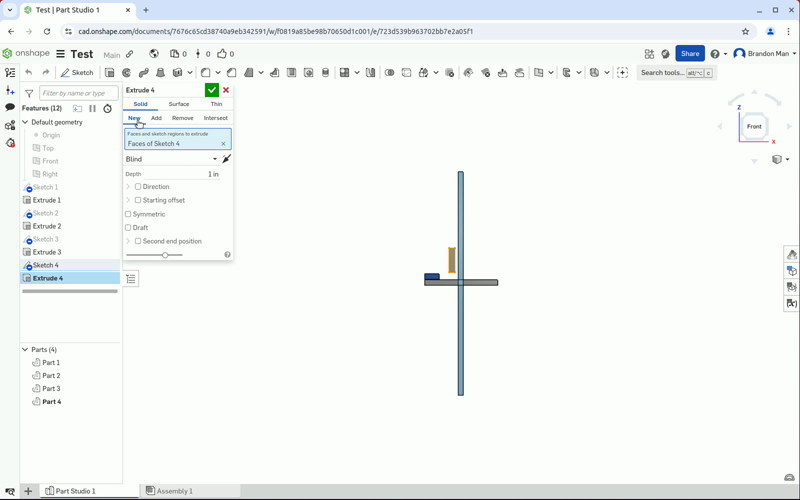
click(137, 120)
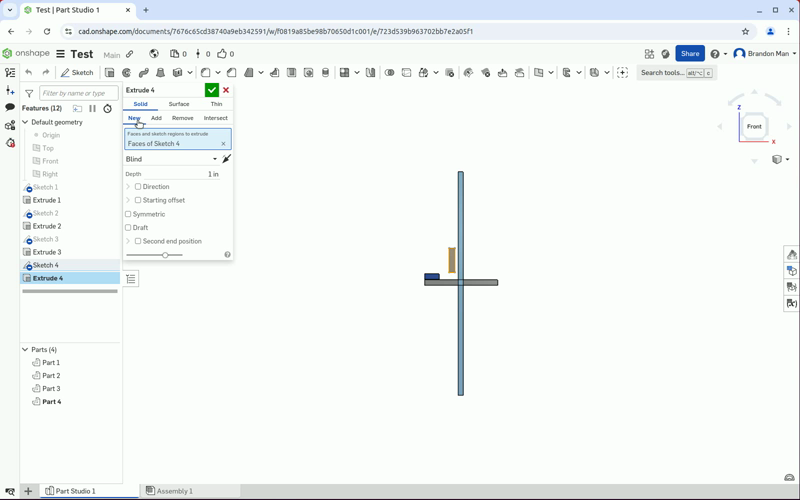
key(tab, 4)
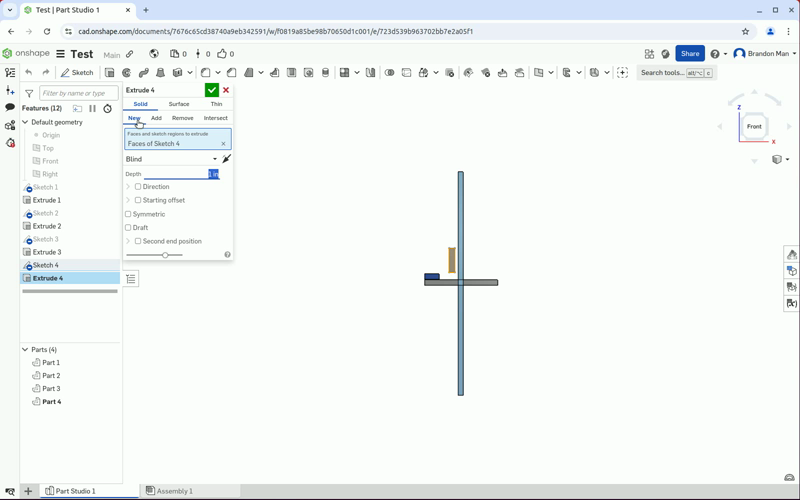
text(20.701)
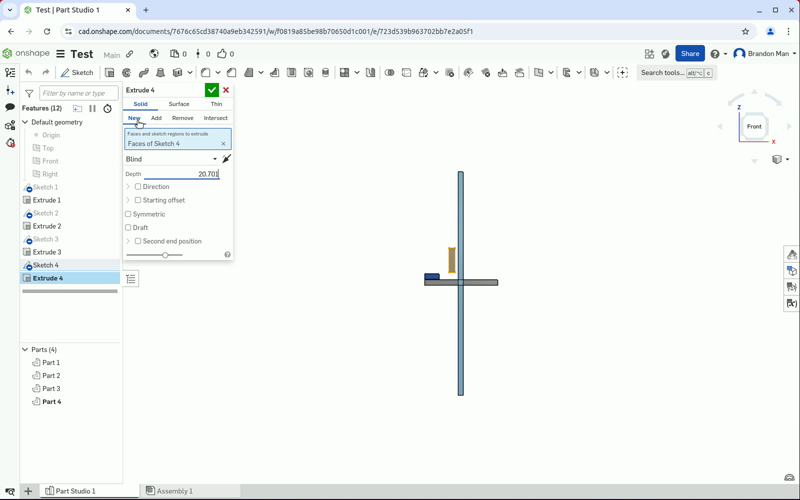
key(enter)
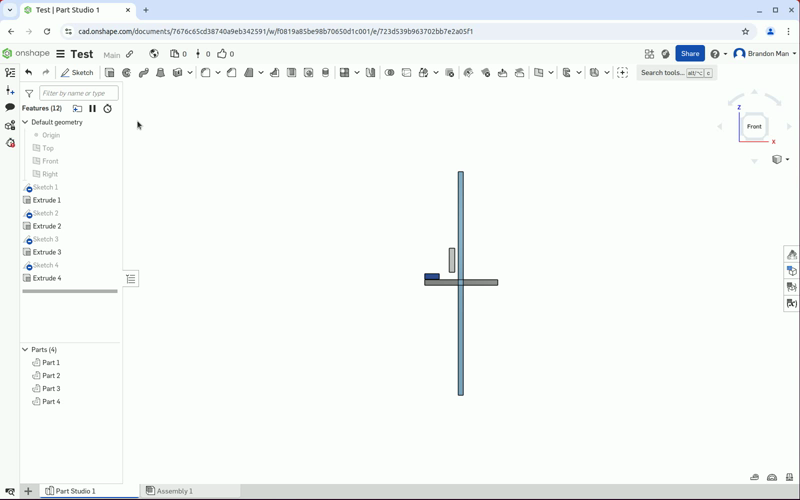
key(shift+h)
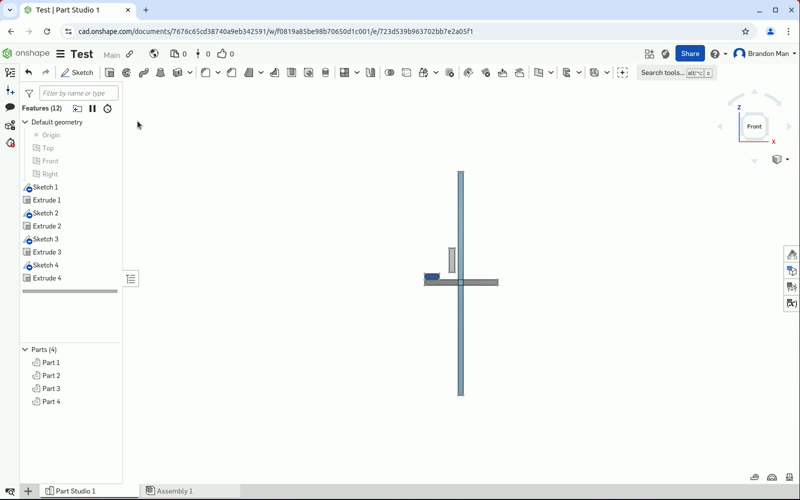
key(shift+h)
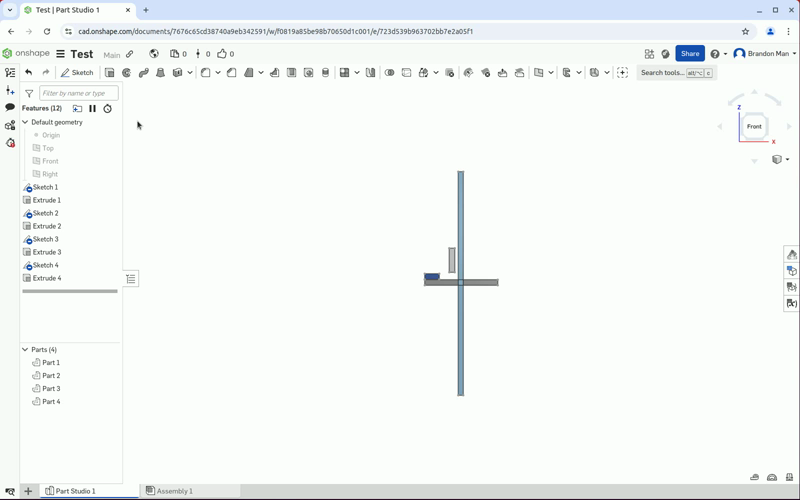
key(shift+7)
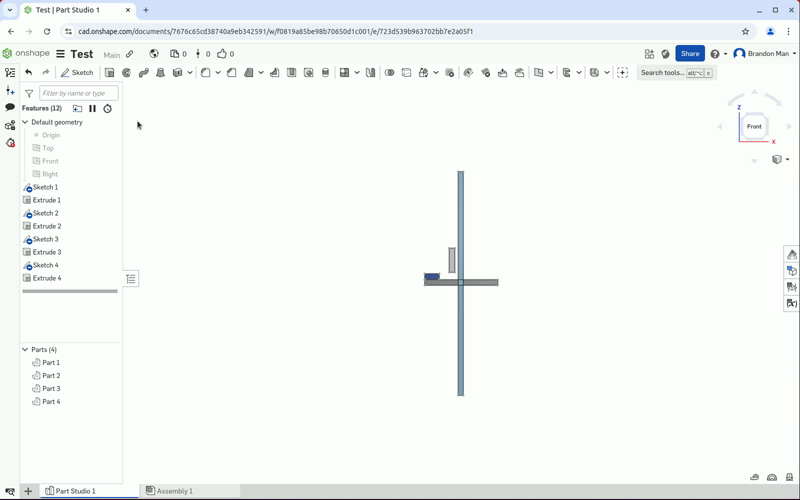
key(left, 2)
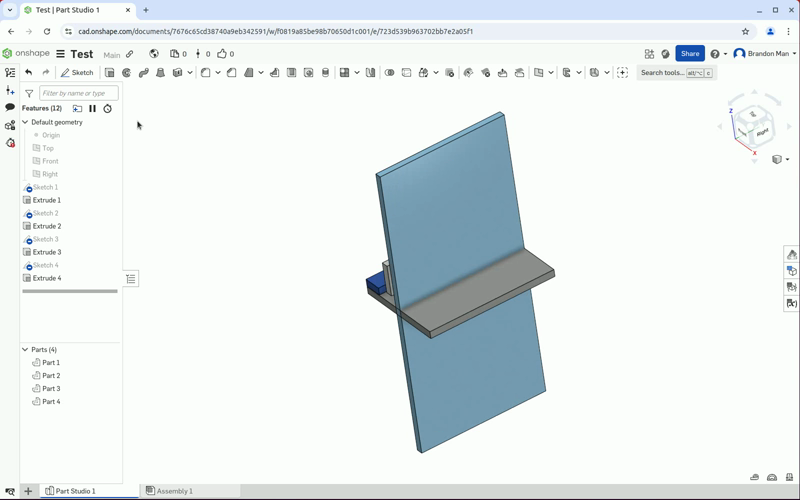
key(down, 2)
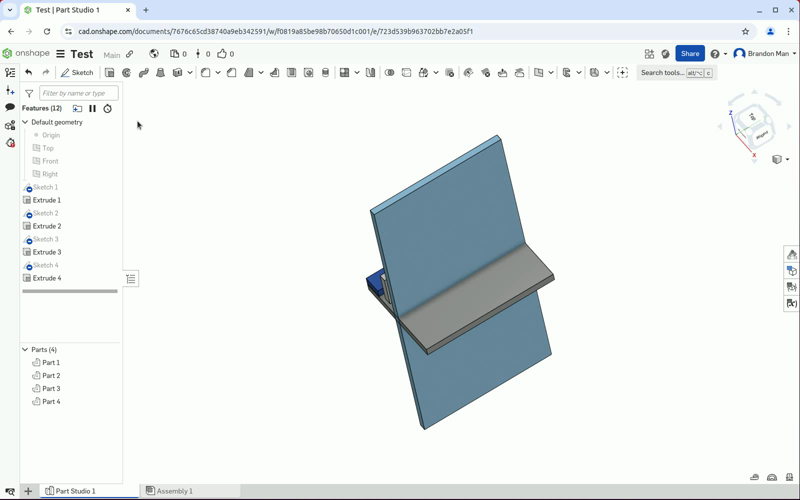
key(up, 2)
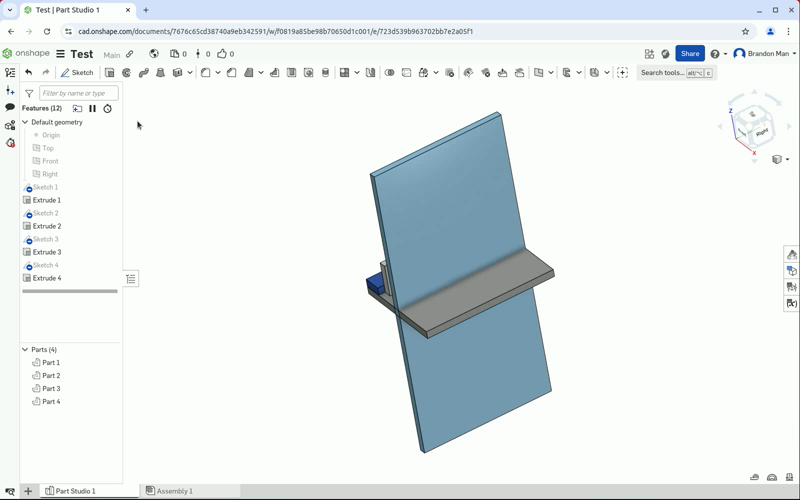
key(right, 2)
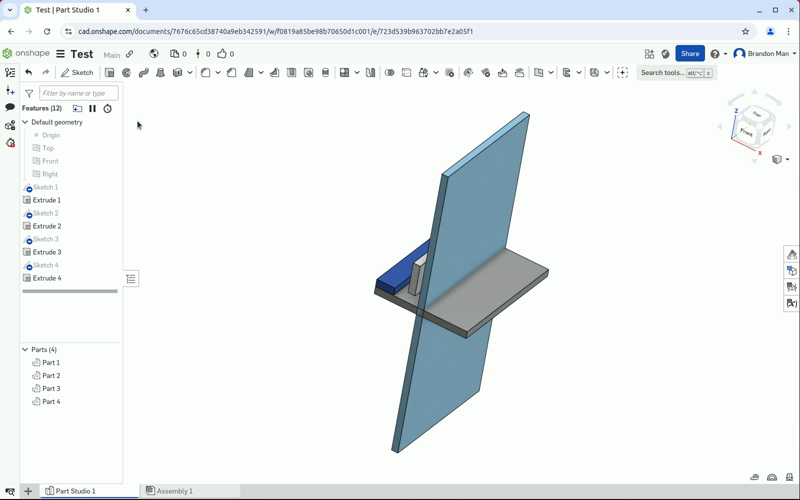
mouse_move(73, 189)
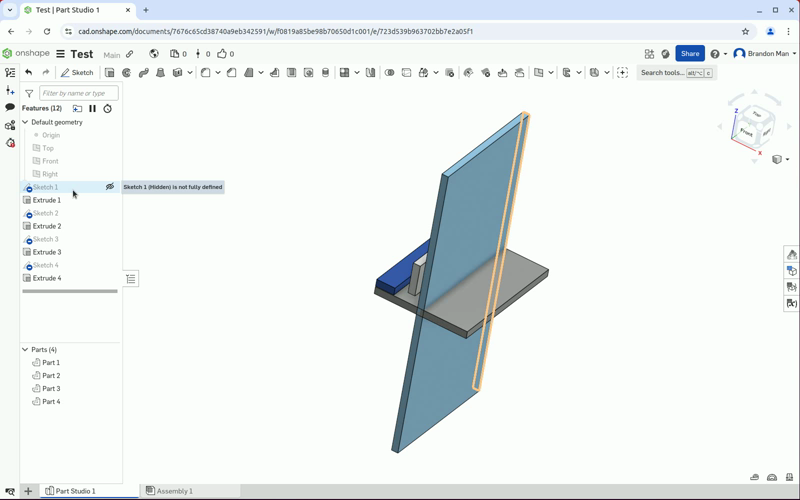
click(73, 189)